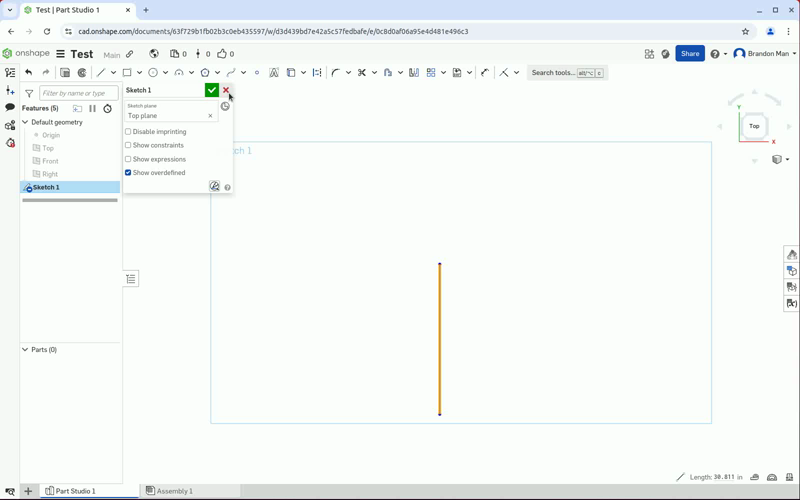
key(shift+h)
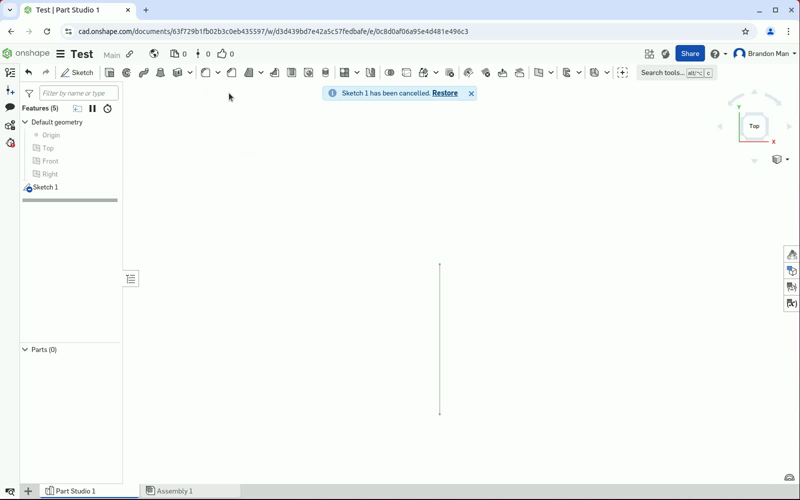
key(shift+s)
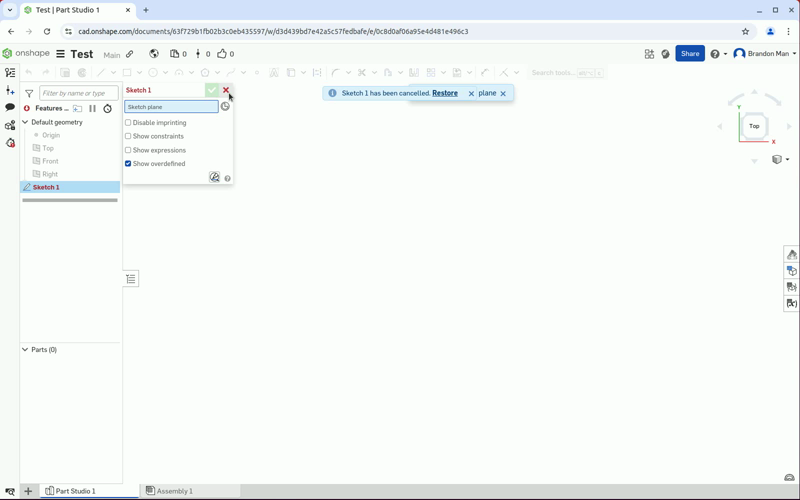
mouse_move(73, 150)
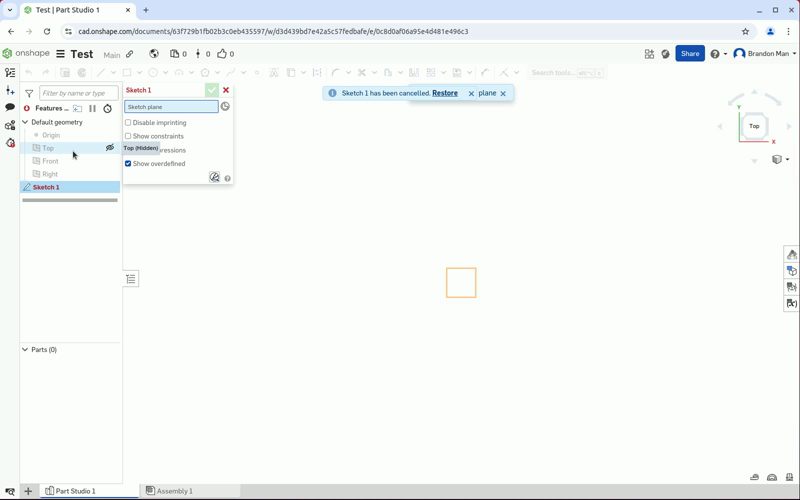
click(73, 150)
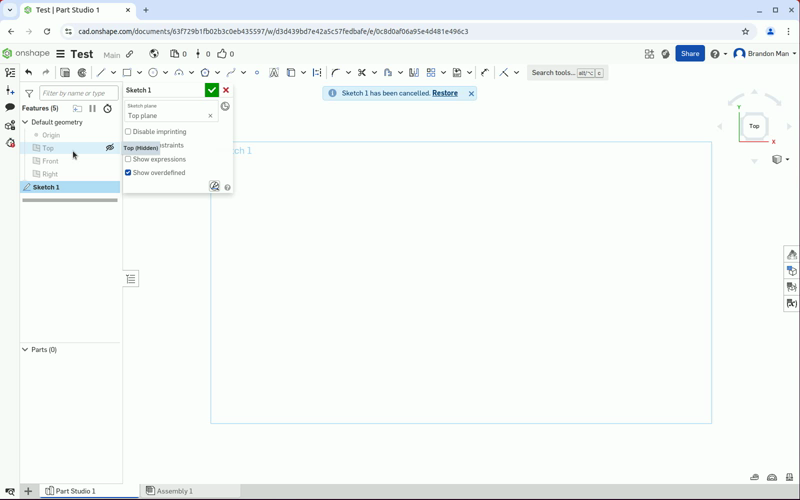
mouse_move(73, 352)
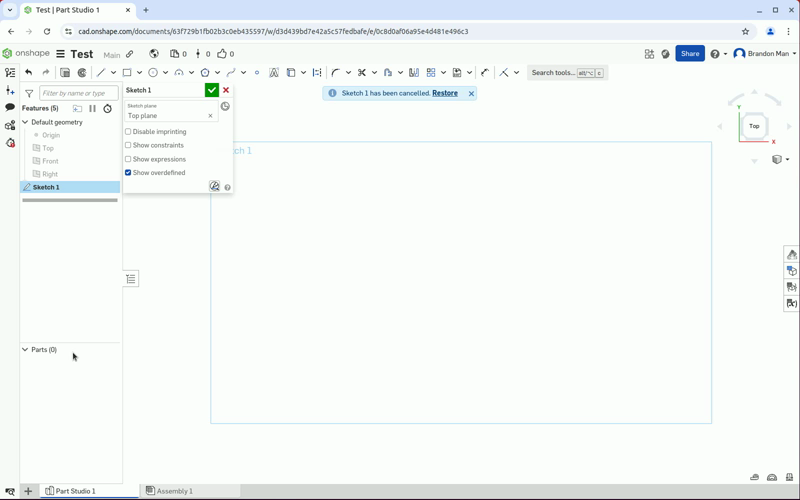
key(y)
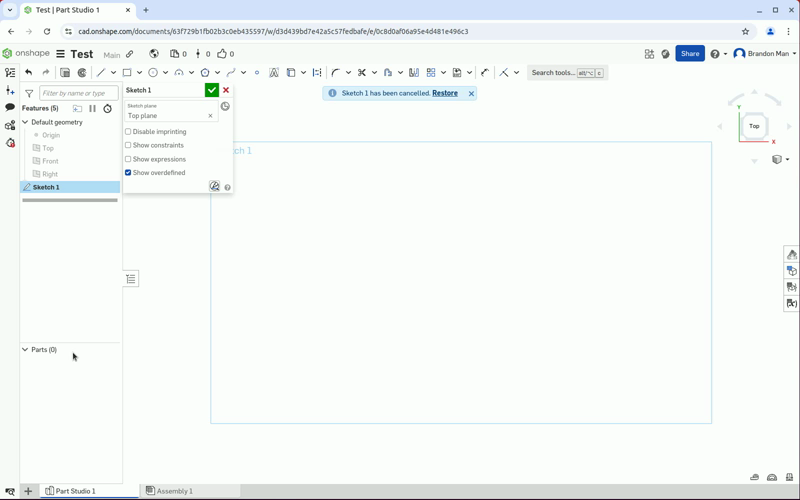
key(c)
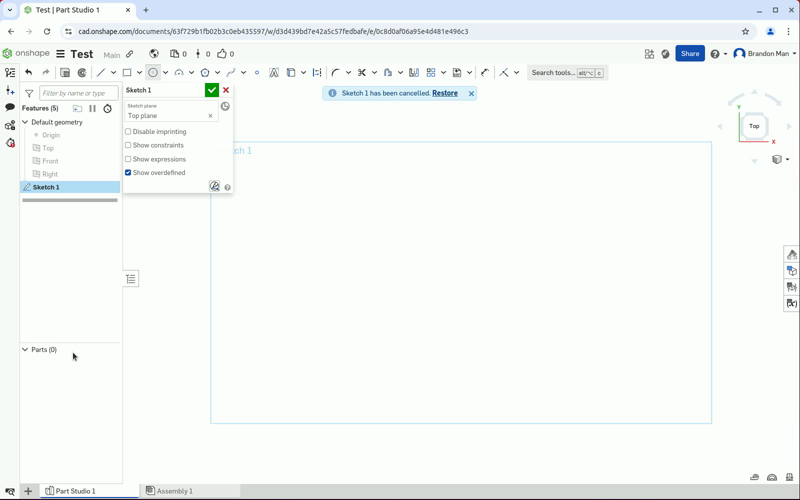
key_down(shift)
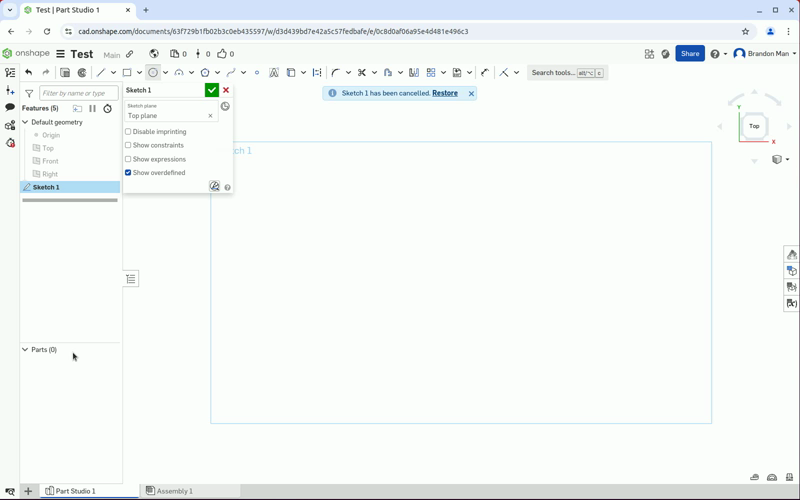
mouse_move(461, 282)
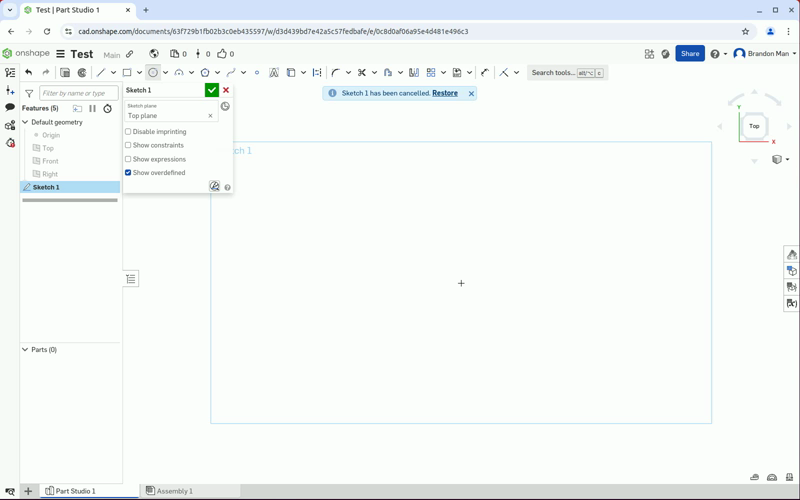
click(461, 282)
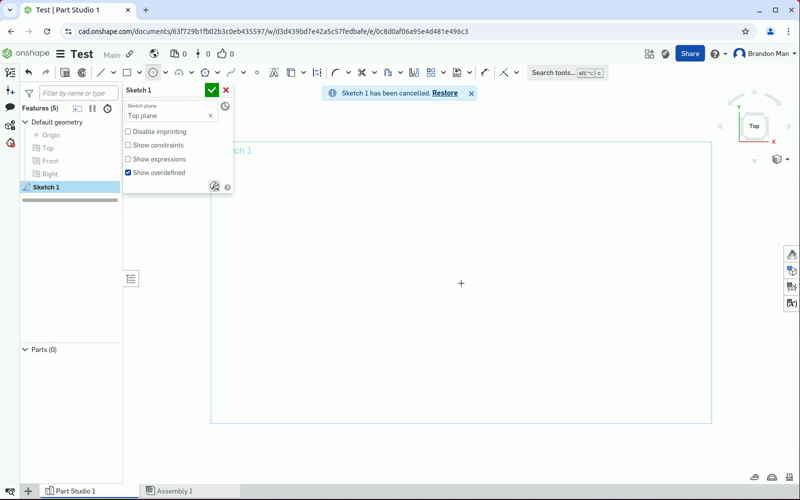
key_up(shift)
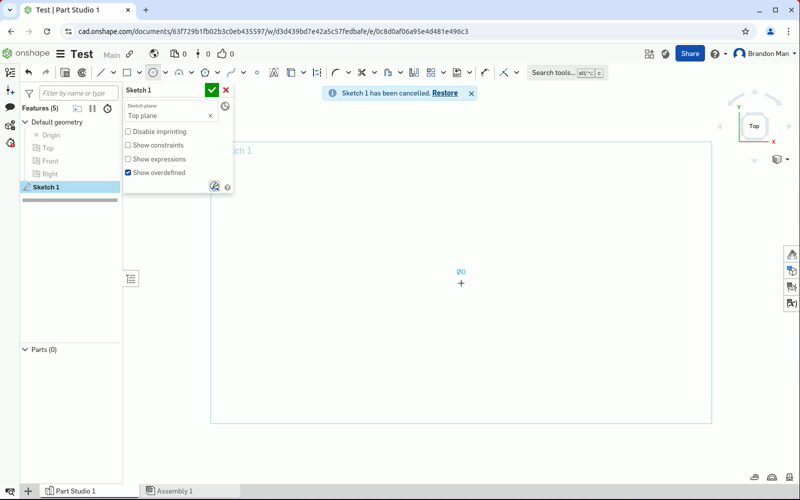
mouse_move(574, 282)
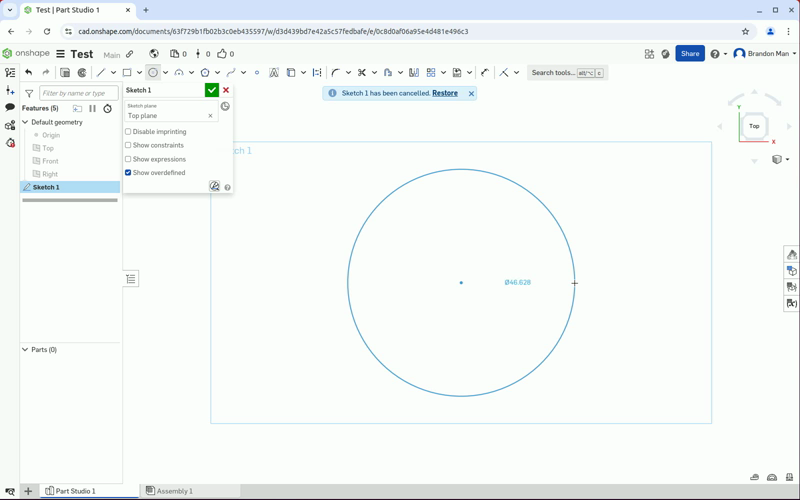
click(574, 282)
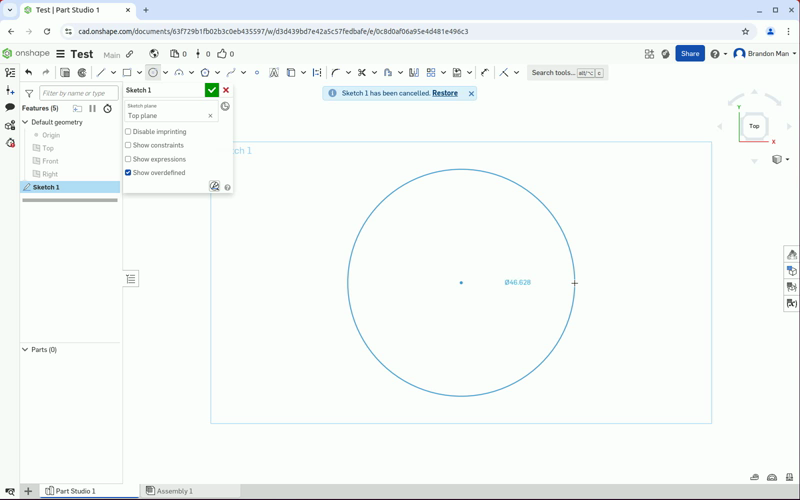
key(esc)
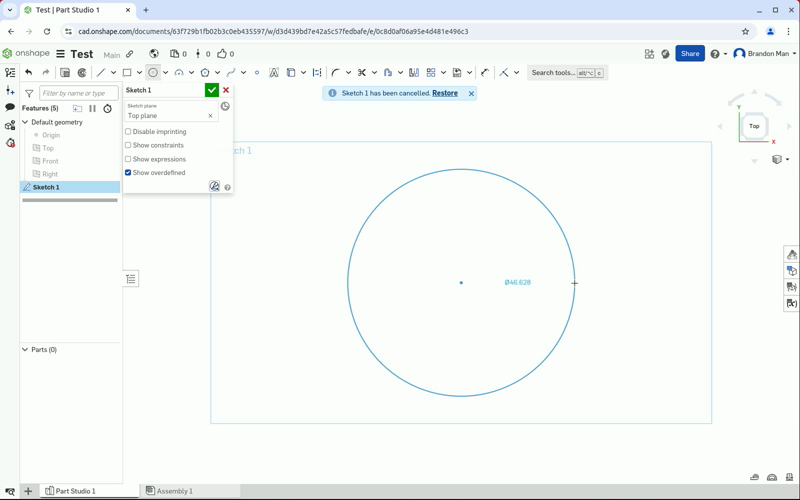
key(c)
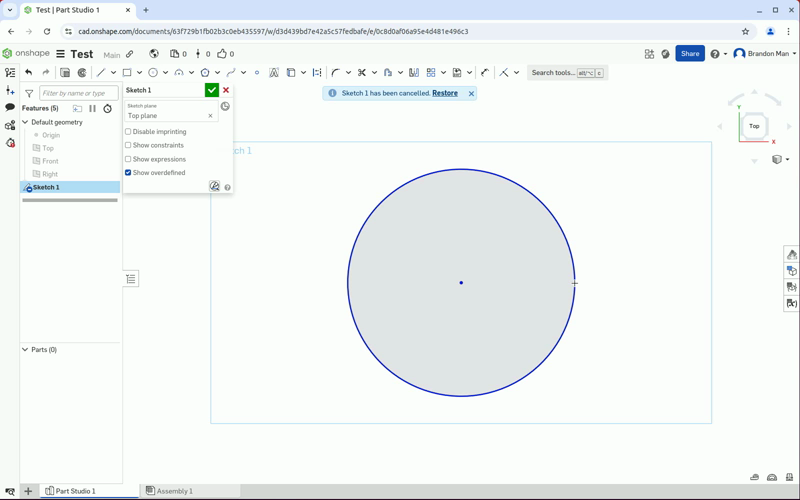
key_down(shift)
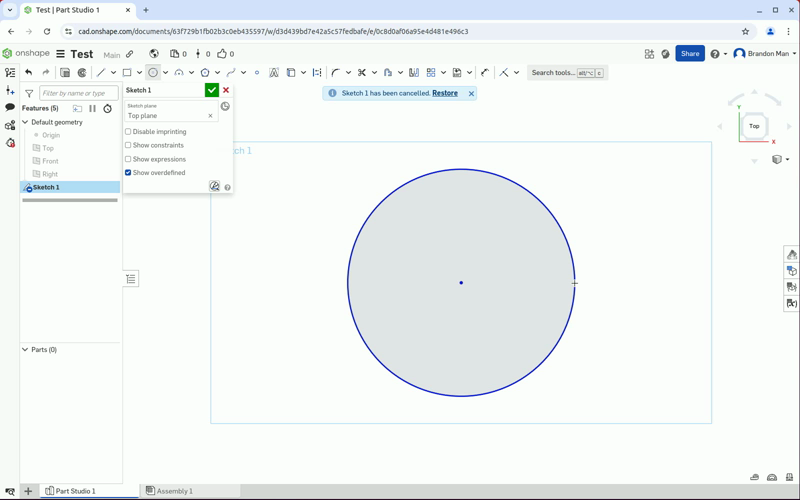
mouse_move(461, 282)
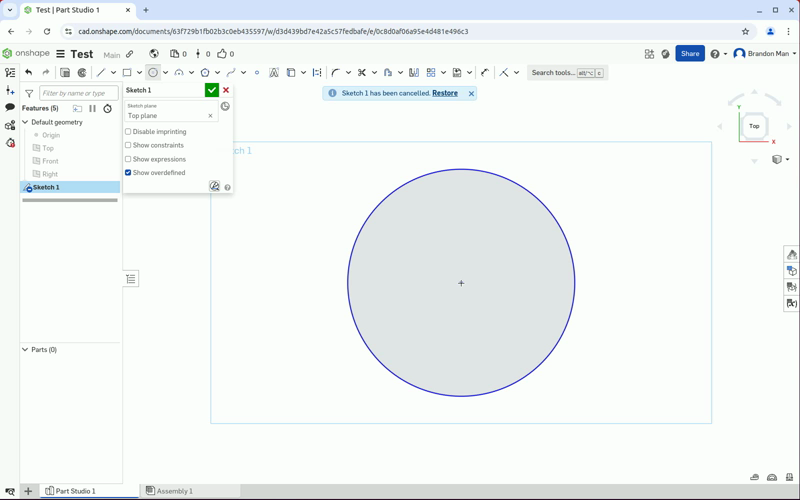
click(461, 282)
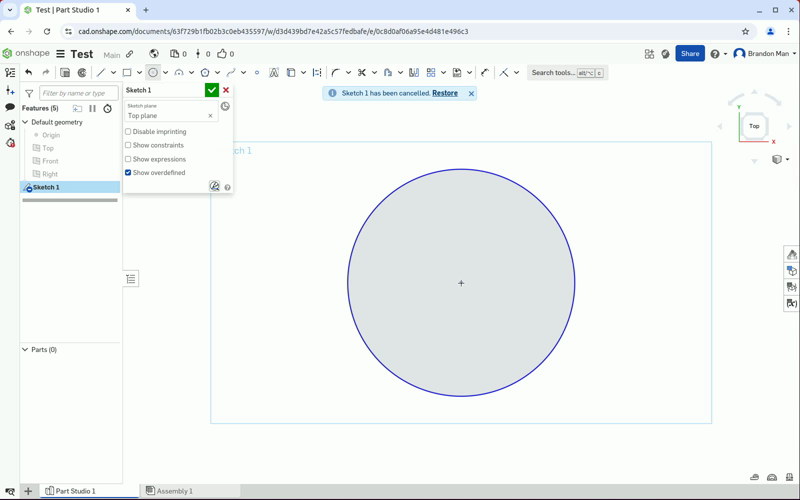
key_up(shift)
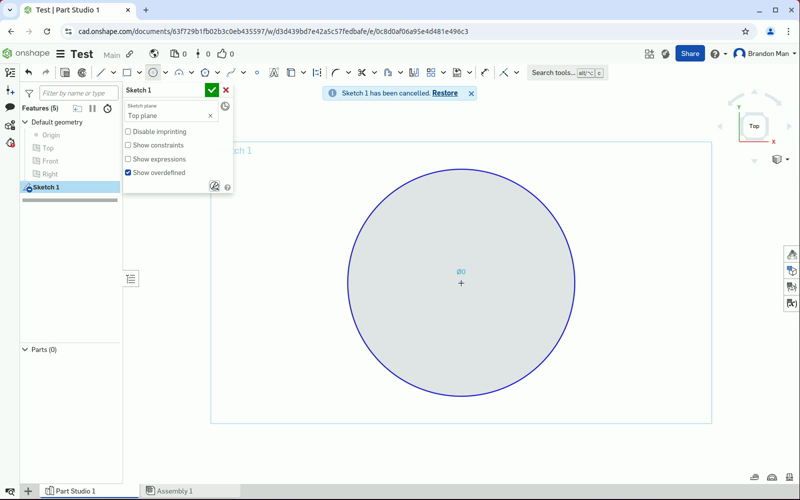
mouse_move(555, 282)
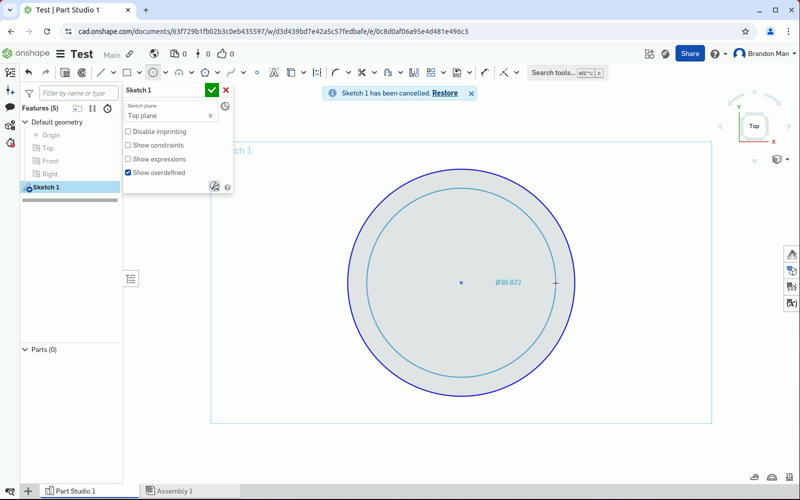
click(555, 282)
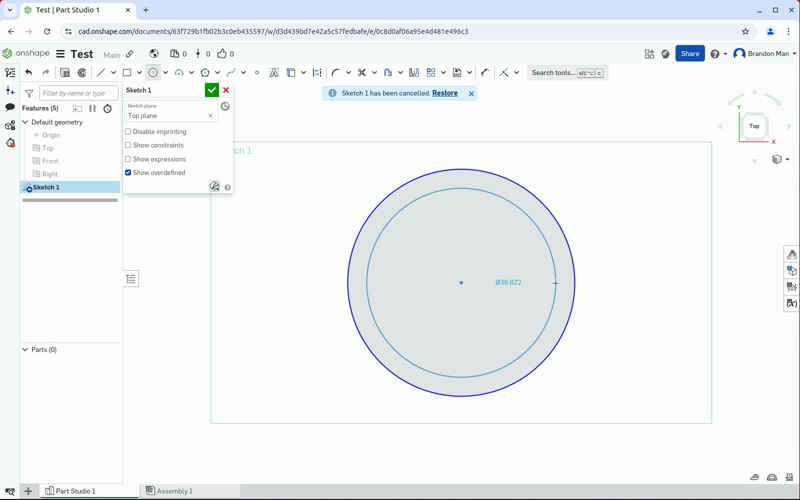
key(esc)
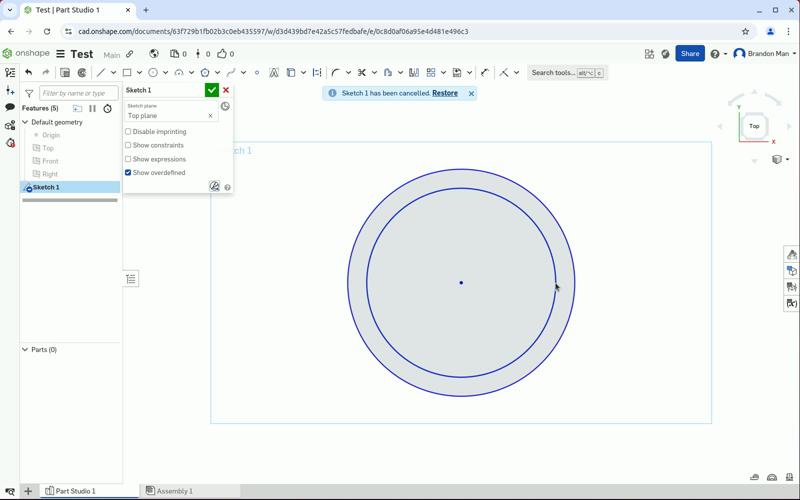
mouse_move(392, 204)
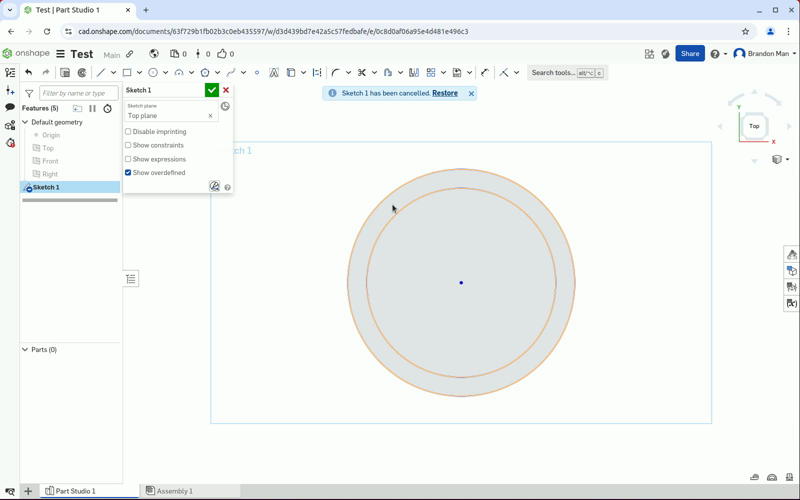
click(392, 204)
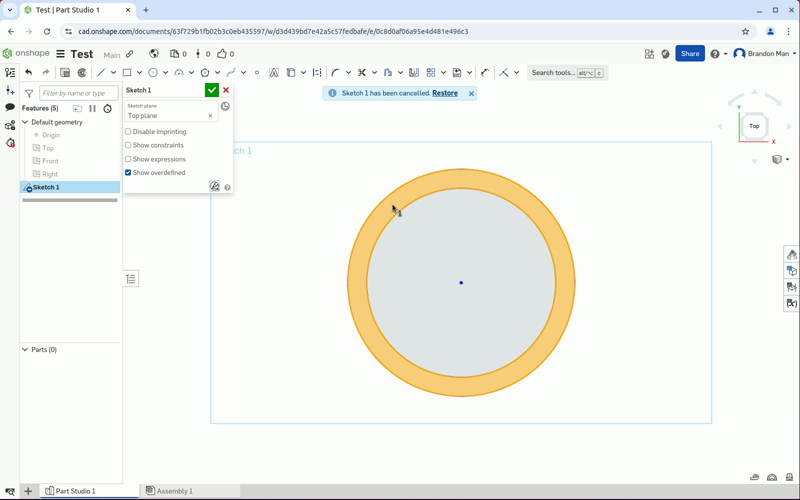
mouse_move(73, 352)
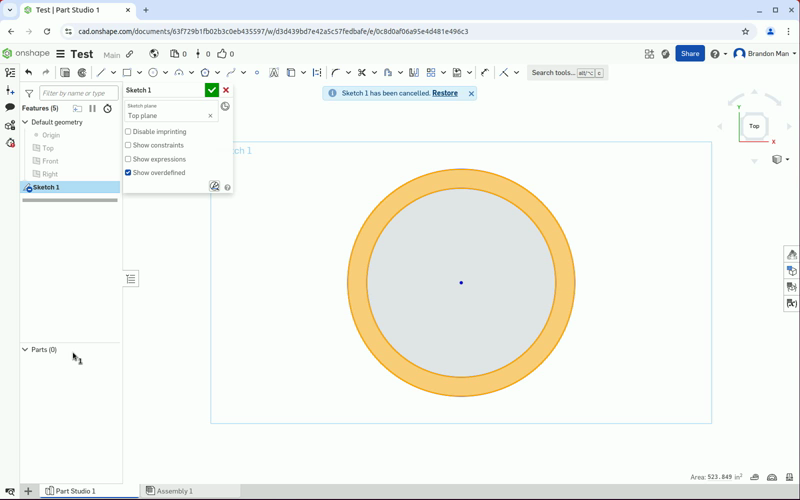
key(shift+y)
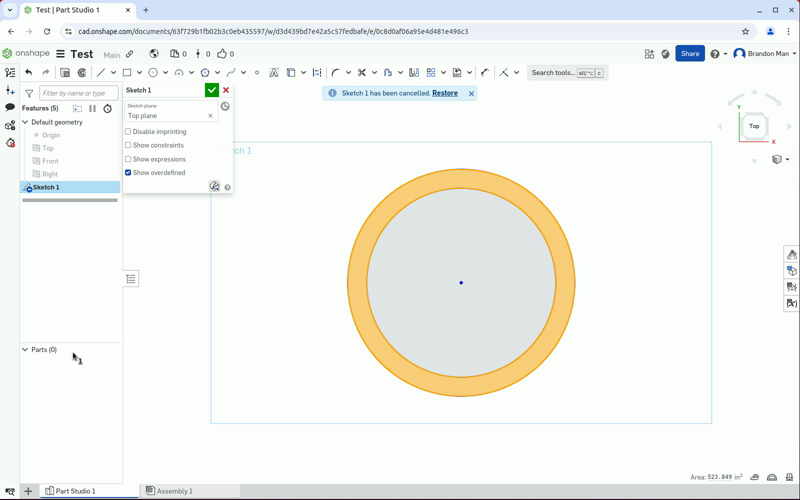
key(shift+e)
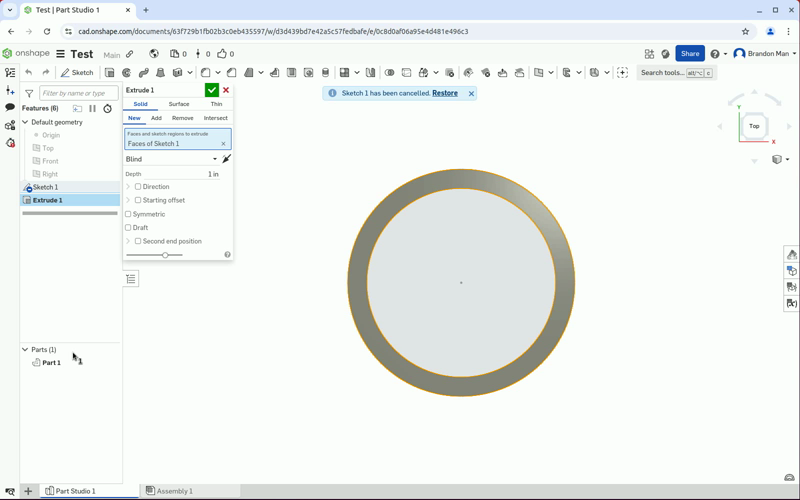
mouse_move(143, 106)
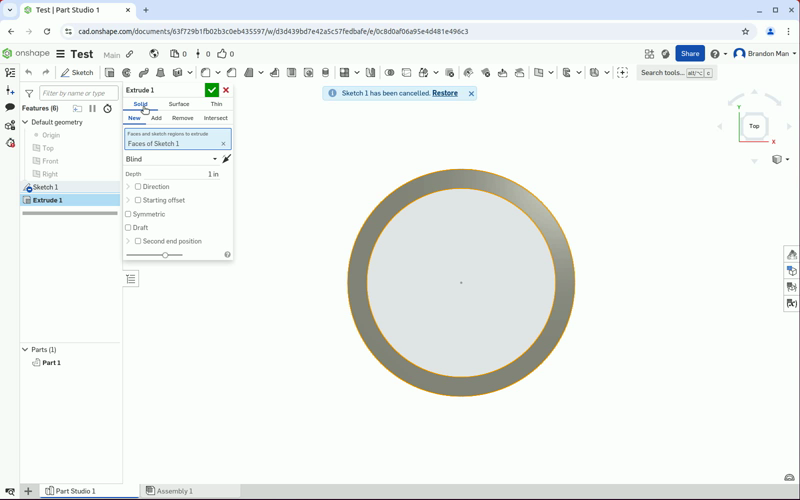
click(143, 106)
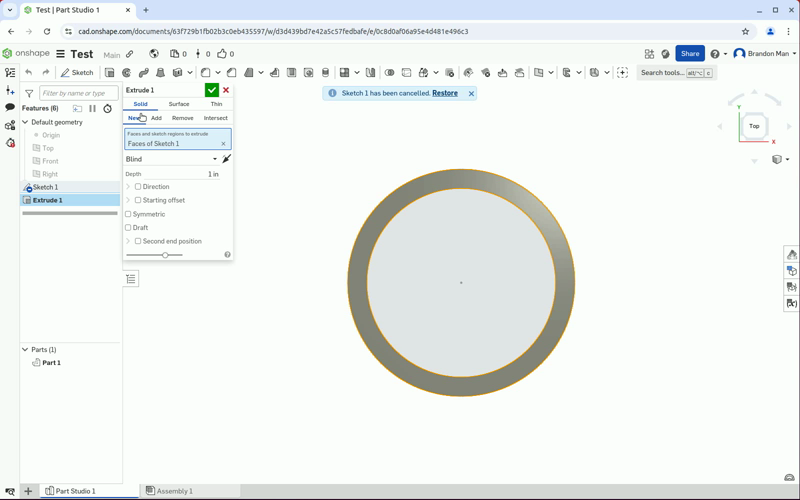
mouse_move(137, 120)
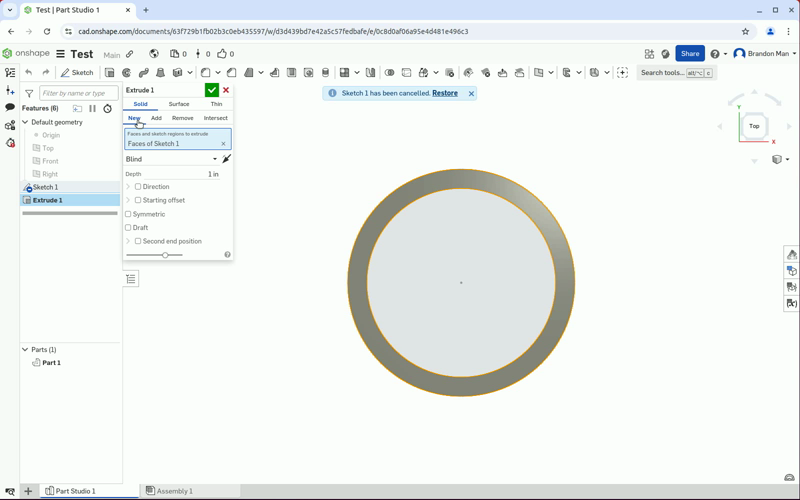
click(137, 120)
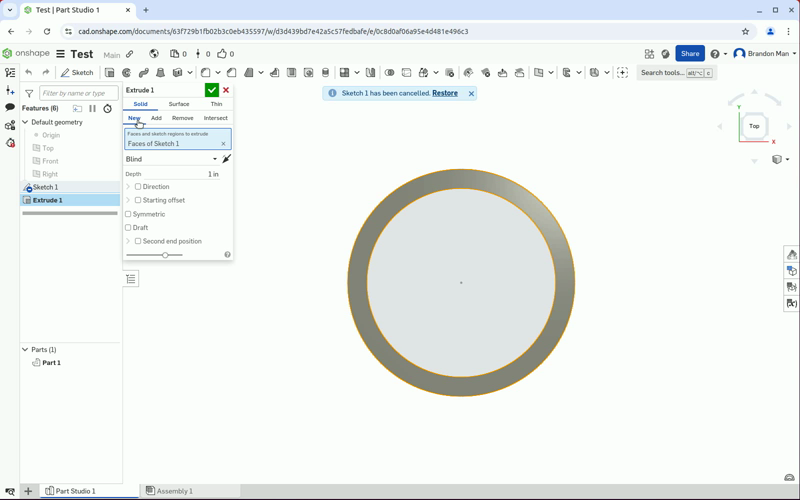
key(tab, 4)
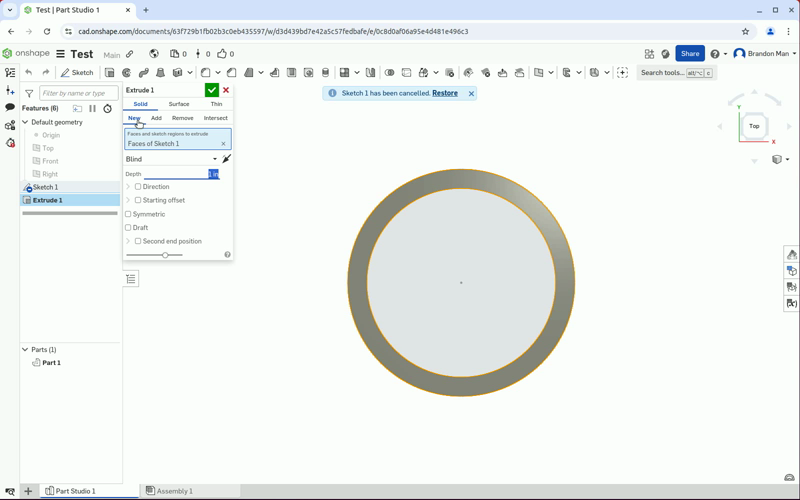
text(3.611)
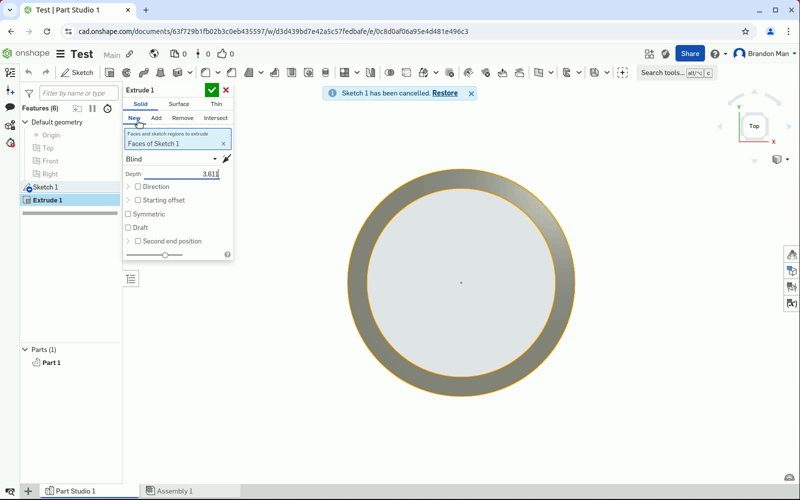
key(enter)
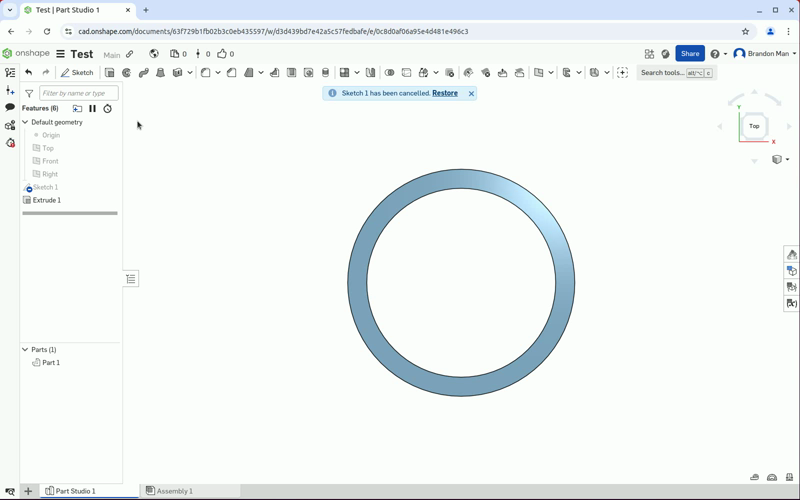
key(shift+h)
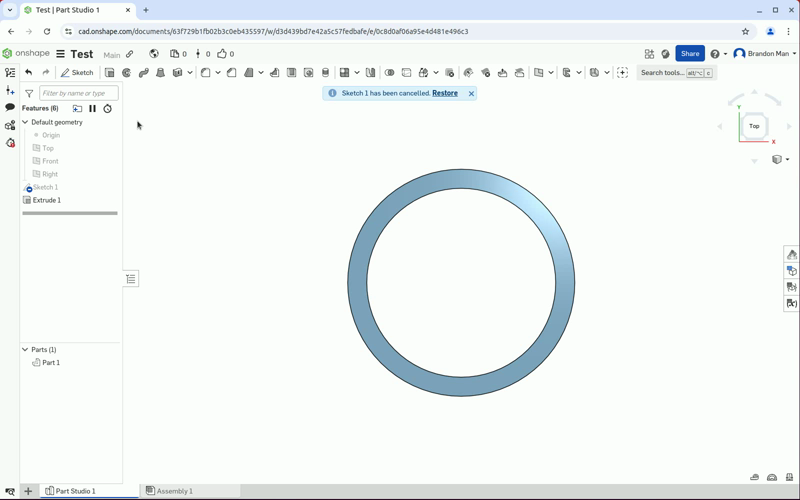
key(shift+h)
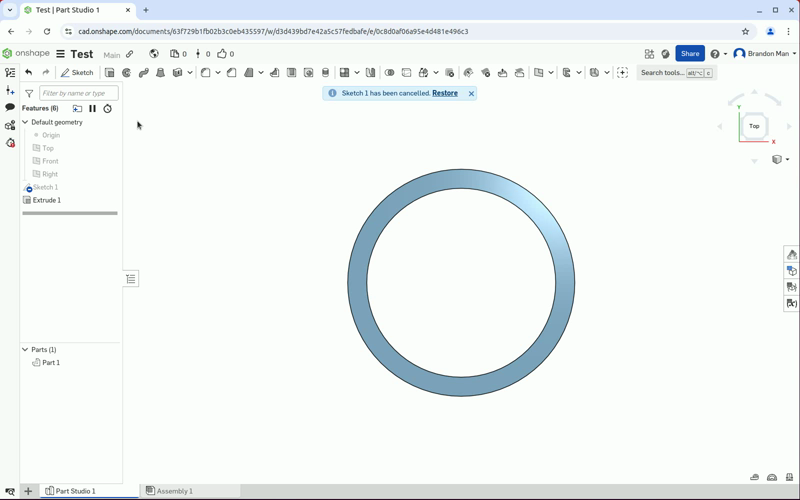
mouse_move(73, 189)
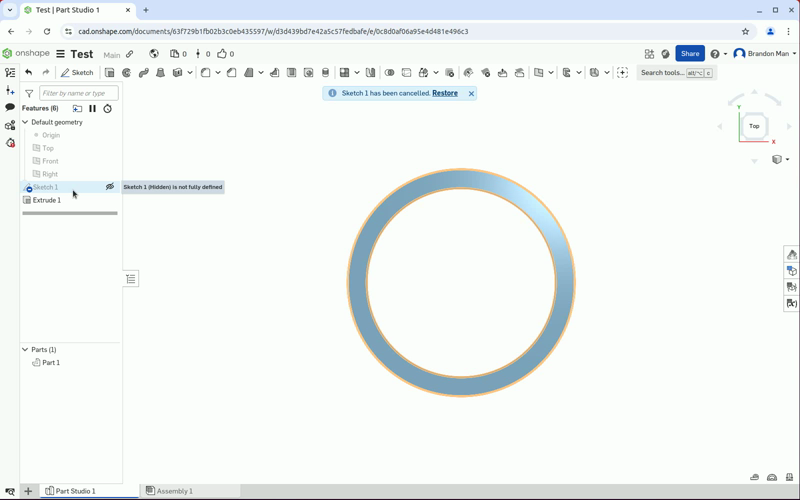
click(73, 189)
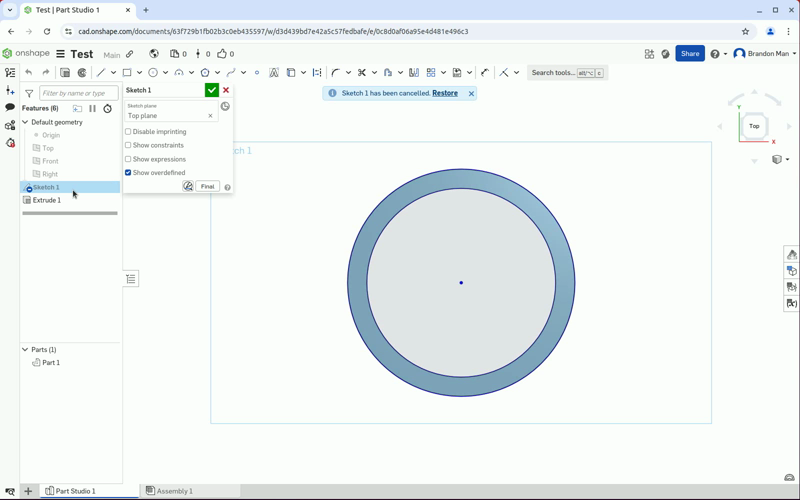
mouse_move(229, 92)
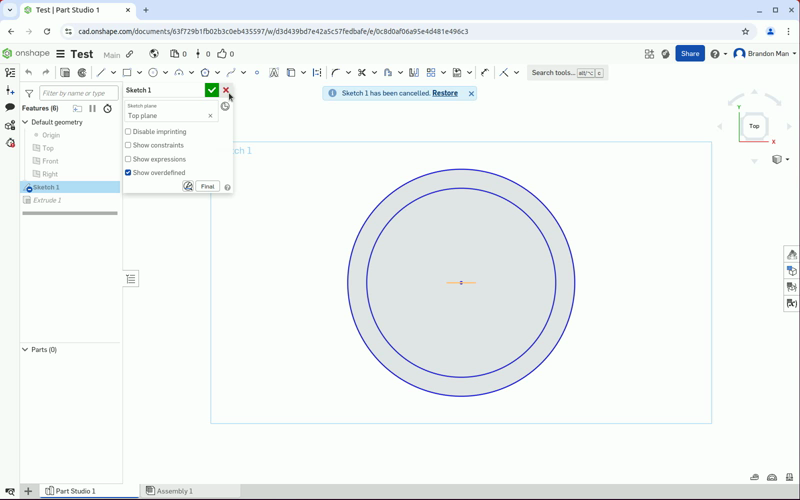
click(229, 92)
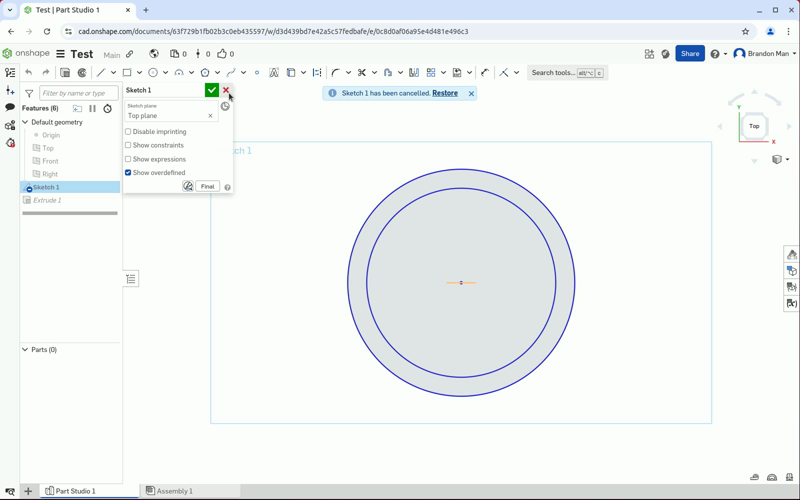
key(shift+s)
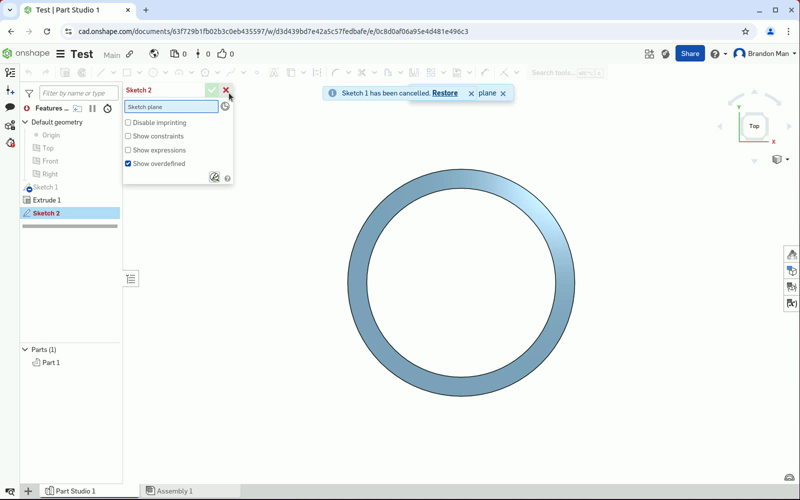
mouse_move(73, 150)
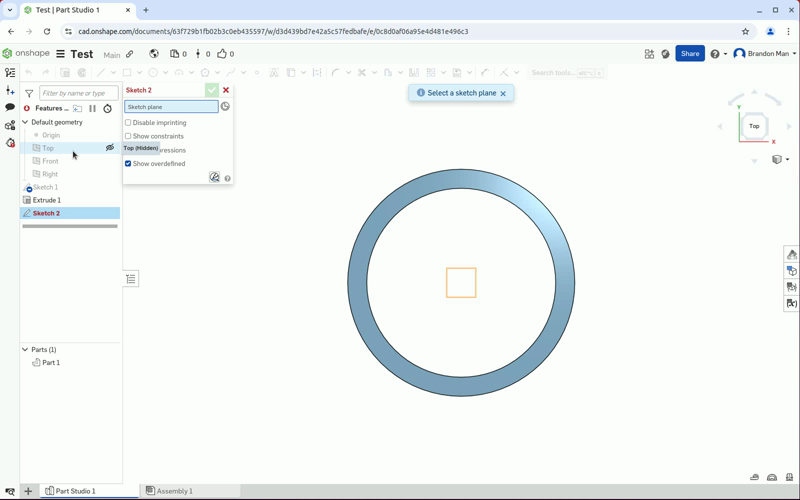
click(73, 150)
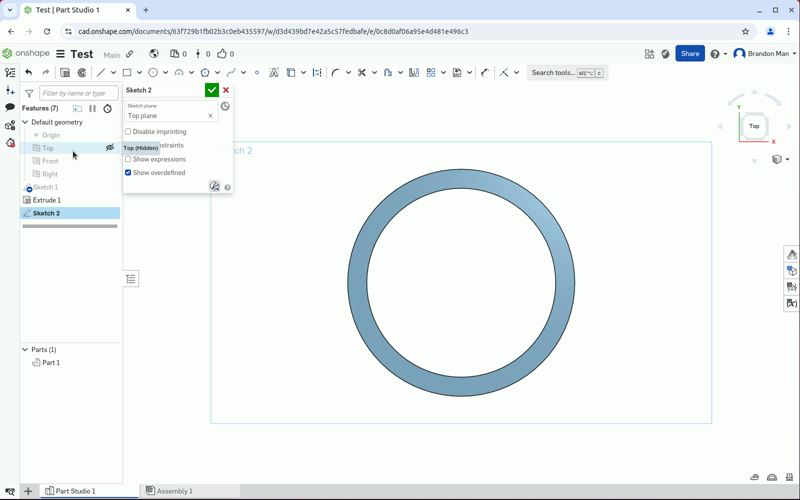
mouse_move(73, 352)
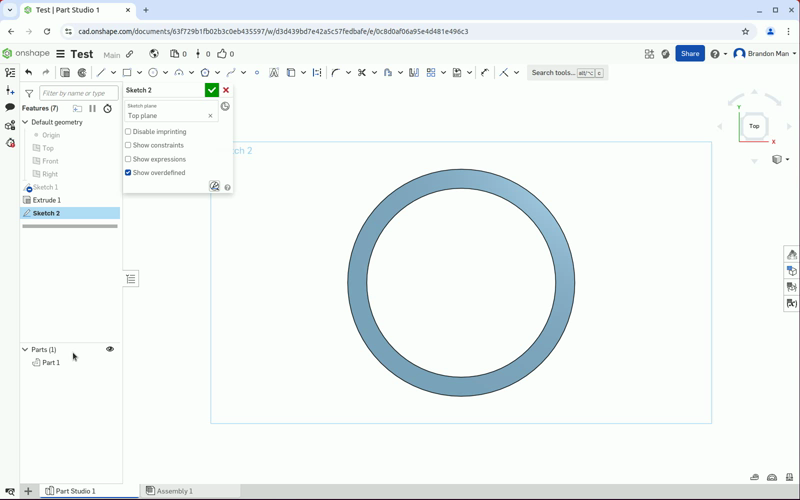
key(y)
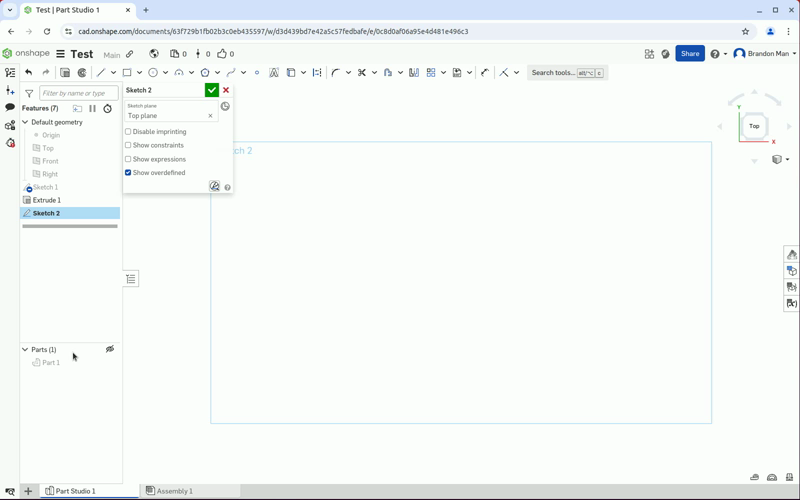
key(a)
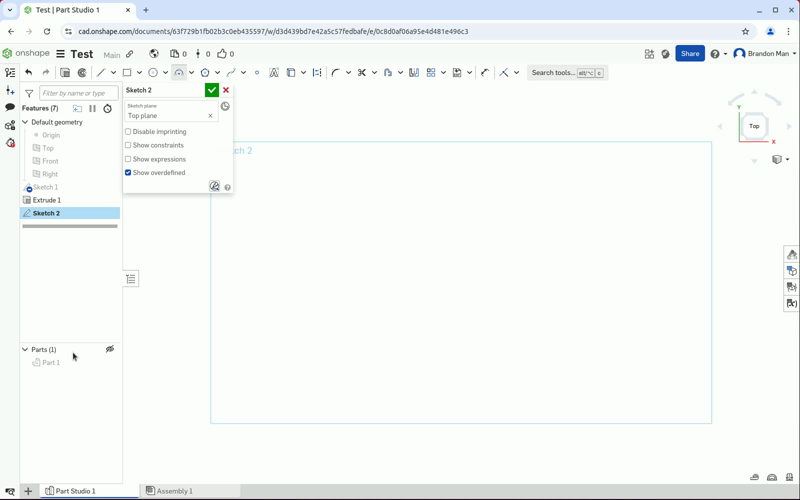
key_down(shift)
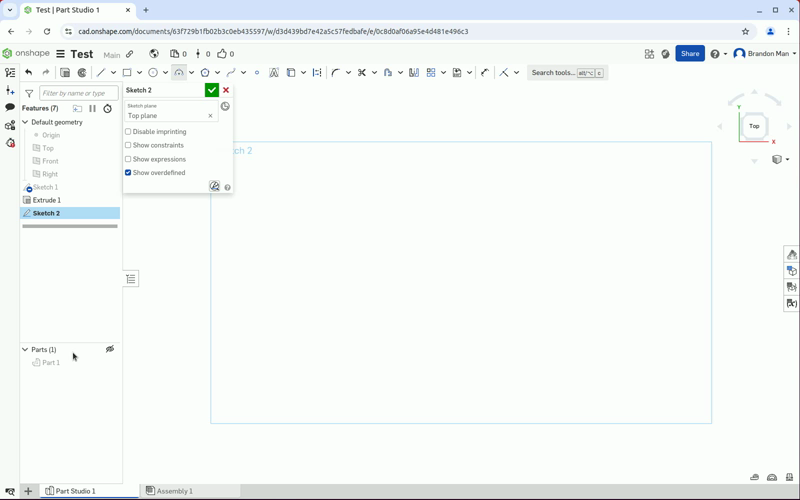
mouse_move(375, 322)
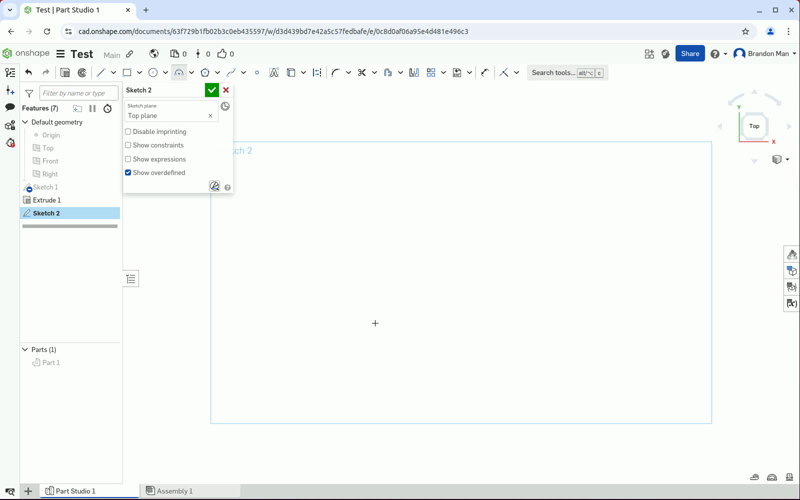
click(375, 322)
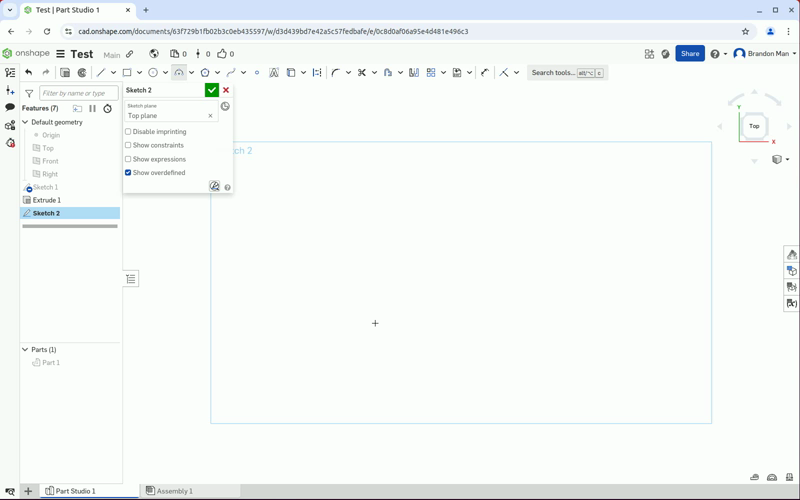
key_up(shift)
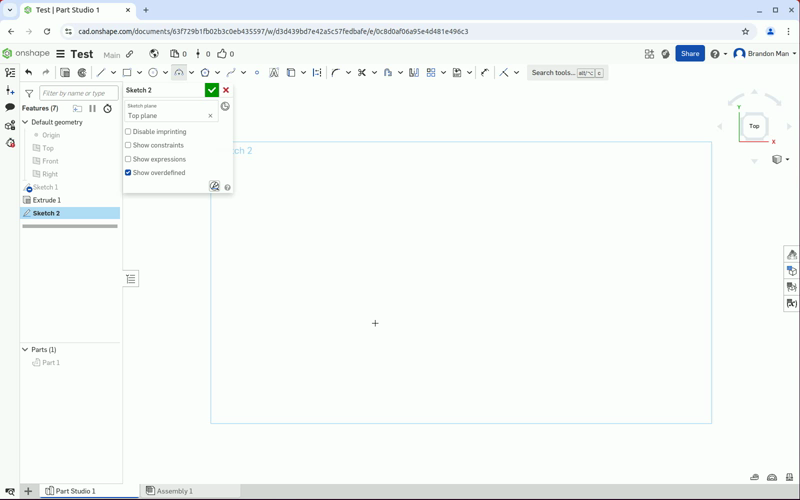
key_down(shift)
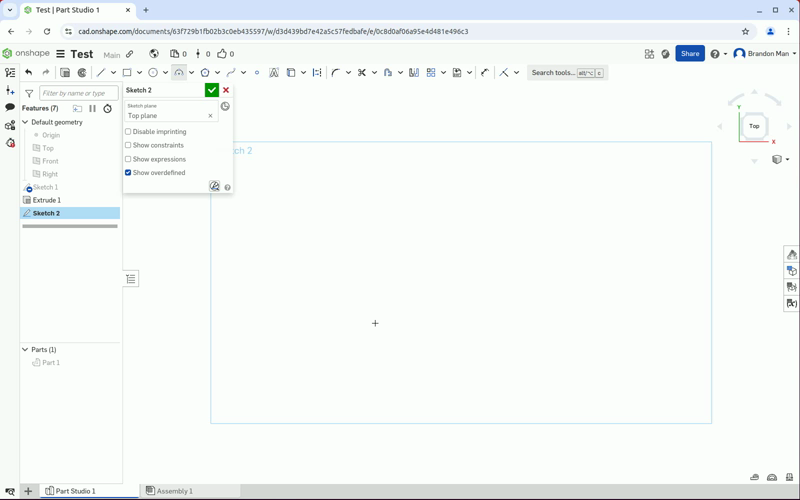
mouse_move(421, 369)
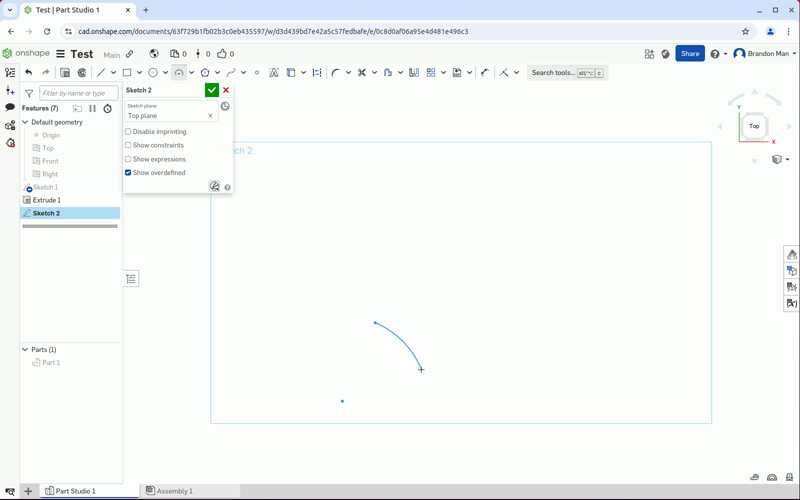
click(421, 369)
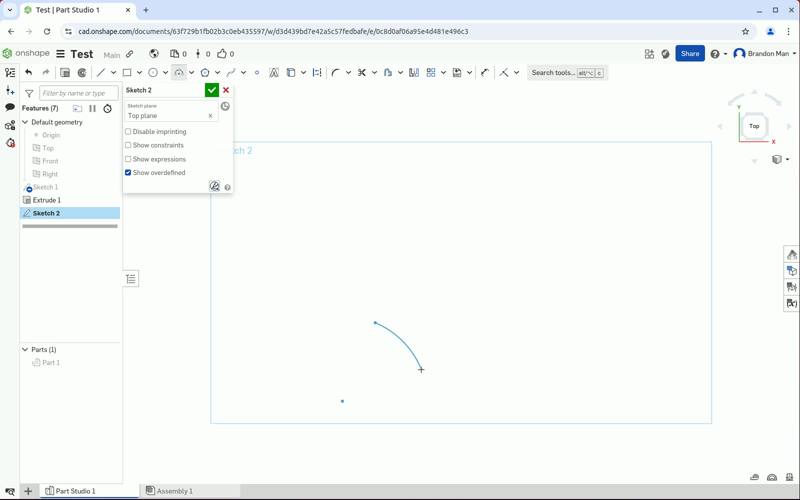
mouse_move(394, 349)
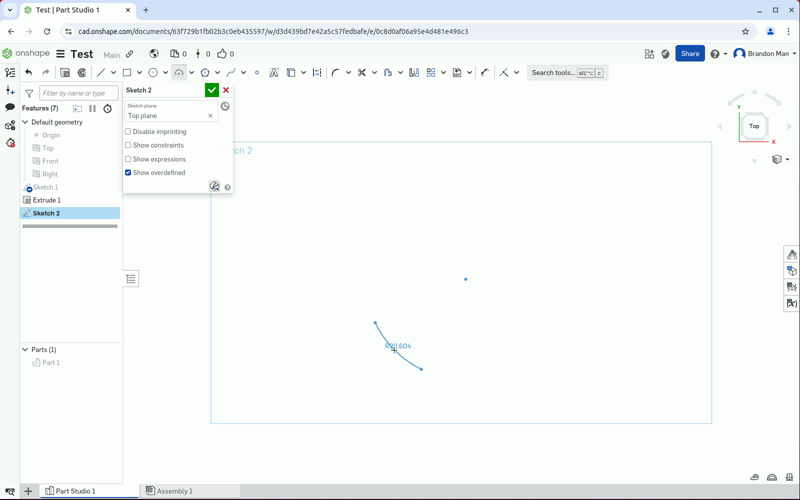
click(394, 349)
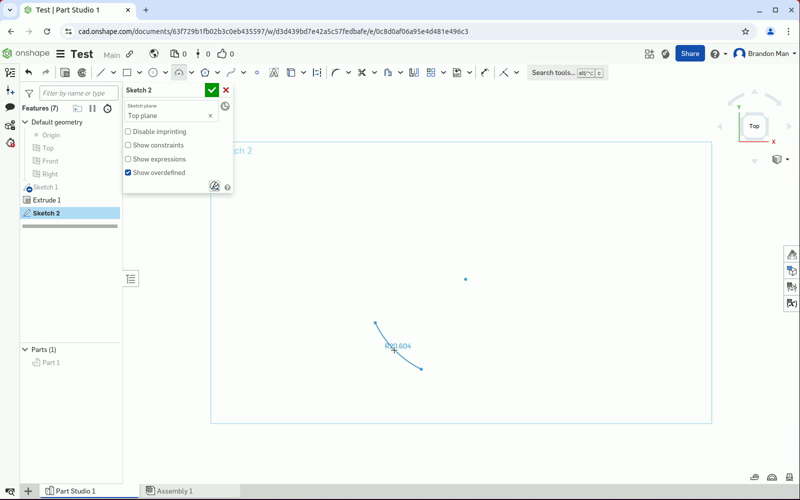
key_up(shift)
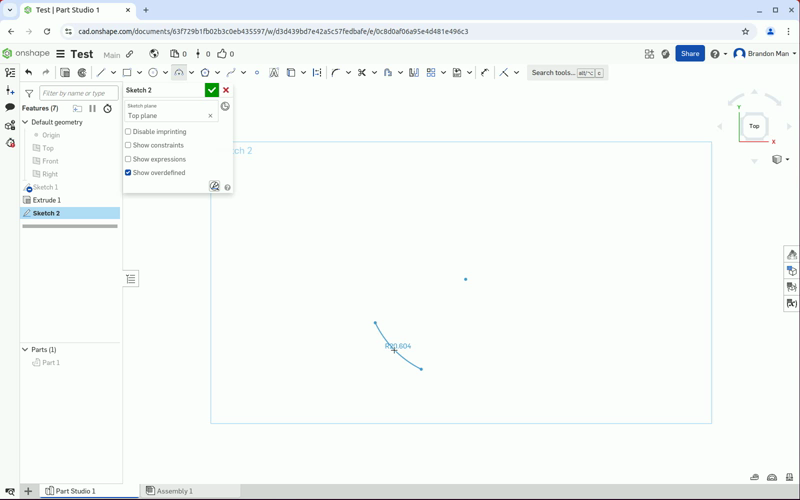
key(esc)
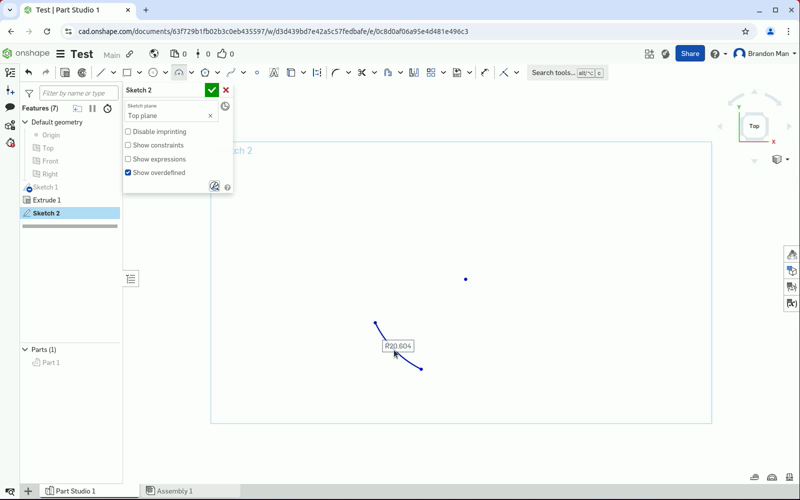
key(l)
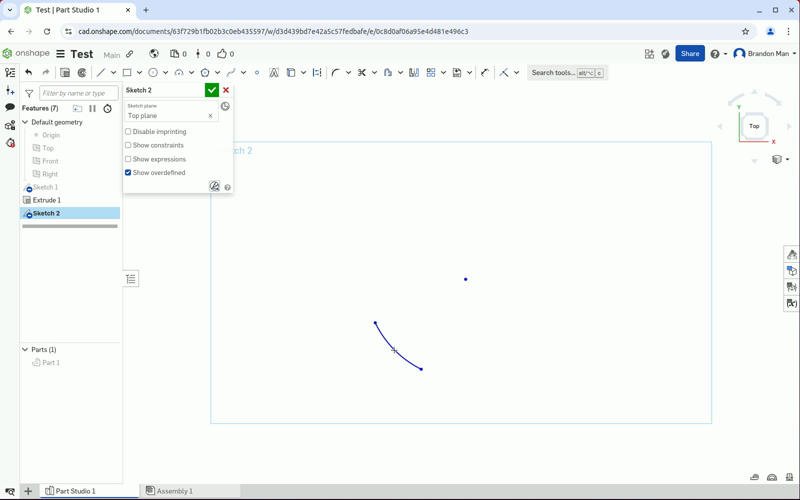
mouse_move(421, 369)
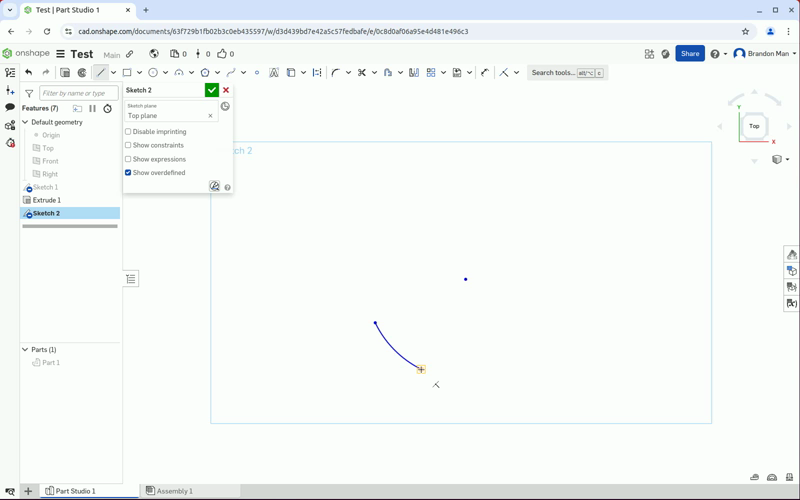
click(421, 369)
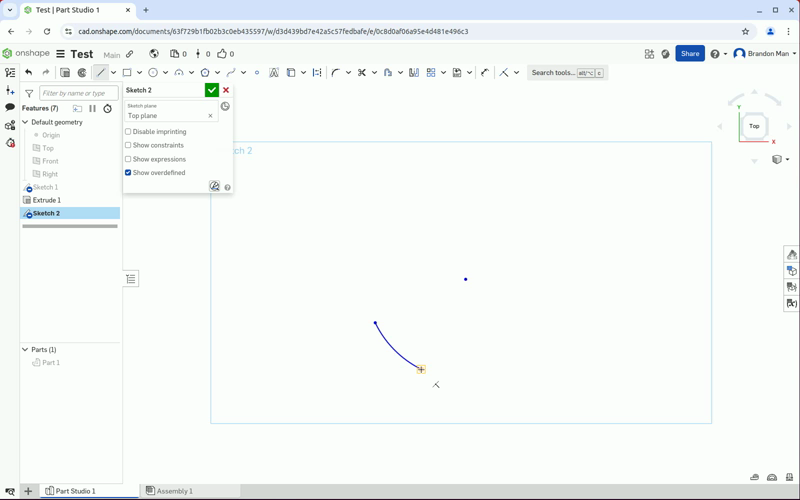
key_down(shift)
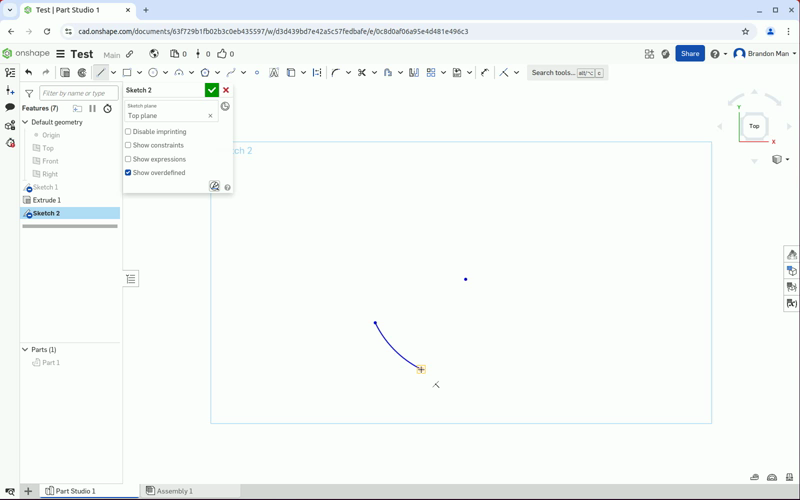
mouse_move(451, 369)
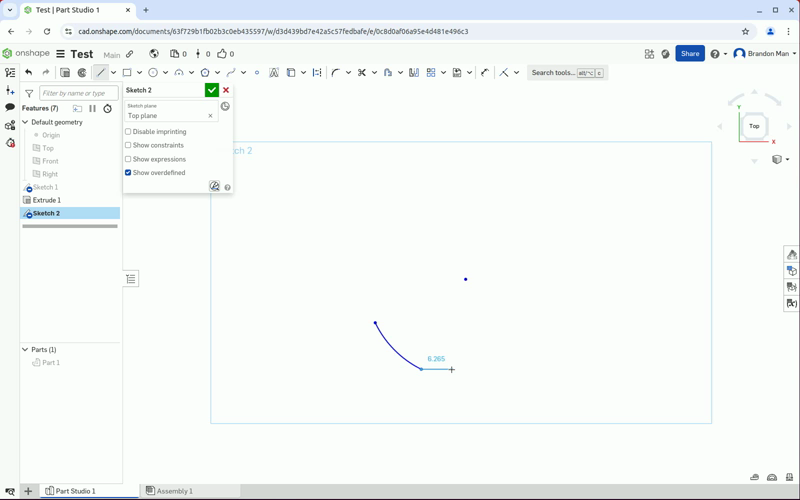
mouse_move(427, 357)
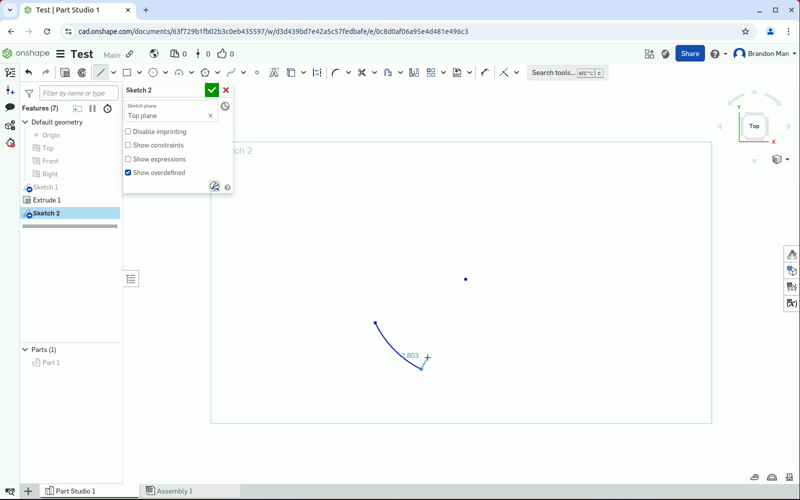
click(427, 357)
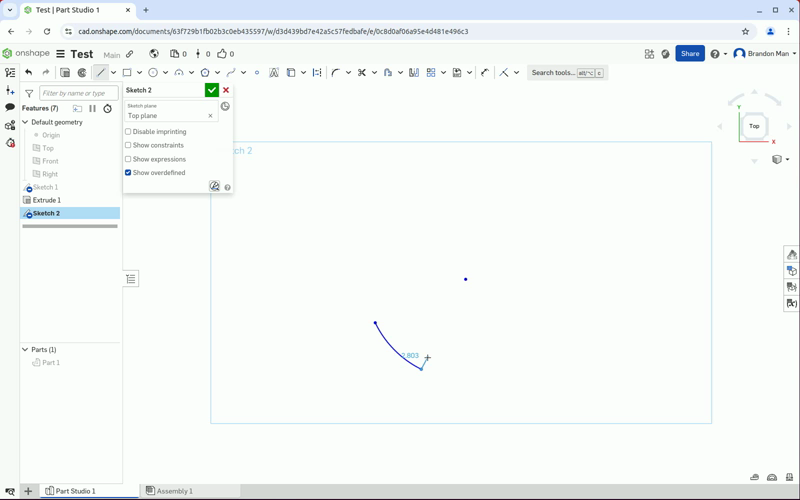
key_up(shift)
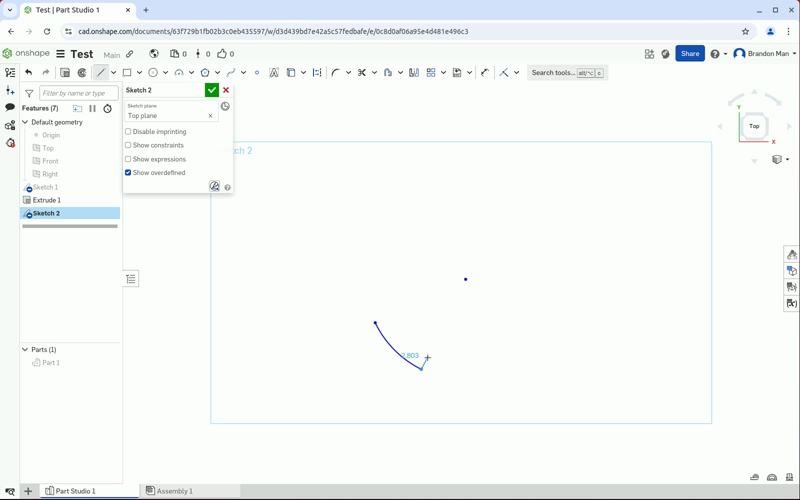
key(esc)
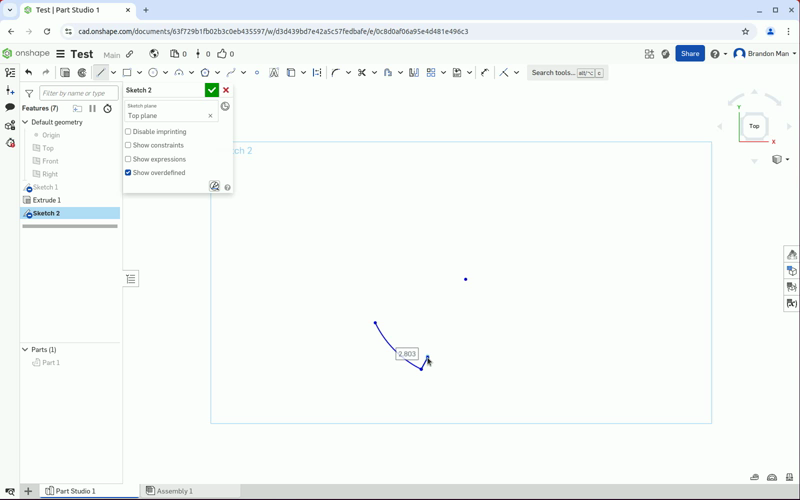
key(a)
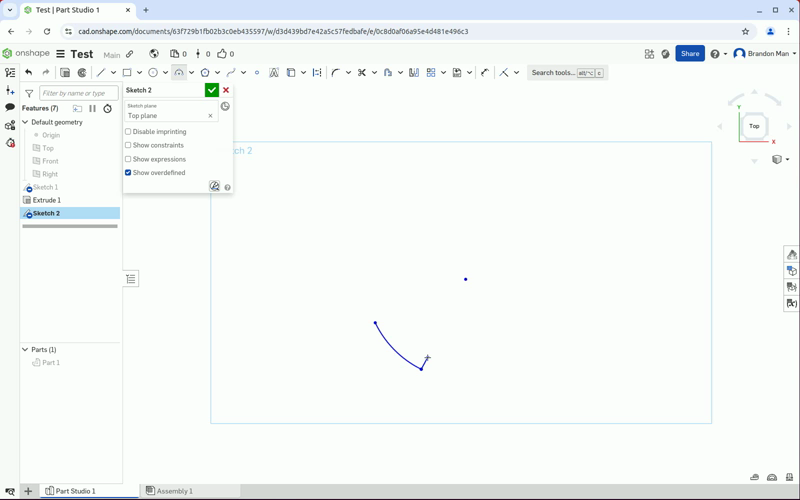
mouse_move(427, 357)
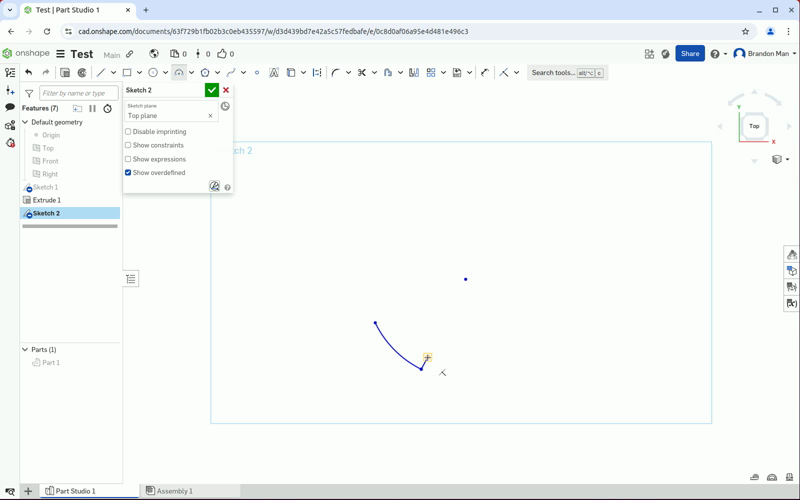
click(427, 357)
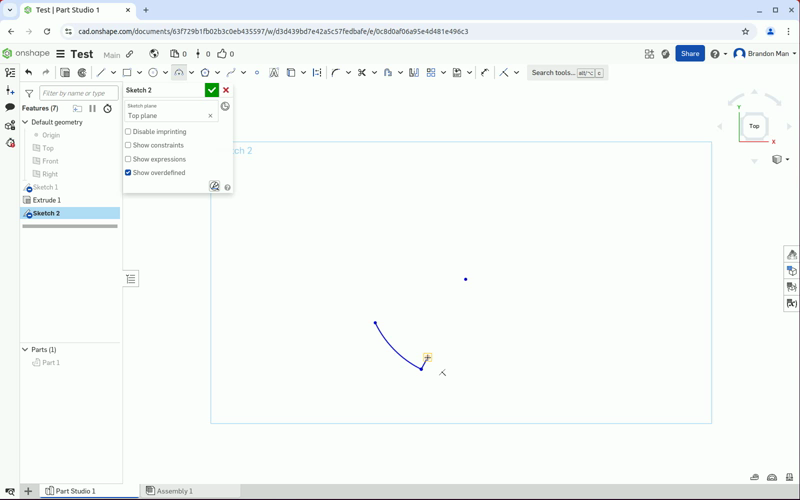
key_down(shift)
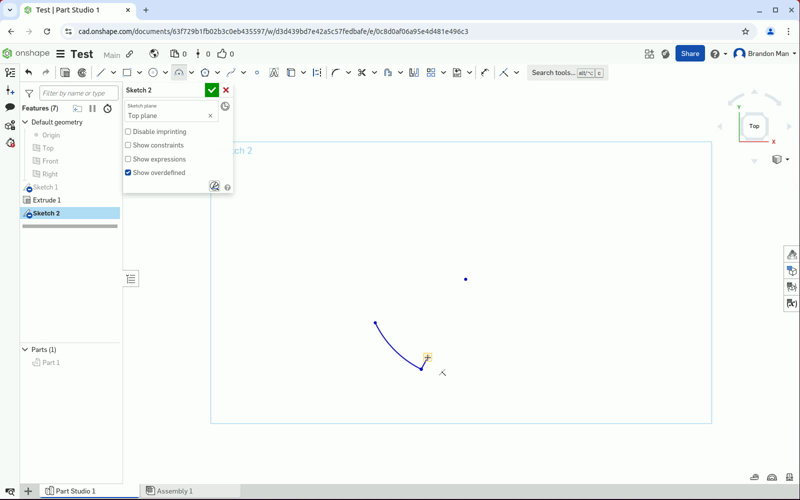
mouse_move(387, 316)
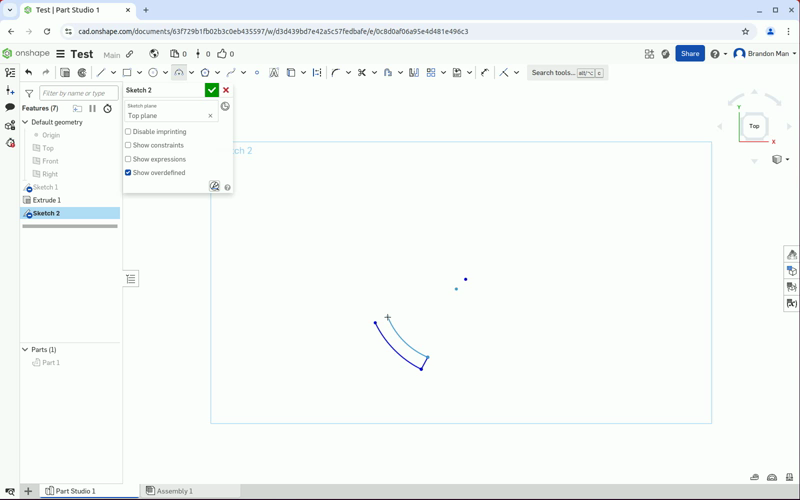
click(387, 316)
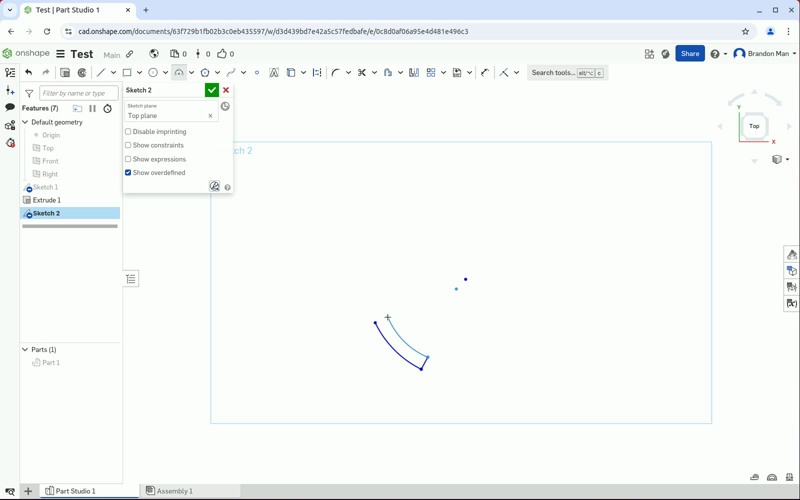
mouse_move(404, 340)
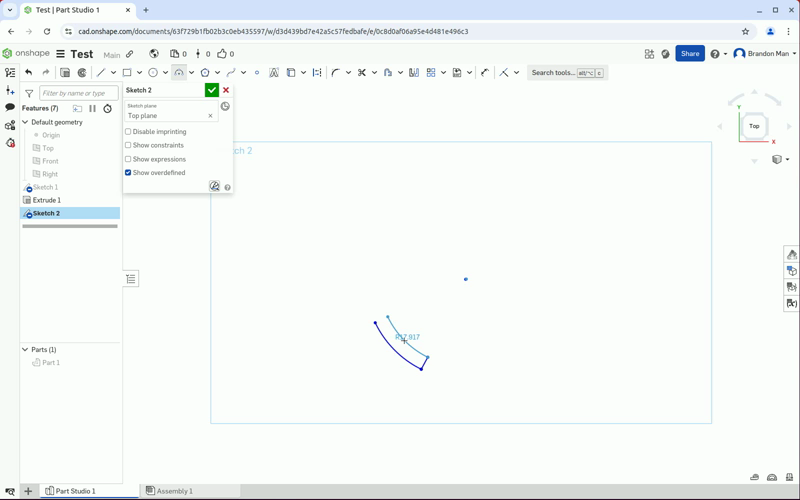
click(404, 340)
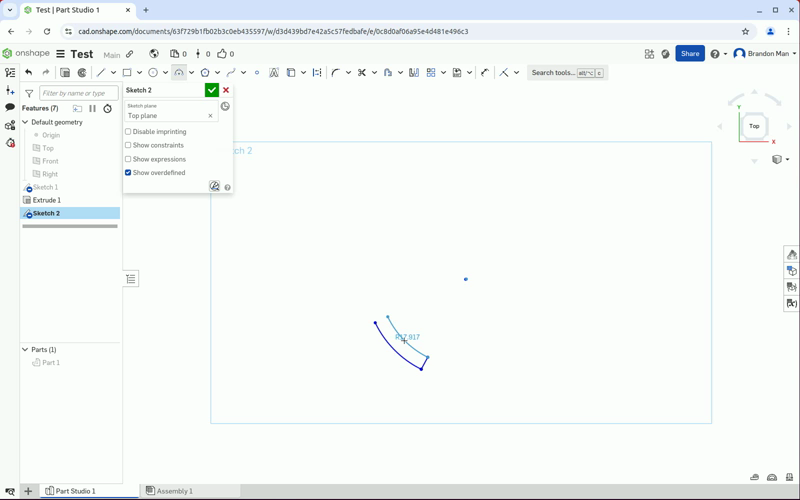
key_up(shift)
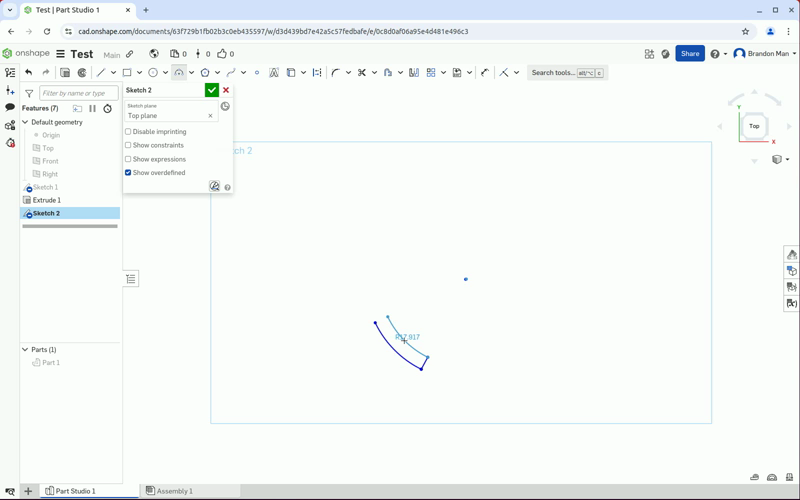
key(esc)
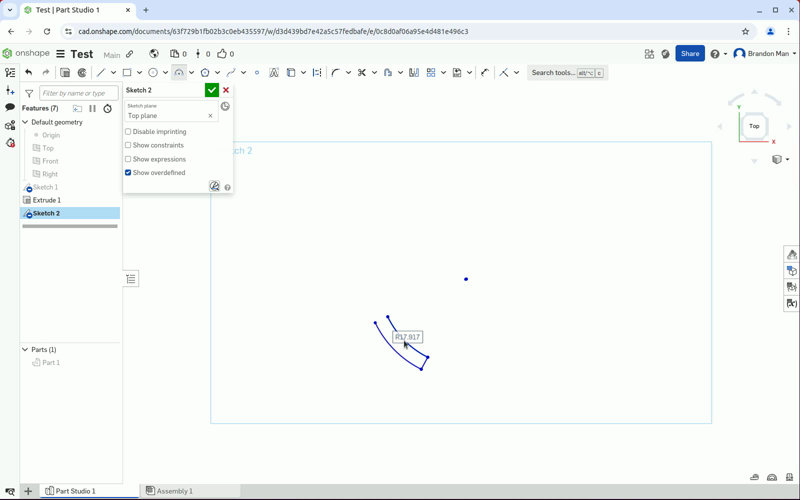
key(l)
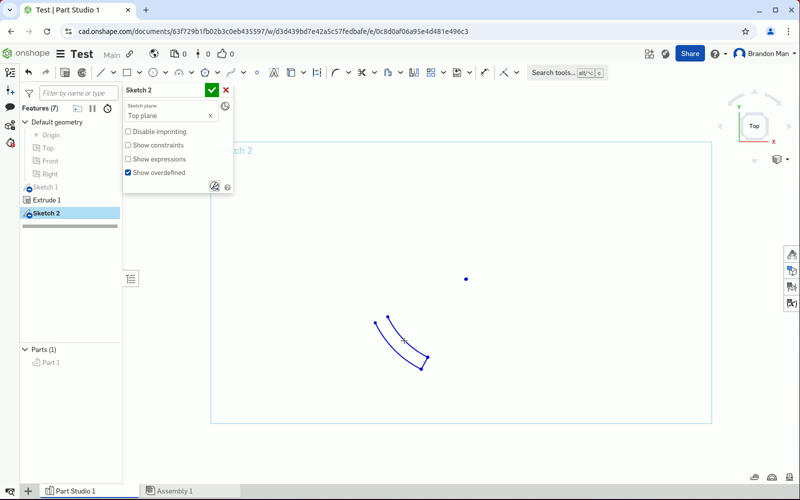
mouse_move(387, 316)
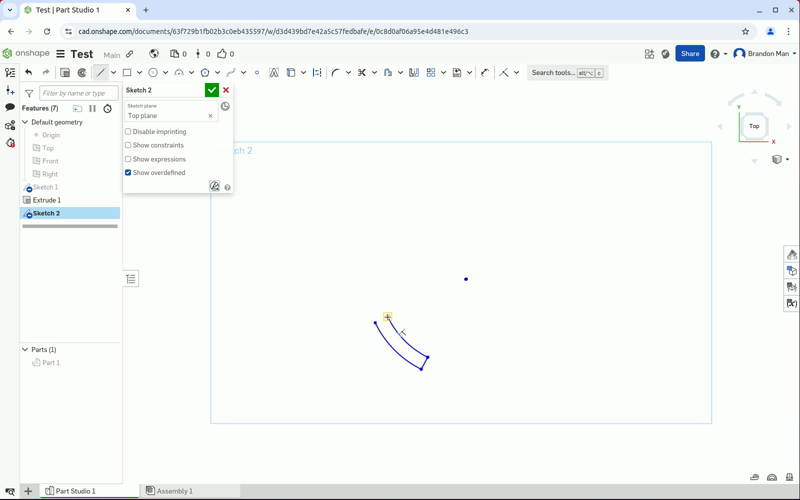
click(387, 316)
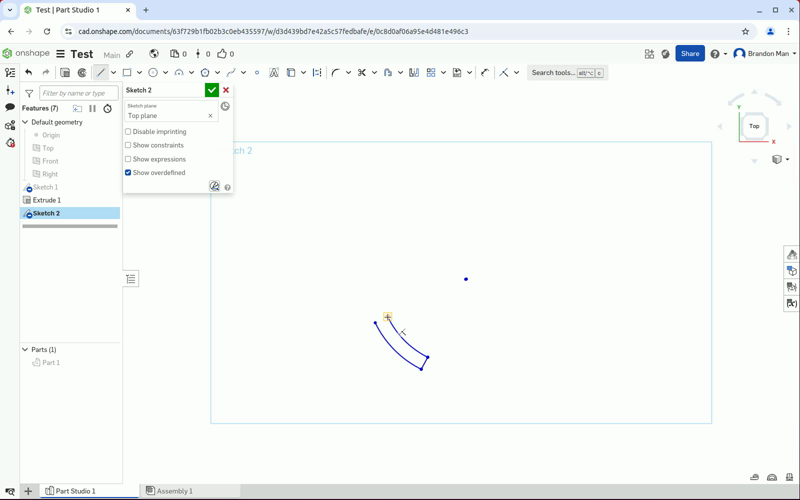
mouse_move(417, 316)
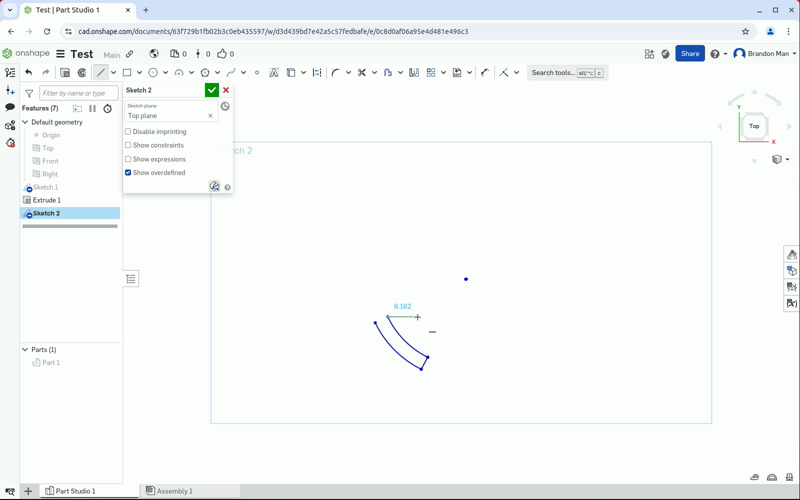
key_down(shift)
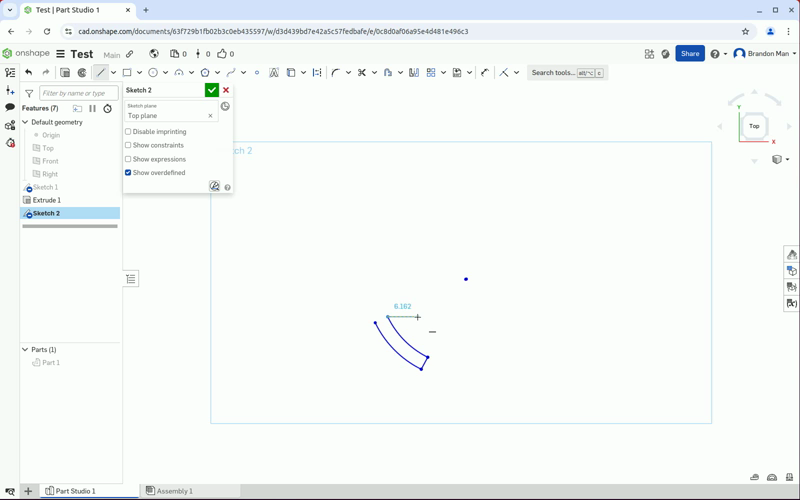
mouse_move(375, 322)
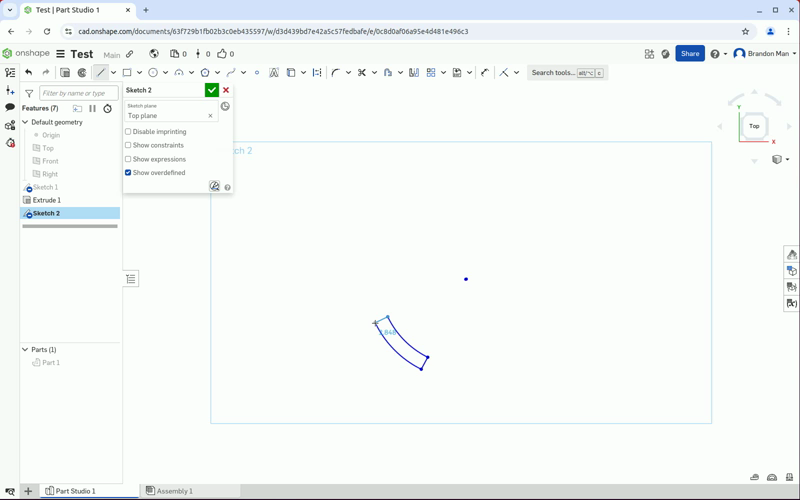
key_up(shift)
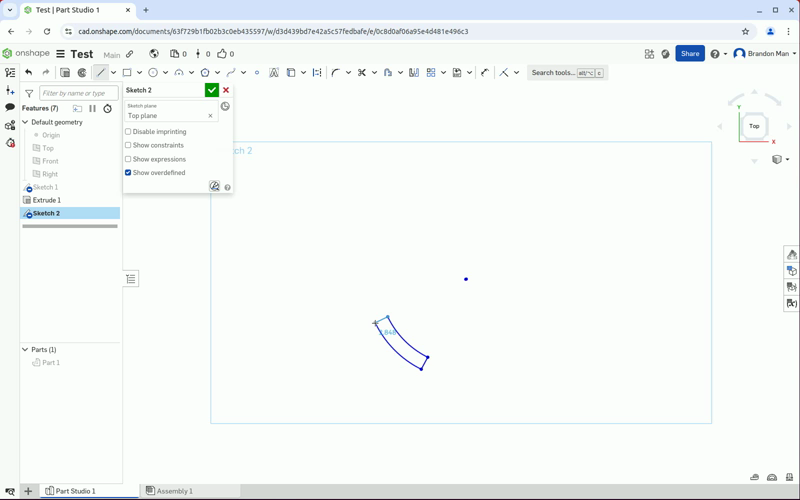
click(375, 322)
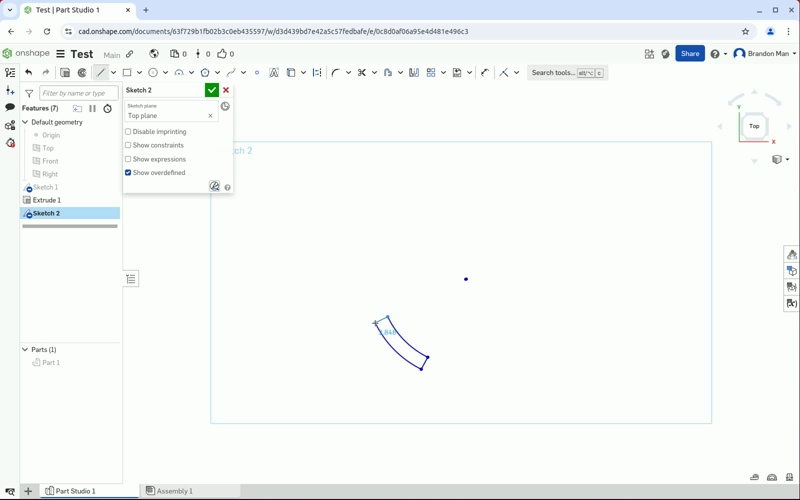
key(esc)
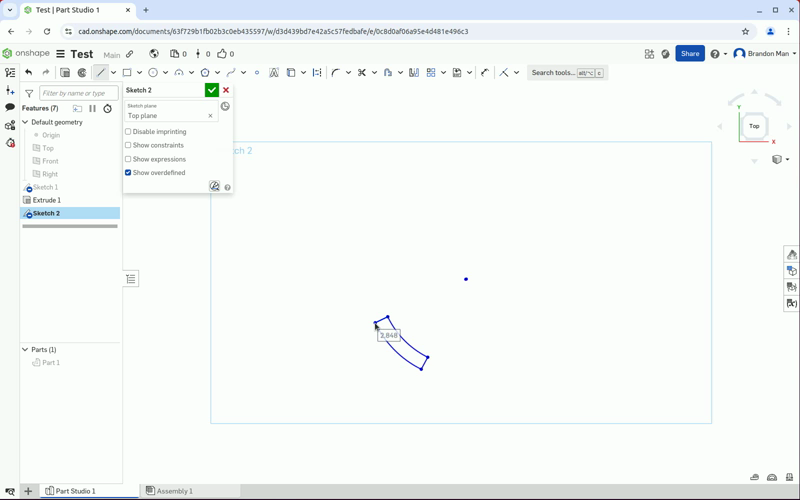
mouse_move(385, 318)
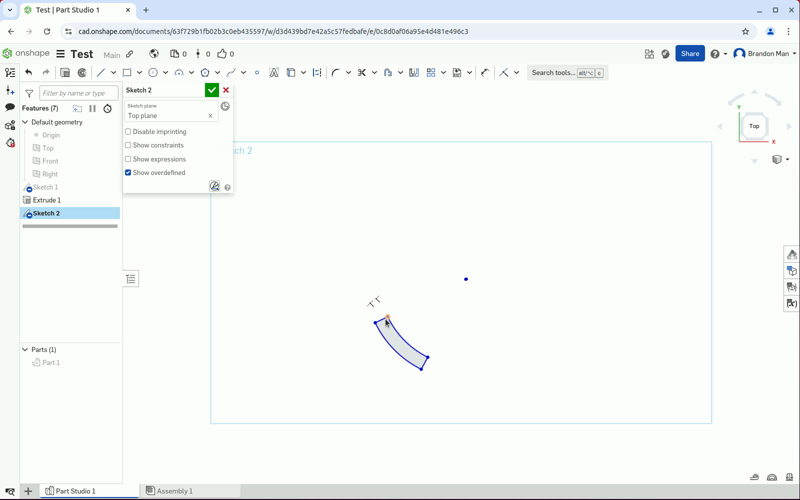
scroll(6)
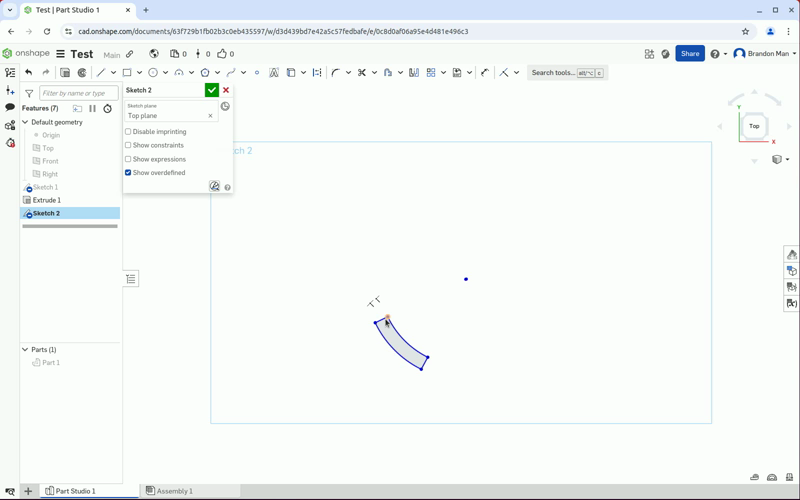
scroll(6)
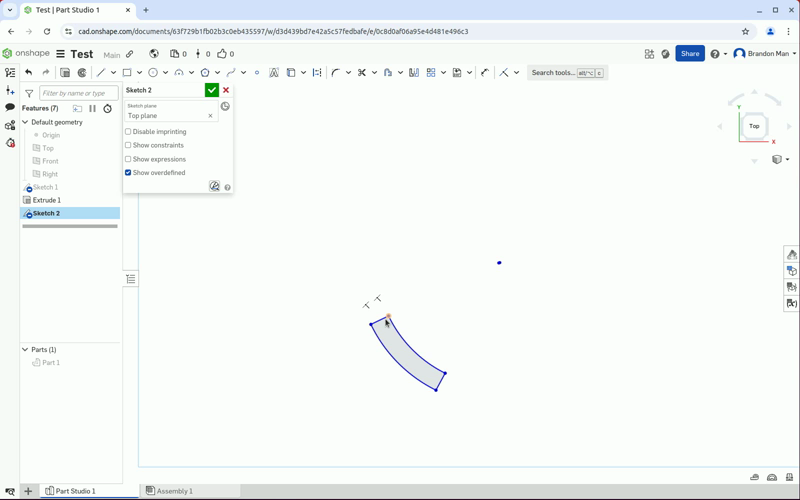
scroll(6)
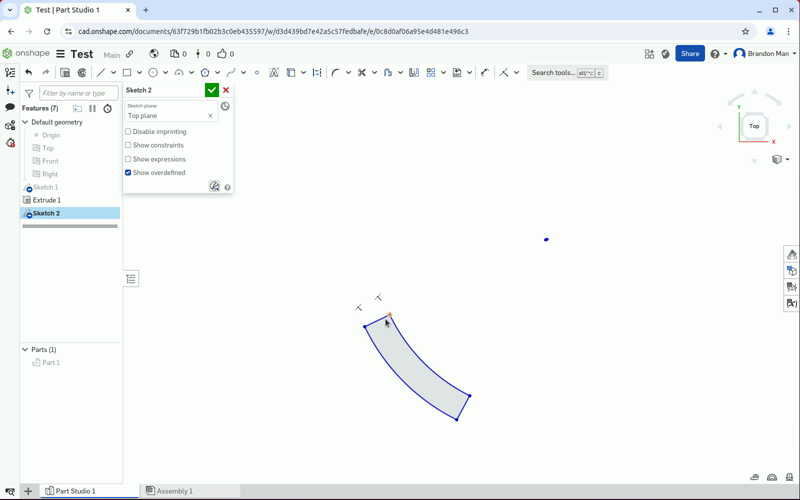
scroll(6)
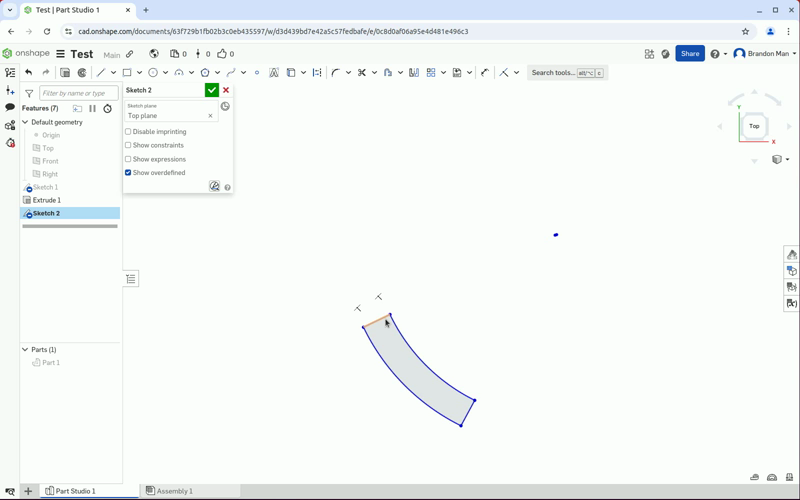
scroll(6)
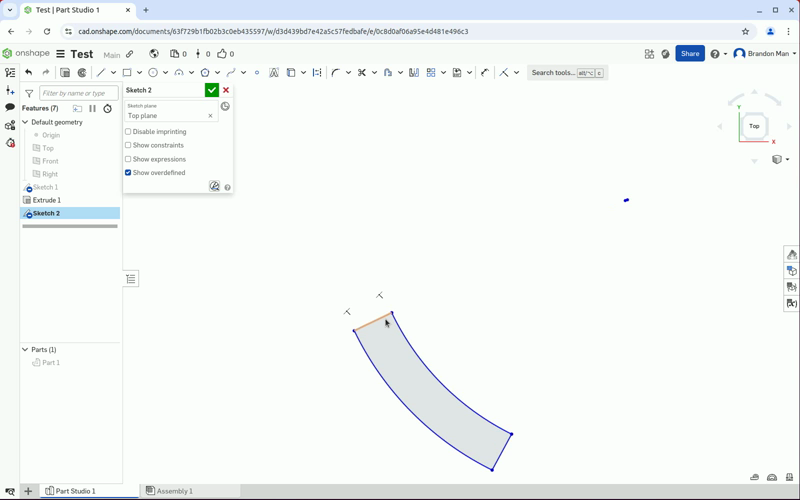
scroll(6)
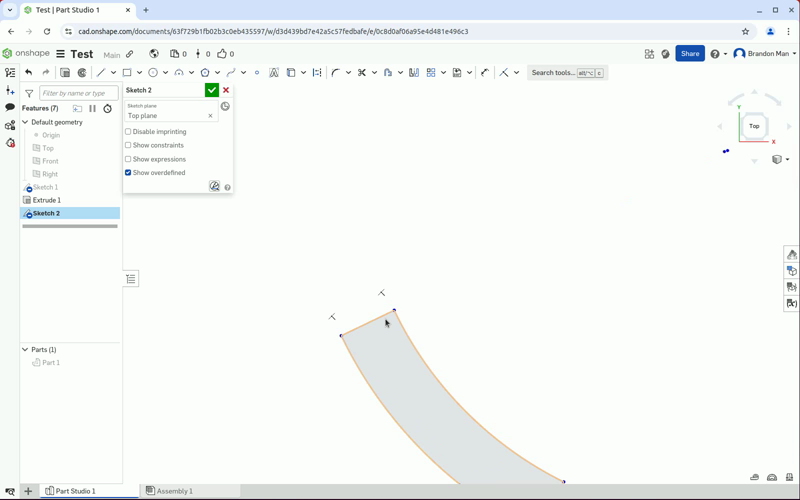
scroll(6)
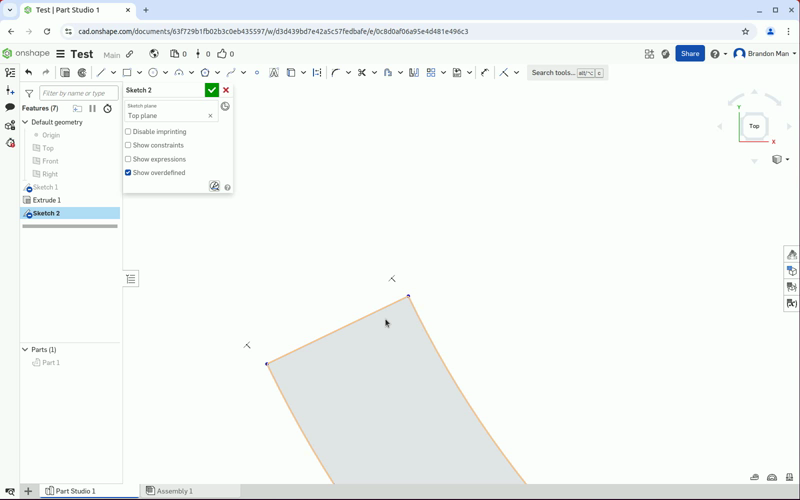
click(385, 318)
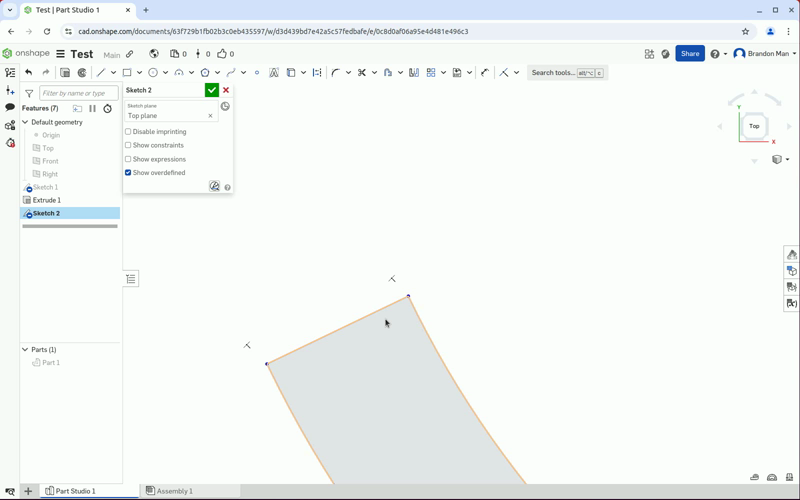
scroll(-6)
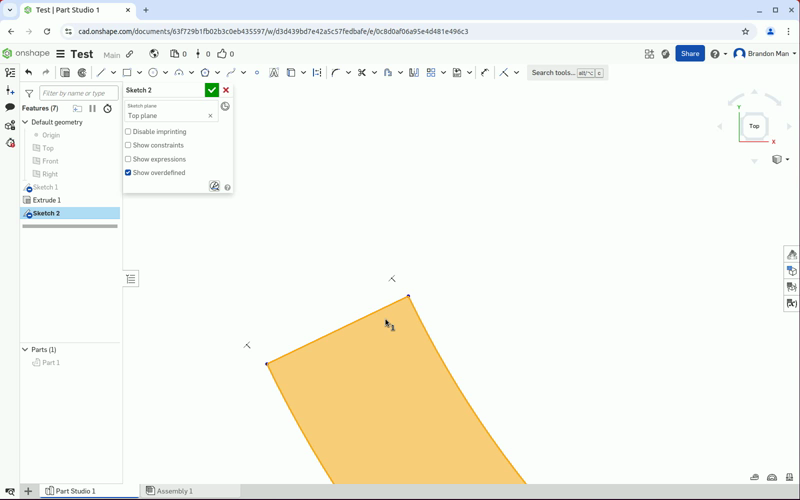
scroll(-6)
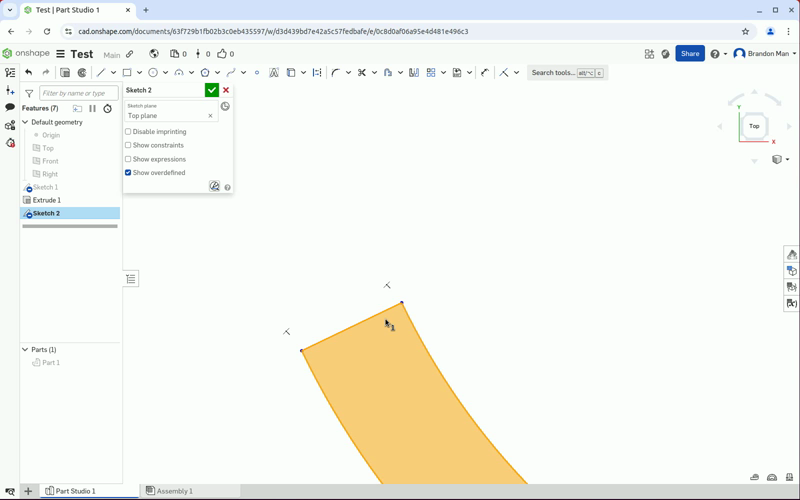
scroll(-6)
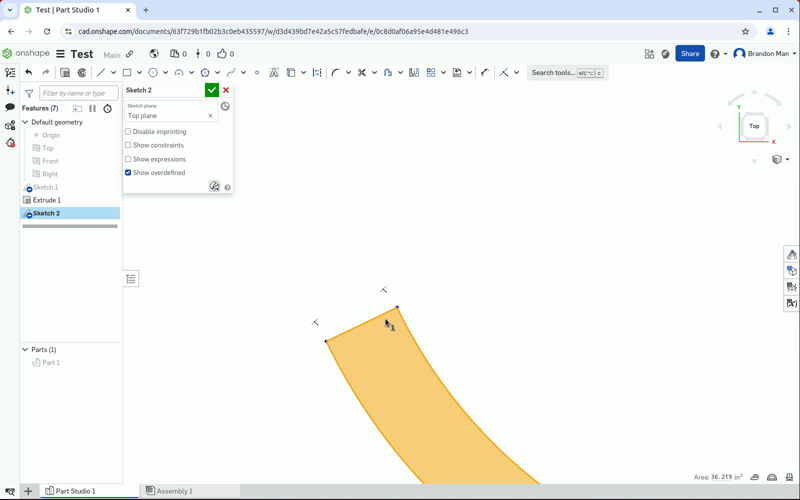
scroll(-6)
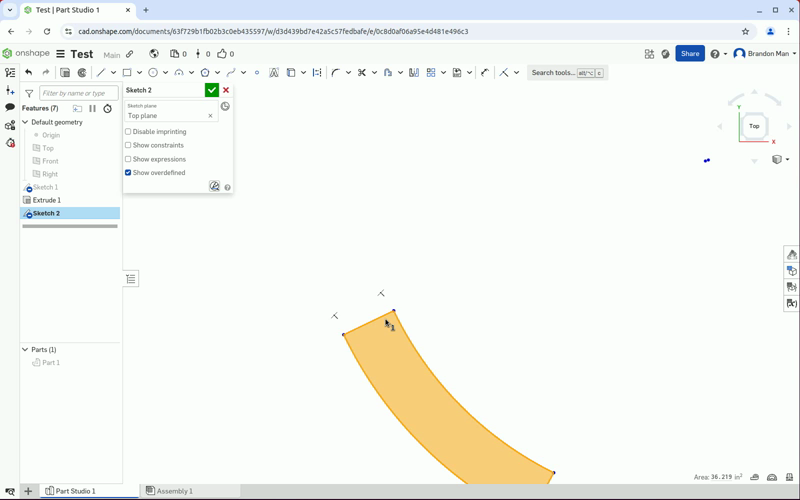
scroll(-6)
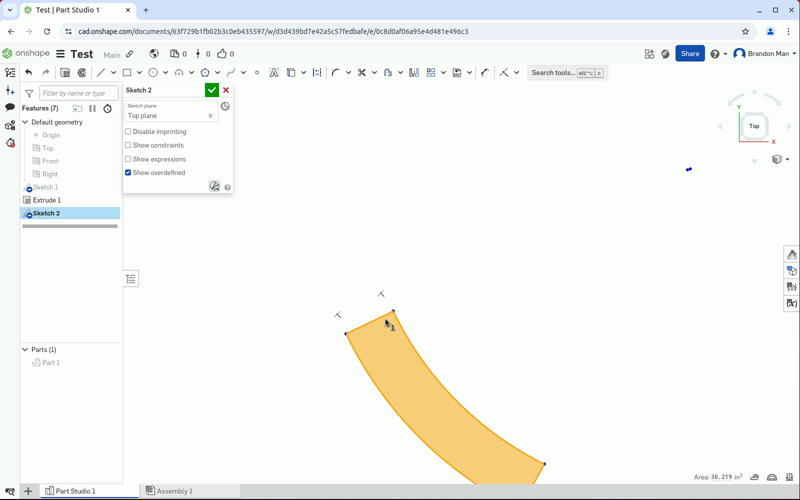
scroll(-6)
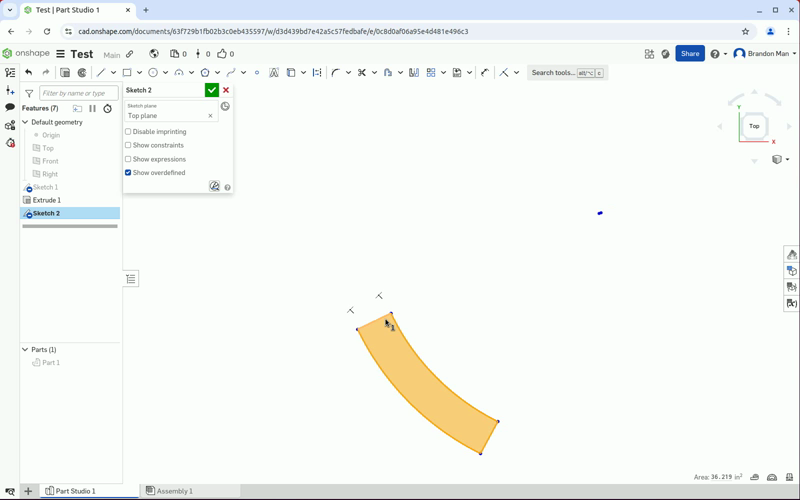
scroll(-6)
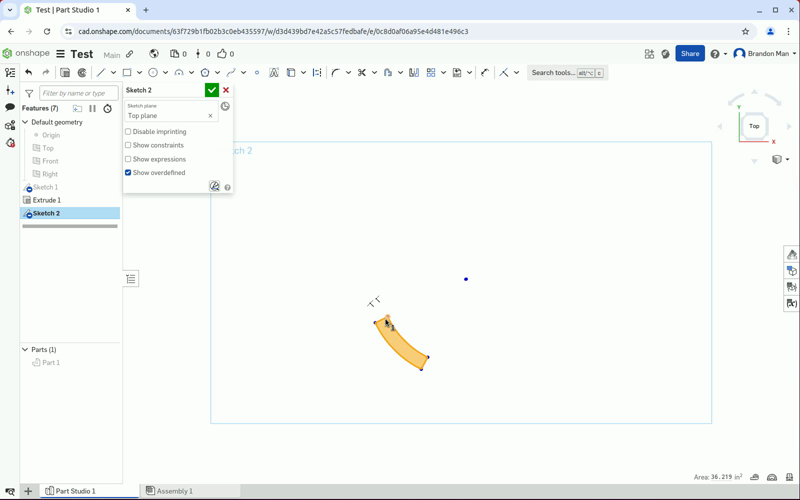
mouse_move(73, 352)
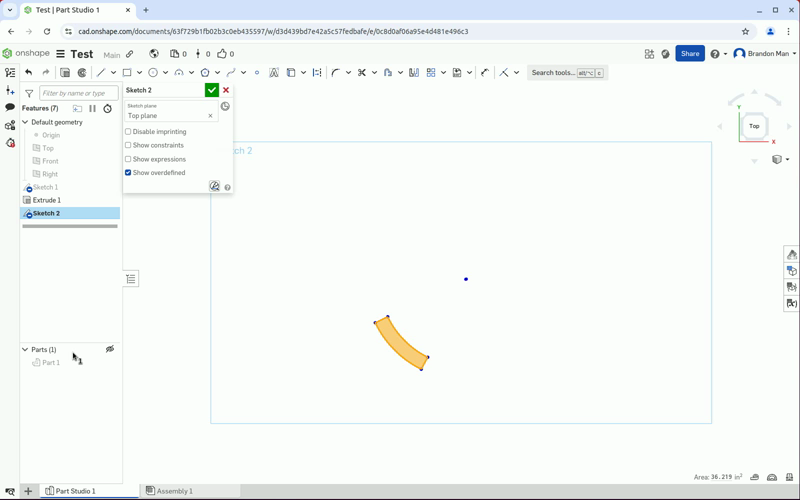
key(shift+y)
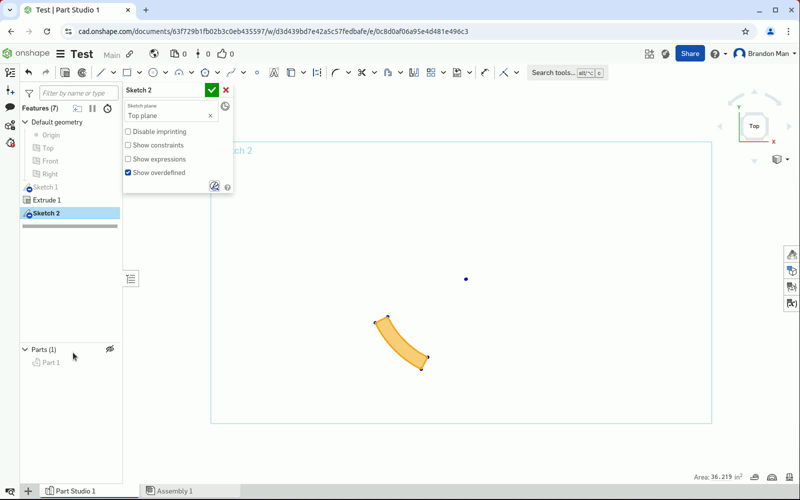
key(shift+e)
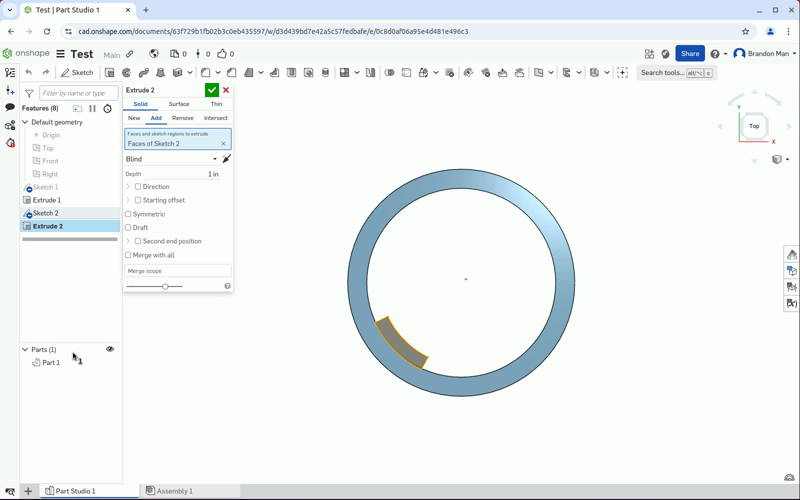
mouse_move(143, 106)
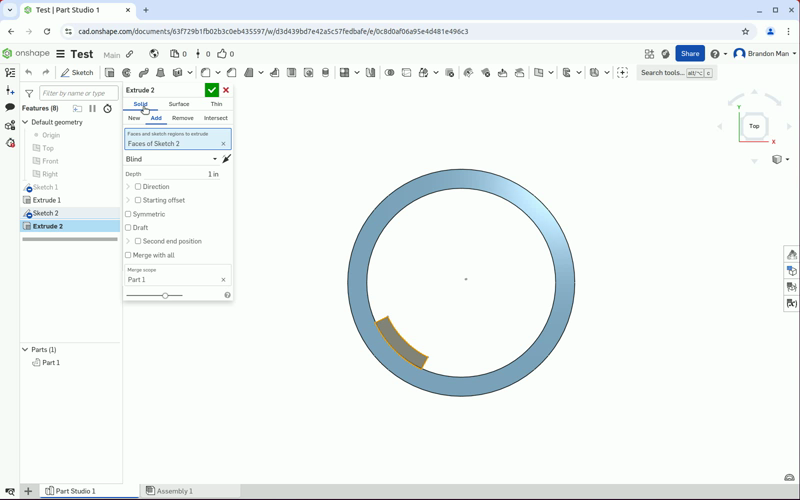
click(143, 106)
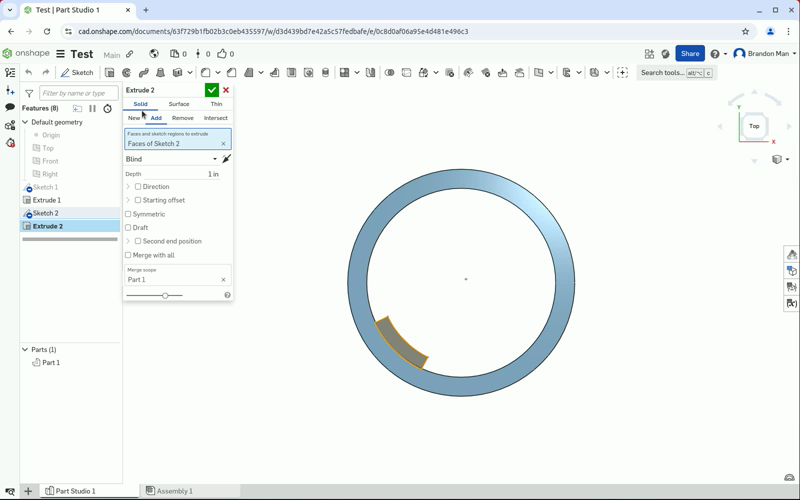
mouse_move(137, 120)
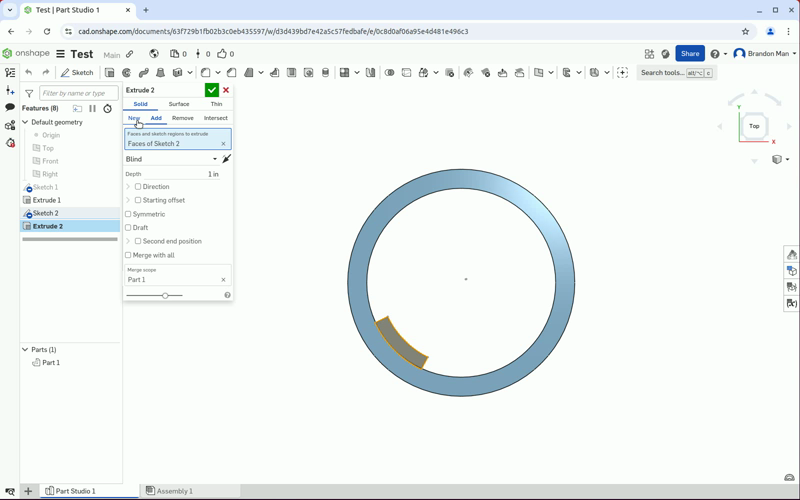
click(137, 120)
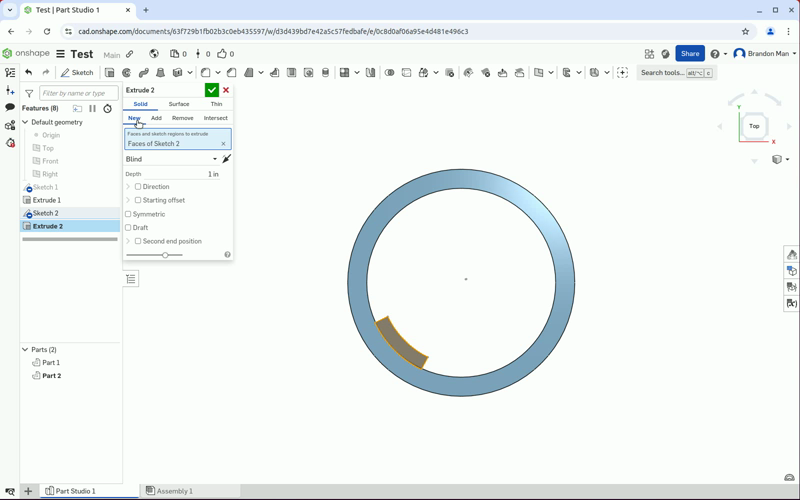
key(tab, 4)
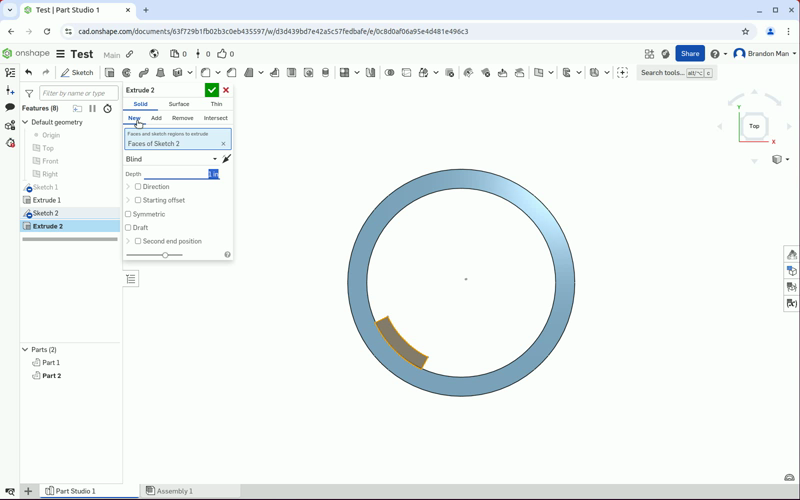
text(4.574)
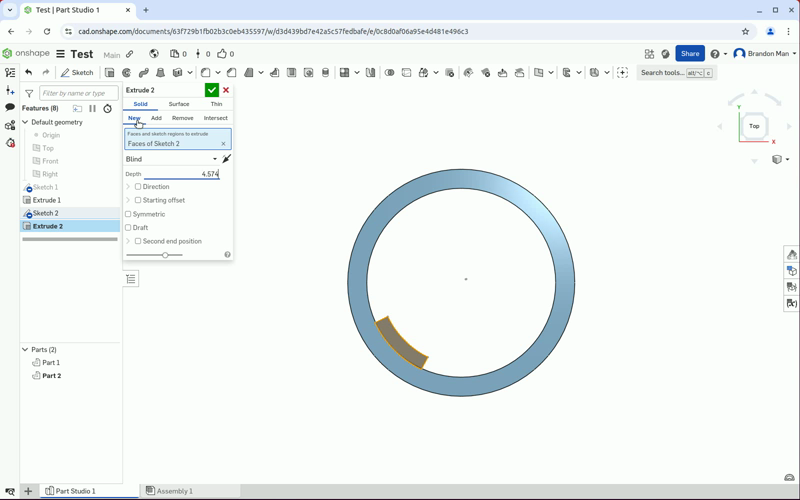
key(enter)
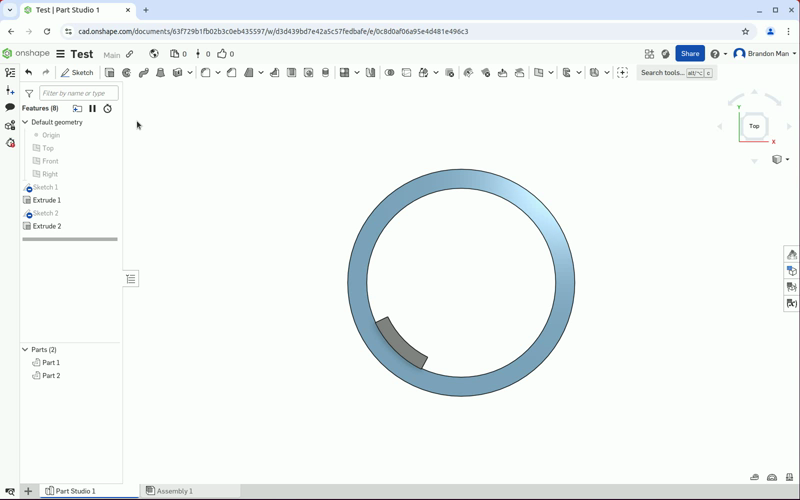
key(shift+h)
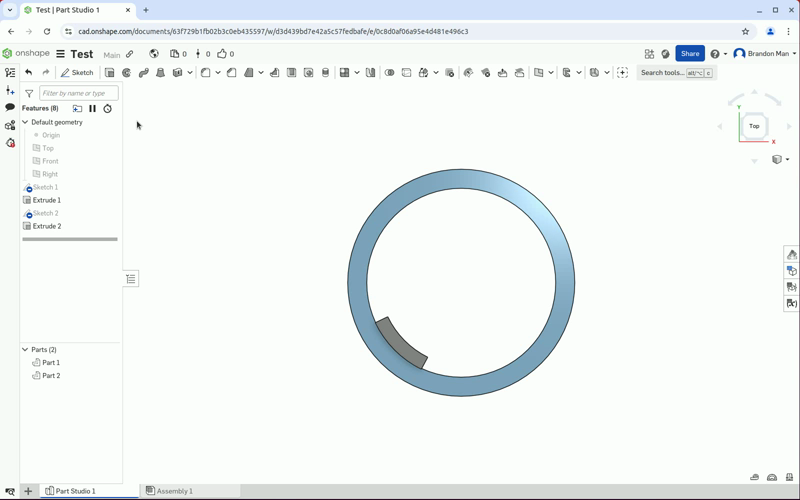
key(shift+h)
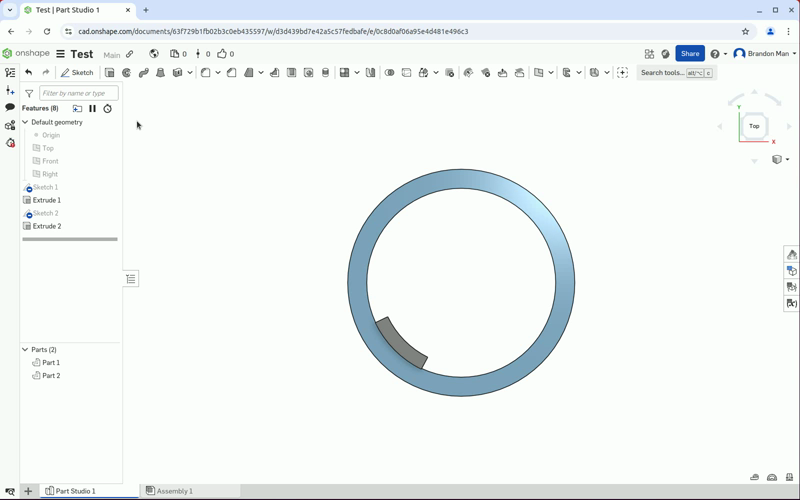
mouse_move(73, 189)
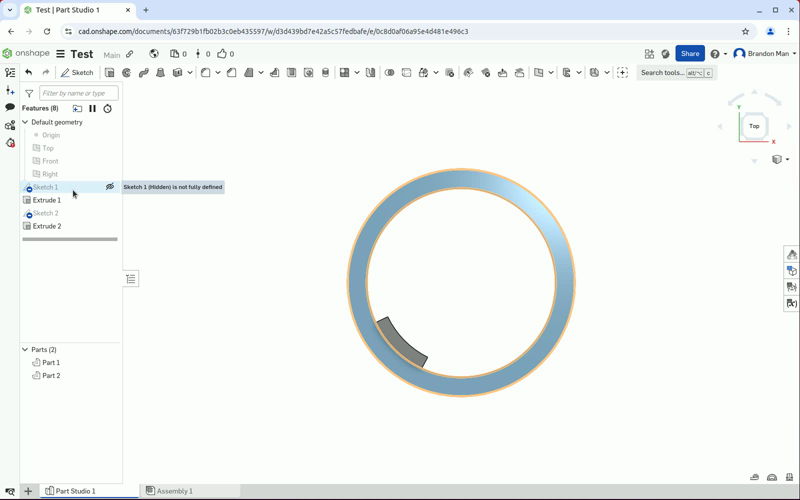
click(73, 189)
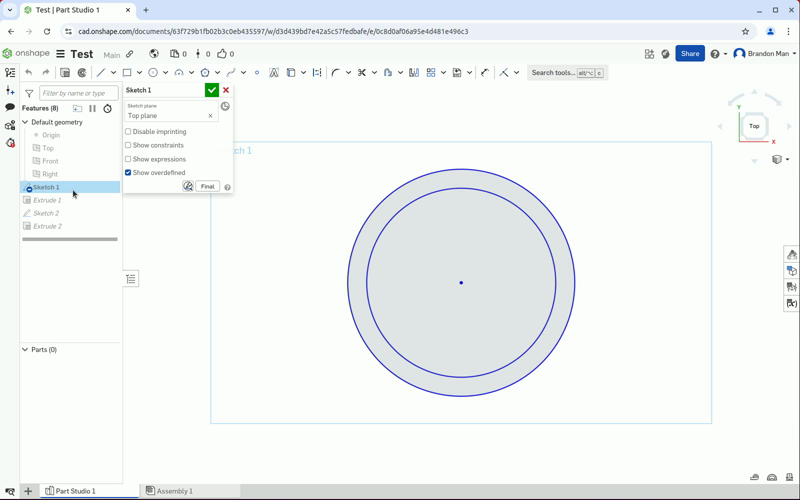
mouse_move(229, 92)
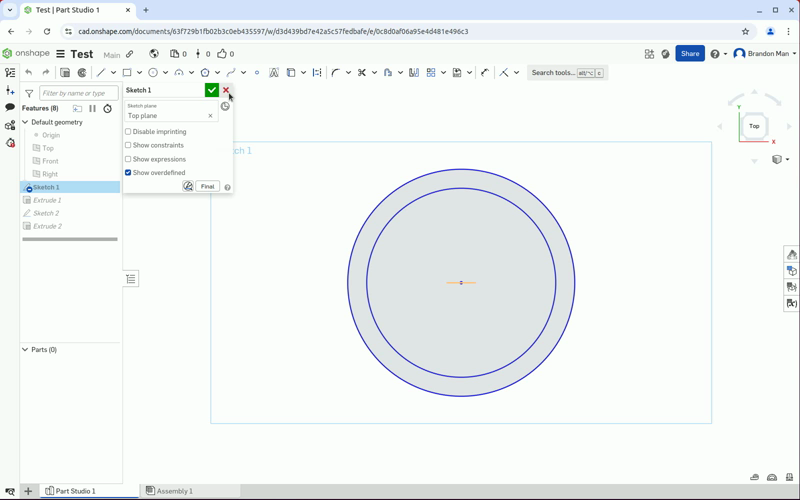
click(229, 92)
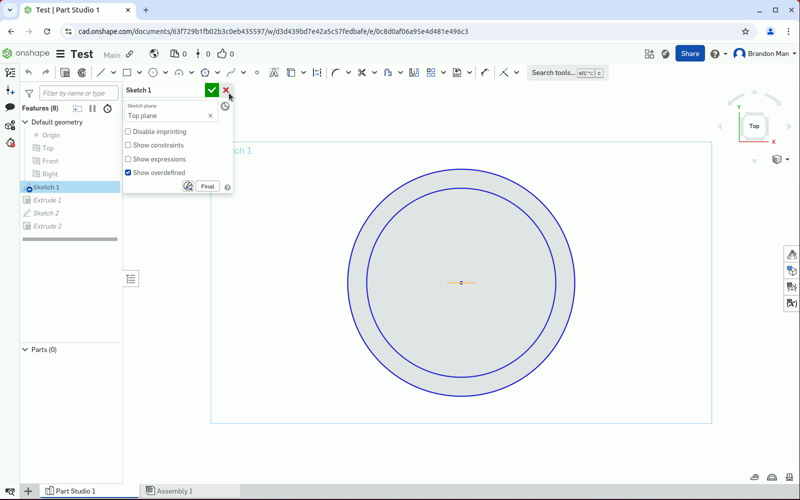
key(shift+s)
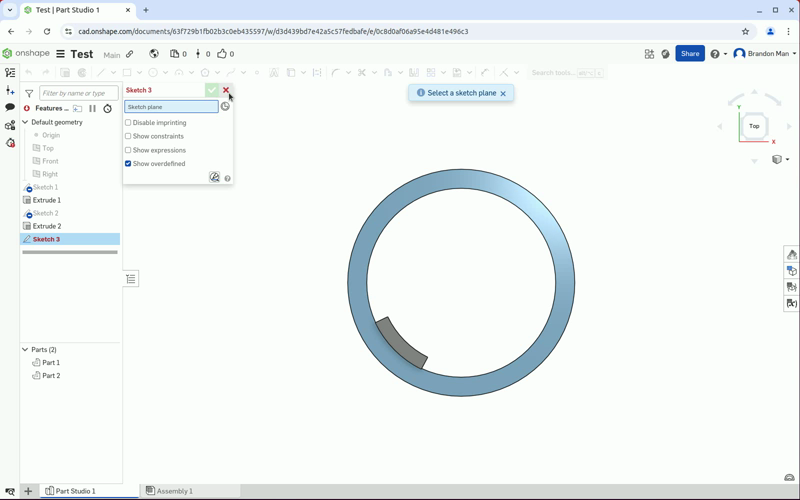
mouse_move(73, 150)
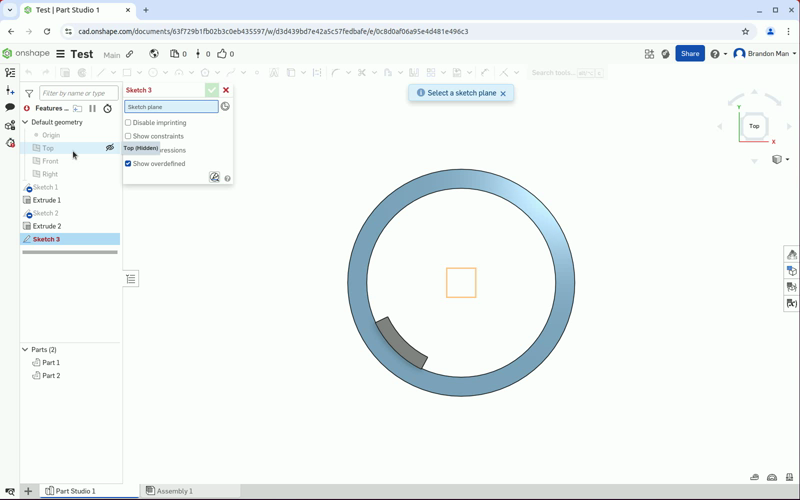
click(73, 150)
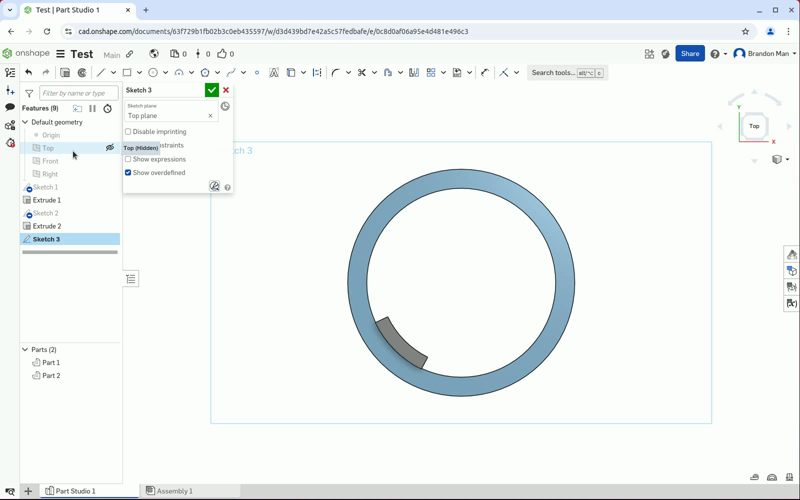
mouse_move(73, 352)
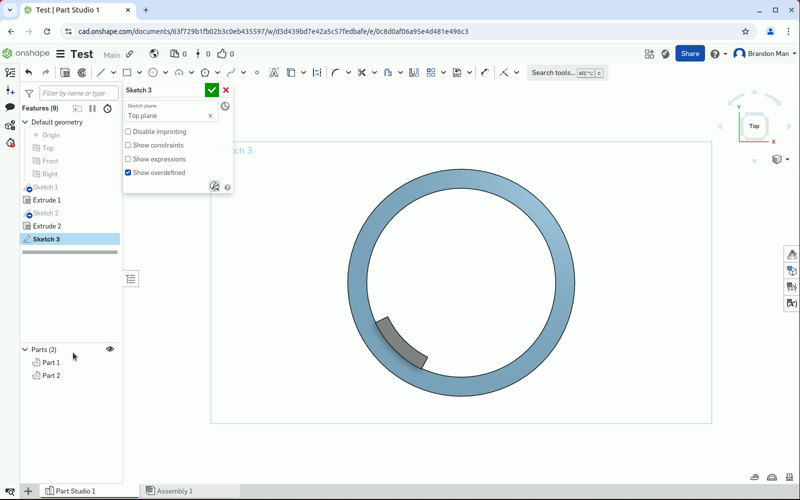
key(y)
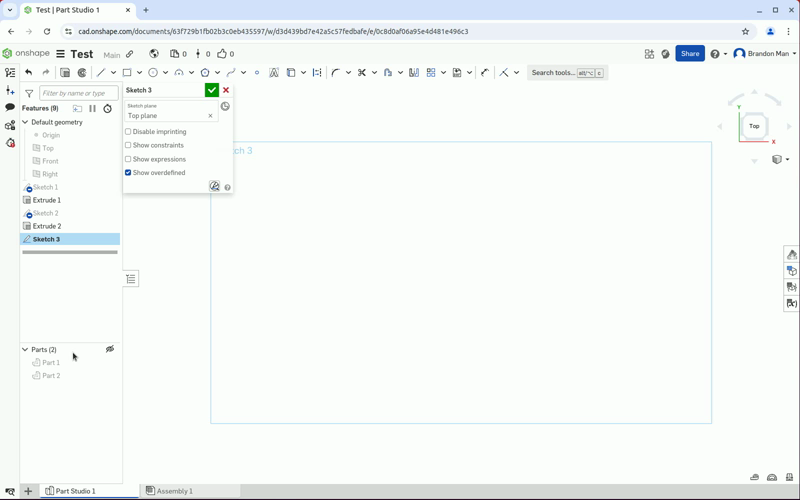
key(l)
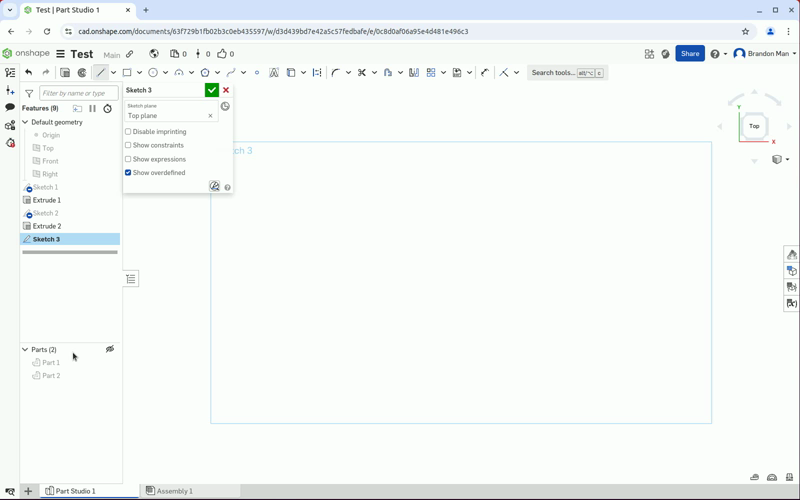
key_down(shift)
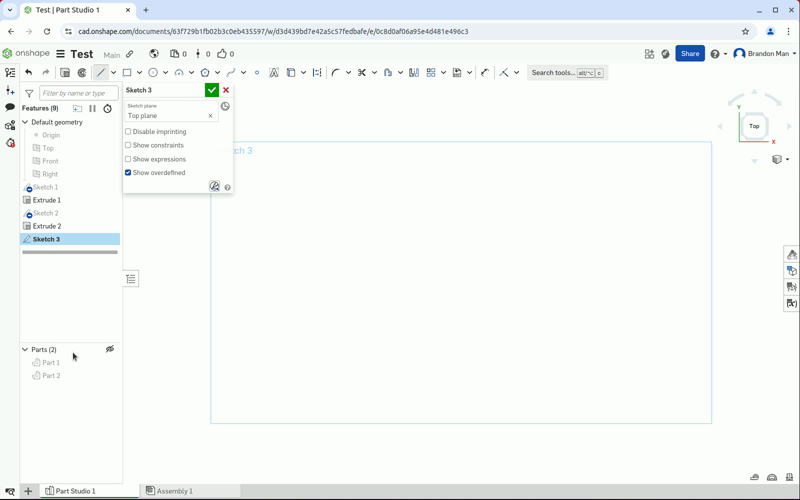
mouse_move(375, 243)
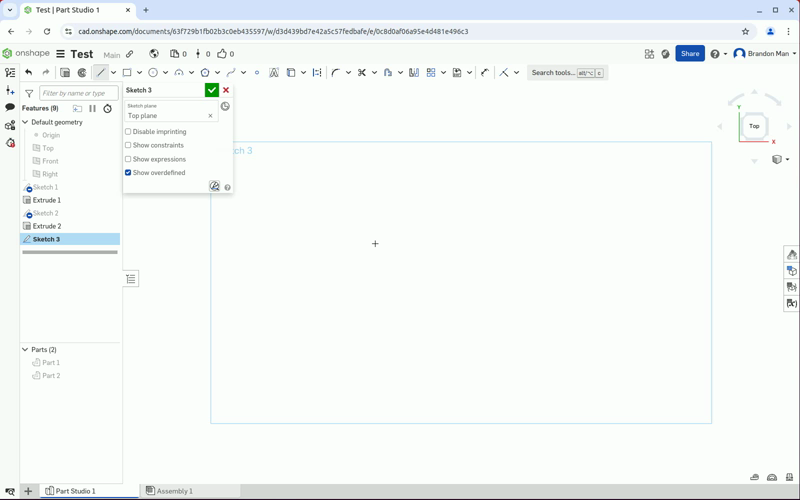
click(375, 243)
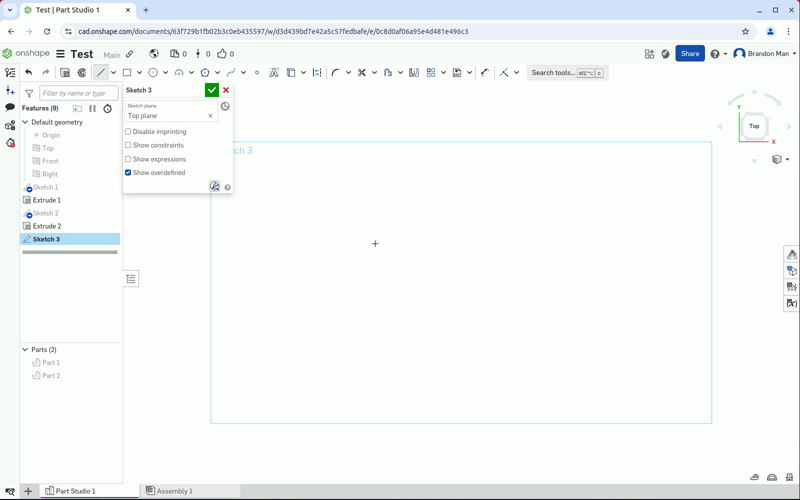
key_up(shift)
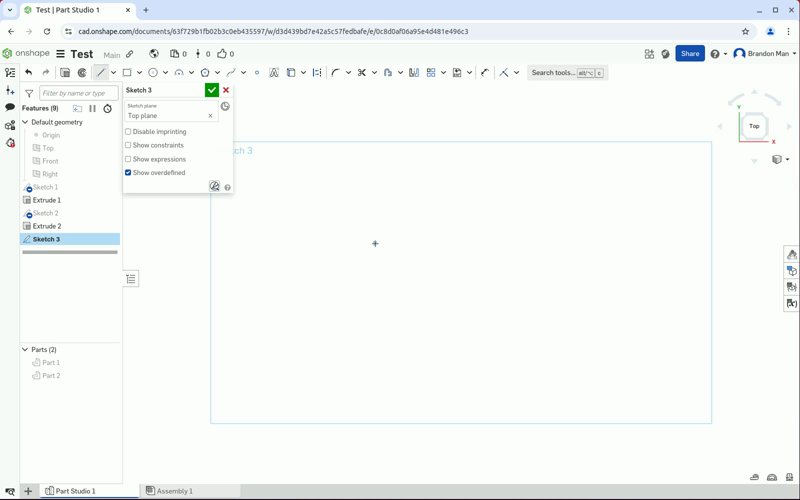
key_down(shift)
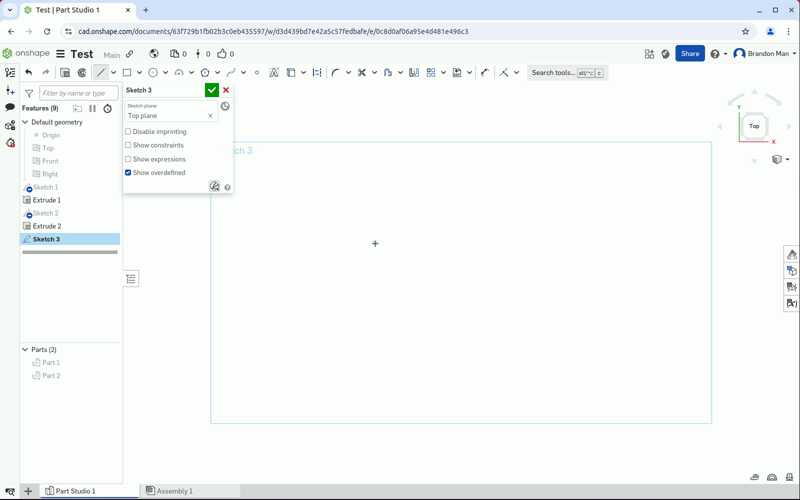
mouse_move(405, 243)
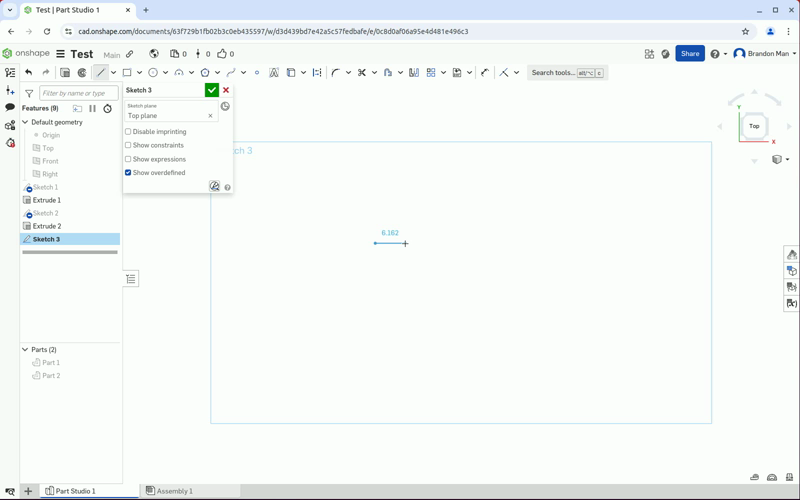
mouse_move(387, 249)
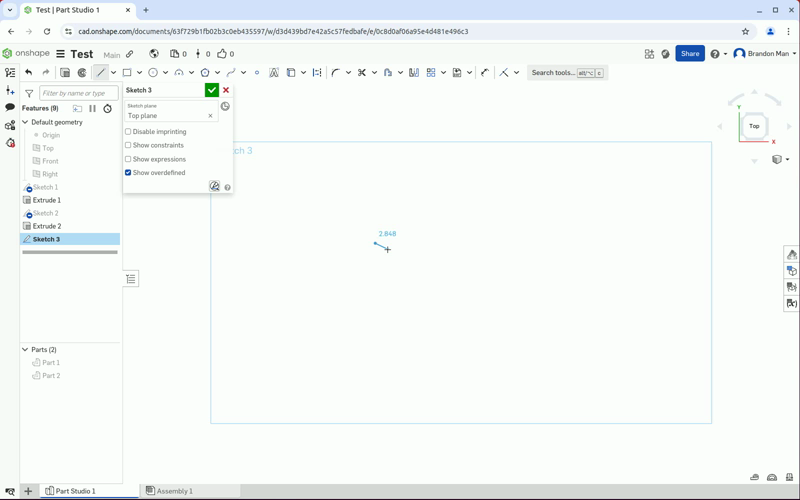
click(387, 249)
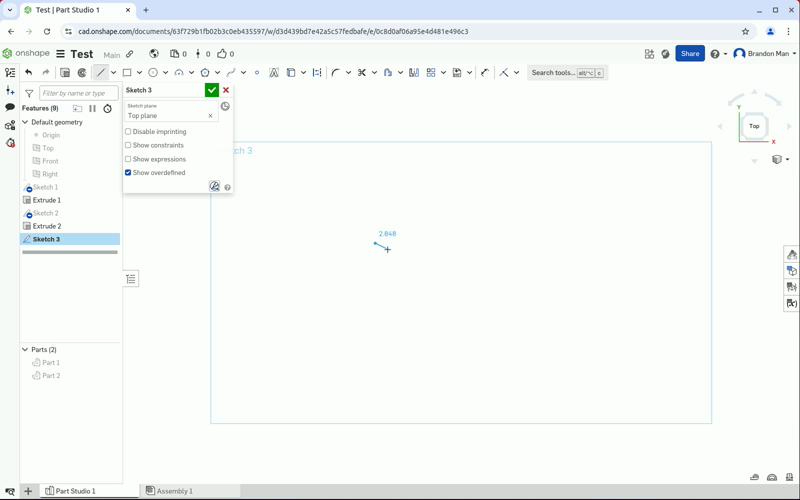
key_up(shift)
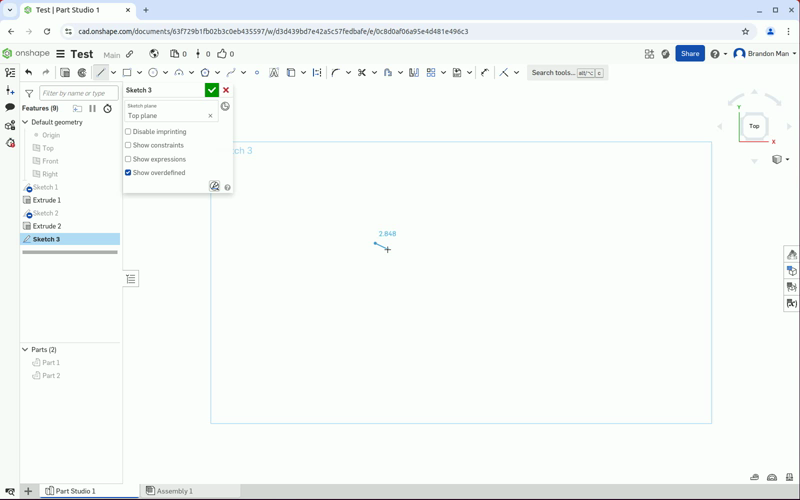
key(esc)
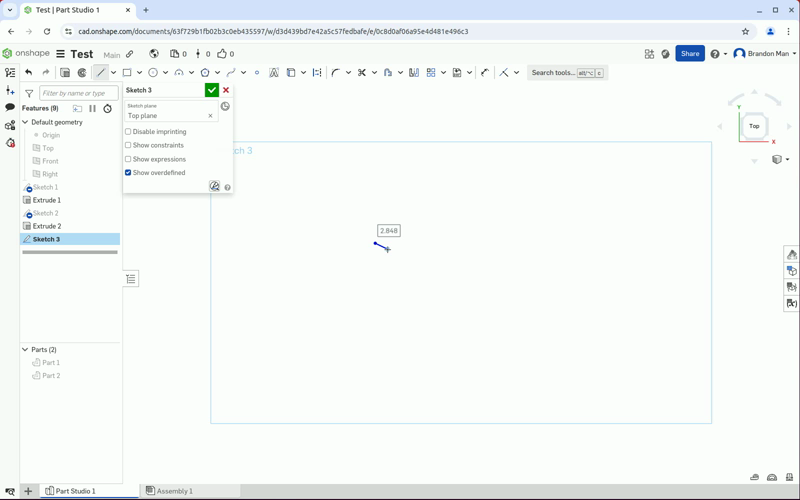
key(a)
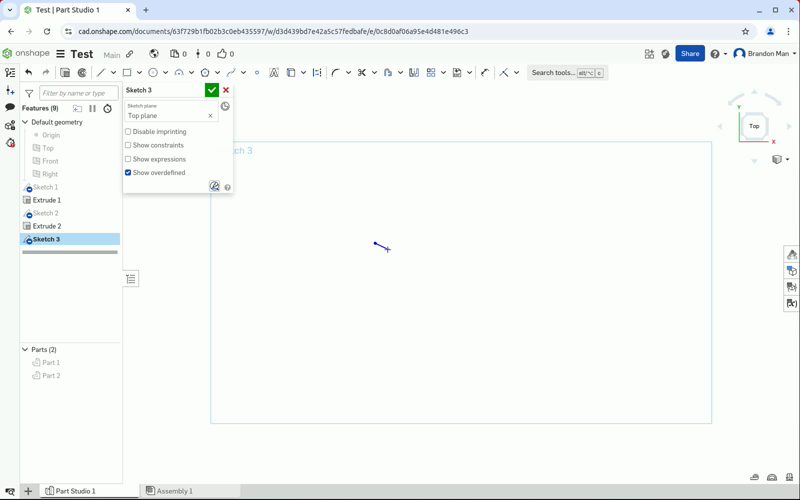
mouse_move(387, 249)
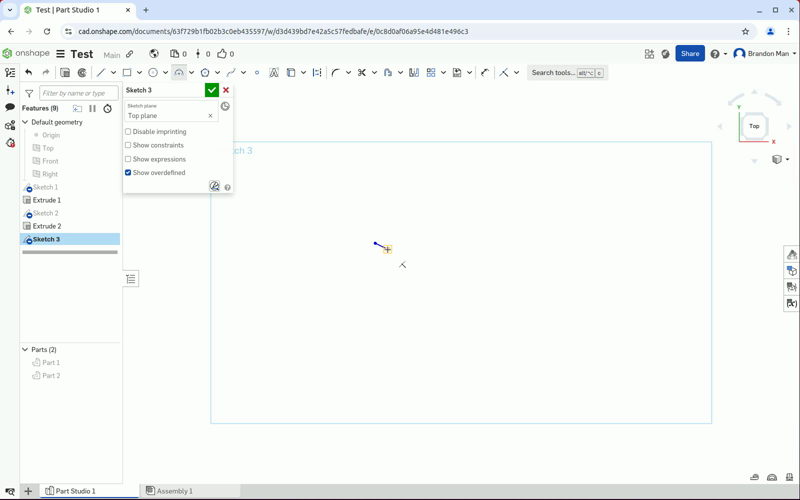
click(387, 249)
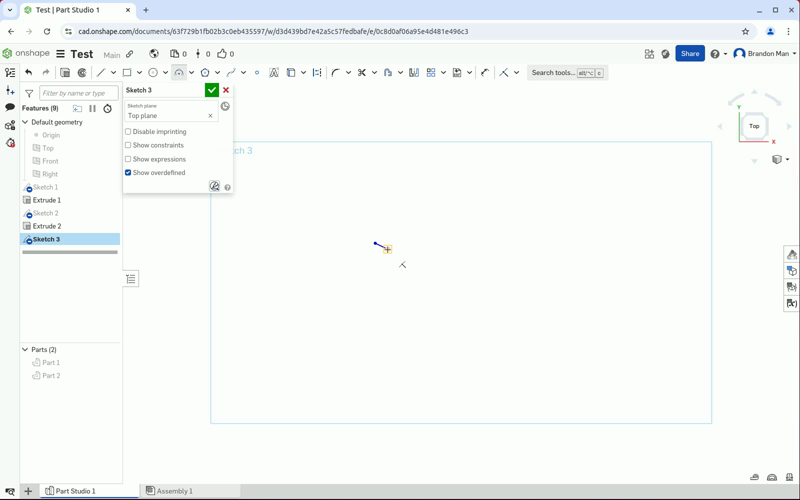
key_down(shift)
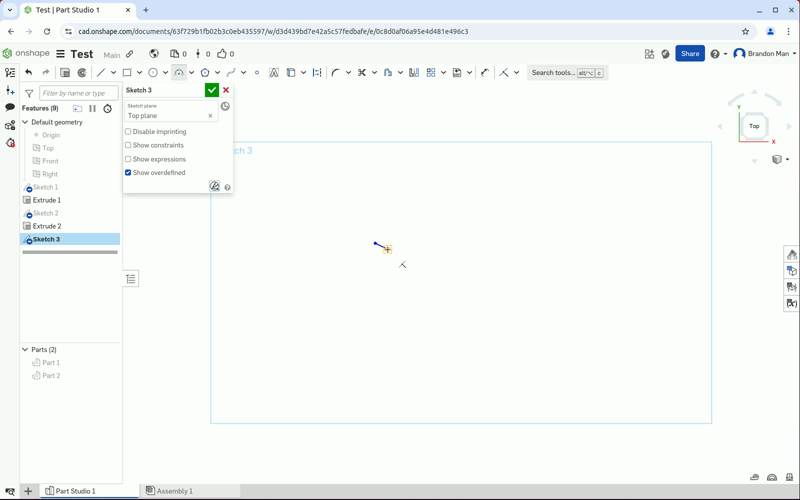
mouse_move(427, 208)
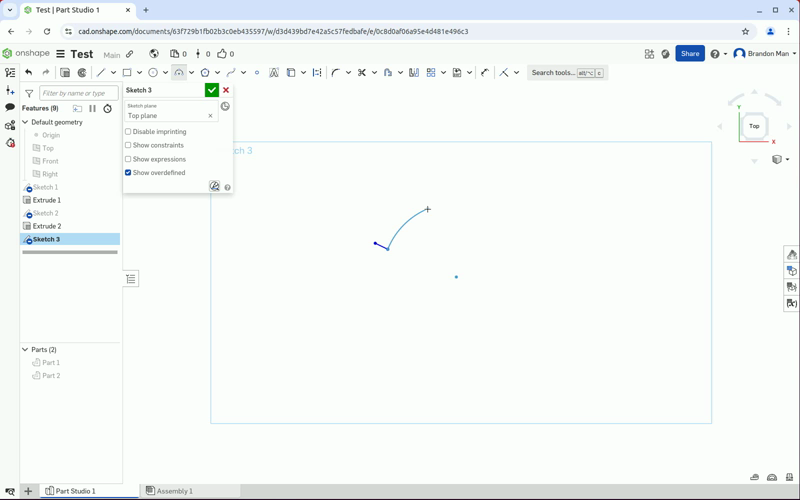
click(427, 208)
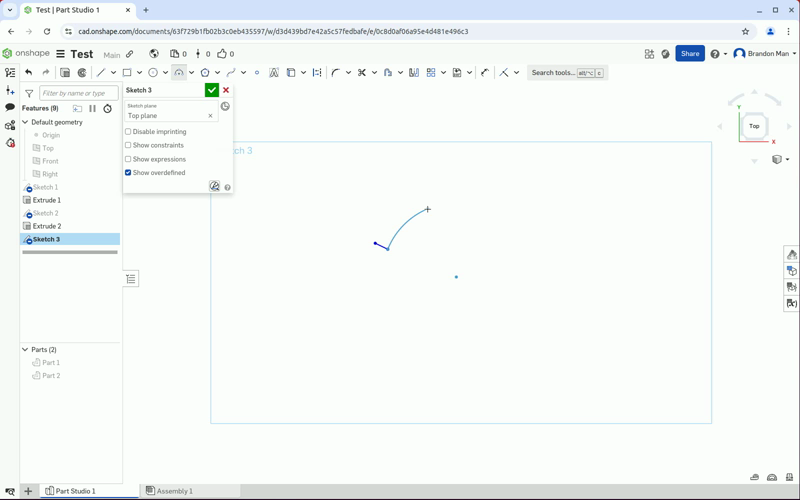
mouse_move(404, 225)
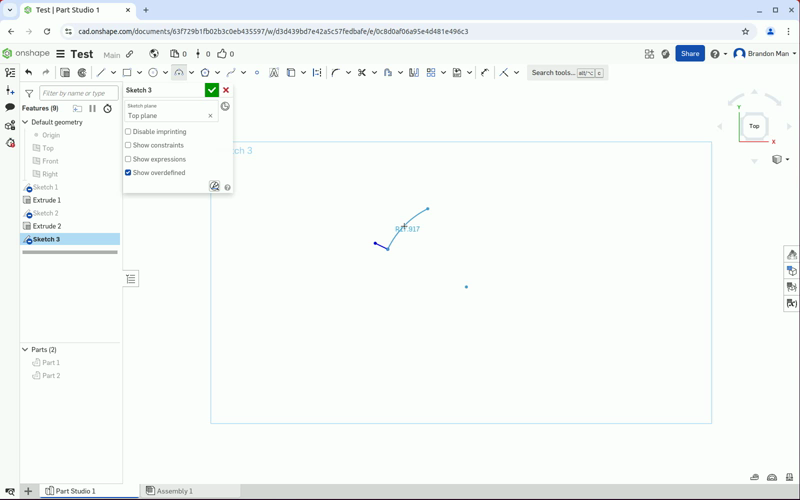
click(404, 225)
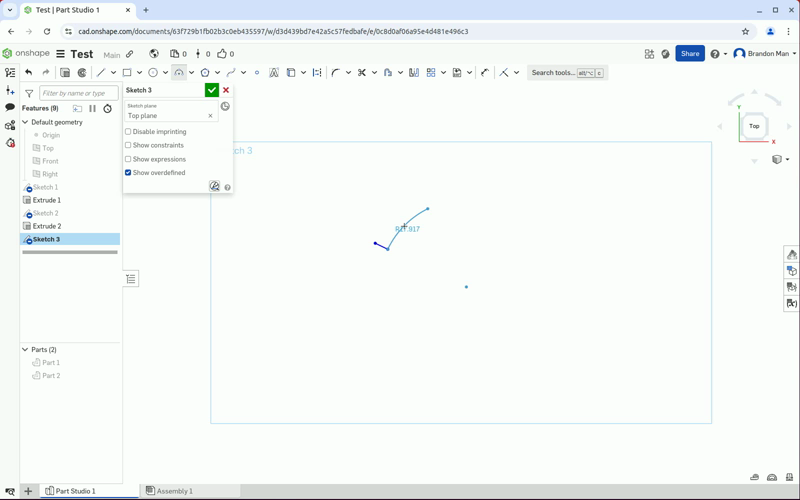
key_up(shift)
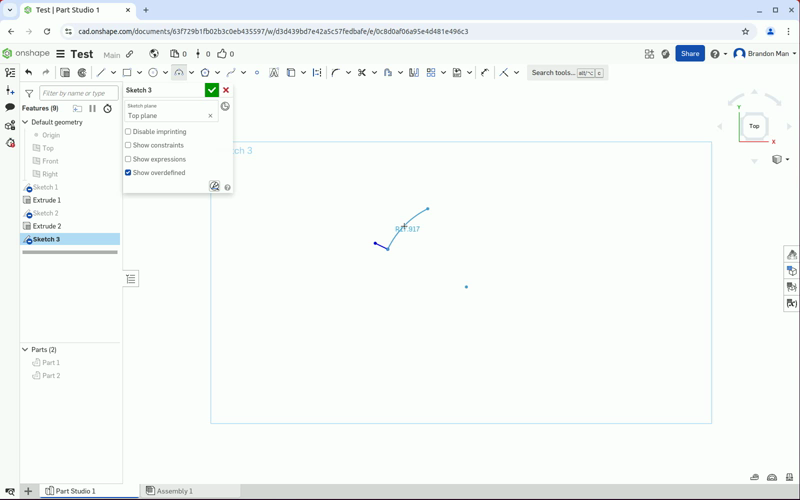
key(esc)
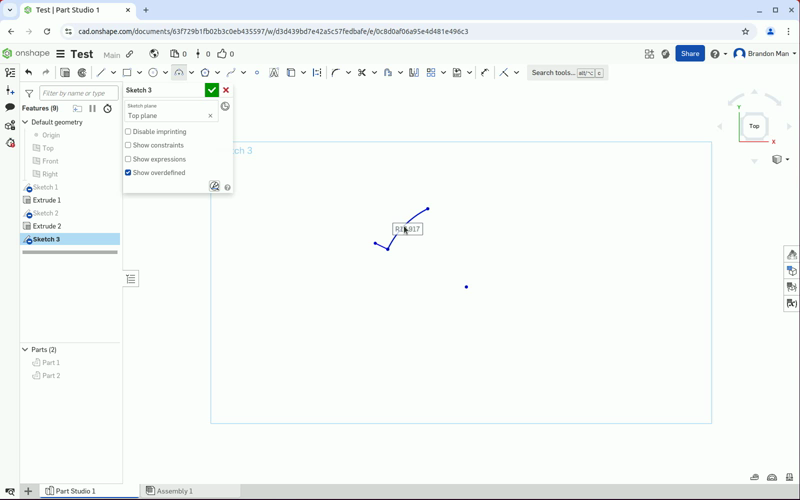
key(l)
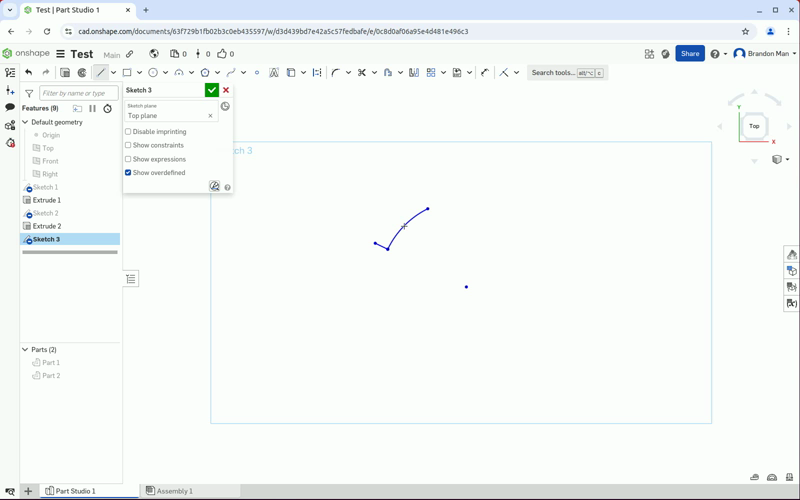
mouse_move(427, 208)
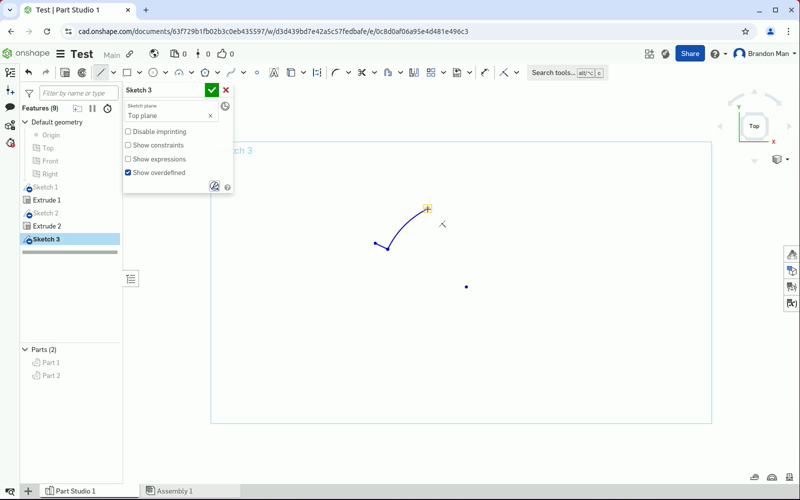
click(427, 208)
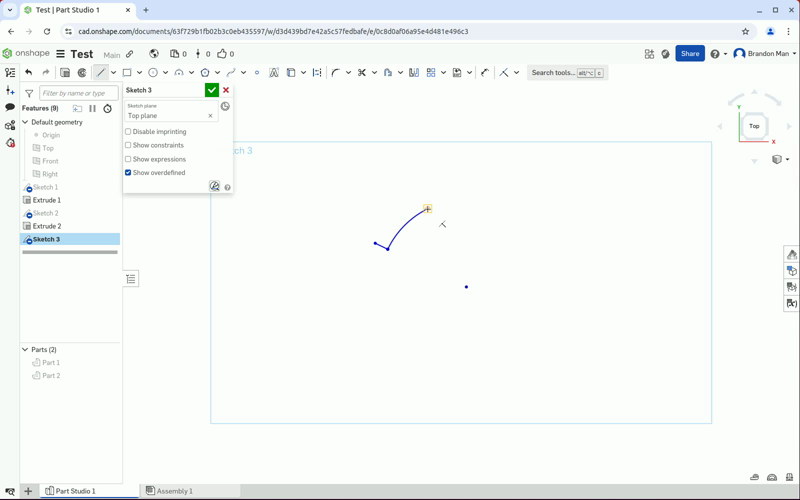
key_down(shift)
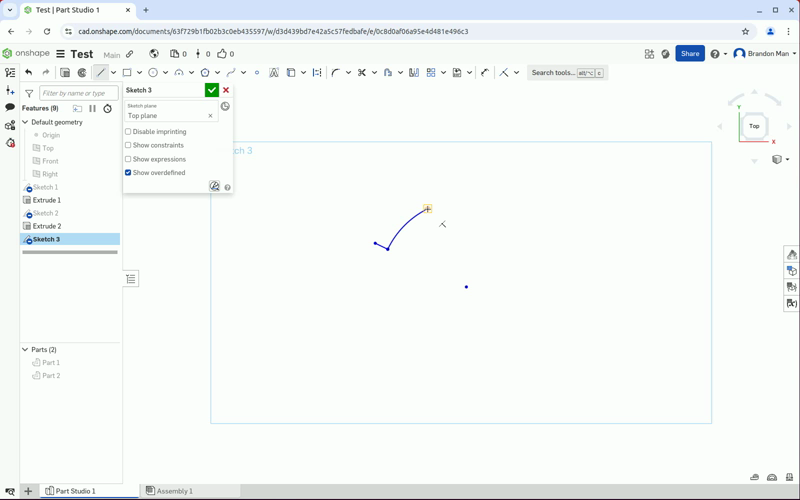
mouse_move(457, 208)
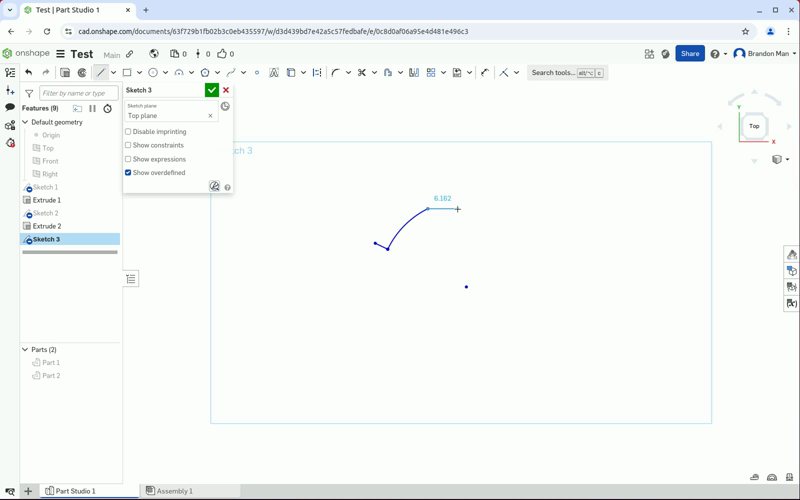
mouse_move(421, 196)
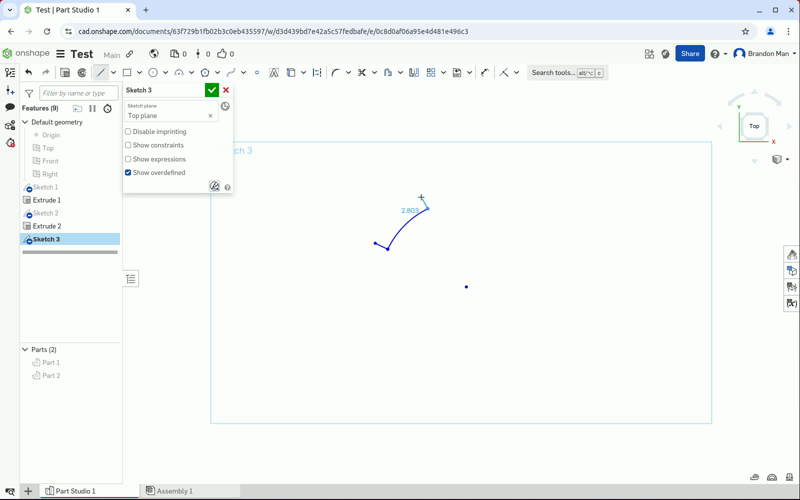
click(421, 196)
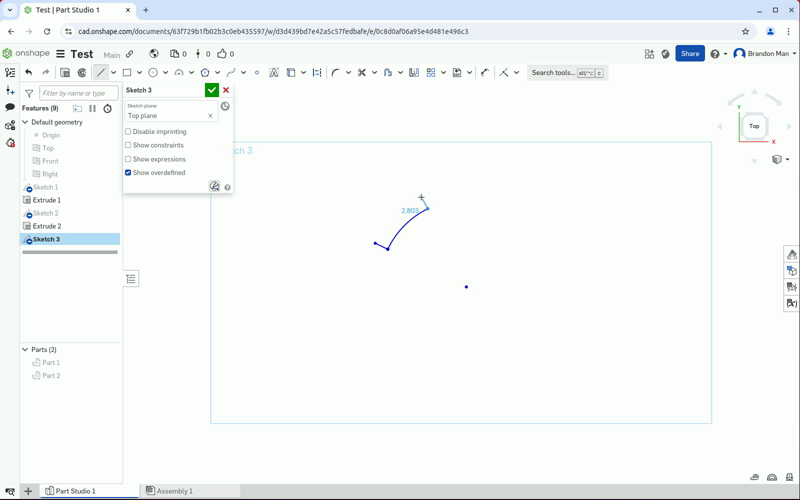
key_up(shift)
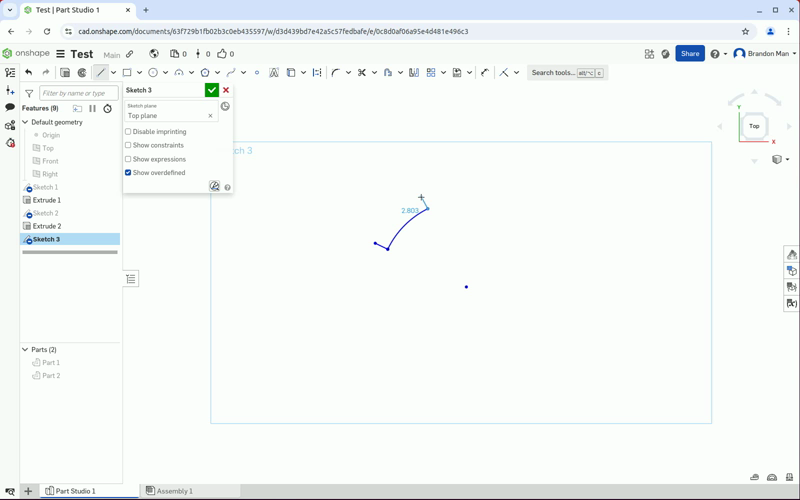
key(esc)
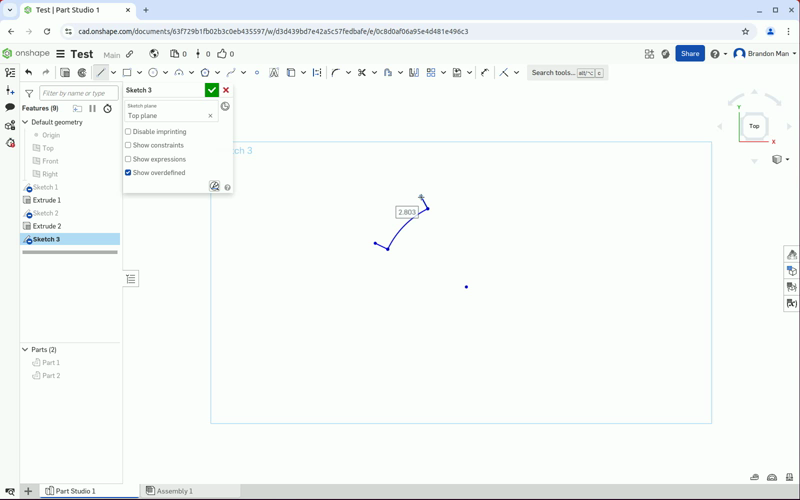
key(a)
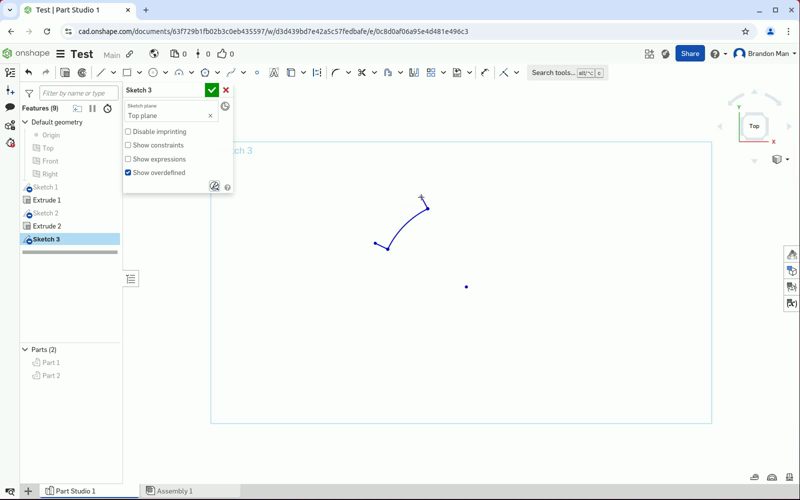
mouse_move(421, 196)
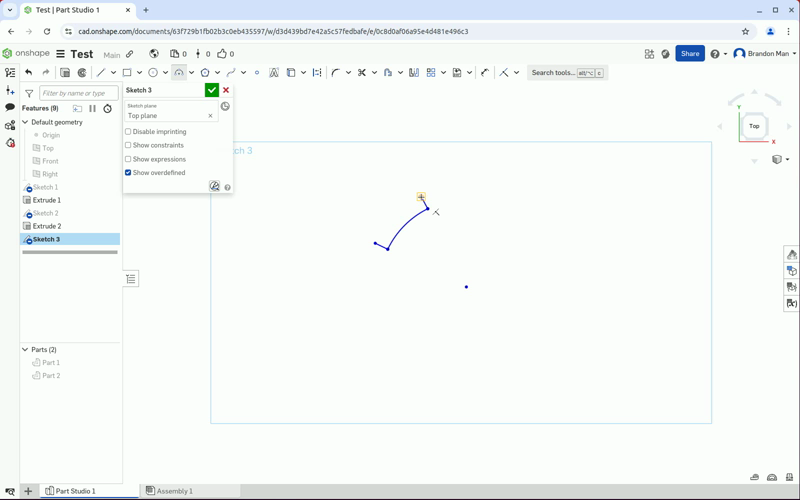
click(421, 196)
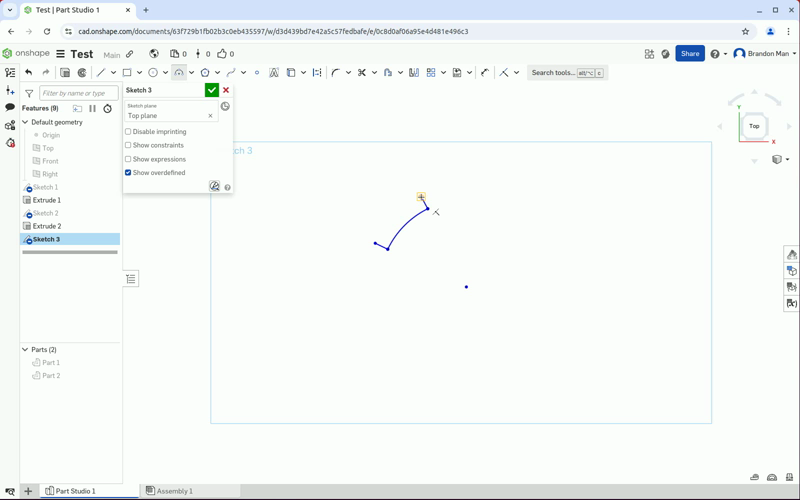
mouse_move(375, 243)
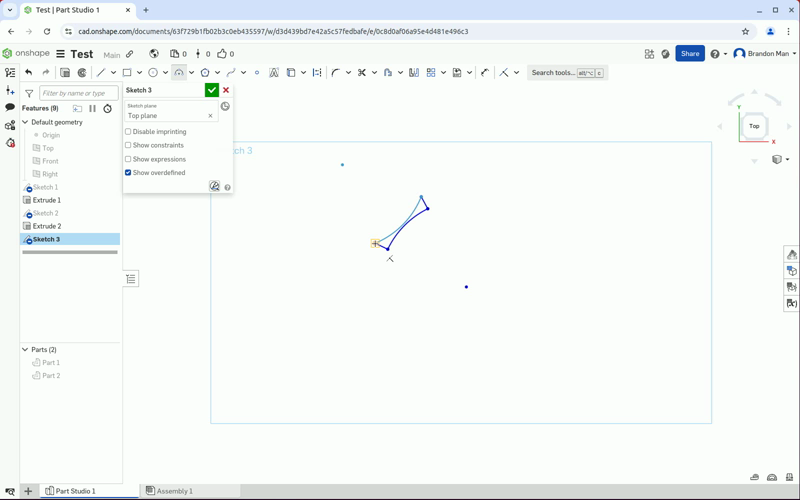
click(375, 243)
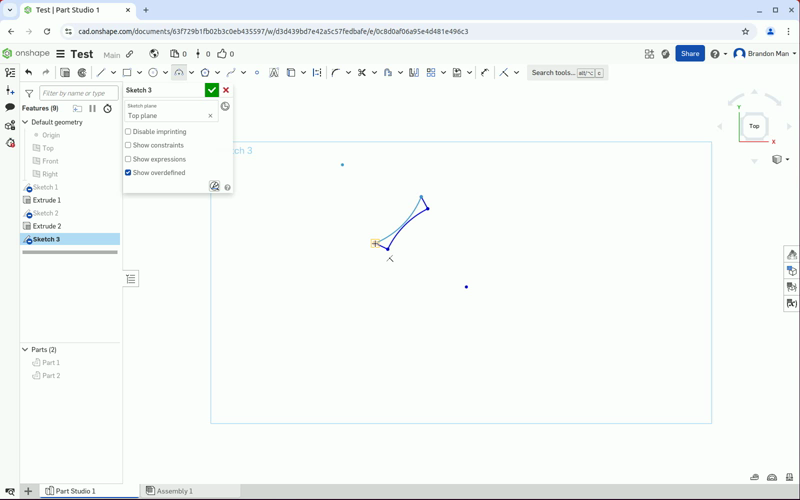
key_down(shift)
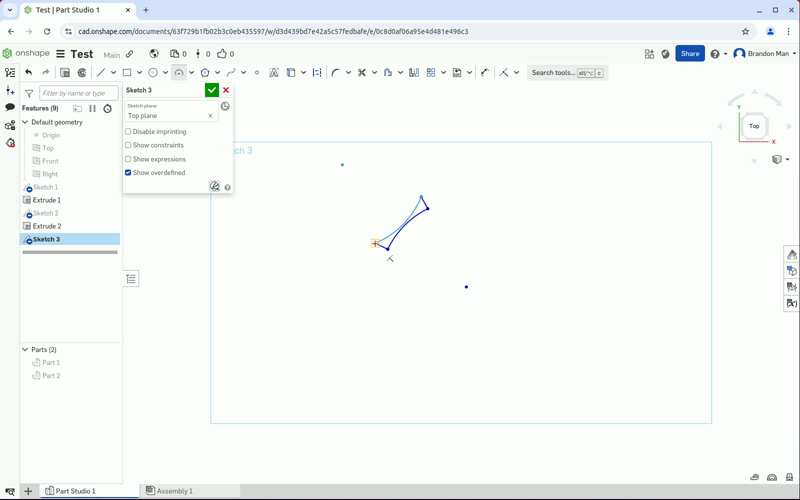
mouse_move(394, 216)
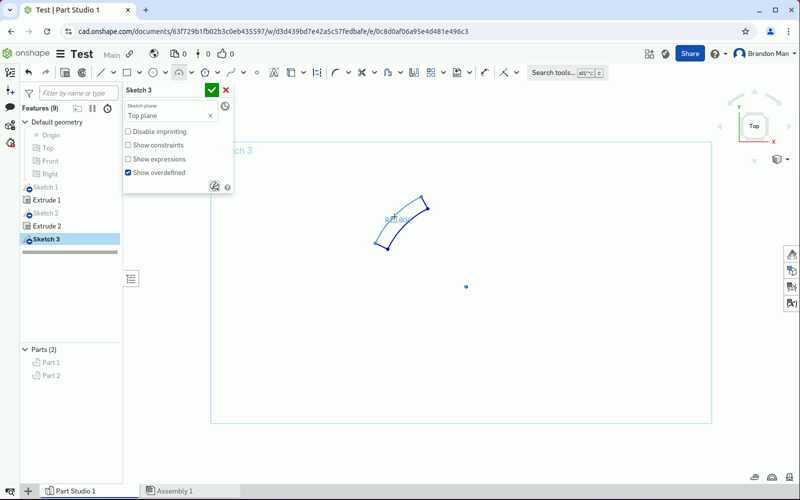
click(394, 216)
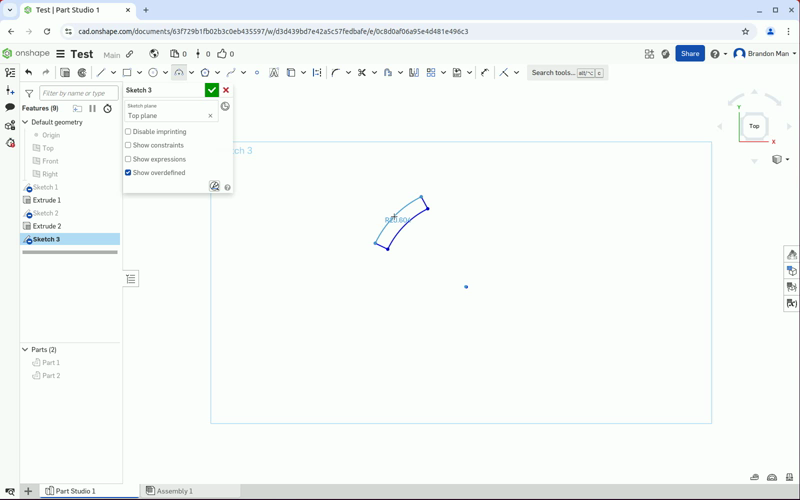
key_up(shift)
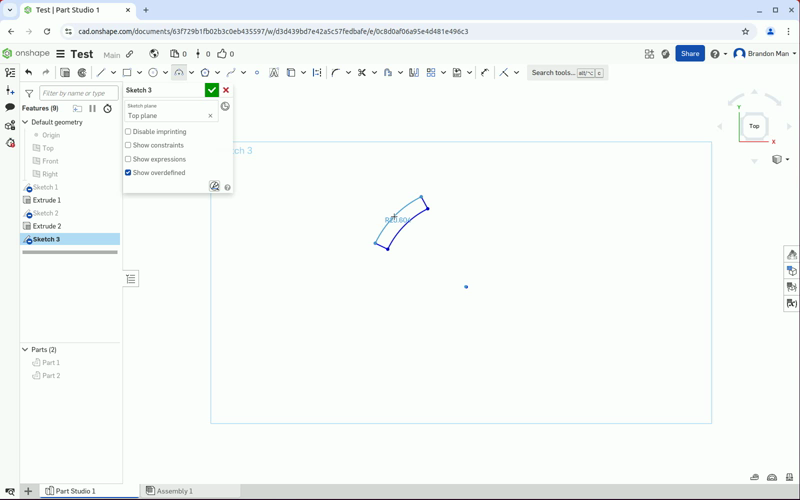
key(esc)
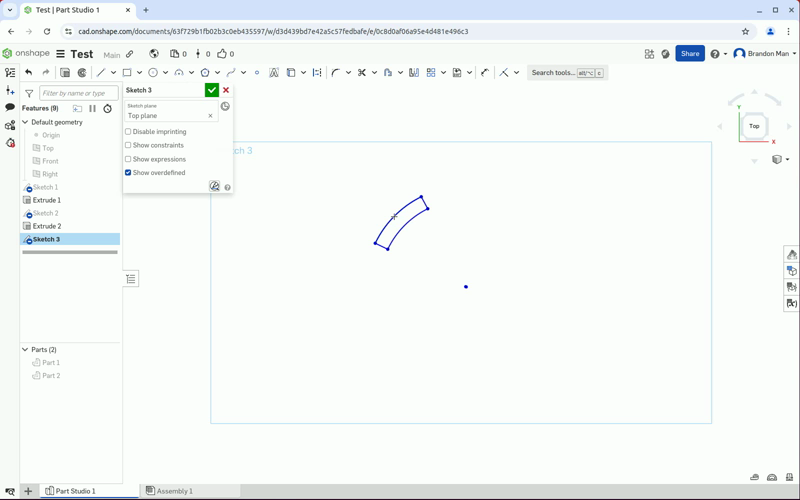
mouse_move(392, 233)
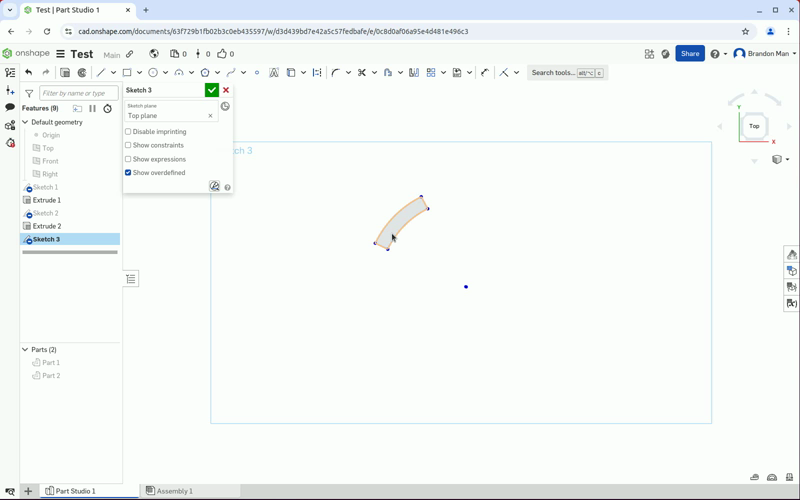
scroll(6)
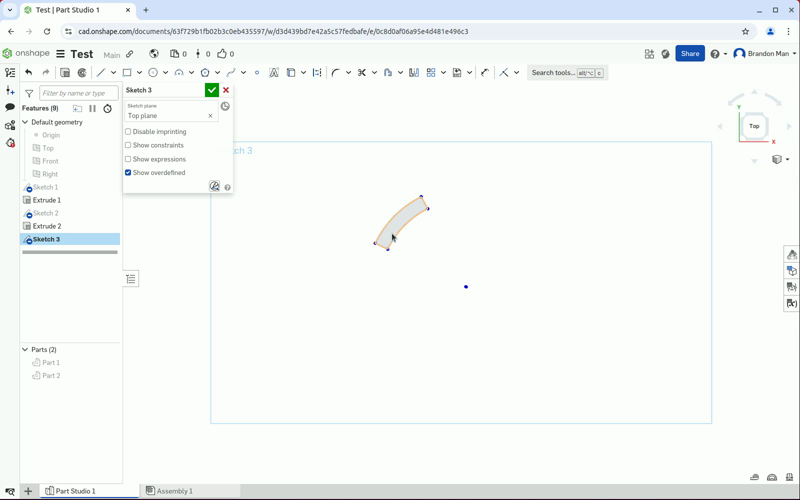
scroll(6)
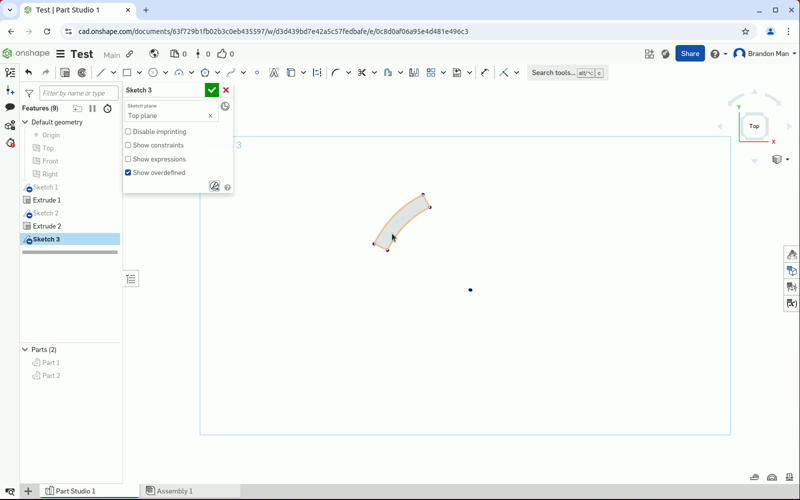
scroll(6)
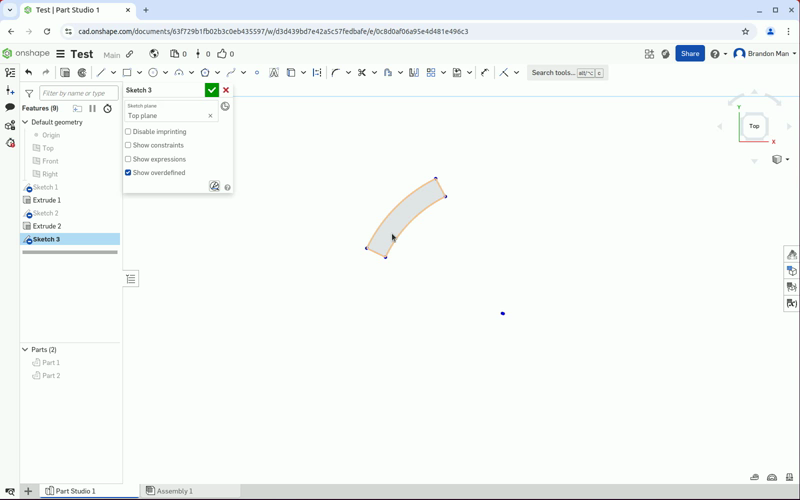
scroll(6)
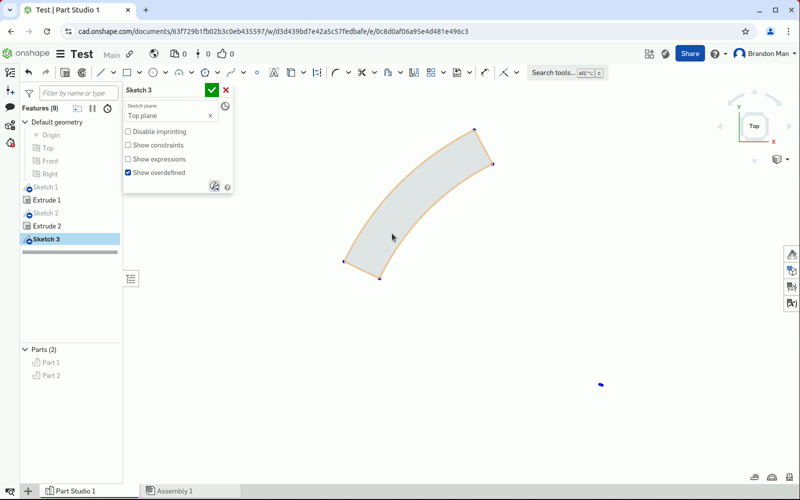
scroll(6)
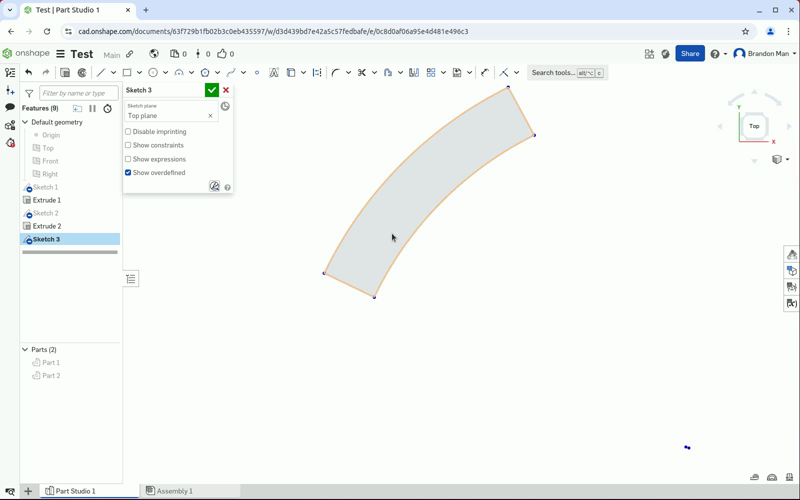
scroll(6)
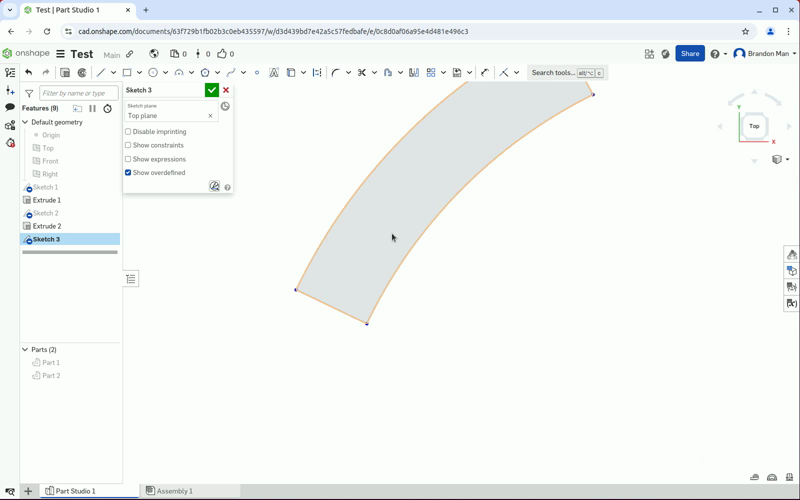
scroll(6)
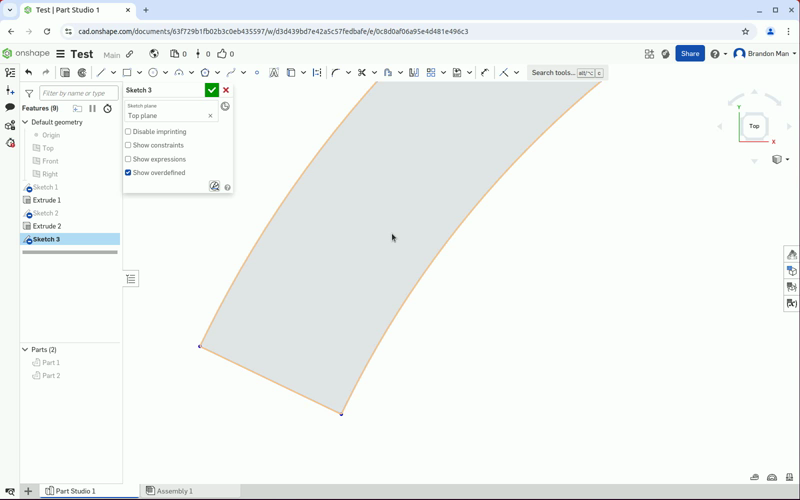
click(392, 233)
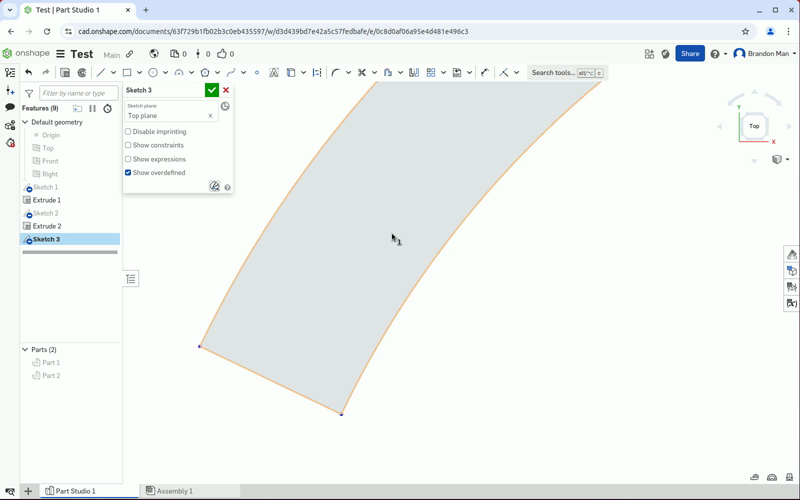
scroll(-6)
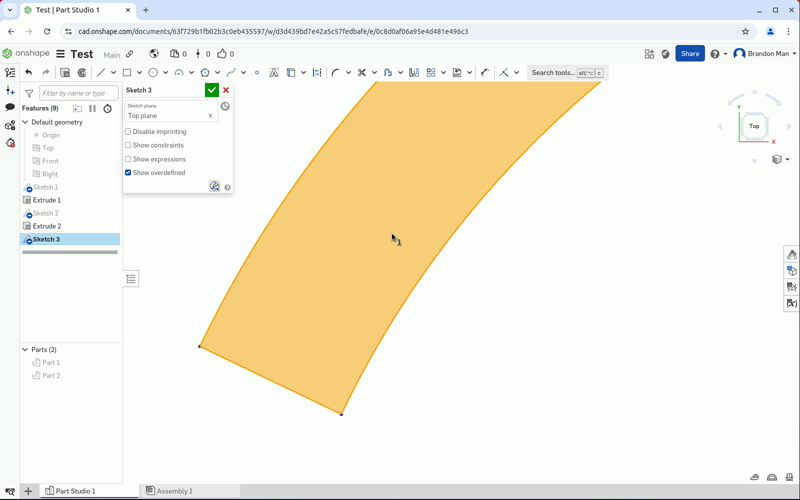
scroll(-6)
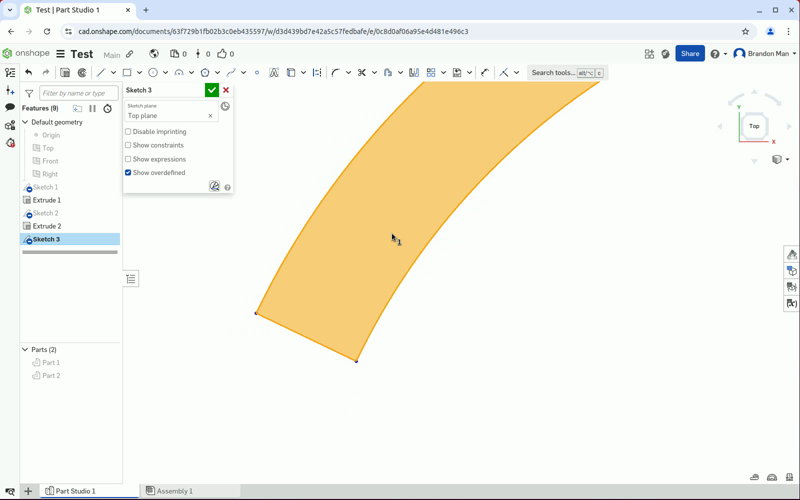
scroll(-6)
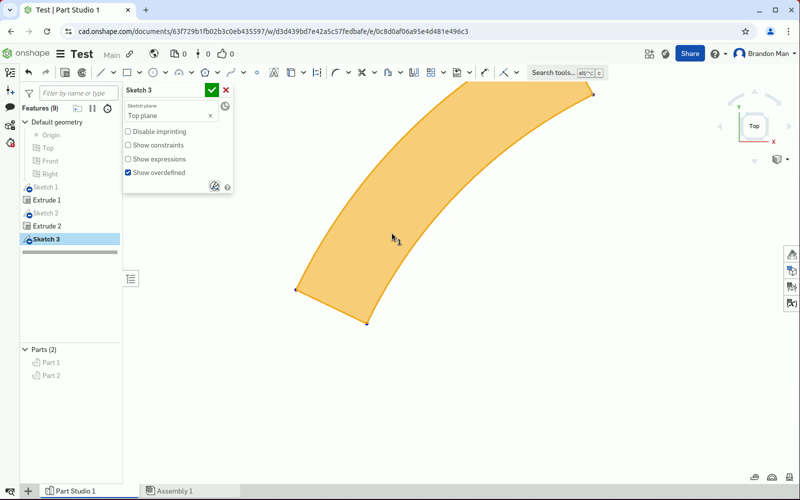
scroll(-6)
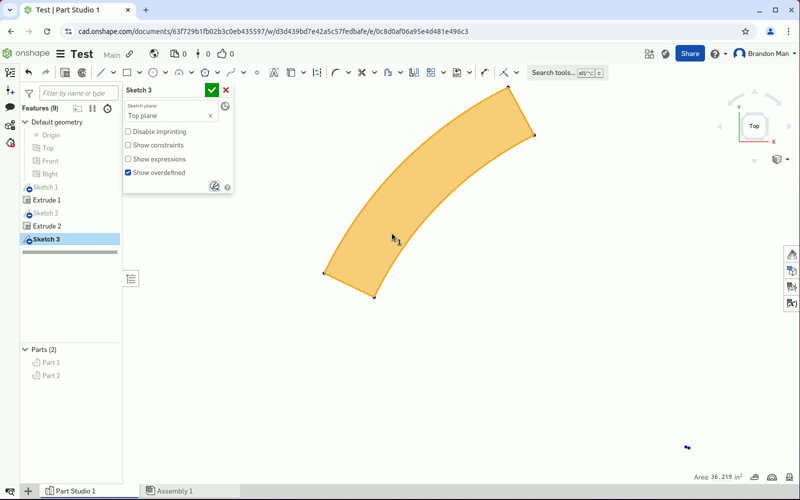
scroll(-6)
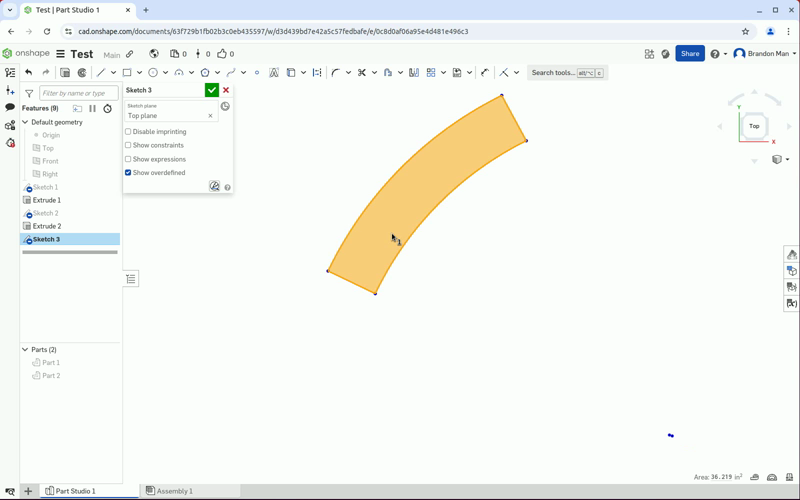
scroll(-6)
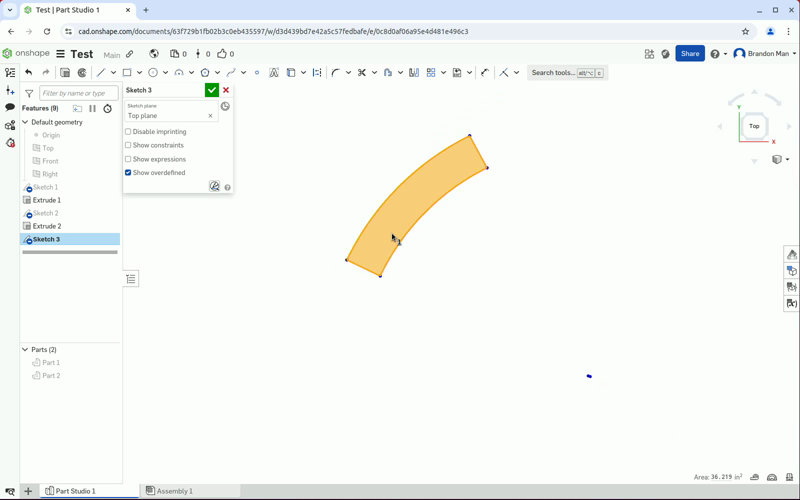
scroll(-6)
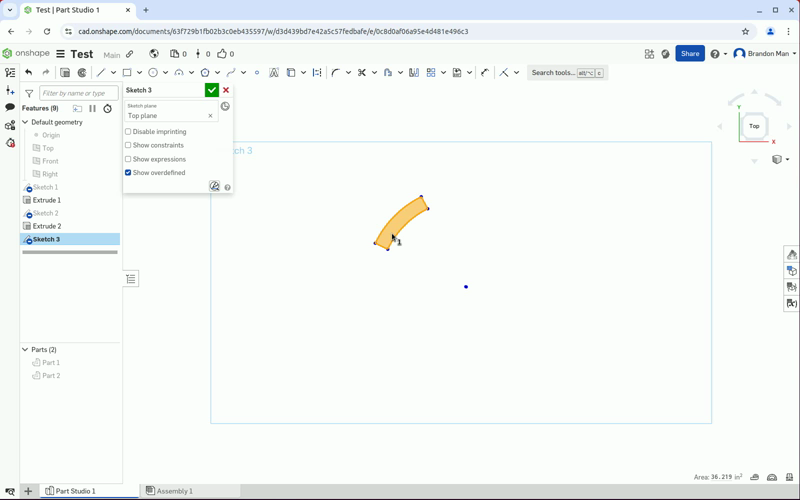
mouse_move(73, 352)
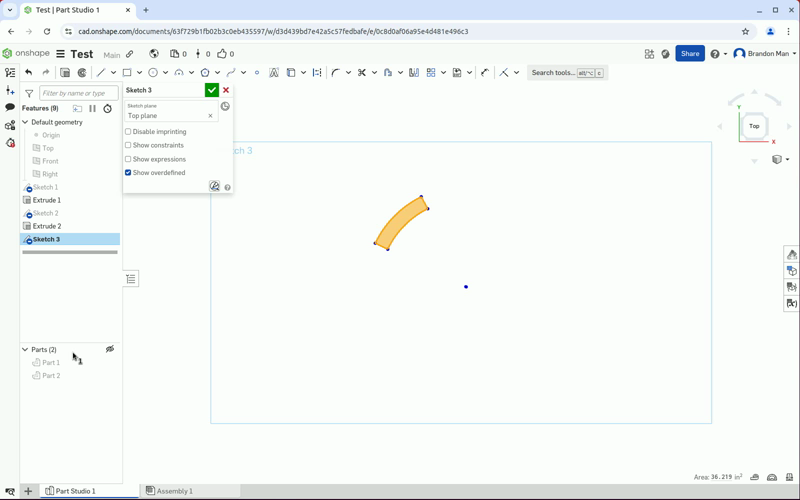
key(shift+y)
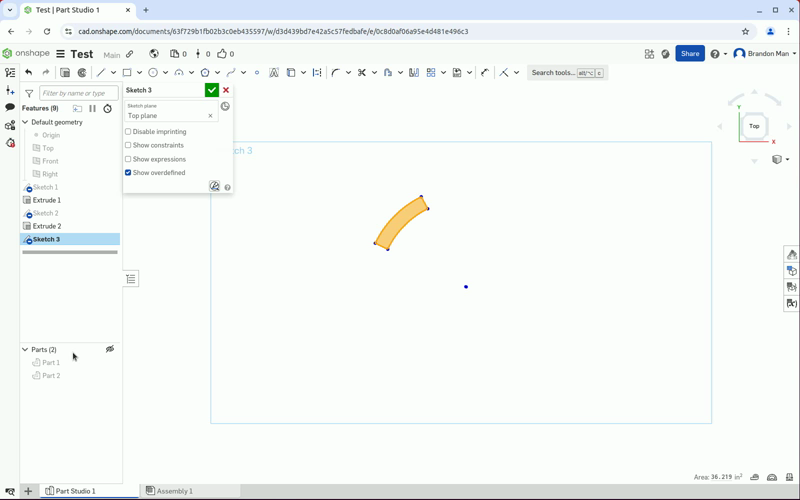
key(shift+e)
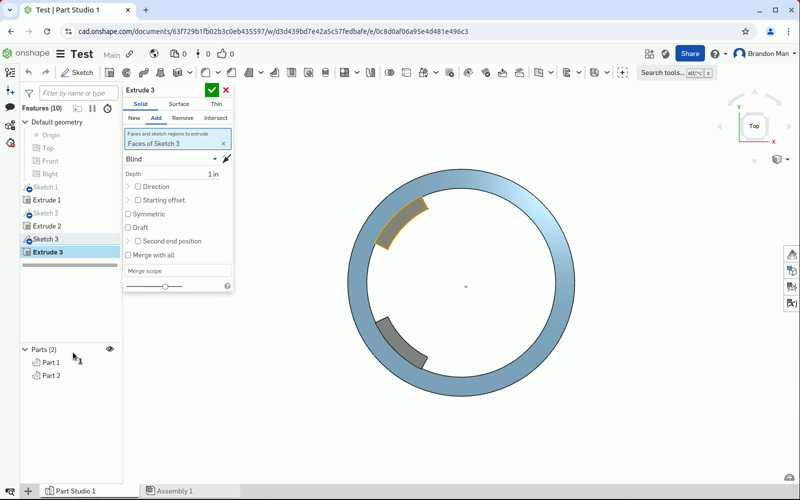
mouse_move(143, 106)
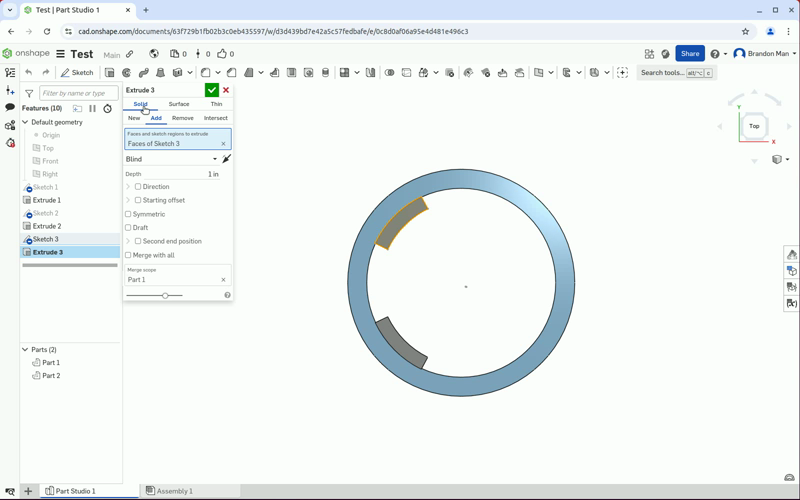
click(143, 106)
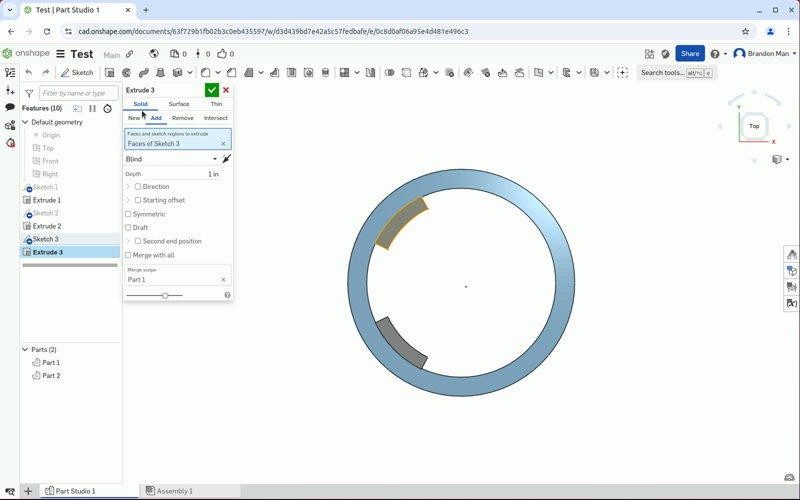
mouse_move(137, 120)
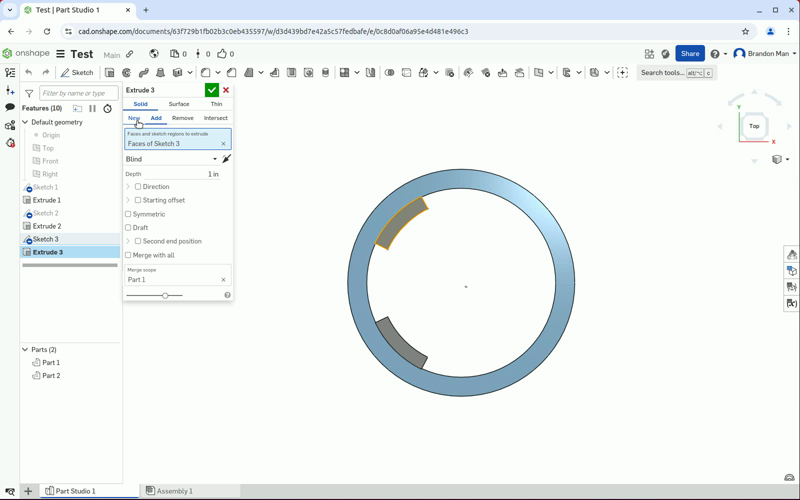
click(137, 120)
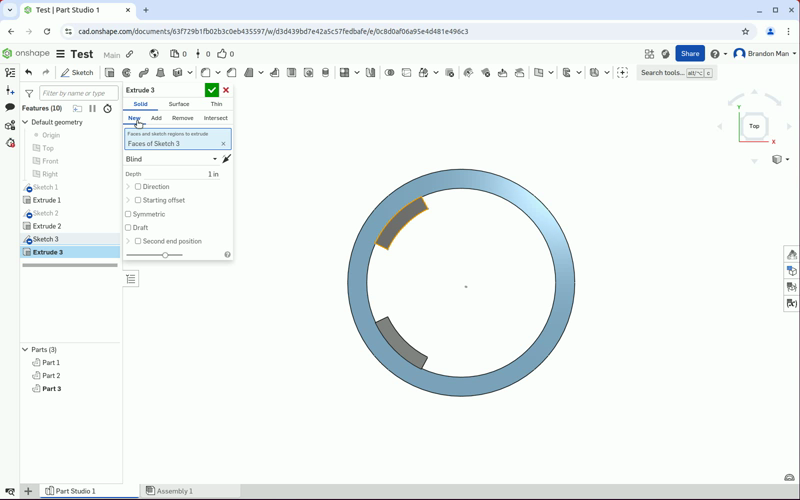
key(tab, 4)
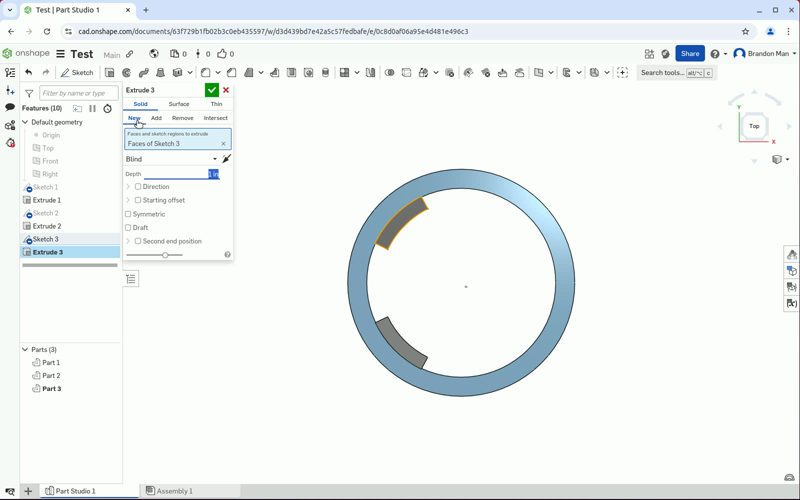
text(4.574)
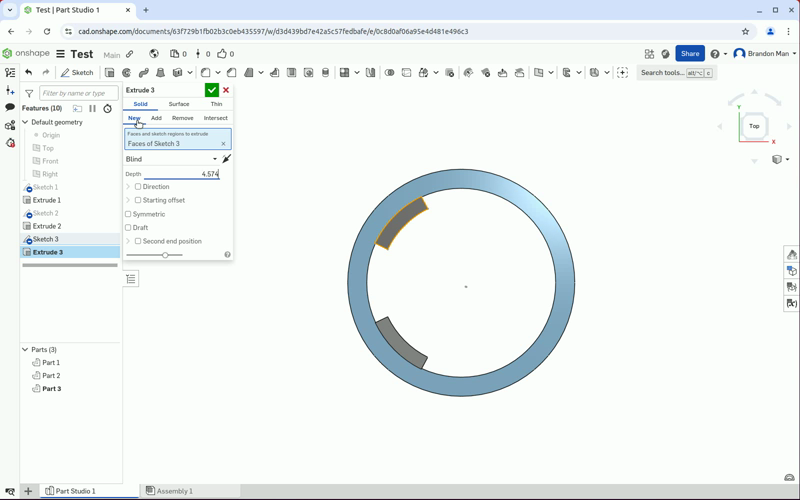
key(enter)
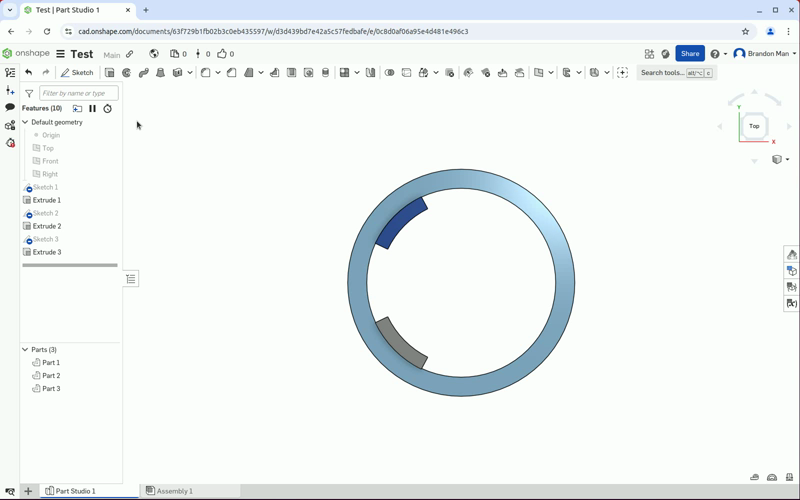
key(shift+h)
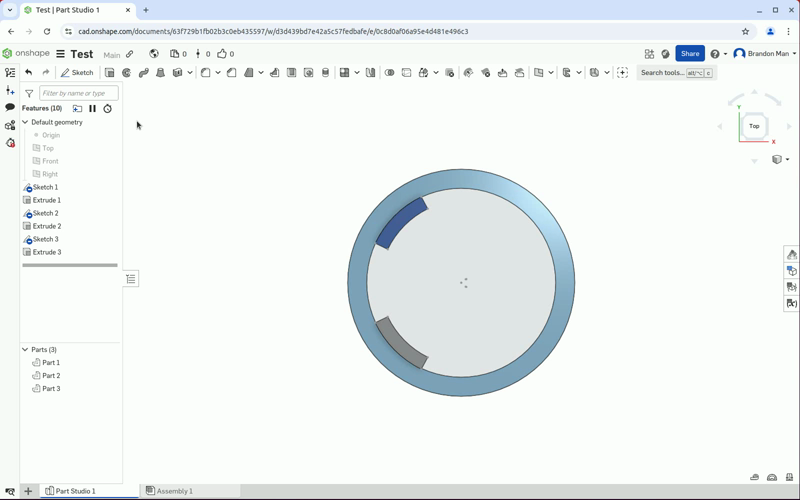
key(shift+h)
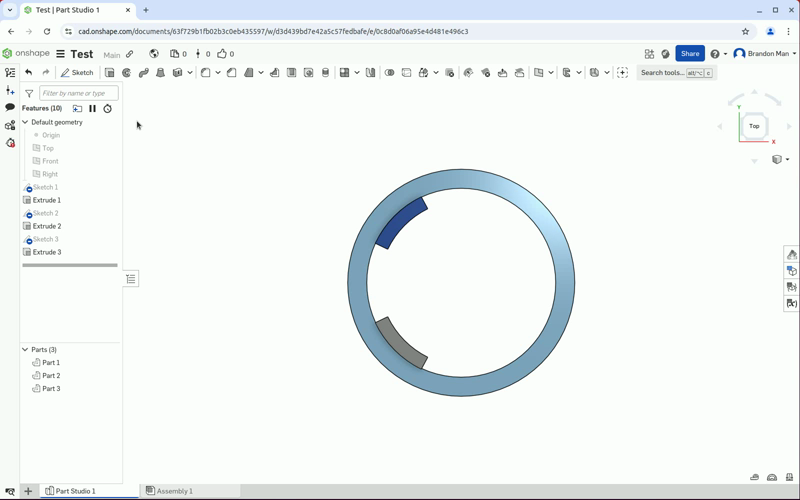
mouse_move(73, 189)
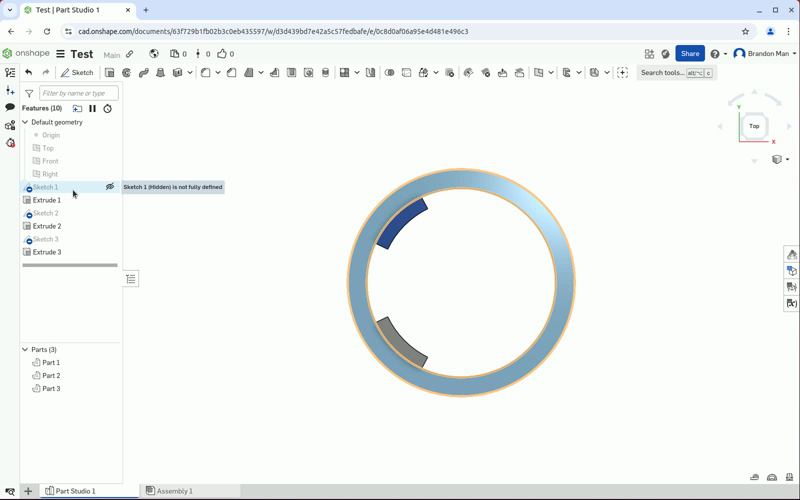
click(73, 189)
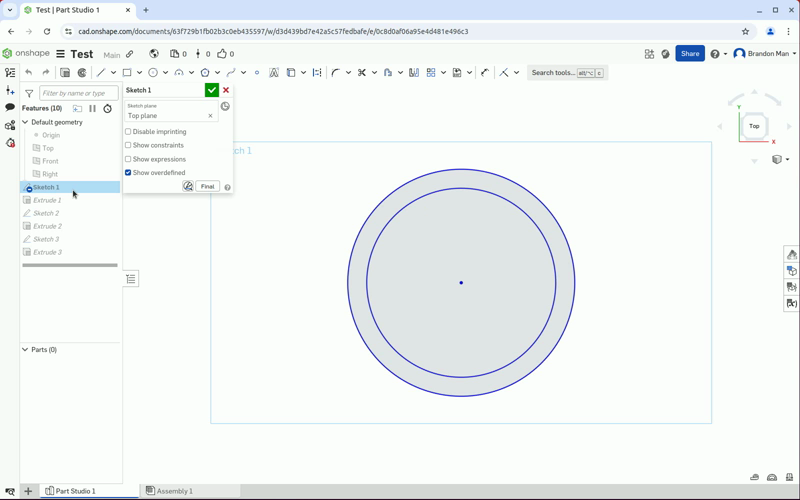
mouse_move(229, 92)
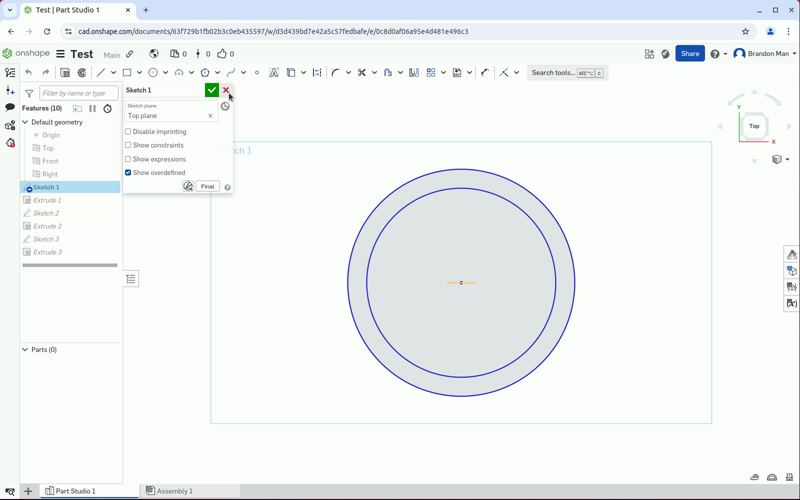
click(229, 92)
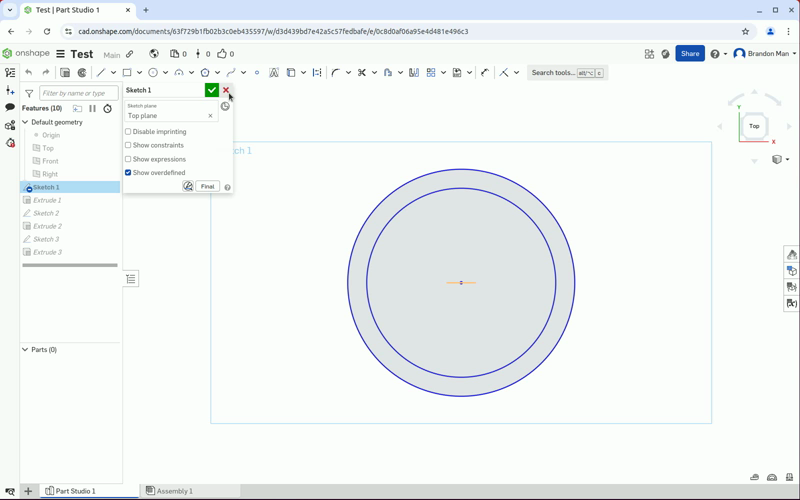
key(shift+s)
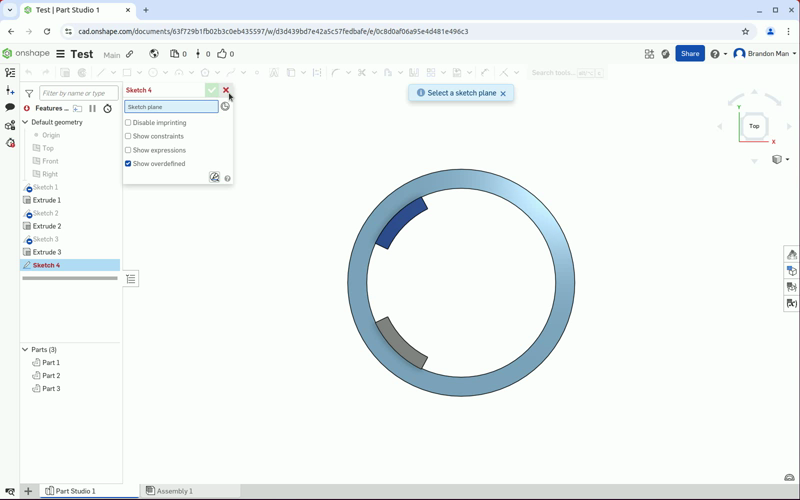
mouse_move(73, 150)
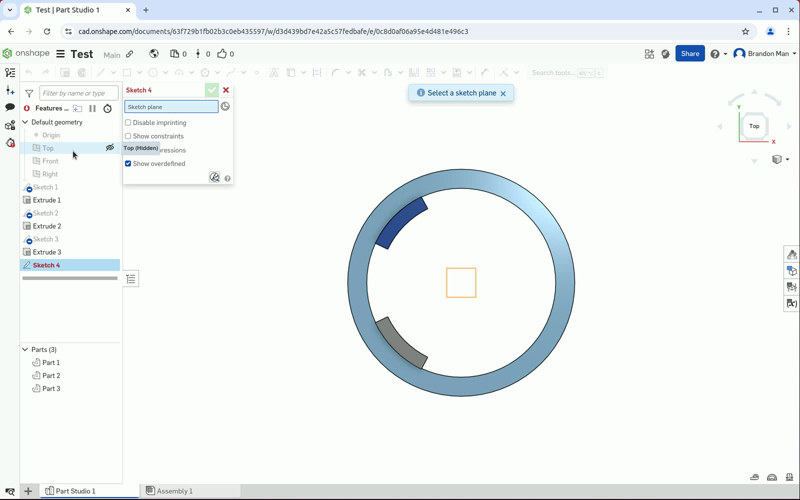
click(73, 150)
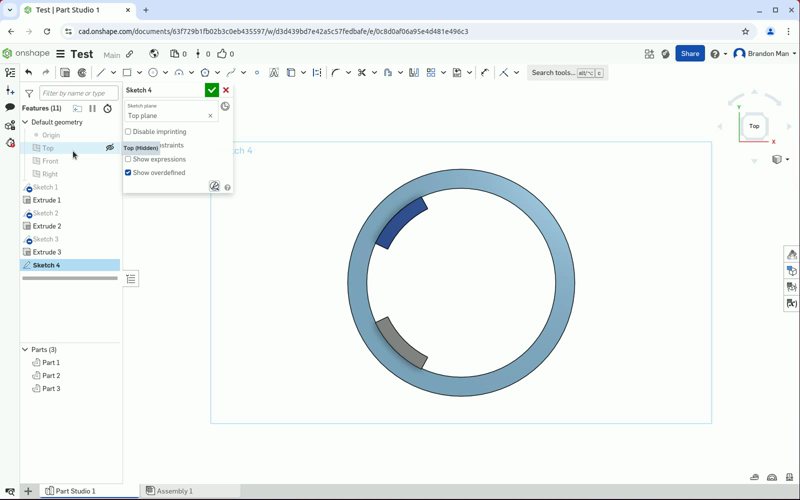
mouse_move(73, 352)
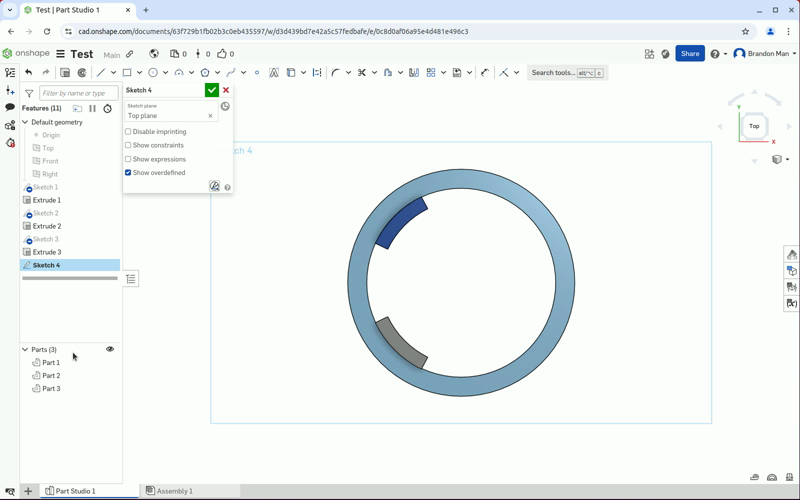
key(y)
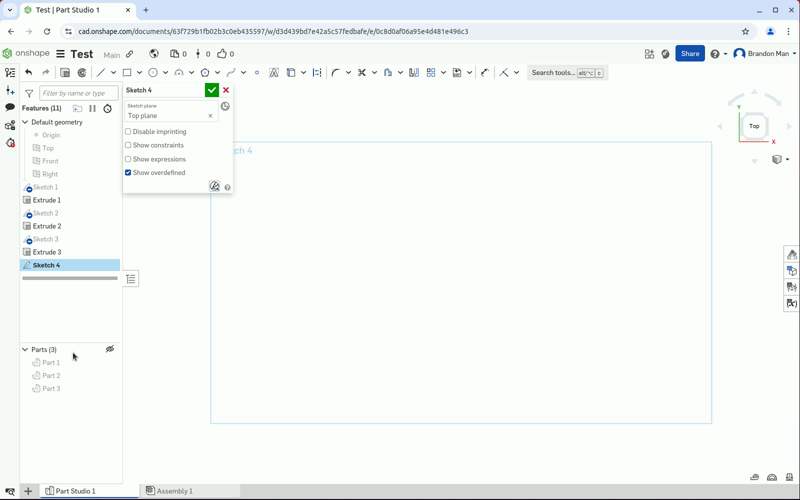
key(a)
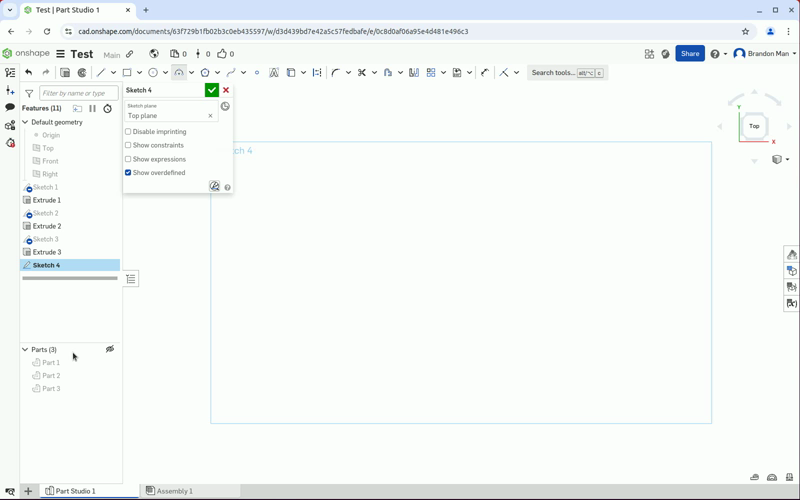
key_down(shift)
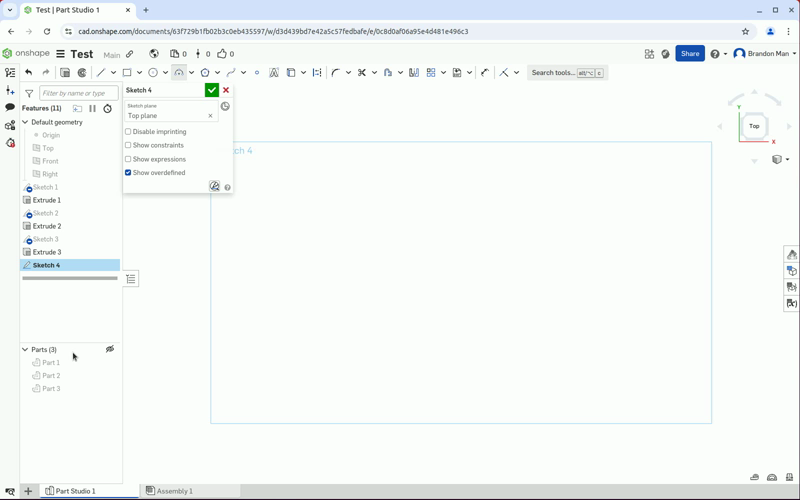
mouse_move(494, 209)
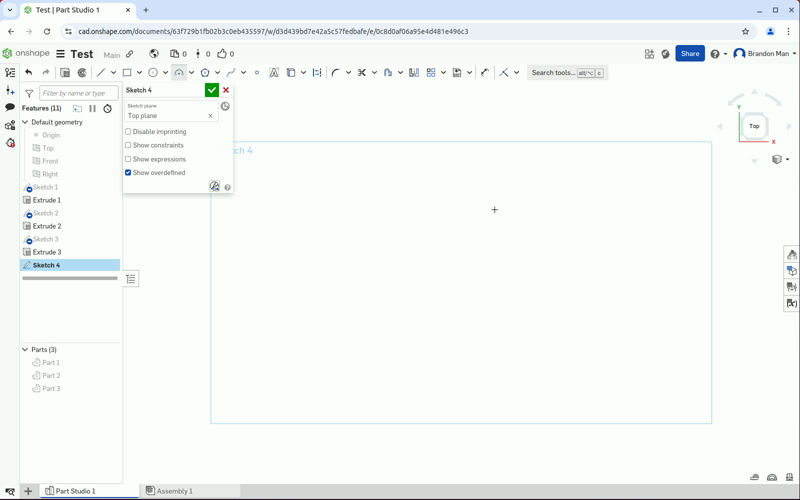
click(494, 209)
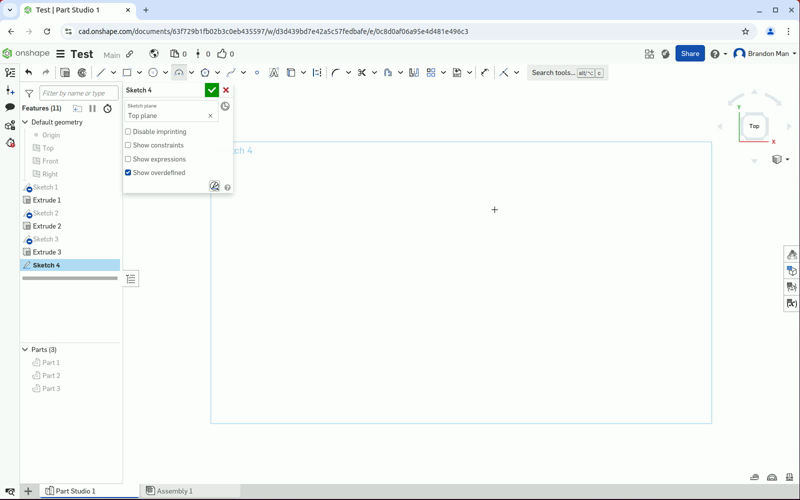
key_up(shift)
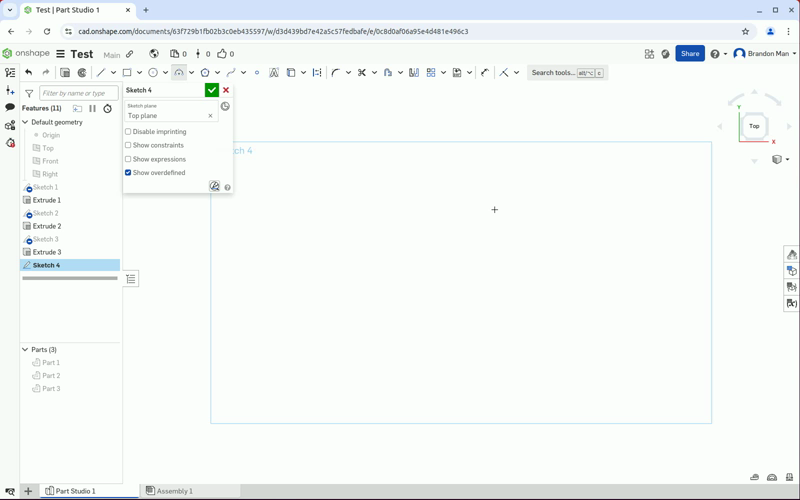
key_down(shift)
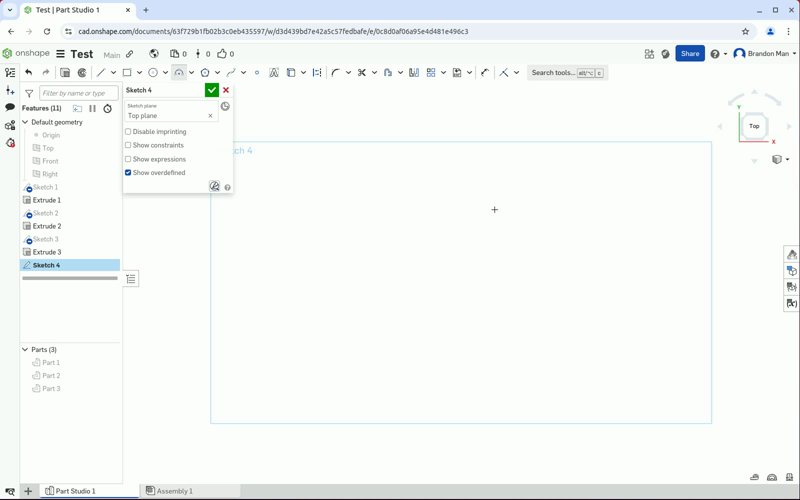
mouse_move(534, 248)
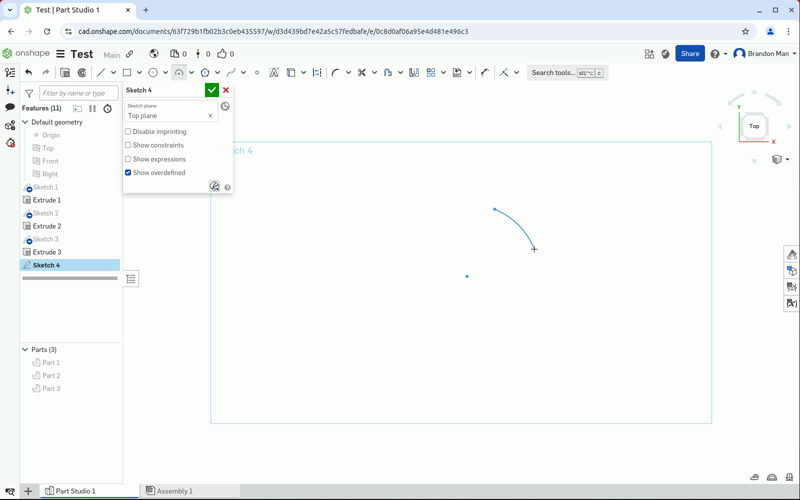
click(534, 248)
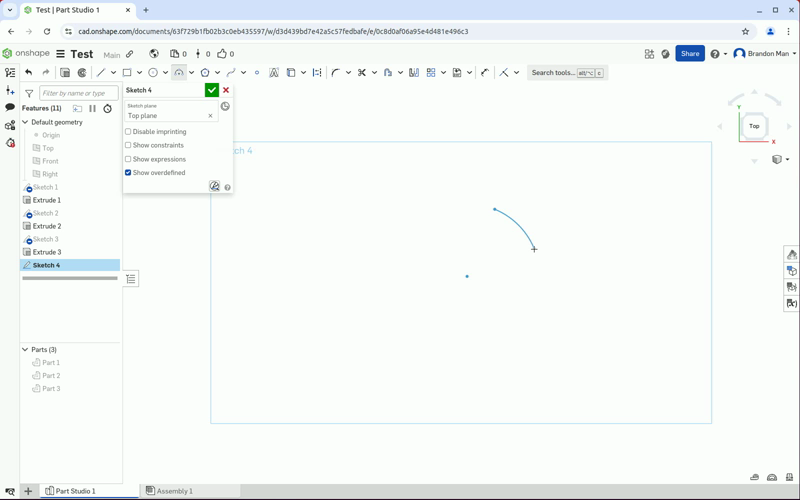
mouse_move(518, 225)
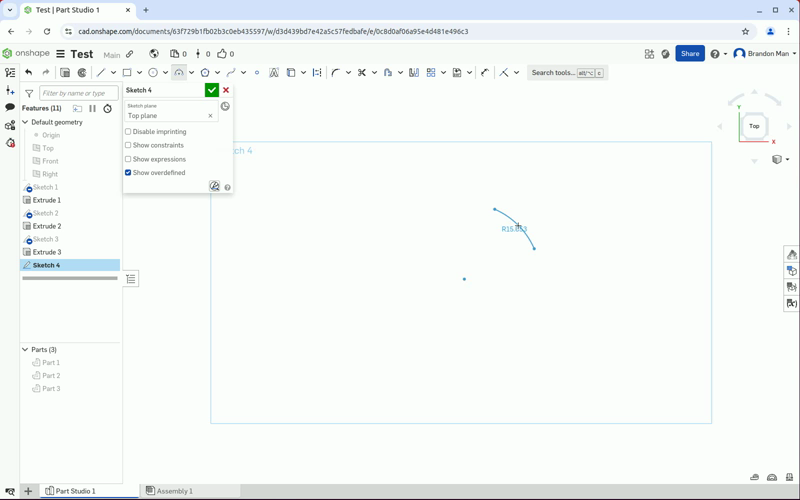
click(518, 225)
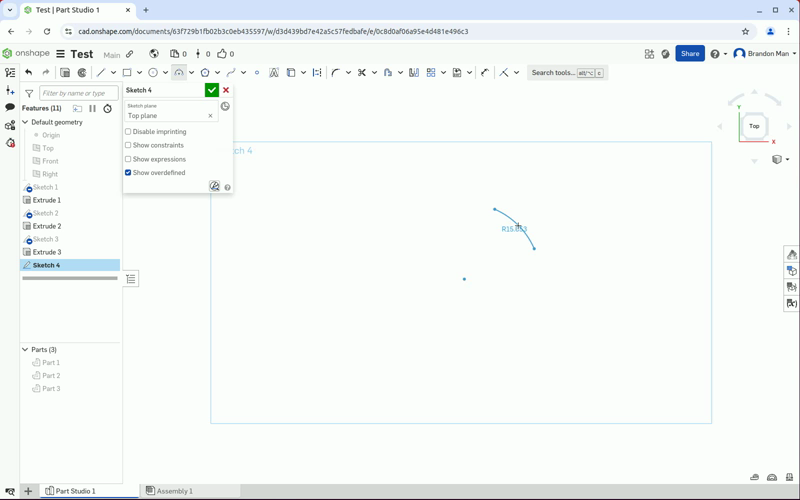
key_up(shift)
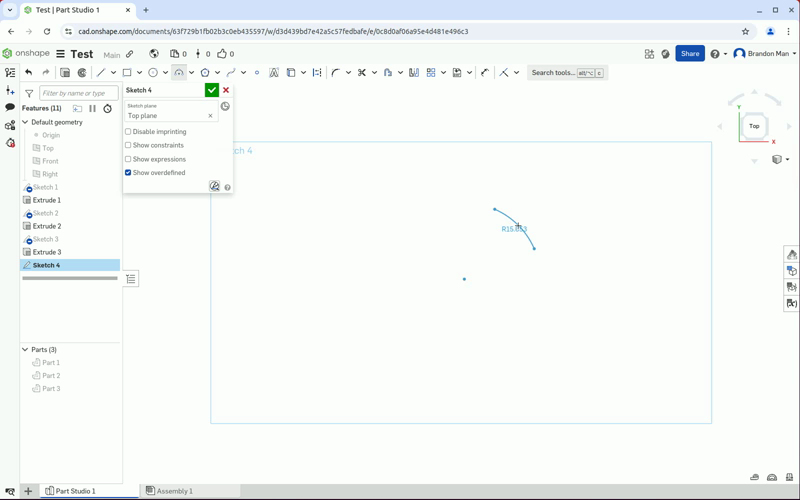
key(esc)
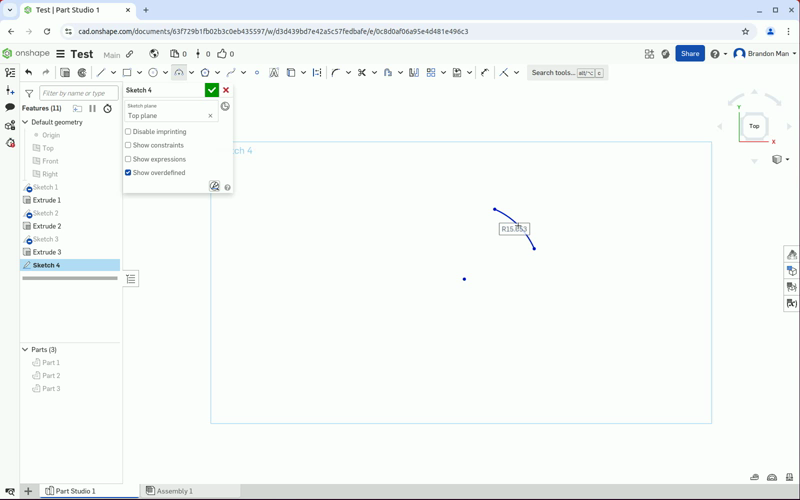
key(l)
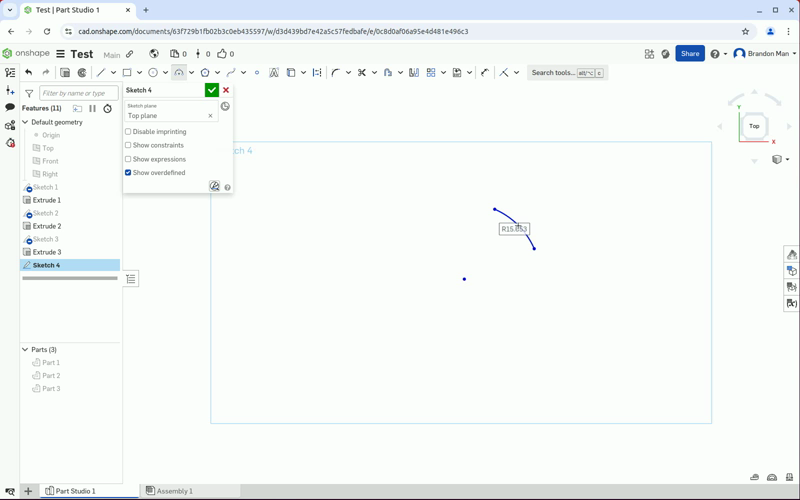
mouse_move(534, 248)
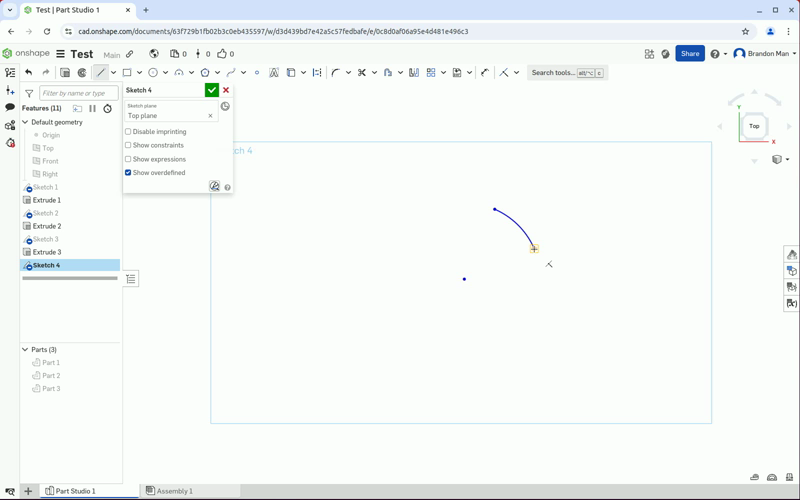
click(534, 248)
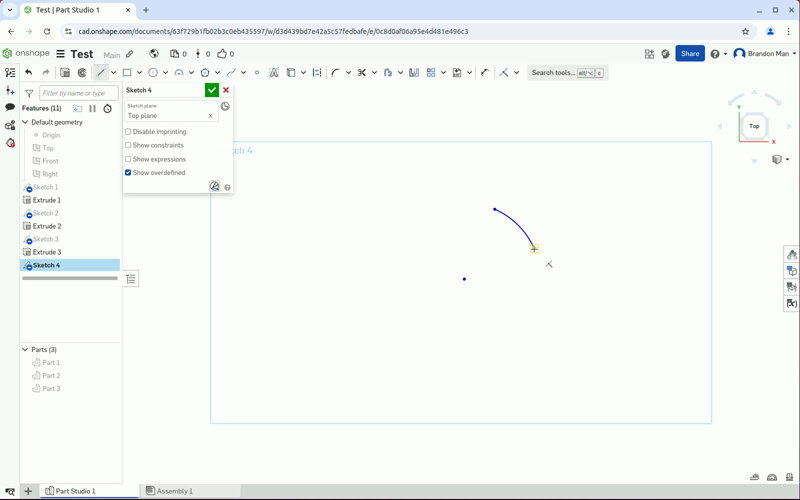
key_down(shift)
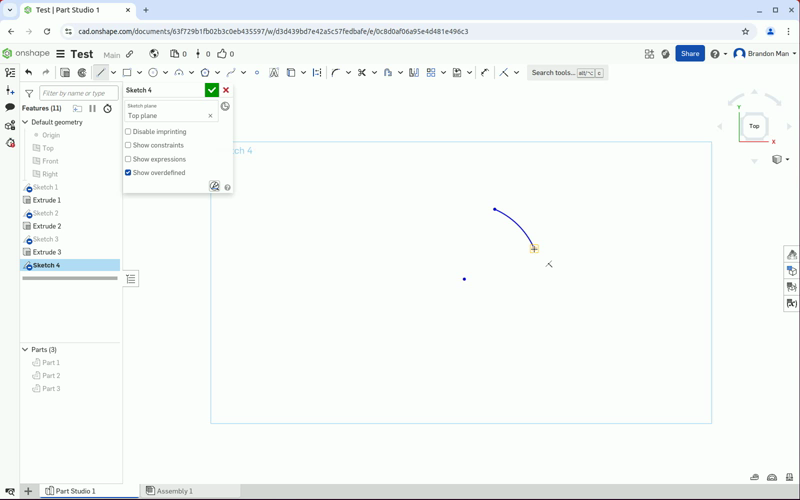
mouse_move(564, 248)
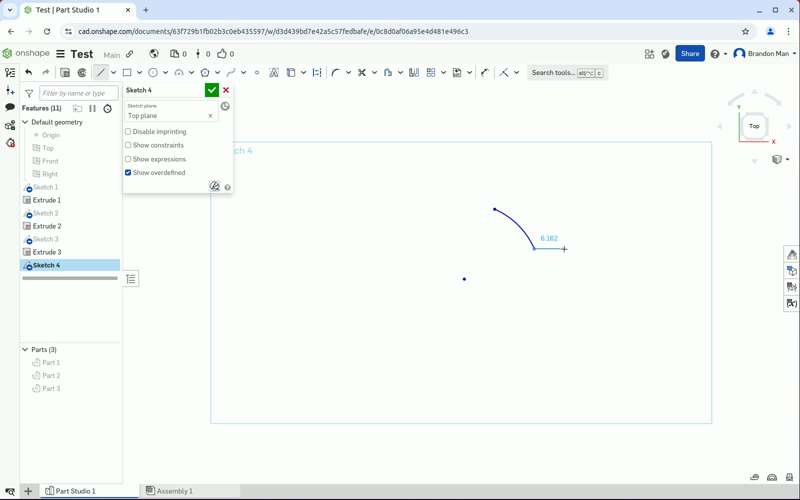
mouse_move(546, 243)
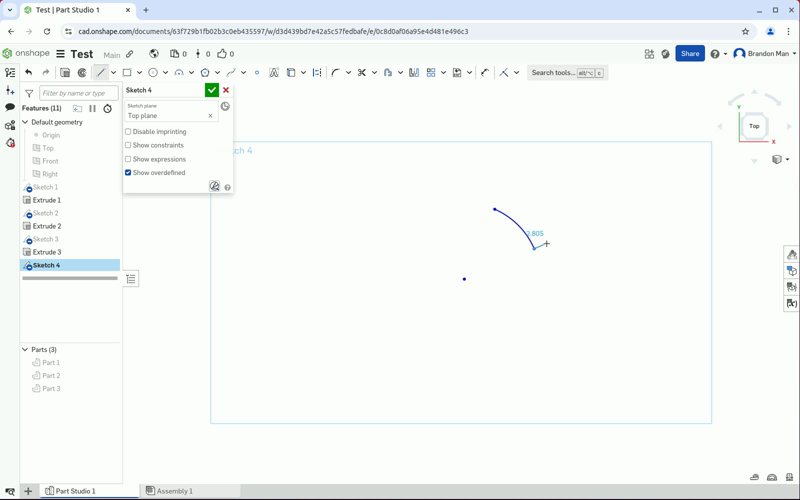
click(546, 243)
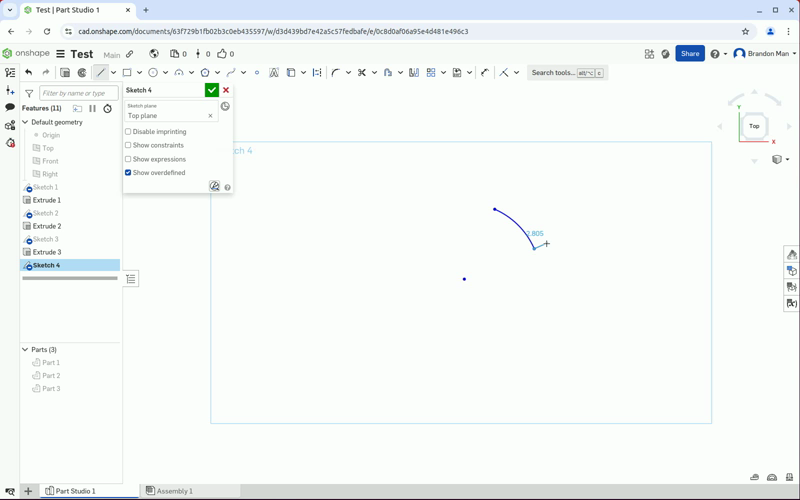
key_up(shift)
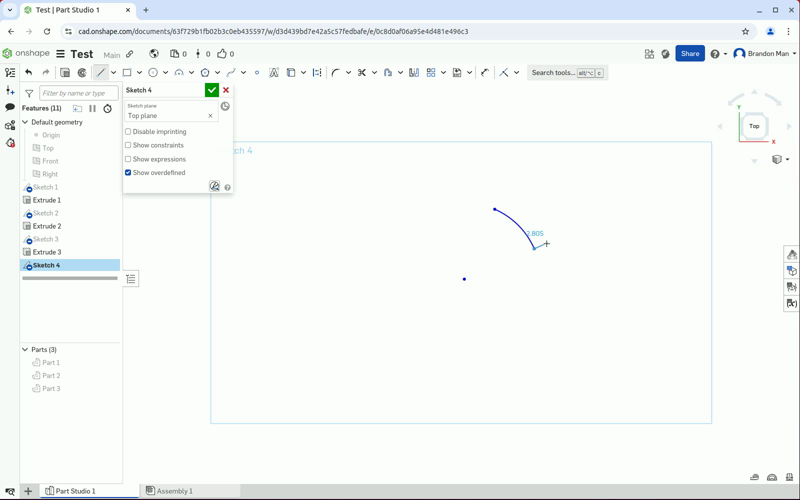
key(esc)
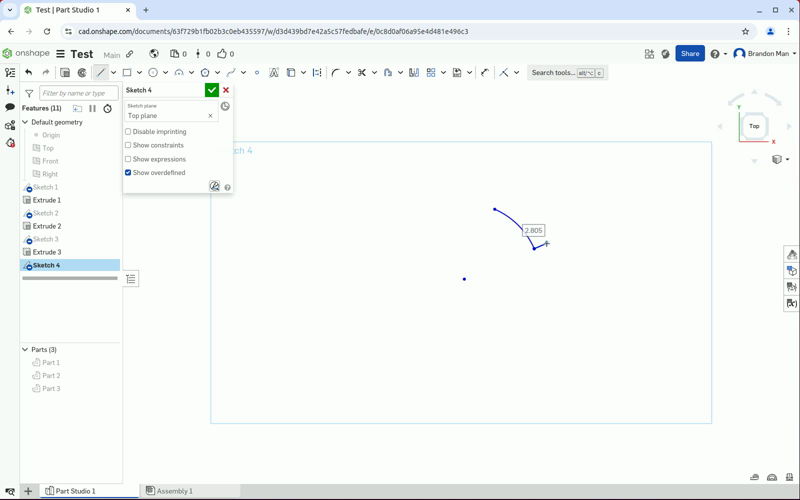
key(a)
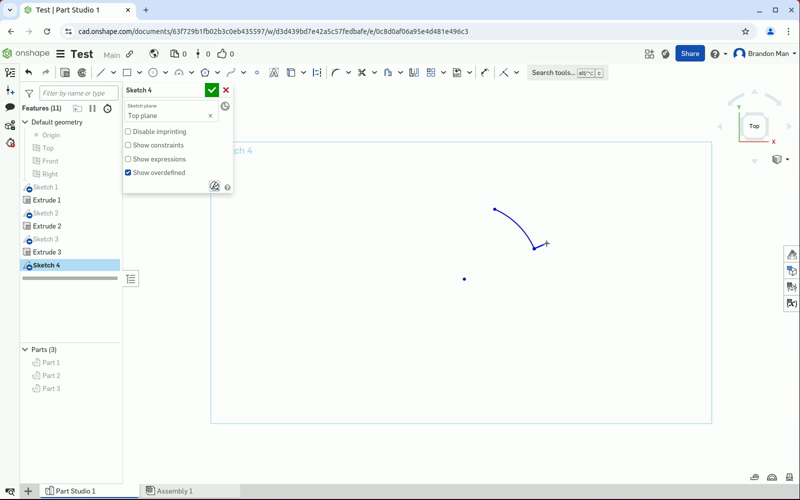
mouse_move(546, 243)
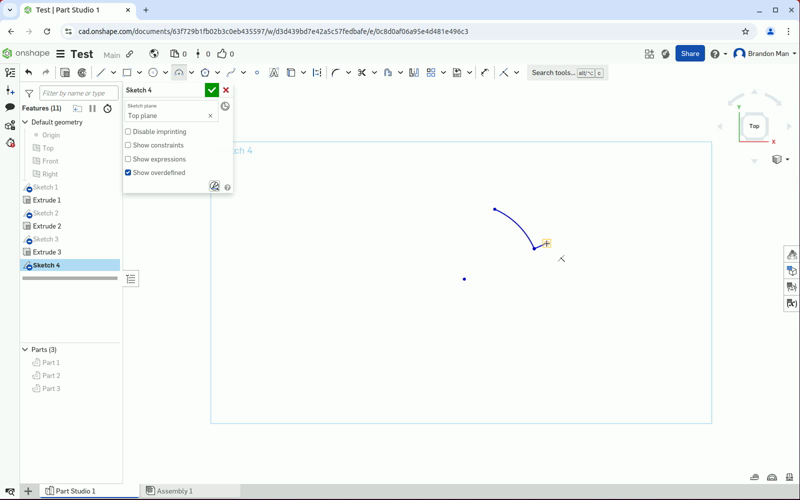
click(546, 243)
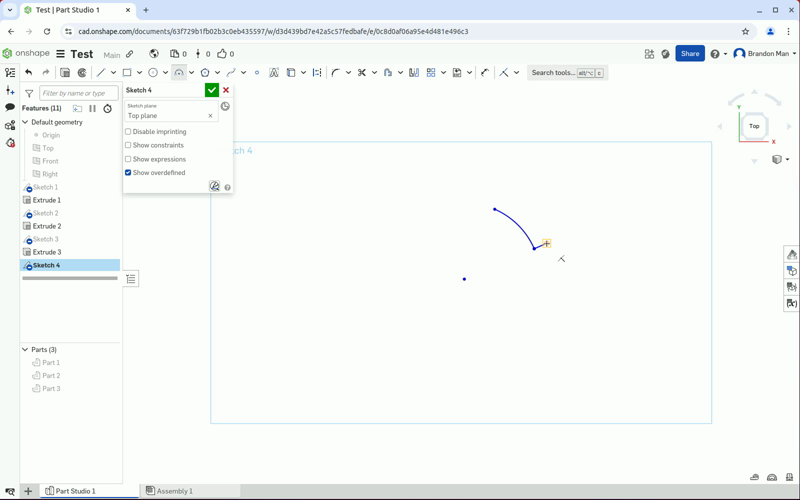
key_down(shift)
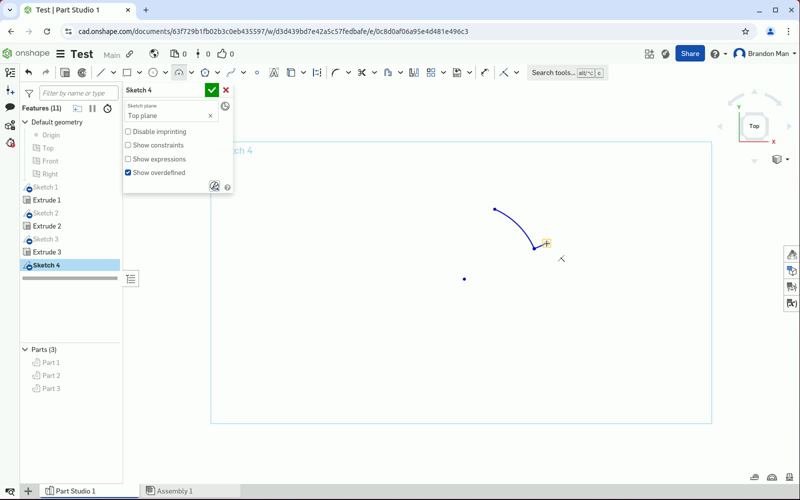
mouse_move(501, 196)
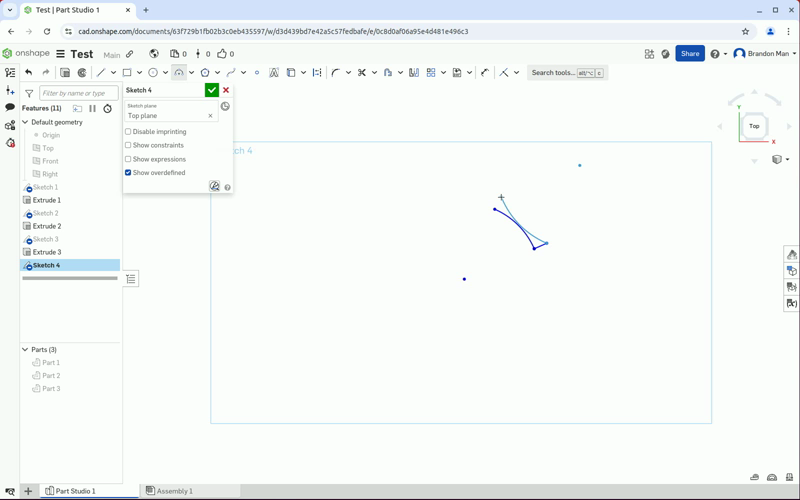
click(501, 196)
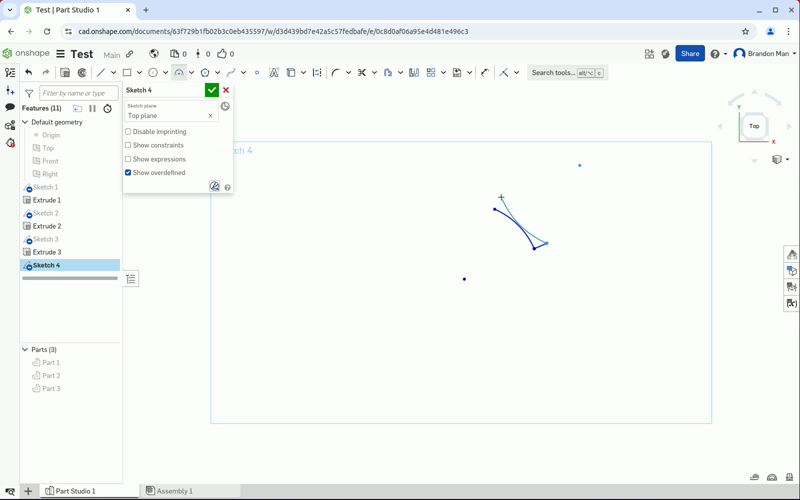
mouse_move(528, 215)
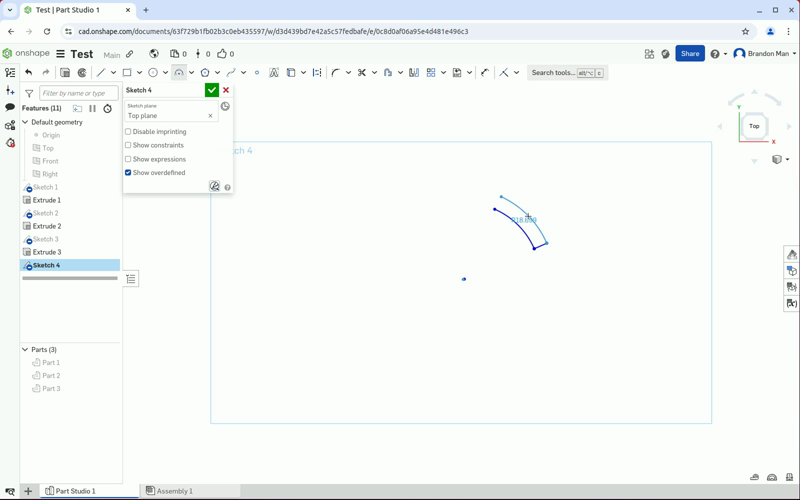
click(528, 215)
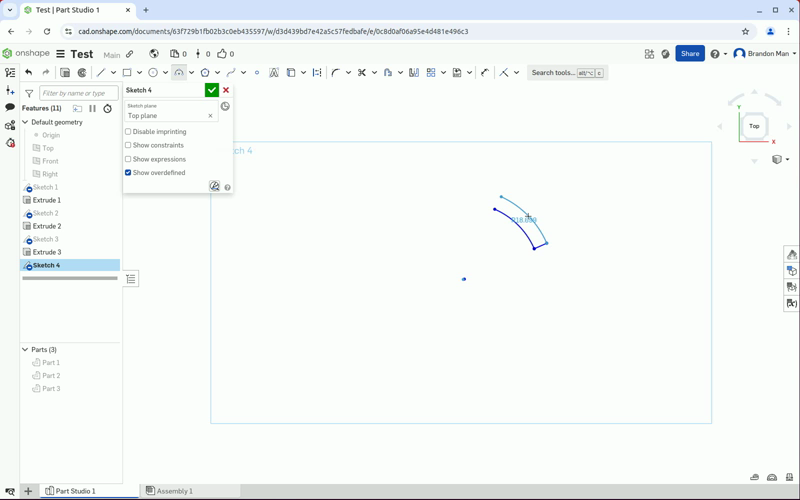
key_up(shift)
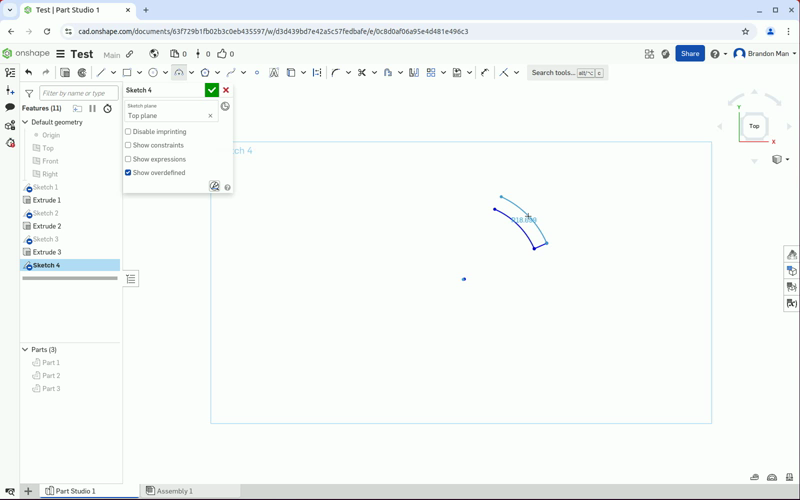
key(esc)
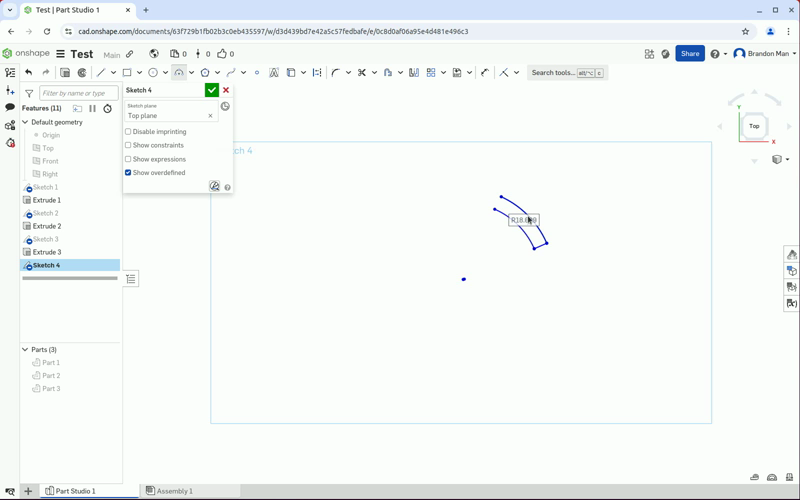
key(l)
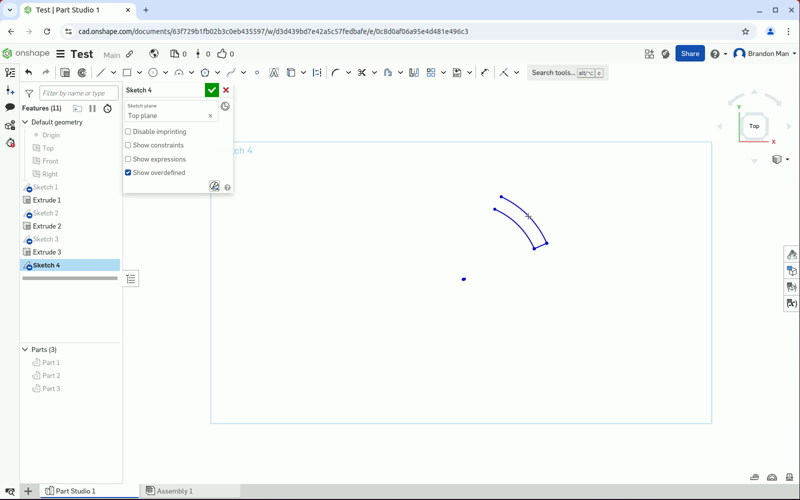
mouse_move(501, 196)
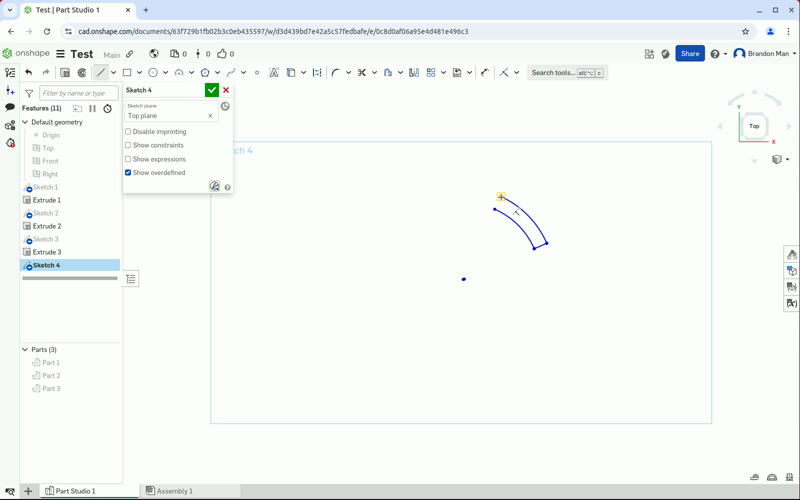
click(501, 196)
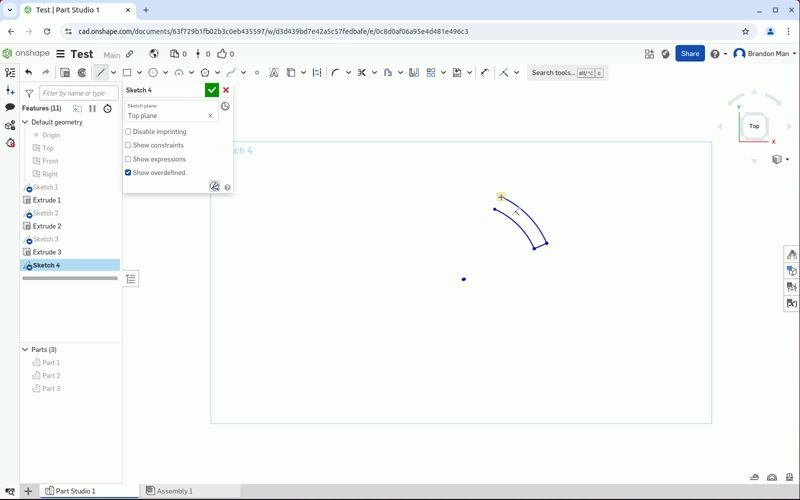
mouse_move(531, 196)
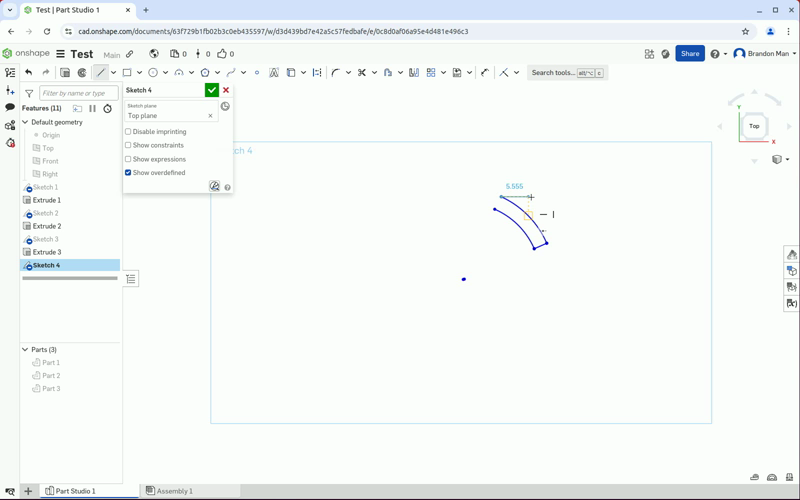
key_down(shift)
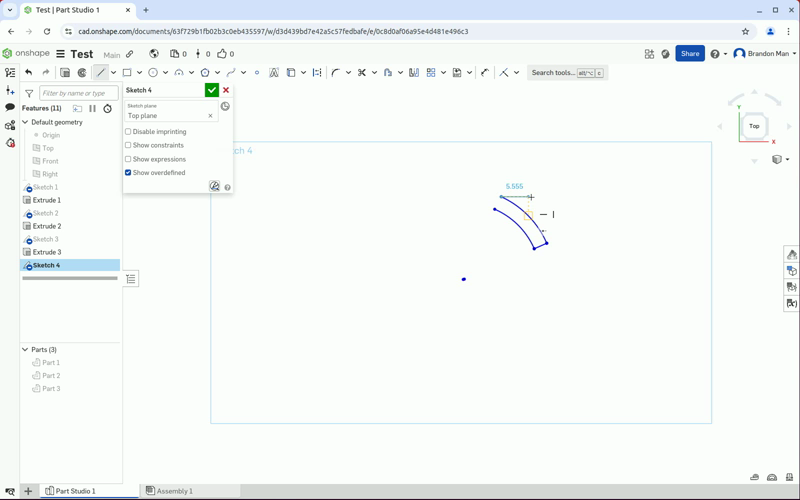
mouse_move(494, 209)
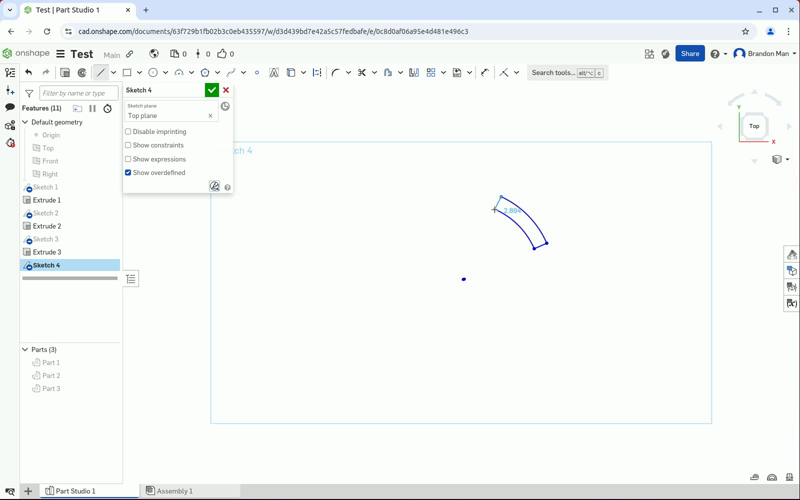
key_up(shift)
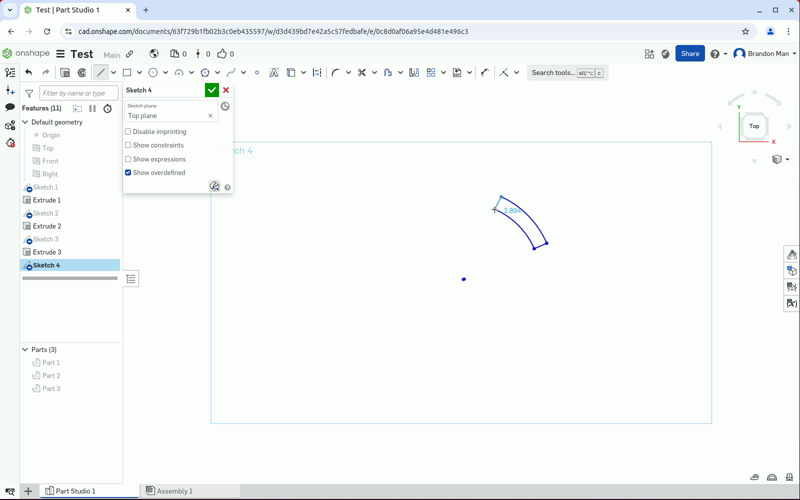
click(494, 209)
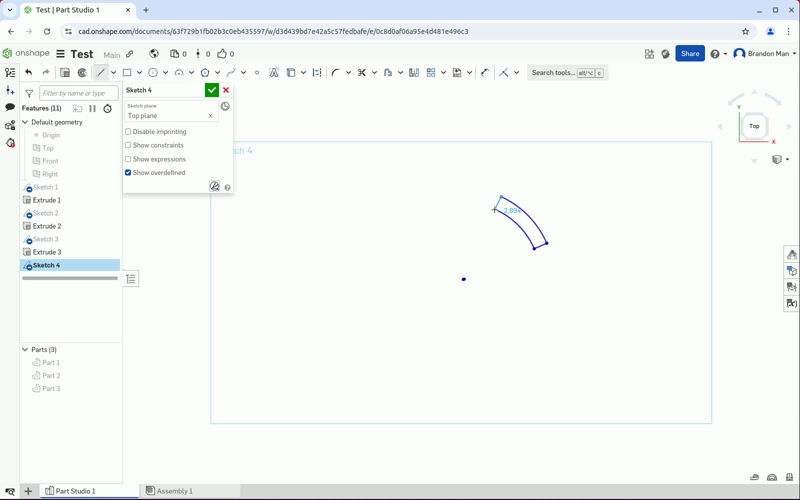
key(esc)
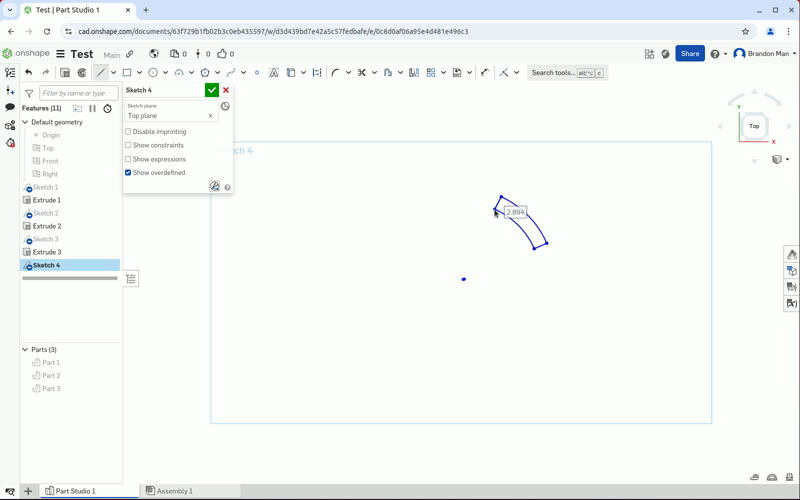
mouse_move(508, 208)
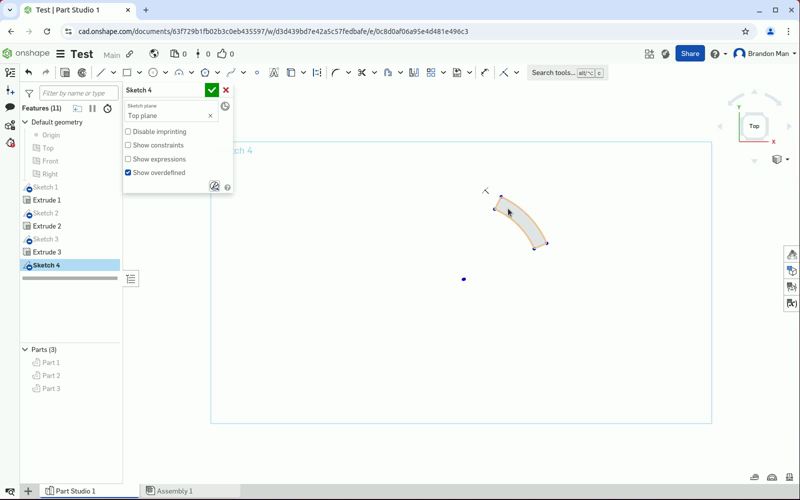
scroll(6)
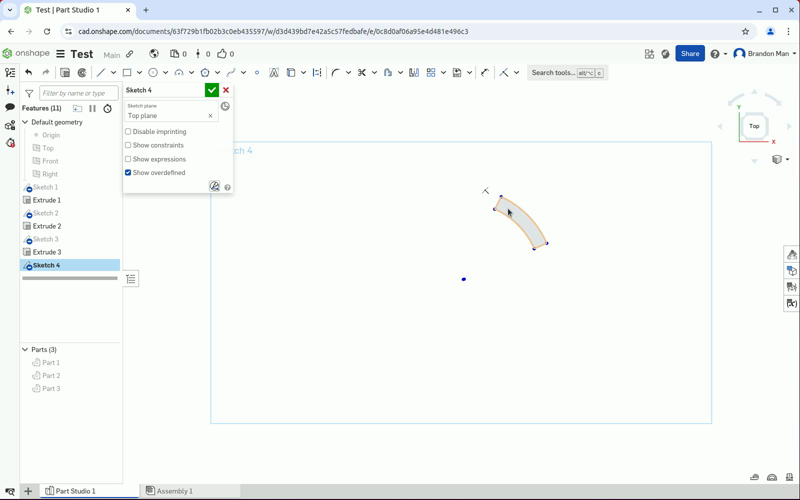
scroll(6)
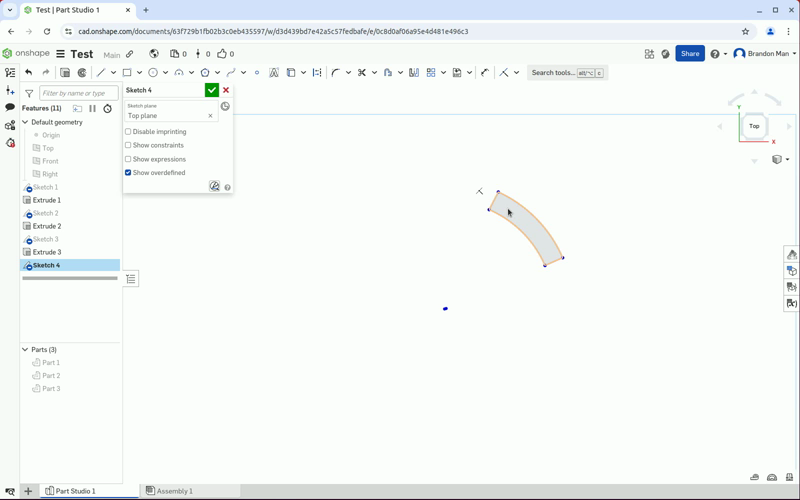
scroll(6)
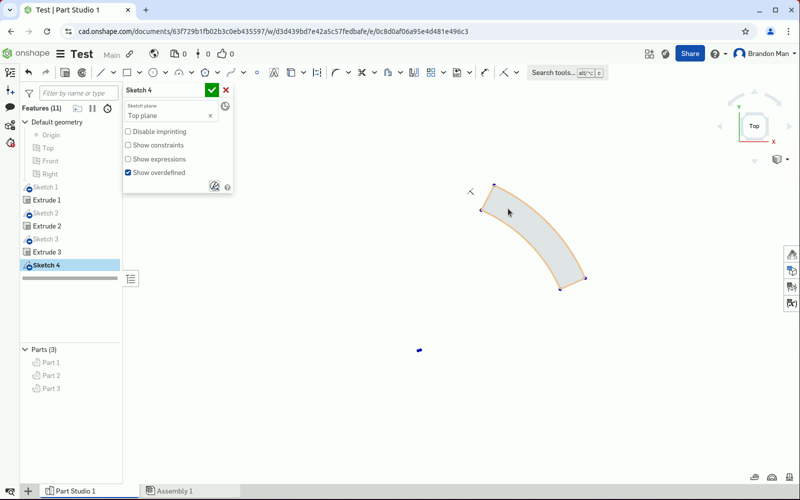
scroll(6)
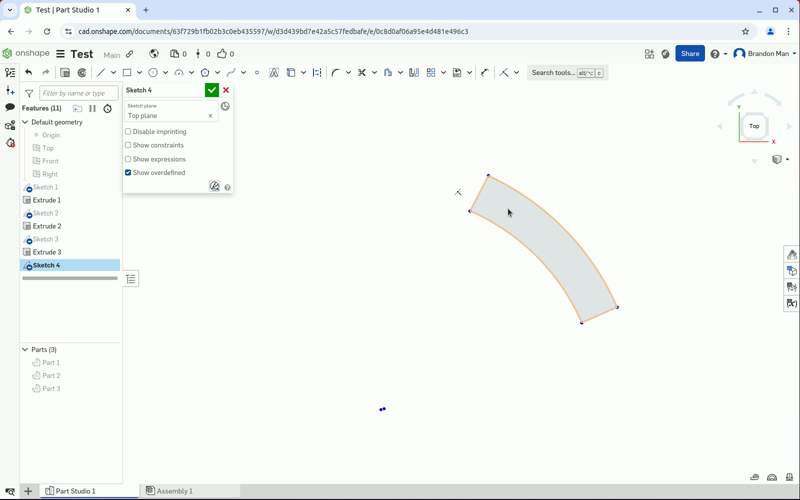
scroll(6)
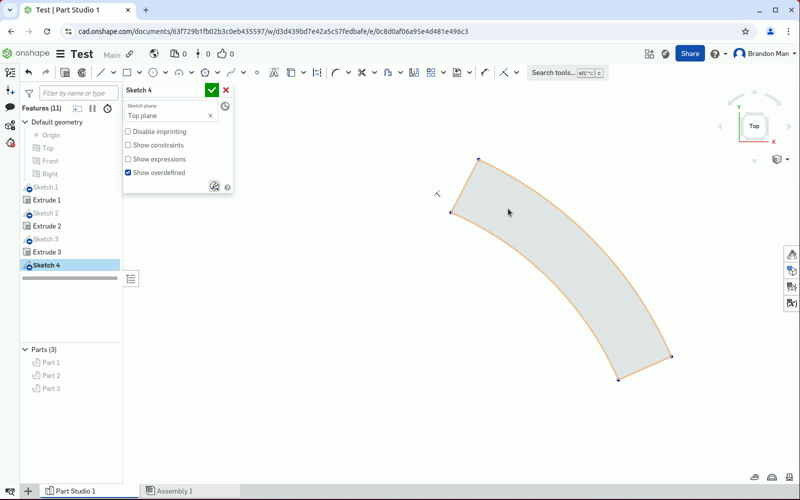
scroll(6)
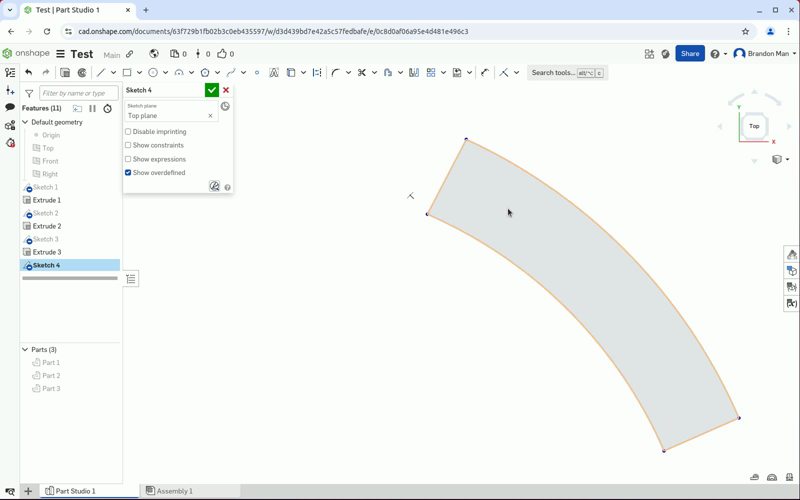
scroll(6)
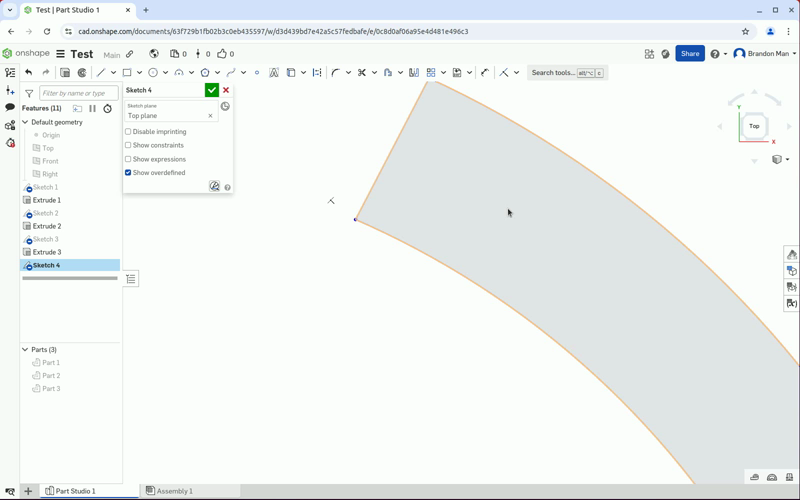
click(508, 208)
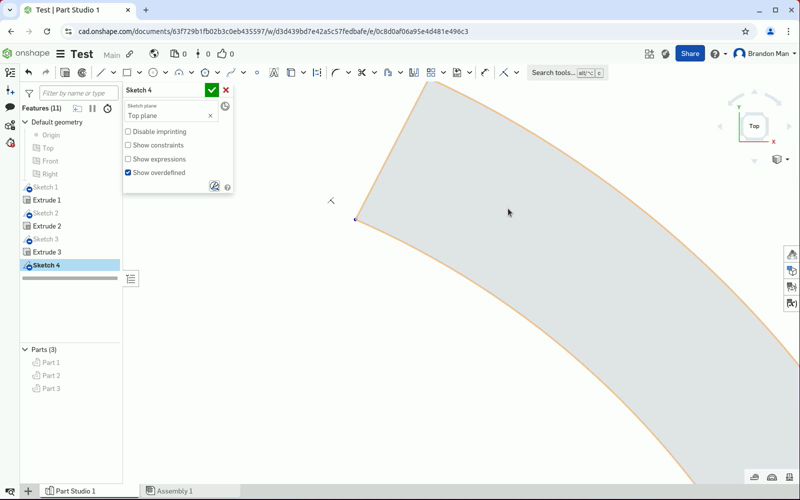
scroll(-6)
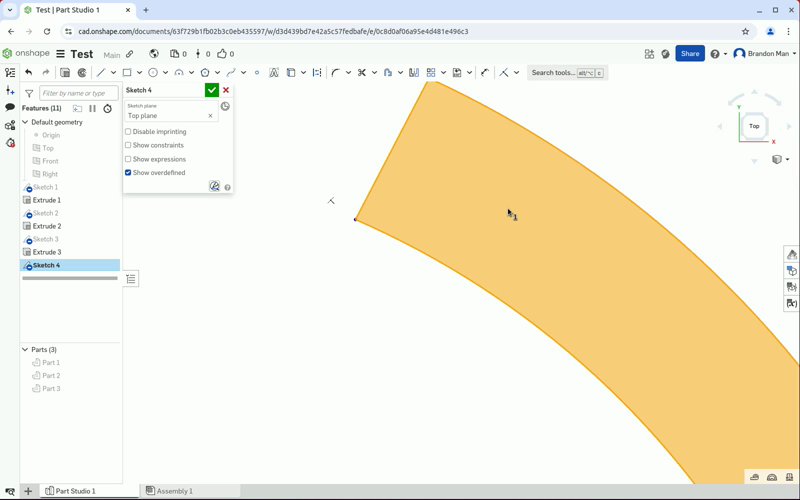
scroll(-6)
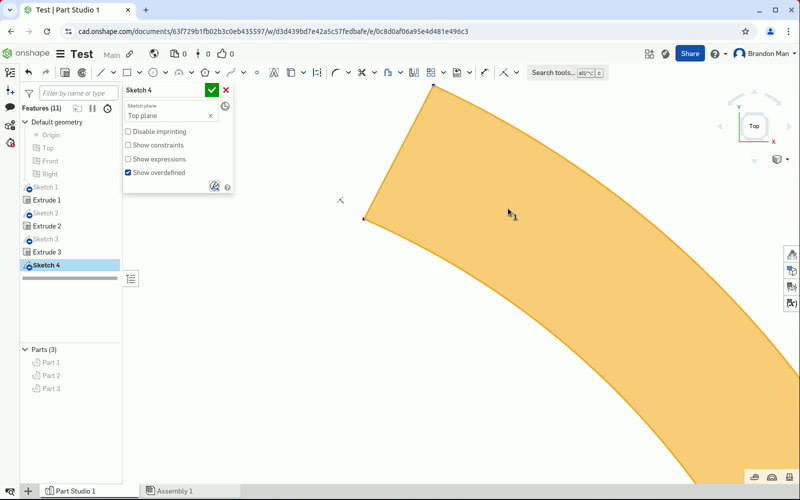
scroll(-6)
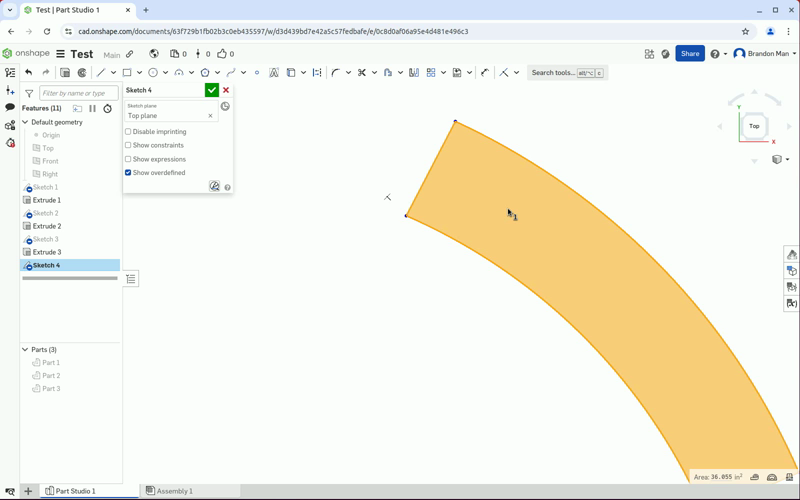
scroll(-6)
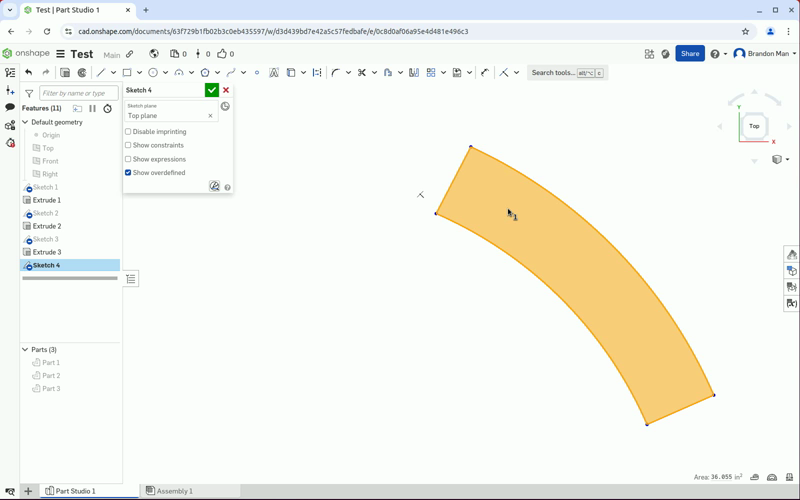
scroll(-6)
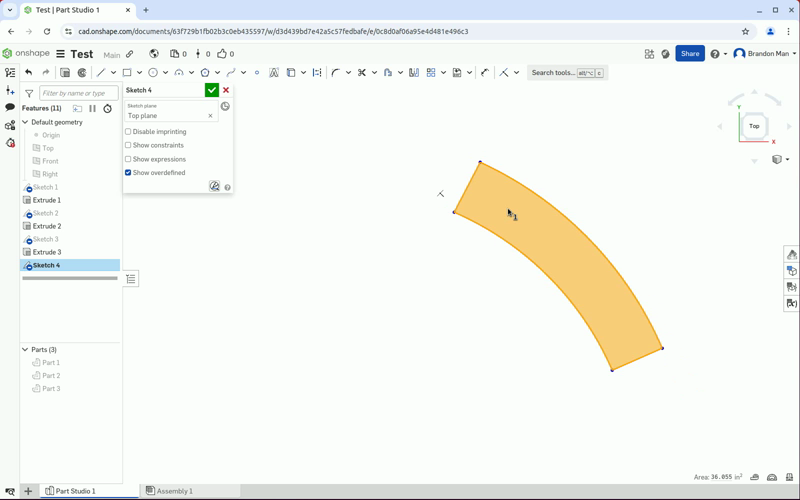
scroll(-6)
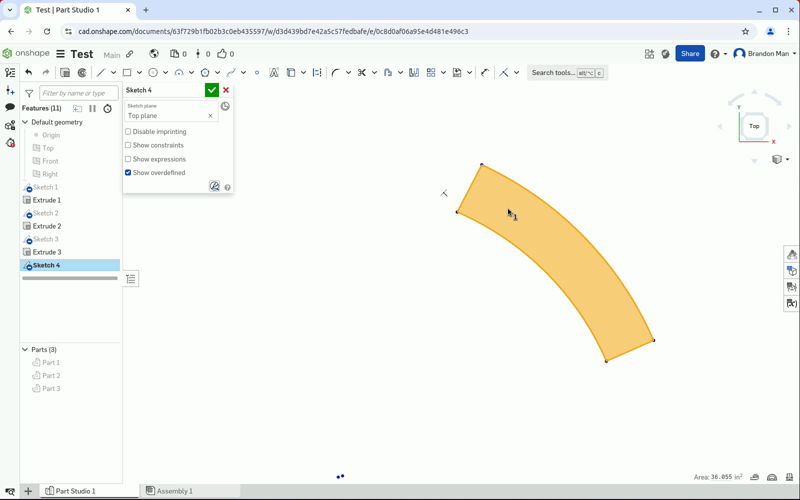
scroll(-6)
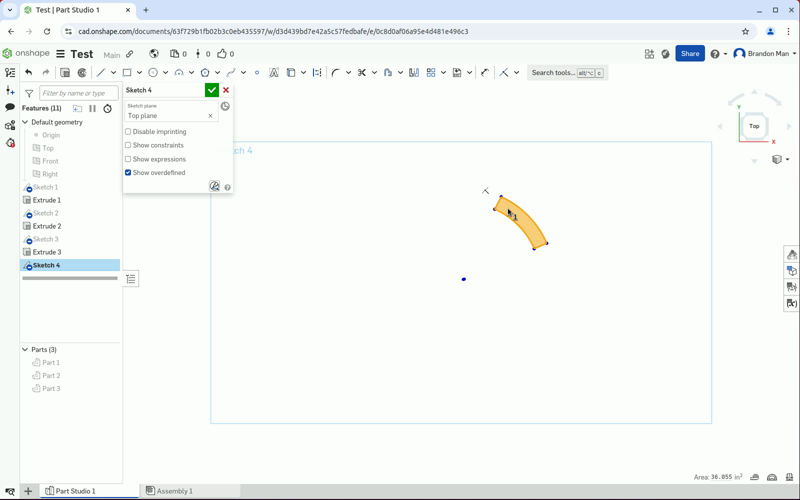
mouse_move(73, 352)
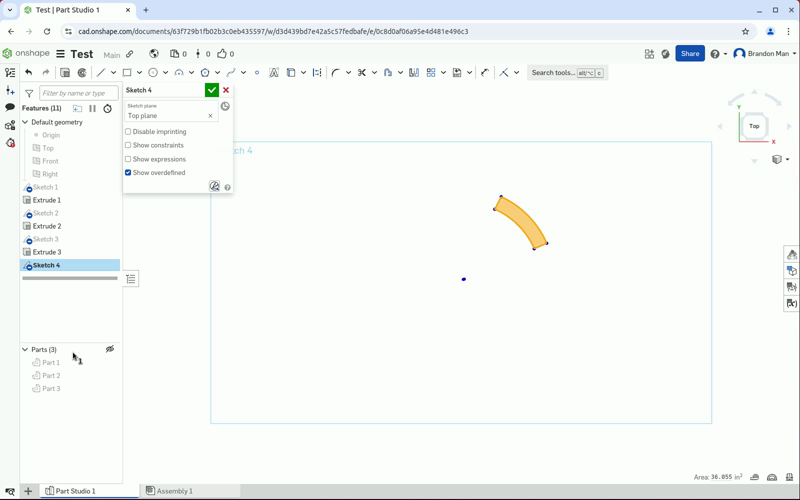
key(shift+y)
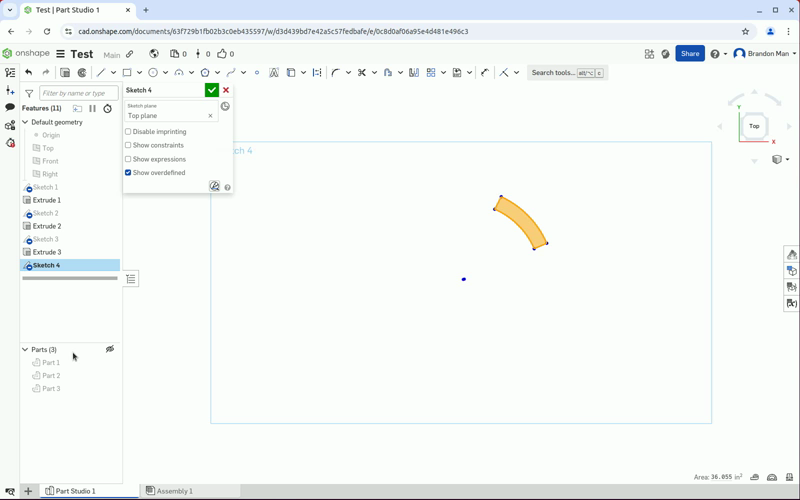
key(shift+e)
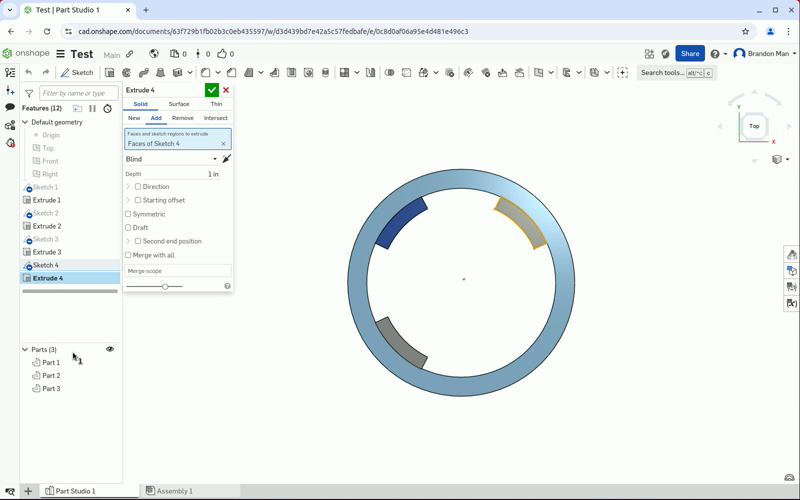
mouse_move(143, 106)
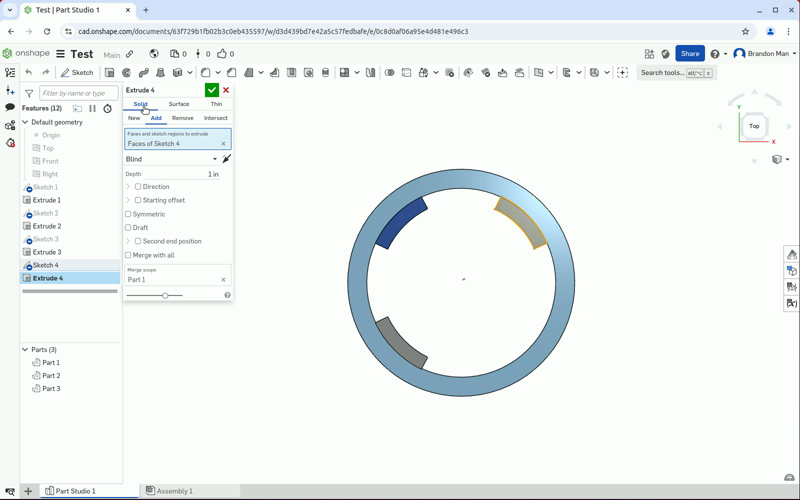
click(143, 106)
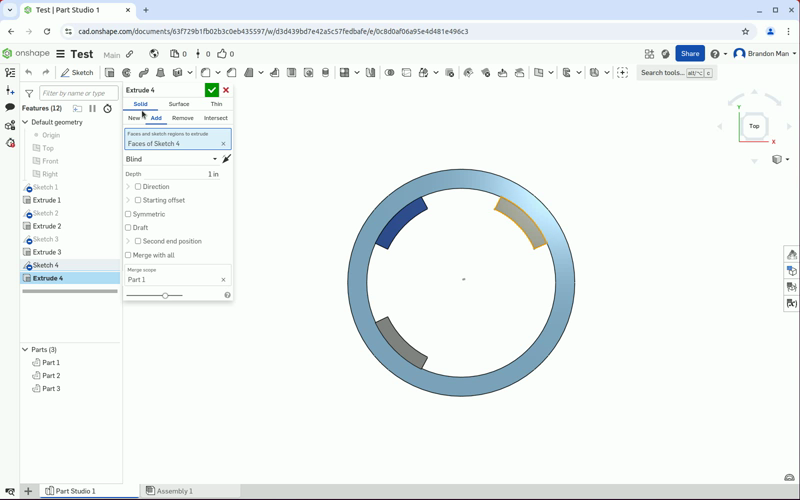
mouse_move(137, 120)
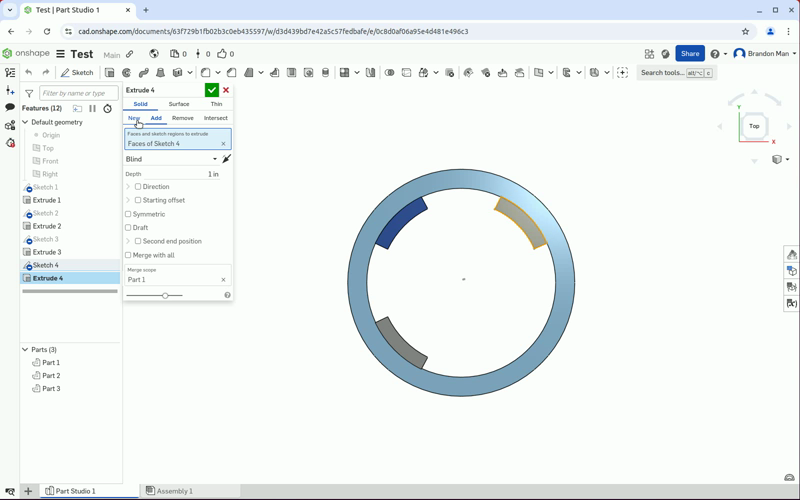
click(137, 120)
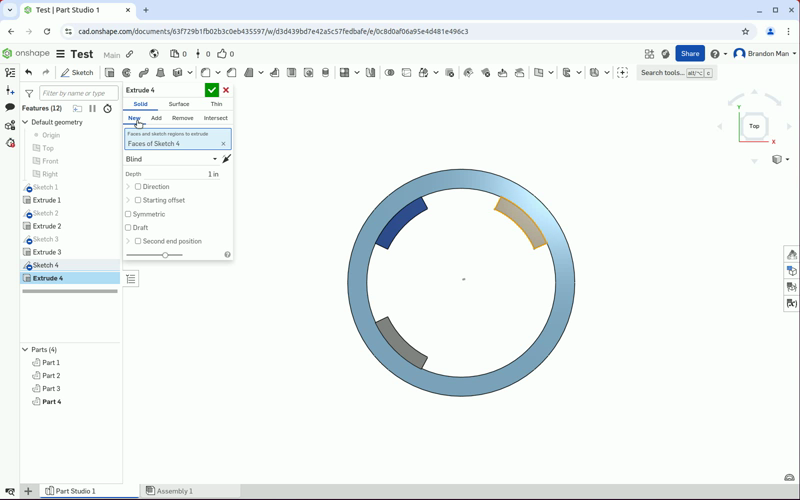
key(tab, 4)
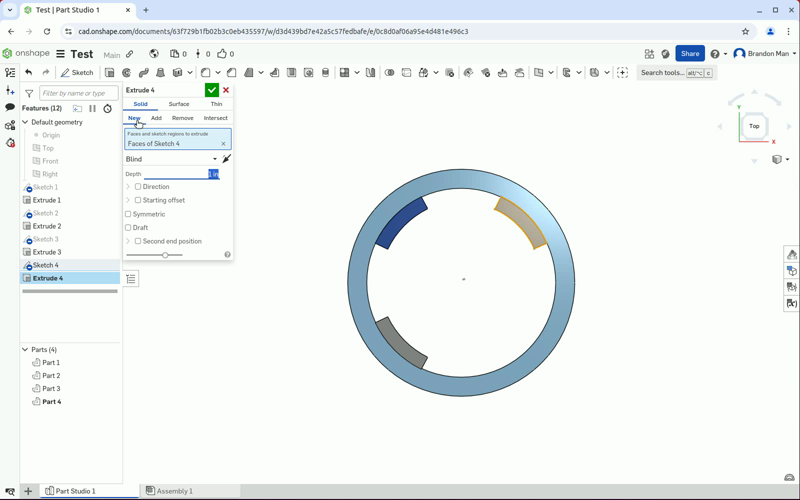
text(4.574)
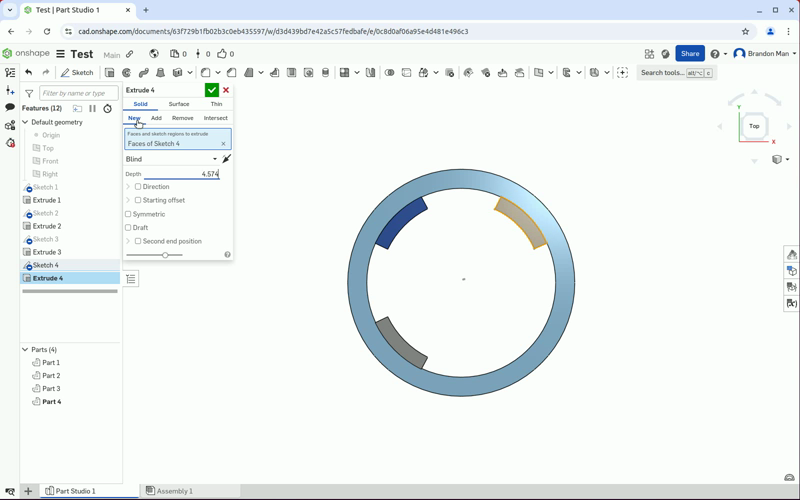
key(enter)
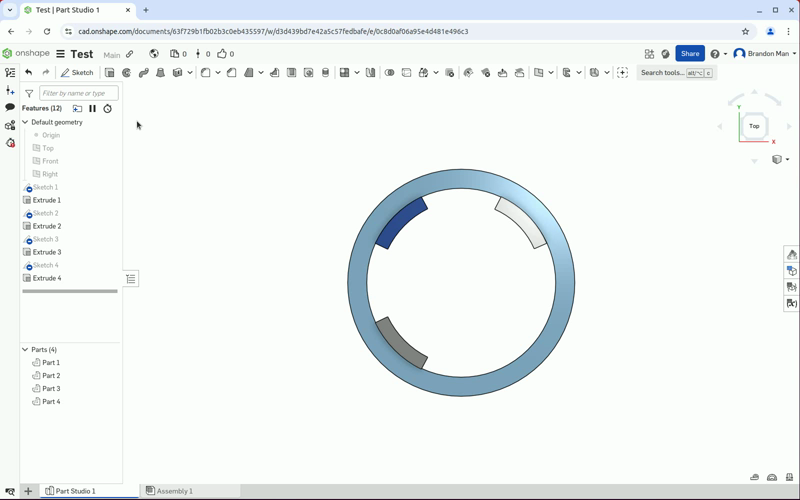
key(shift+h)
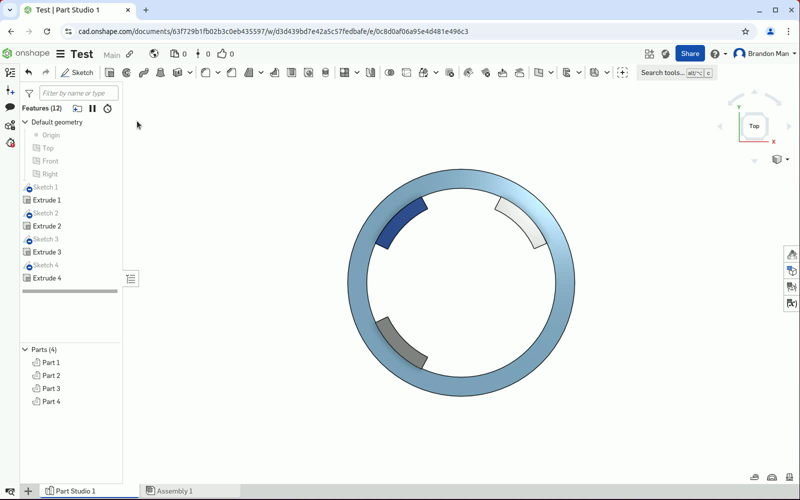
key(shift+h)
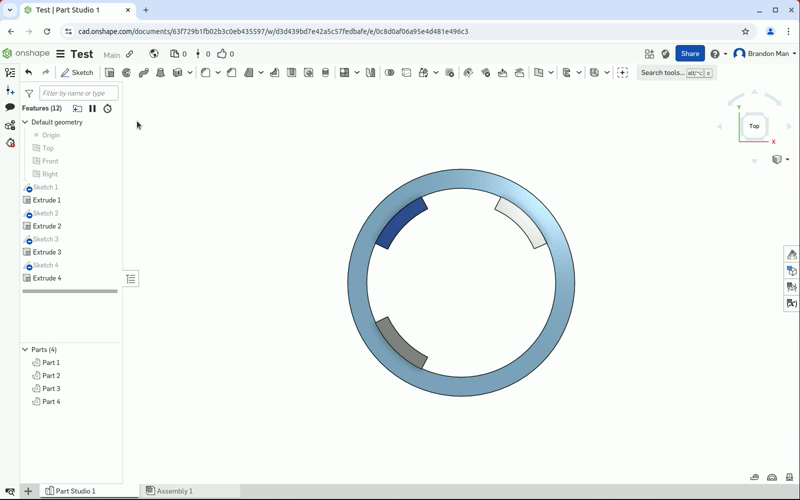
mouse_move(73, 189)
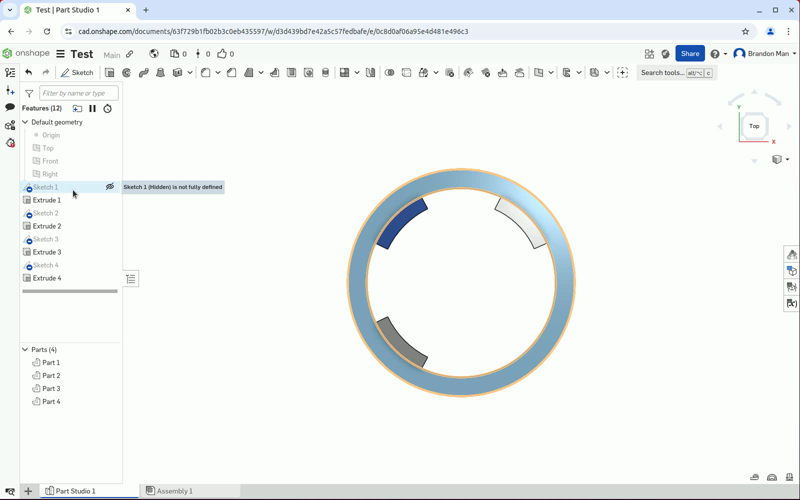
click(73, 189)
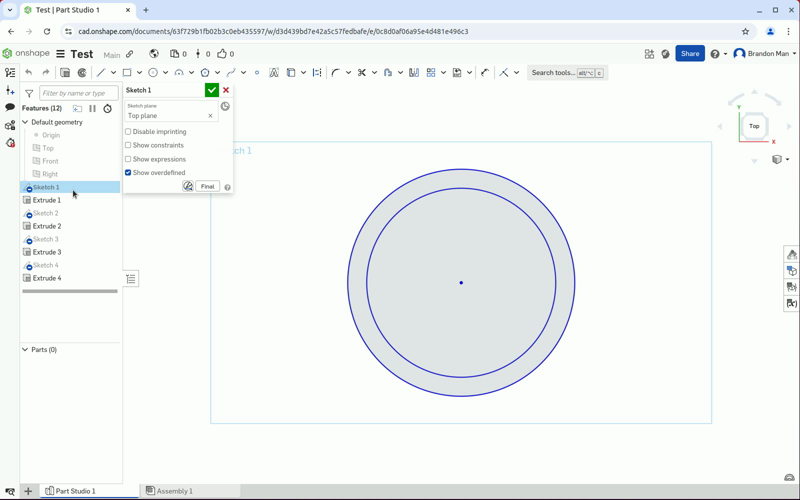
mouse_move(229, 92)
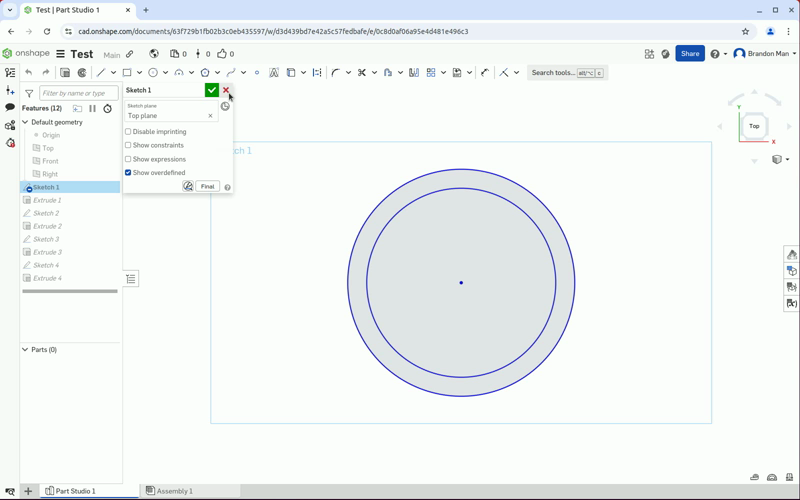
click(229, 92)
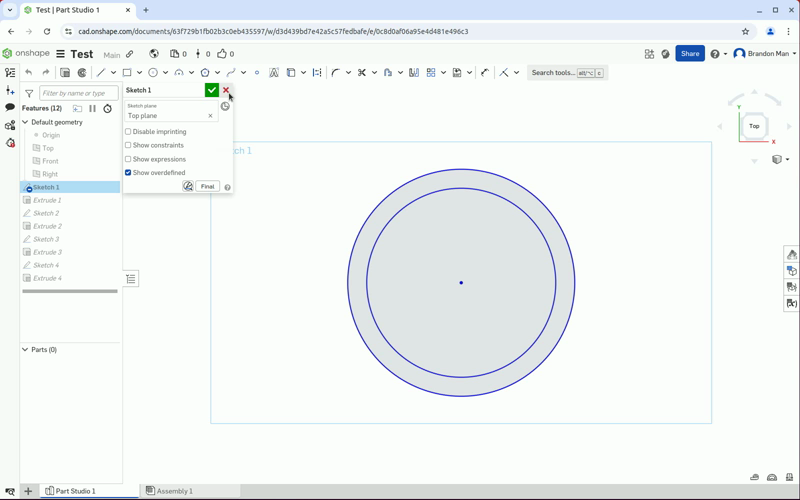
key(shift+s)
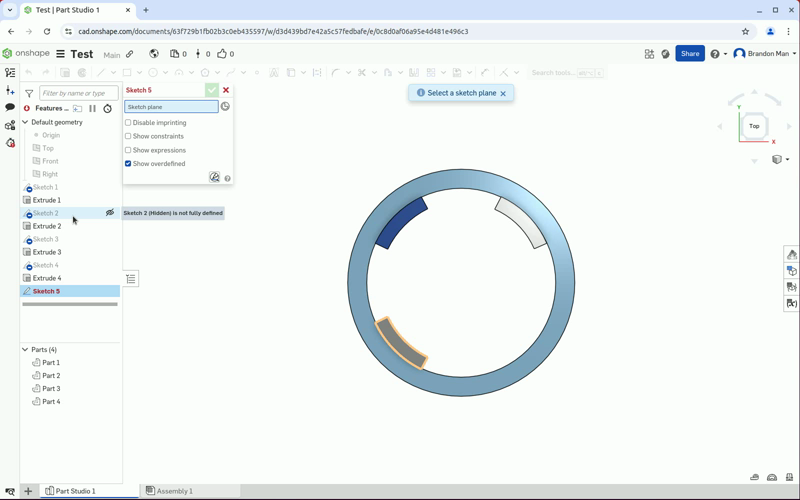
scroll(3)
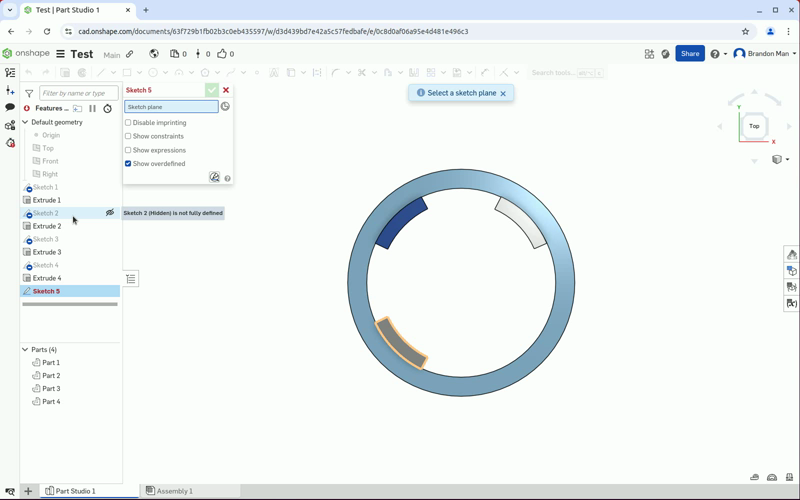
mouse_move(73, 150)
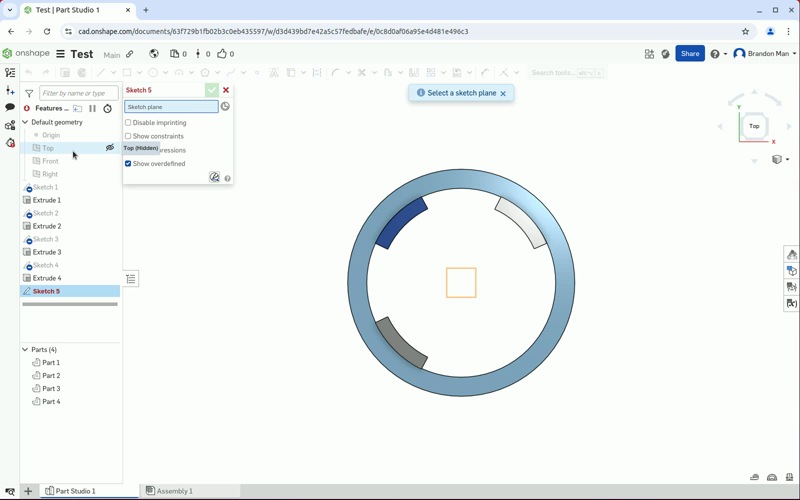
click(73, 150)
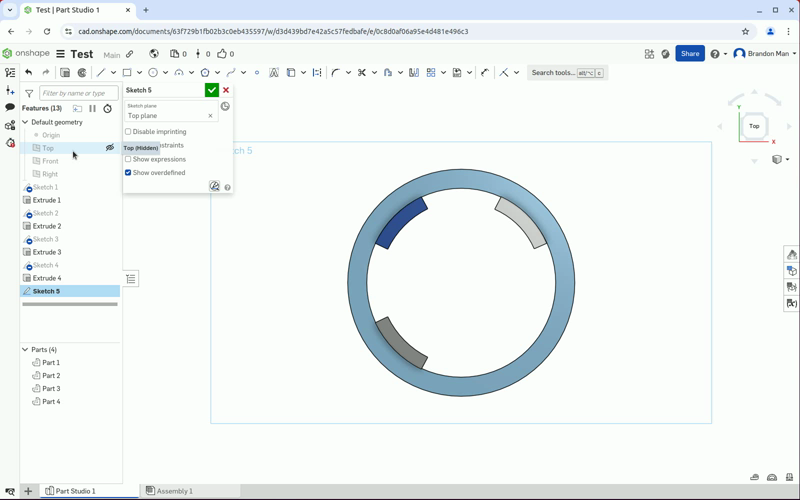
mouse_move(73, 352)
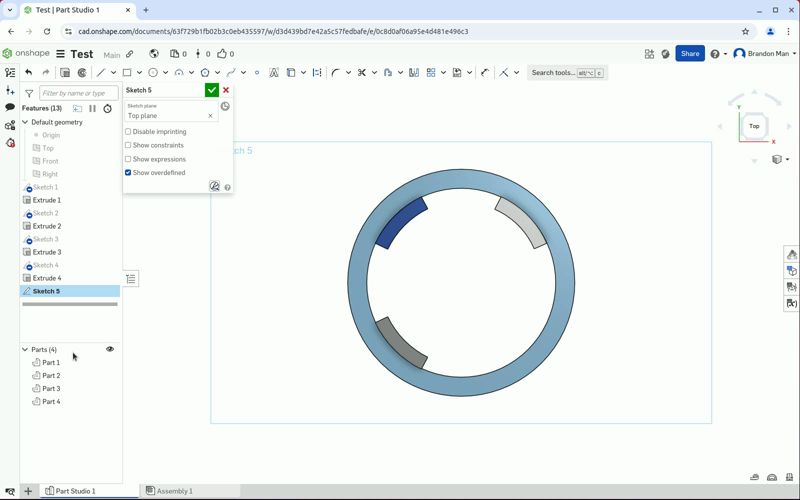
key(y)
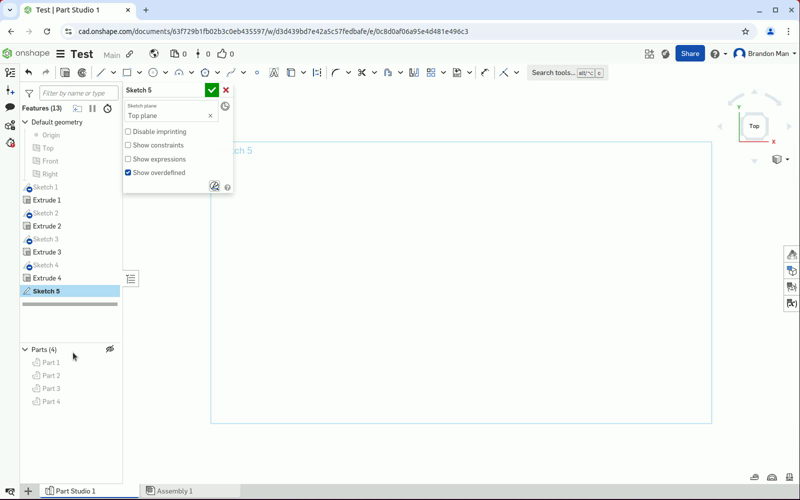
key(l)
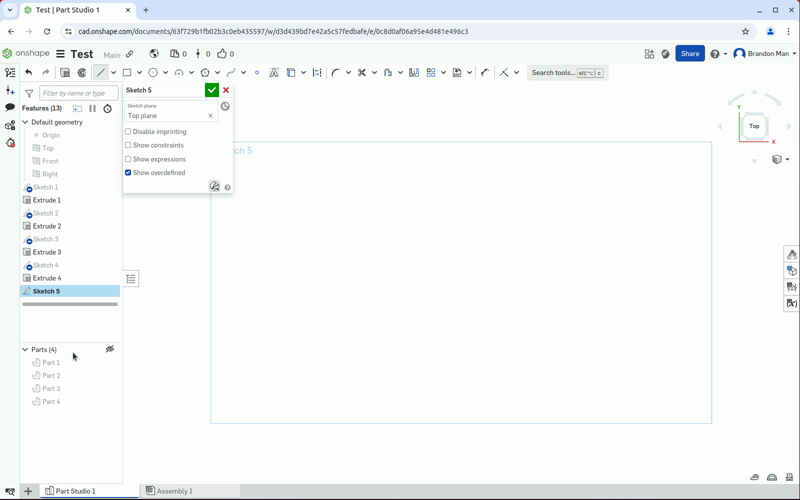
key_down(shift)
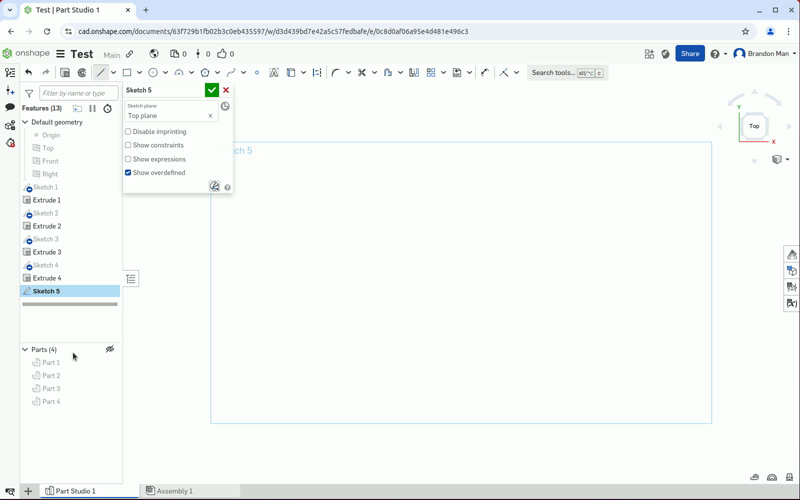
mouse_move(494, 356)
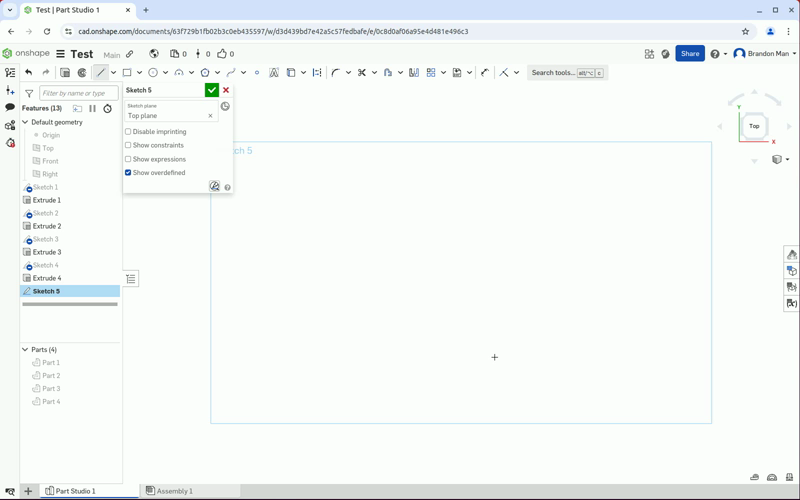
click(494, 356)
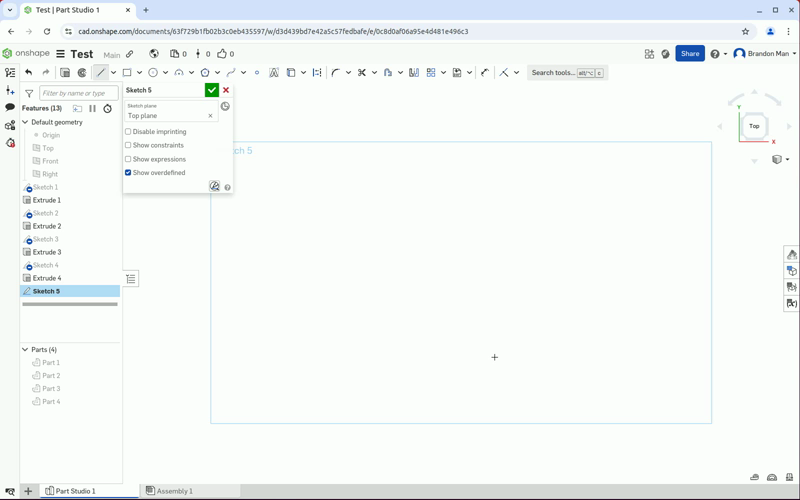
key_up(shift)
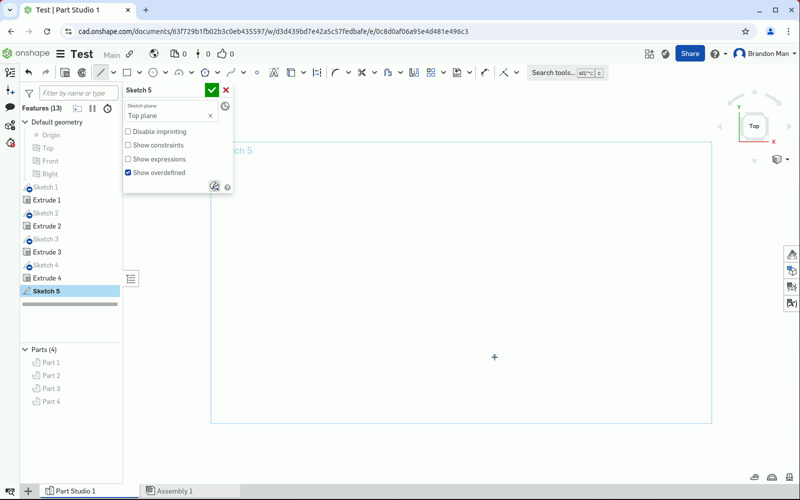
key_down(shift)
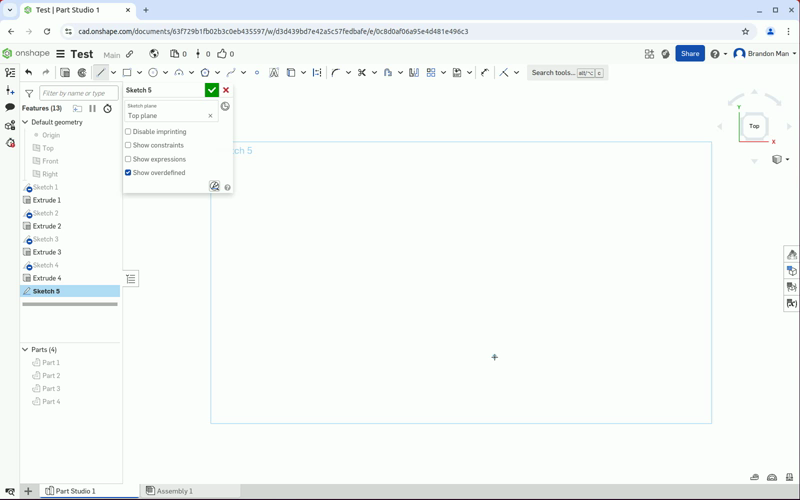
mouse_move(524, 356)
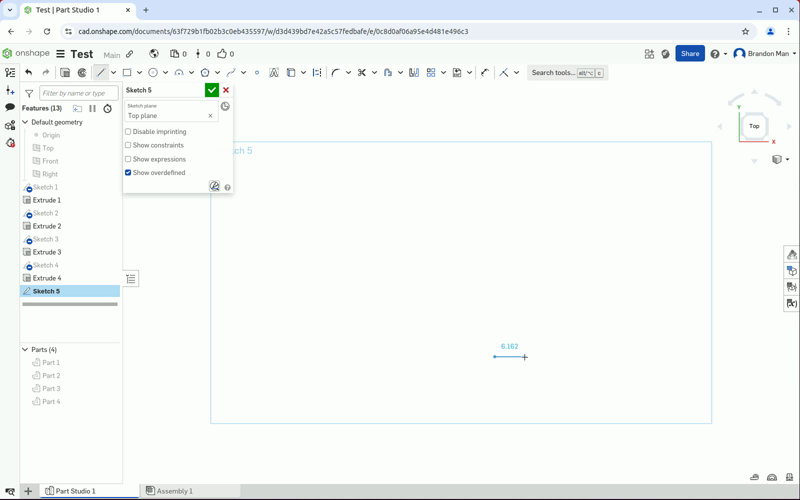
mouse_move(501, 369)
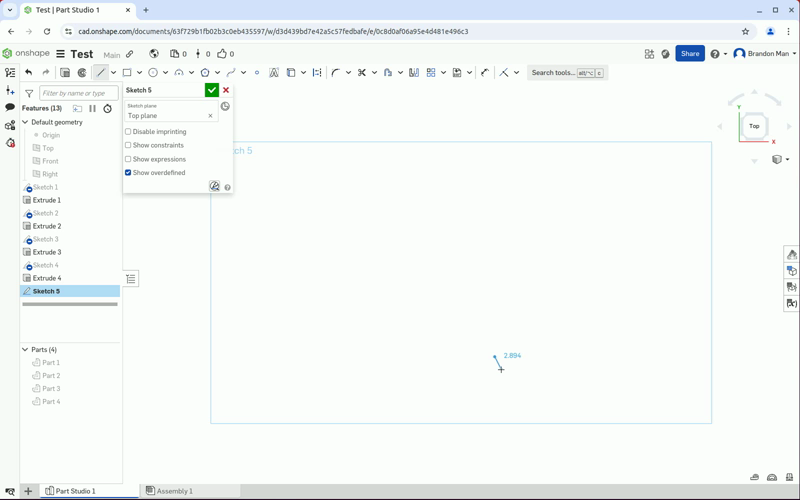
click(501, 369)
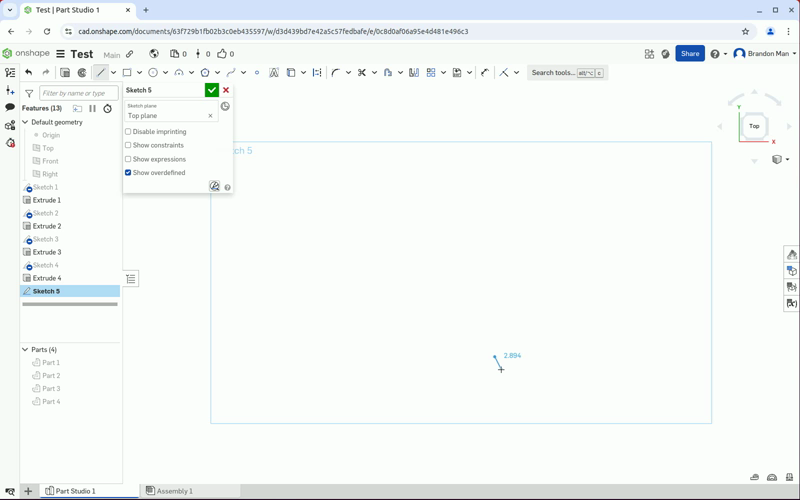
key_up(shift)
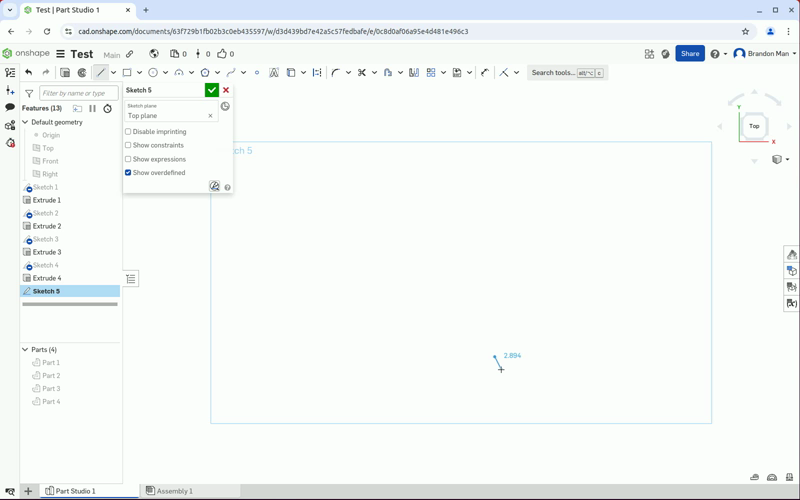
key(esc)
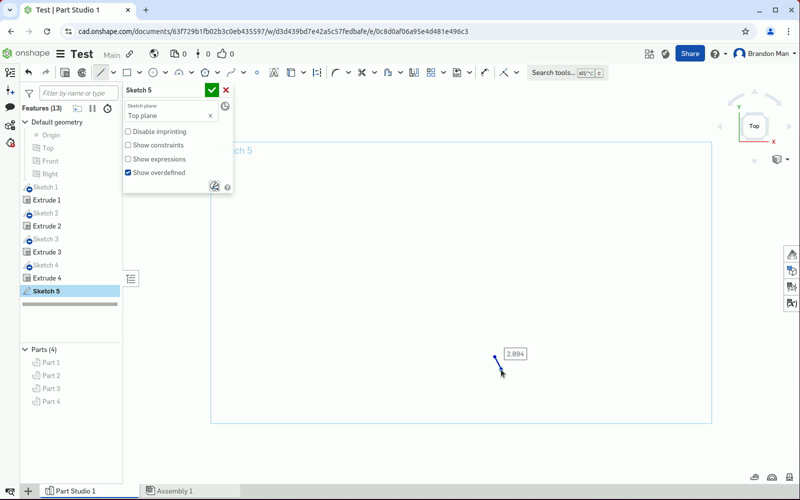
key(a)
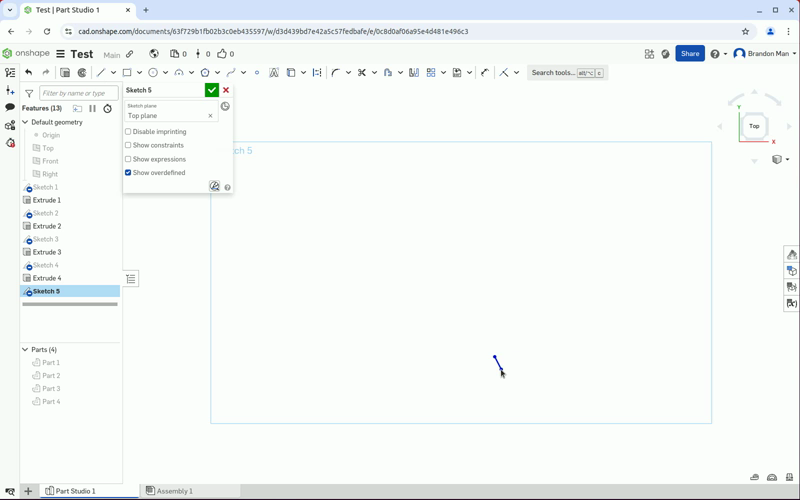
mouse_move(501, 369)
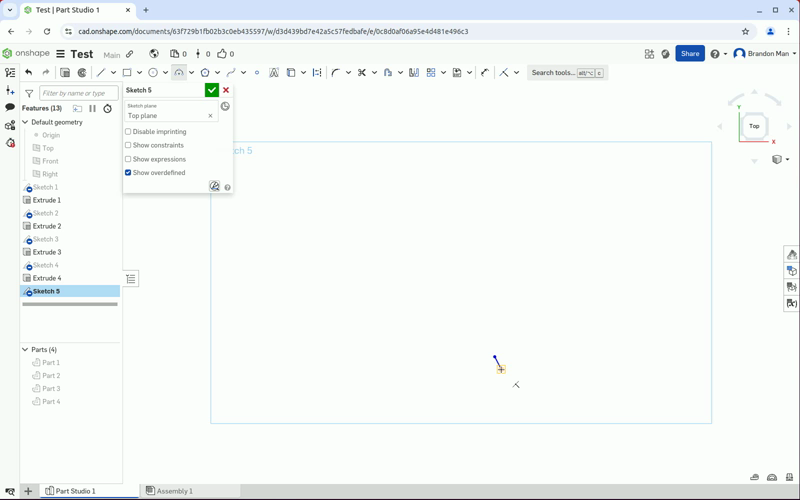
click(501, 369)
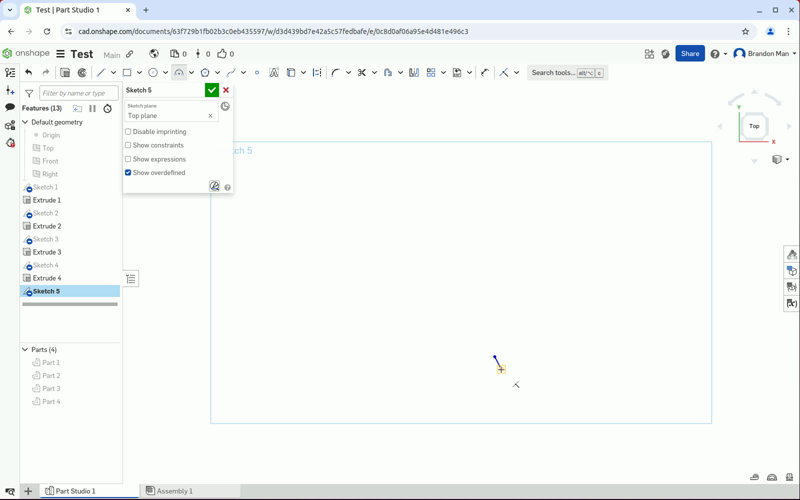
key_down(shift)
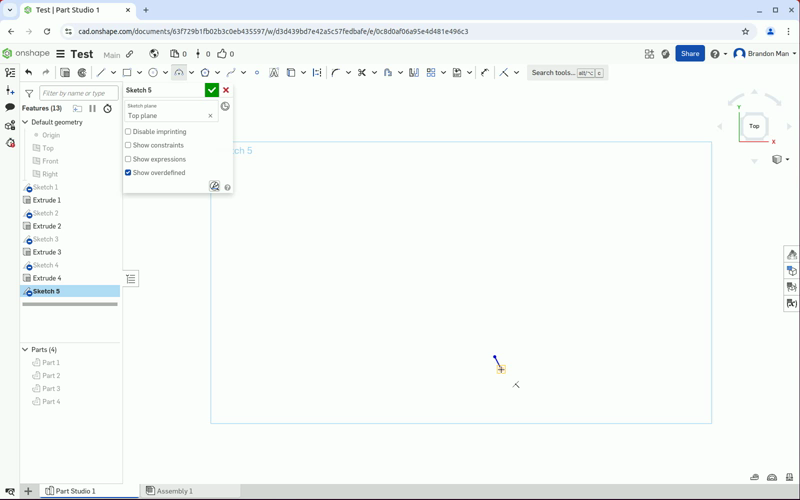
mouse_move(546, 322)
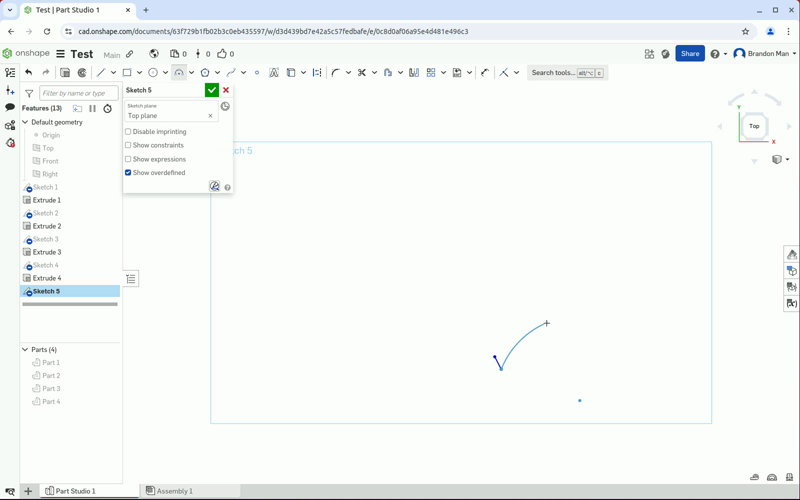
click(546, 322)
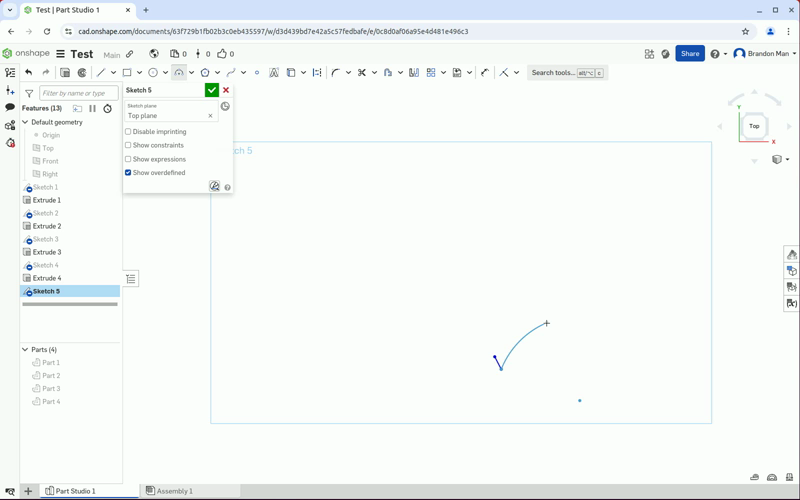
mouse_move(528, 350)
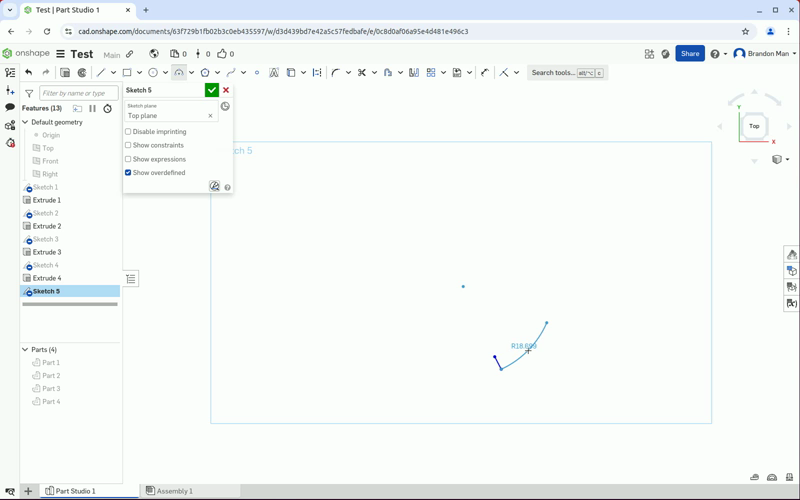
click(528, 350)
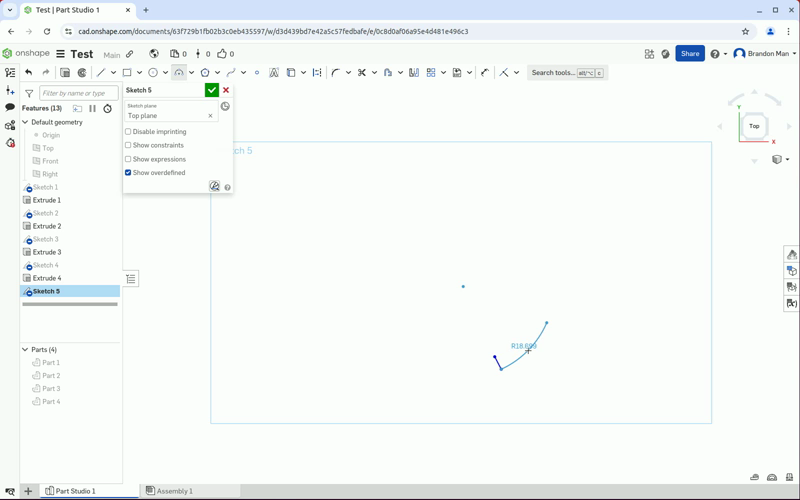
key_up(shift)
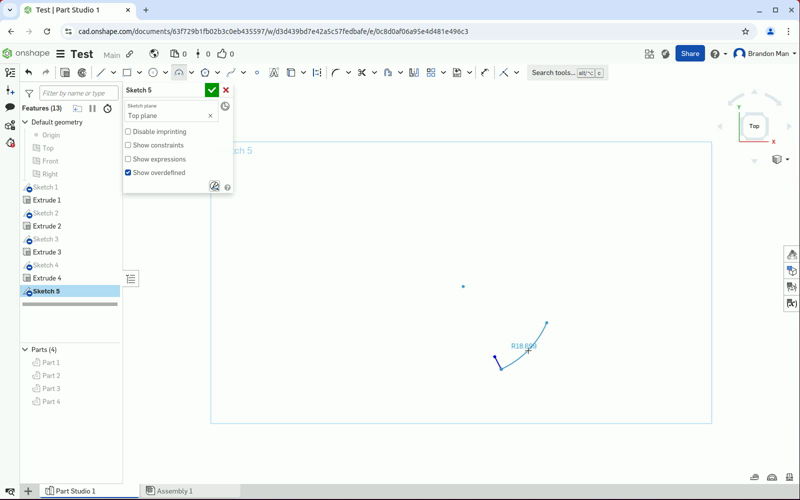
key(esc)
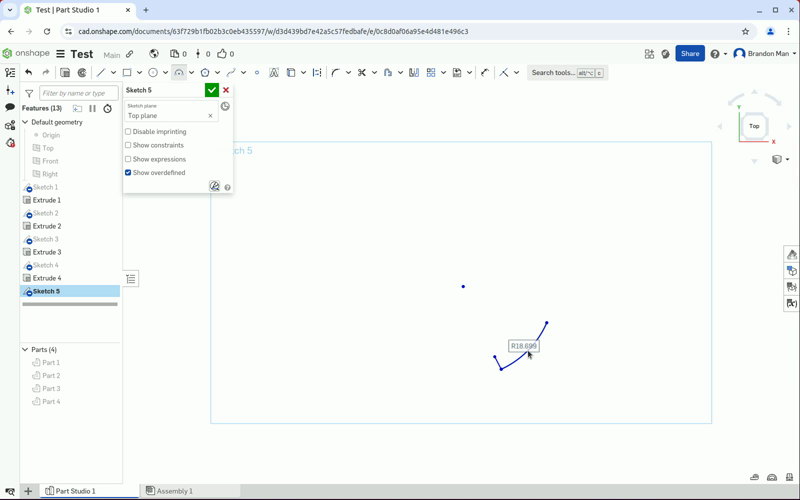
key(l)
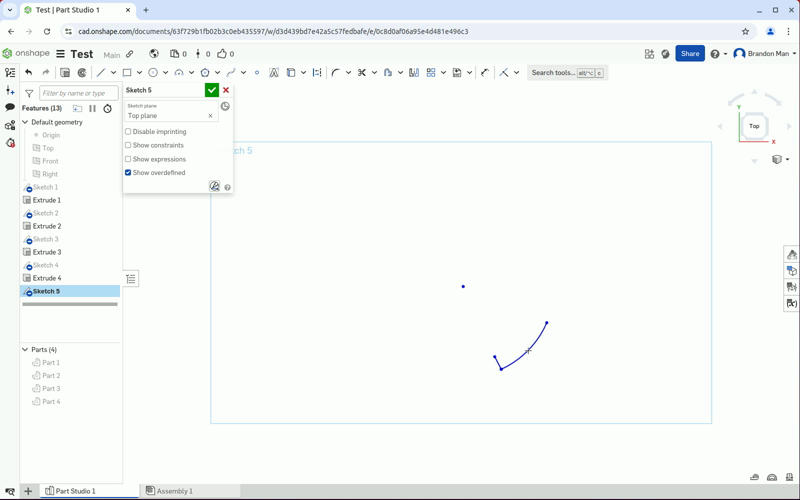
mouse_move(546, 322)
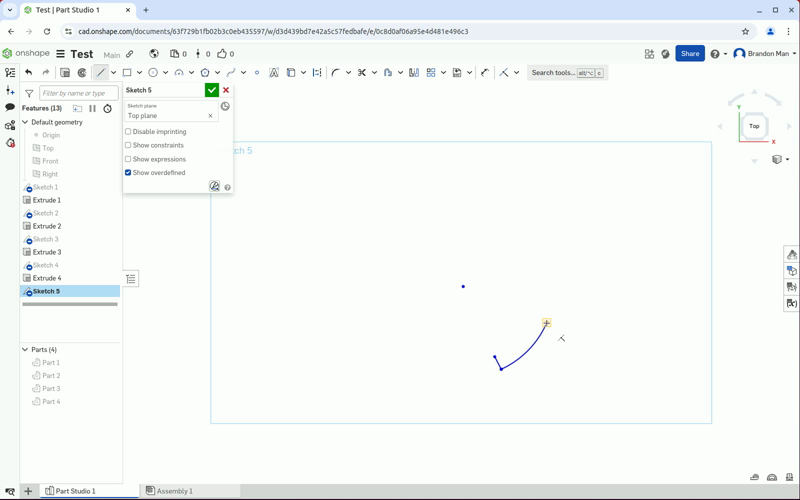
click(546, 322)
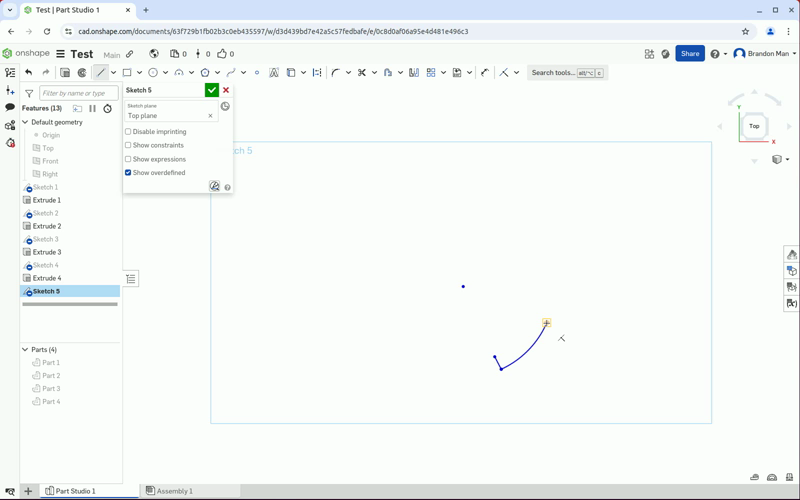
key_down(shift)
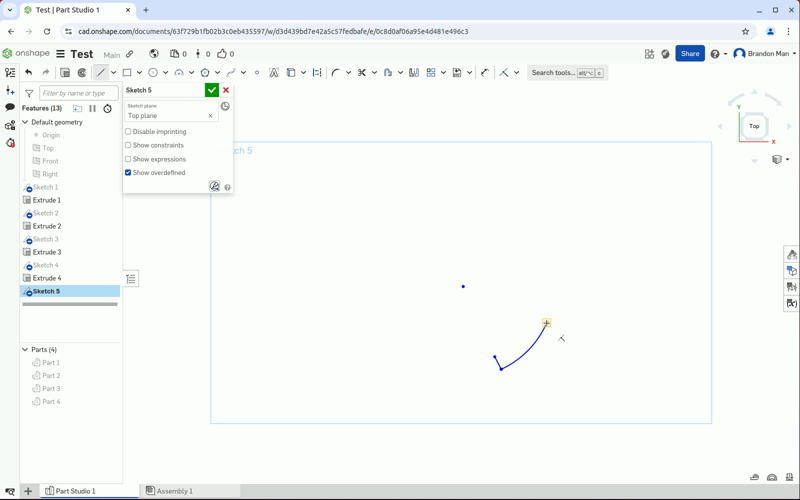
mouse_move(576, 322)
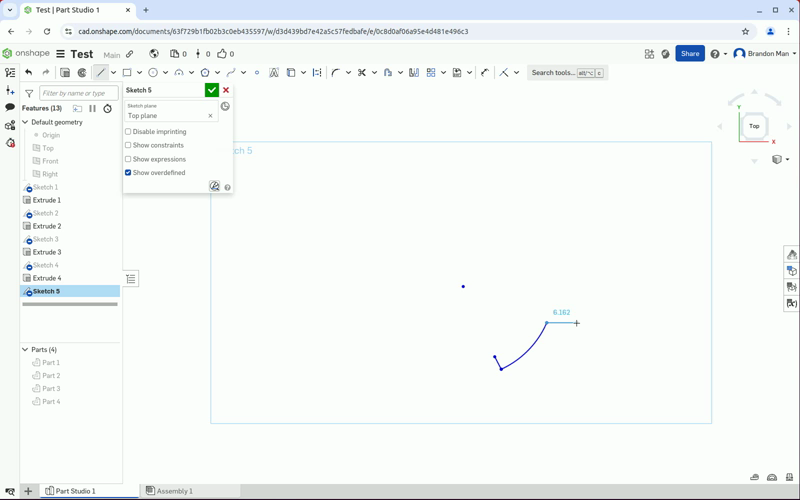
mouse_move(534, 317)
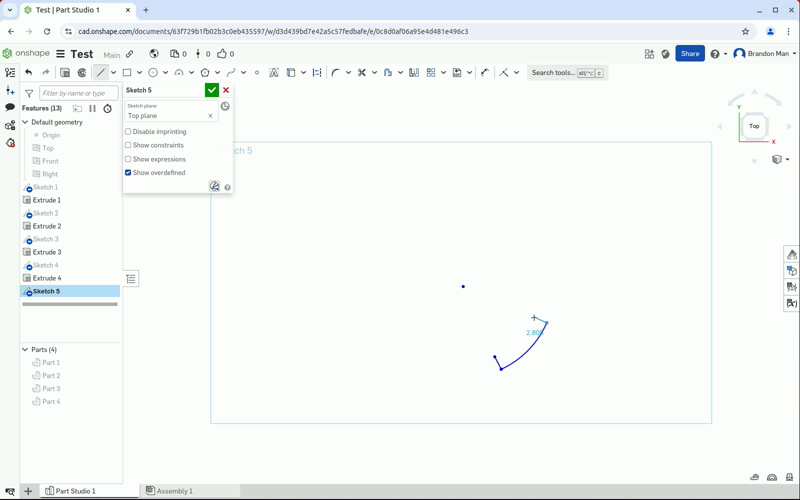
click(534, 317)
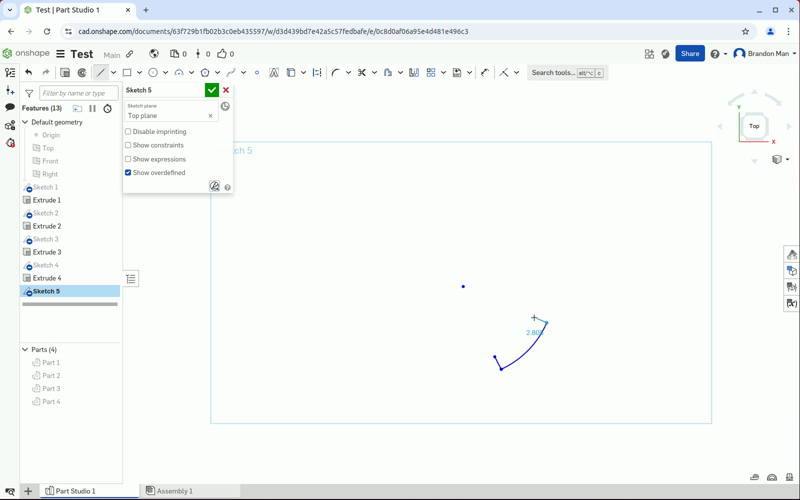
key_up(shift)
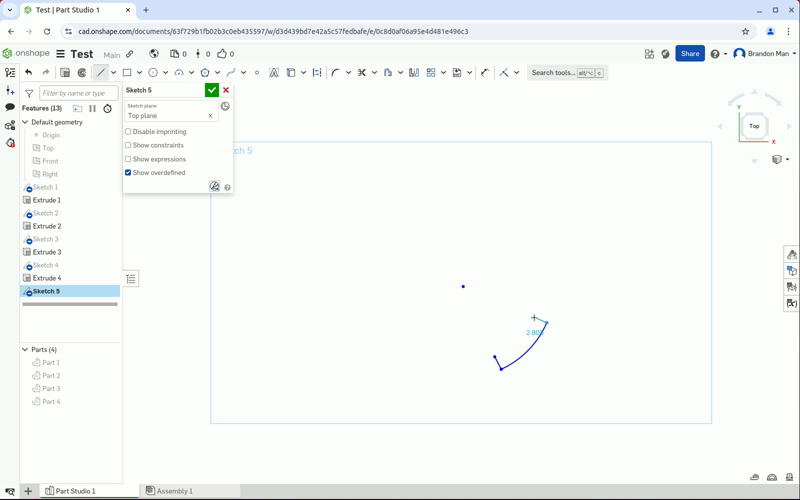
key(esc)
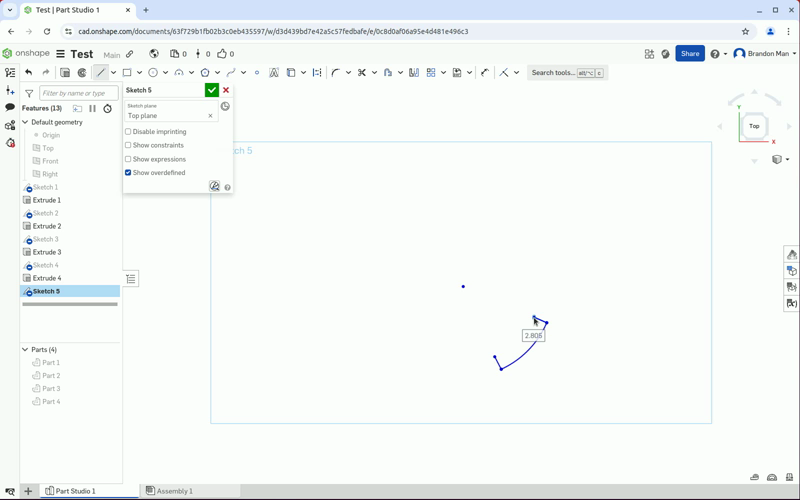
key(a)
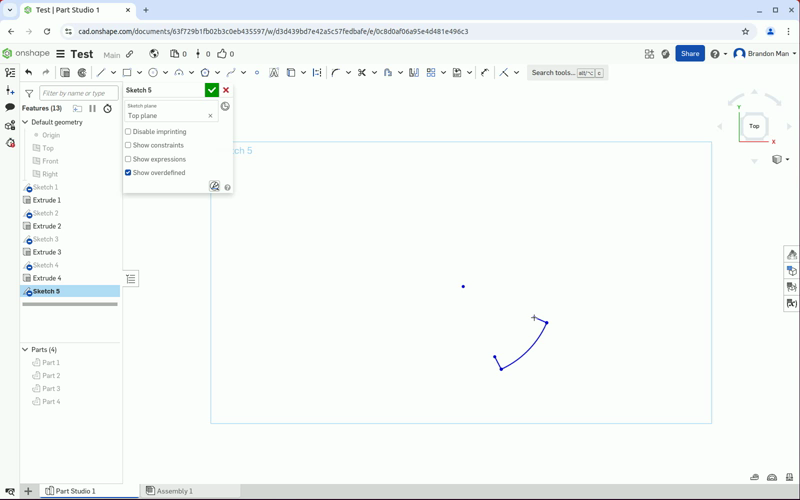
mouse_move(534, 317)
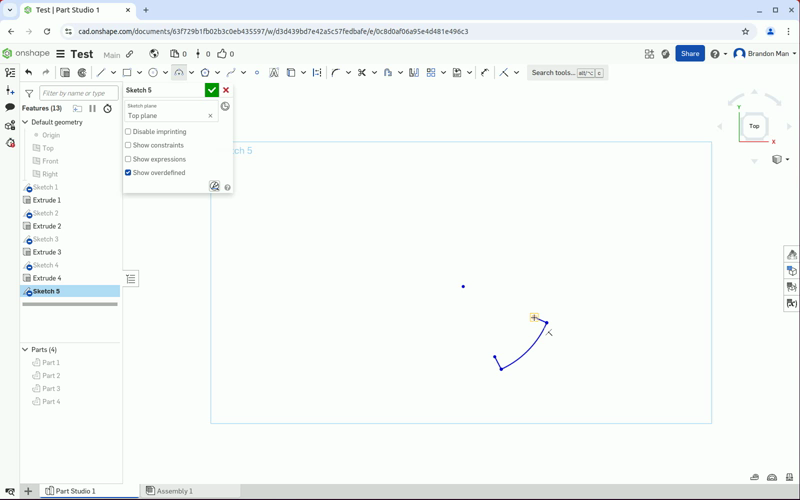
click(534, 317)
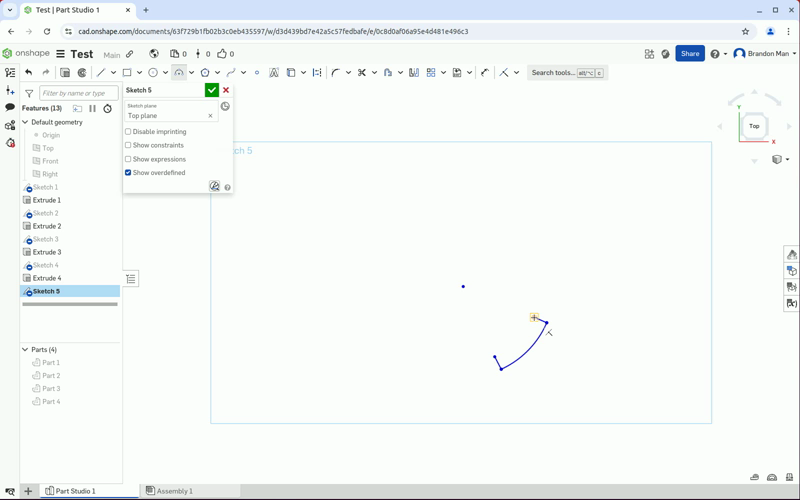
mouse_move(494, 356)
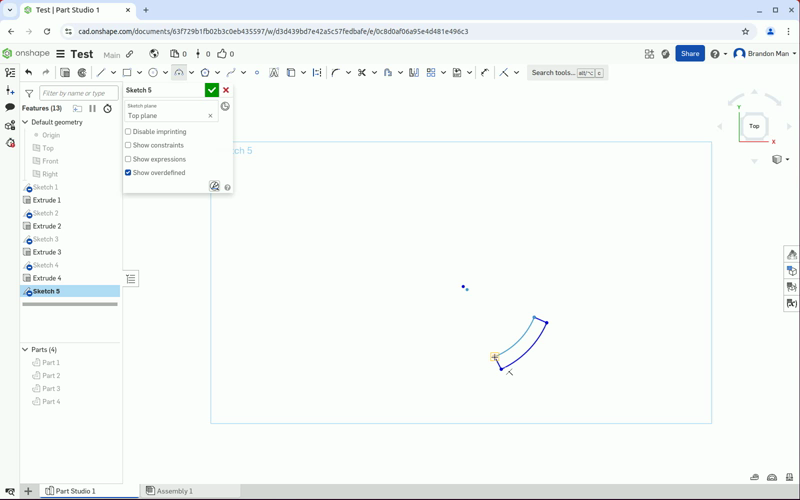
click(494, 356)
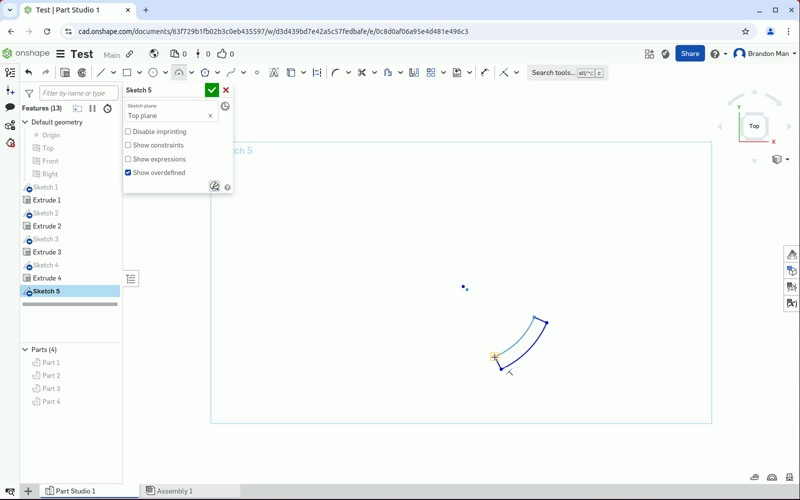
key_down(shift)
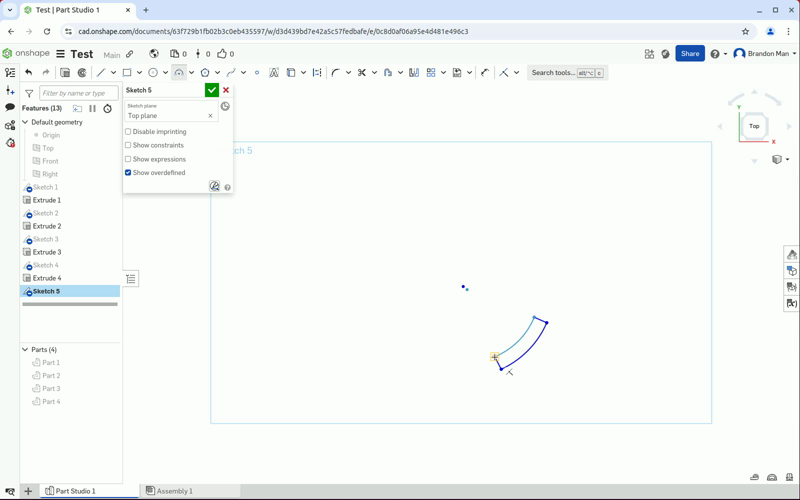
mouse_move(518, 340)
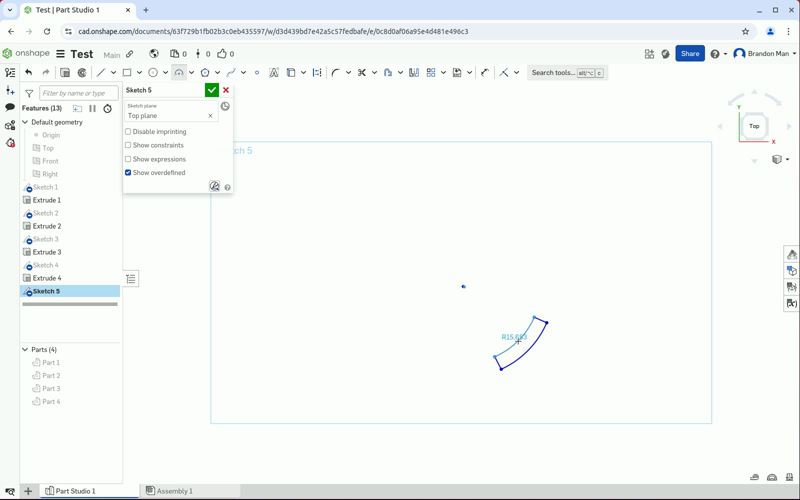
click(518, 340)
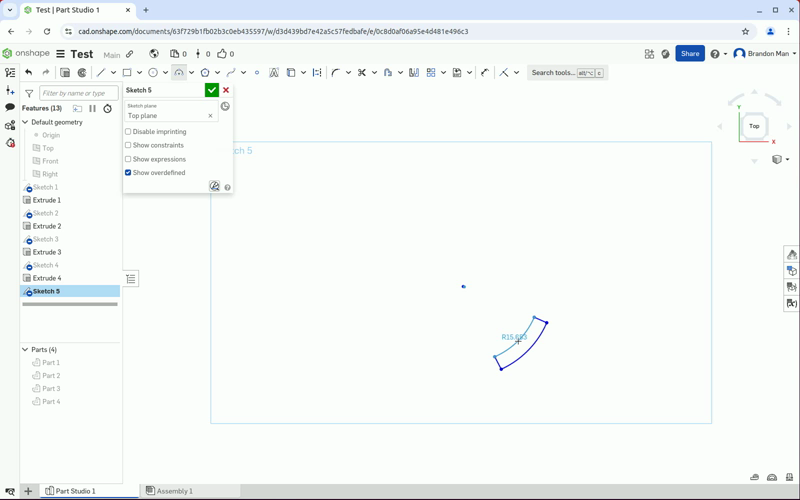
key_up(shift)
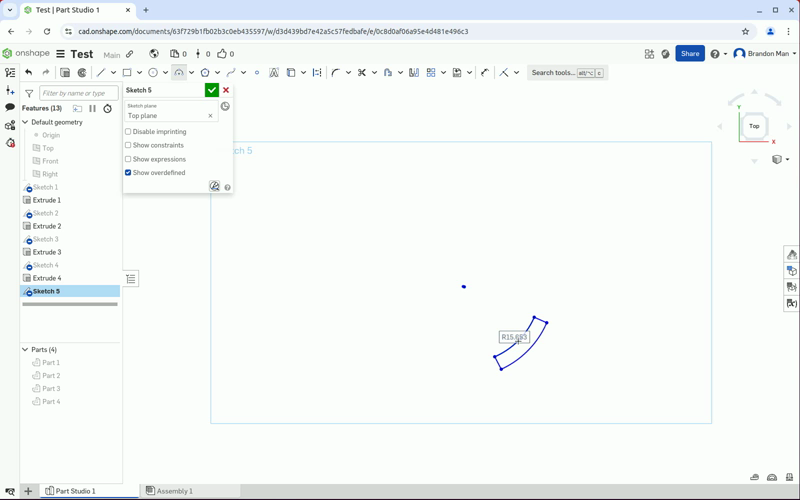
key(esc)
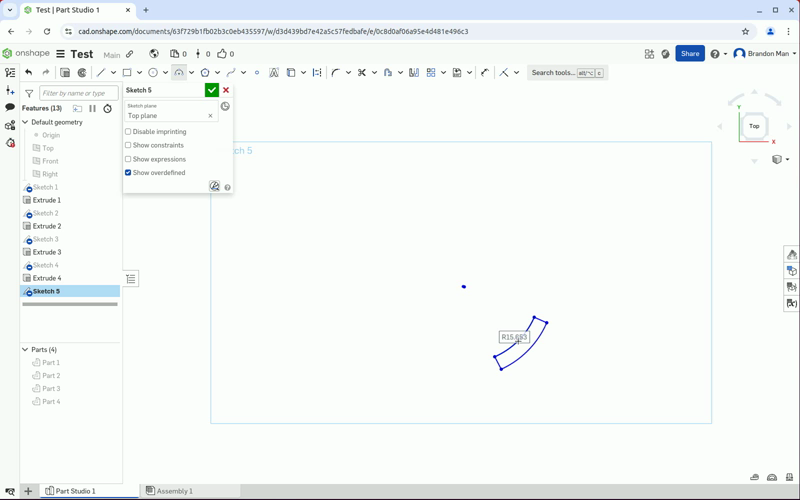
mouse_move(502, 367)
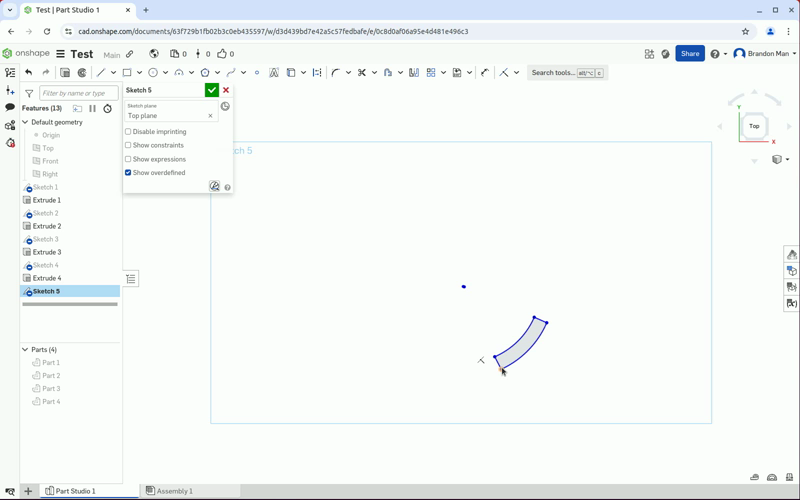
scroll(6)
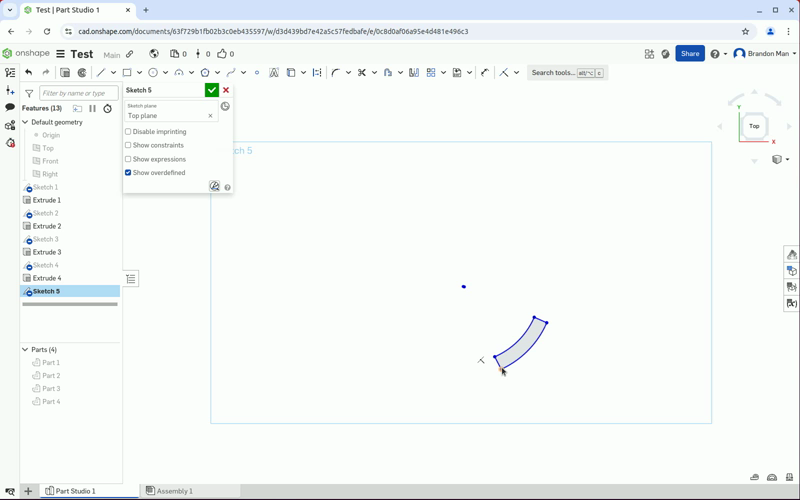
scroll(6)
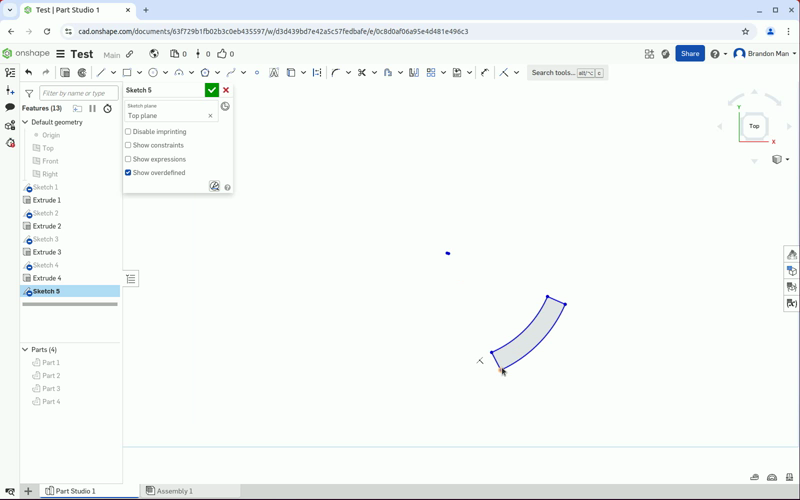
scroll(6)
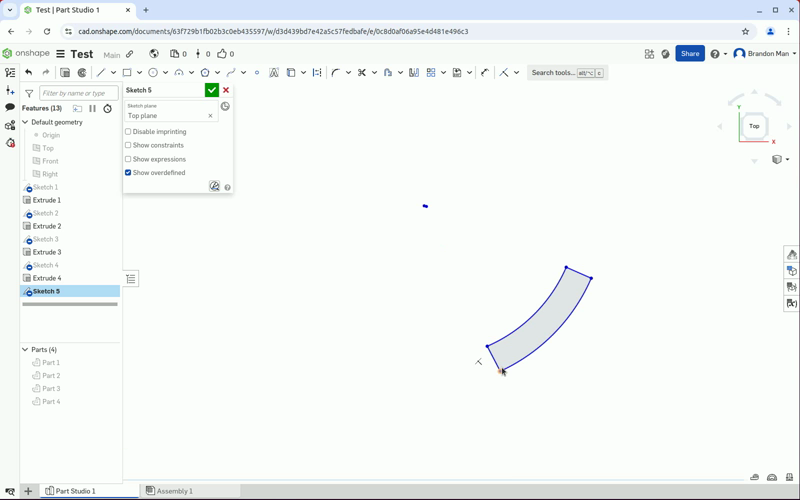
scroll(6)
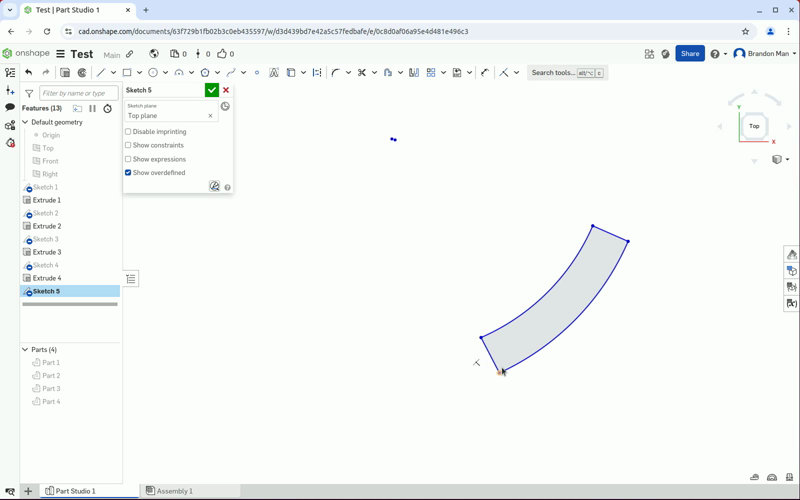
scroll(6)
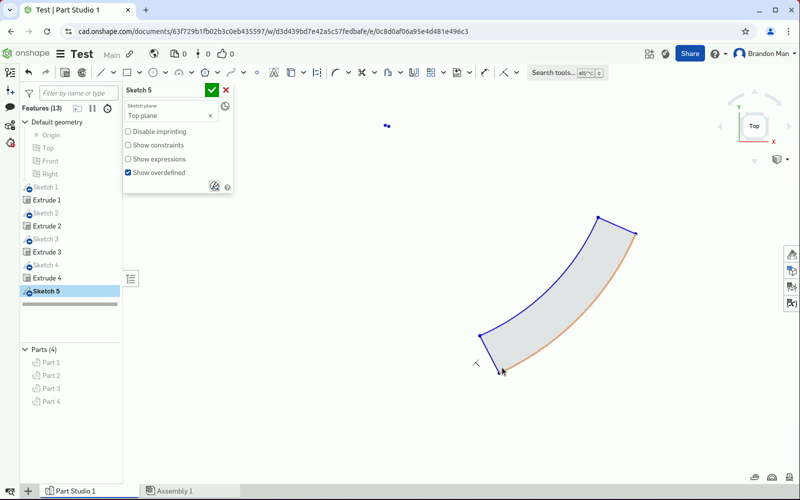
scroll(6)
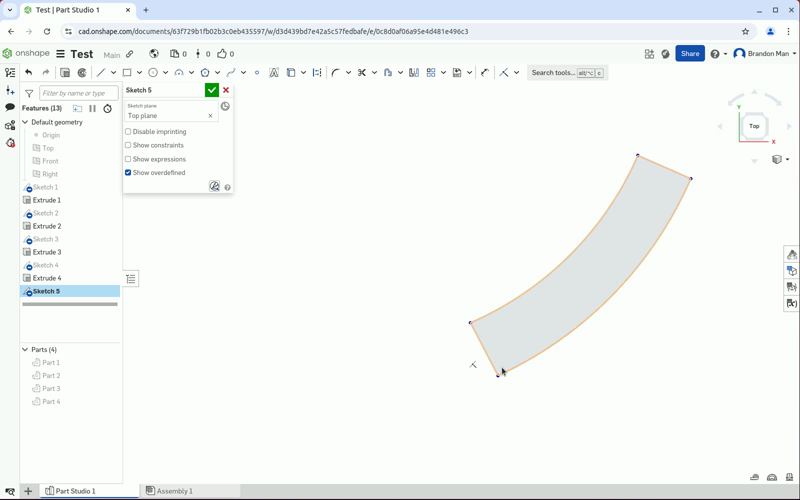
scroll(6)
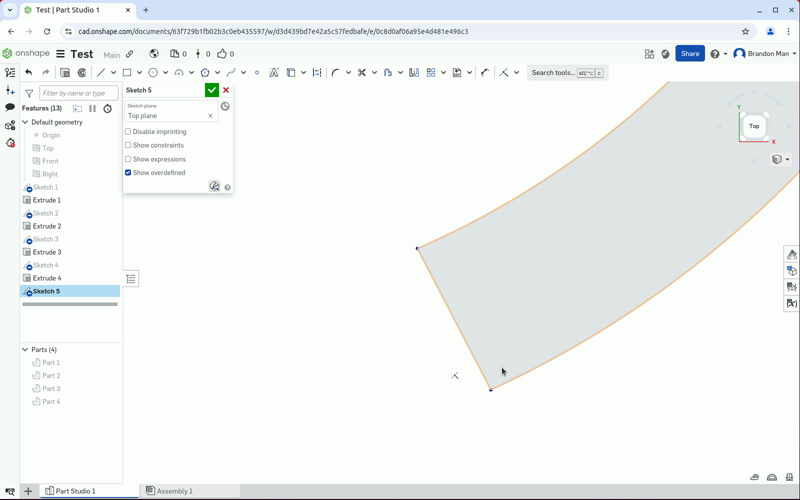
click(502, 367)
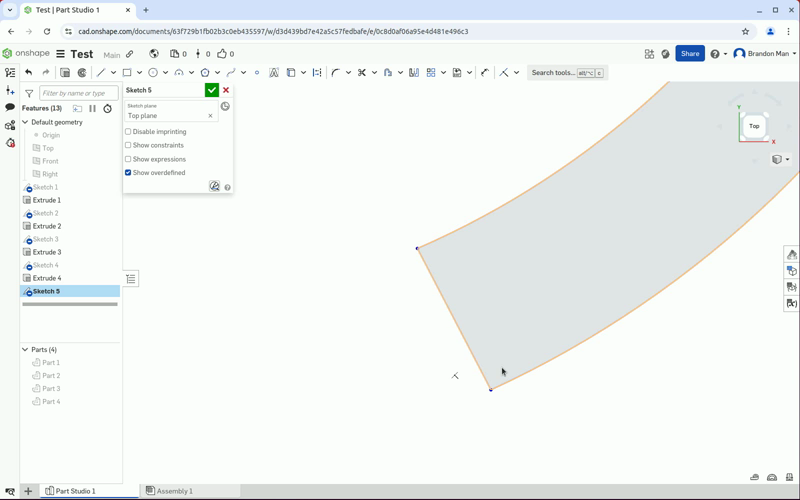
scroll(-6)
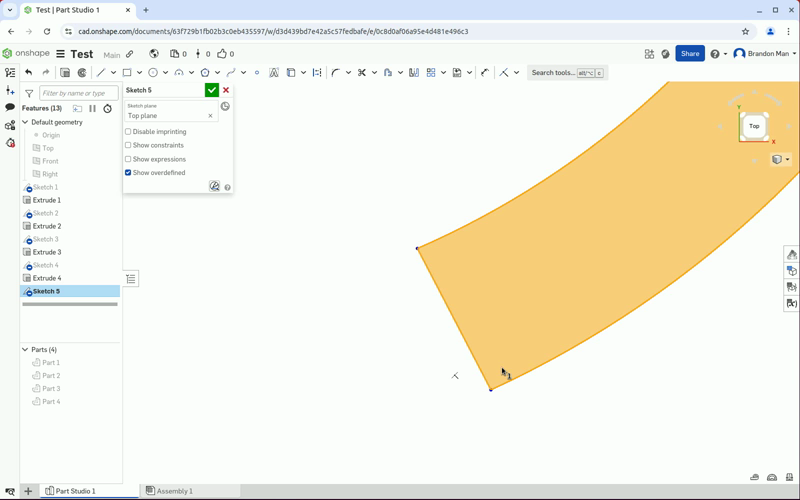
scroll(-6)
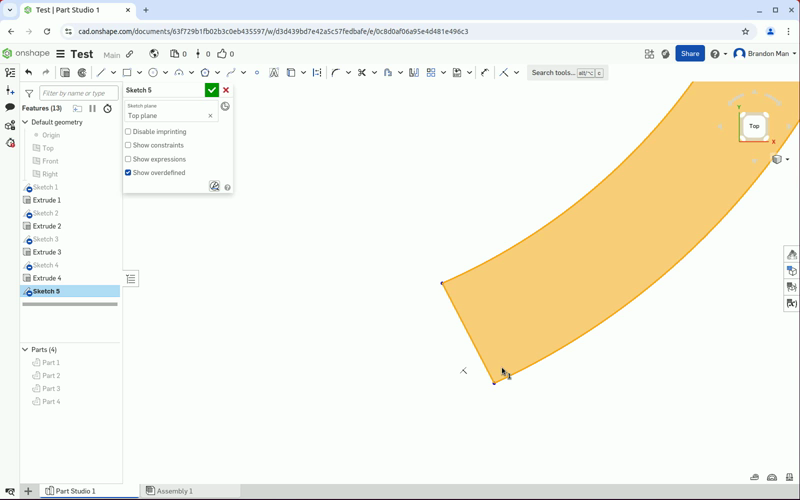
scroll(-6)
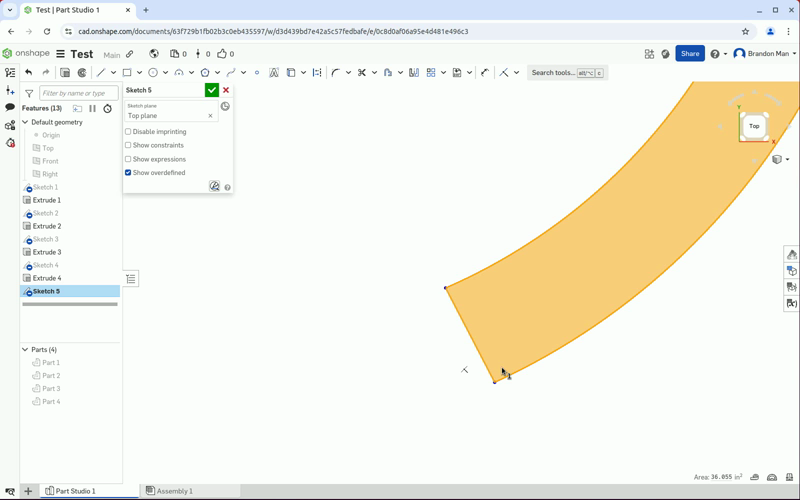
scroll(-6)
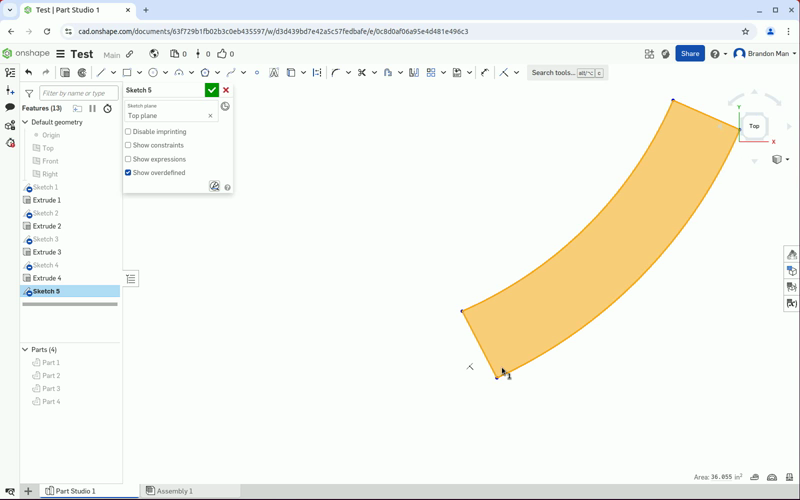
scroll(-6)
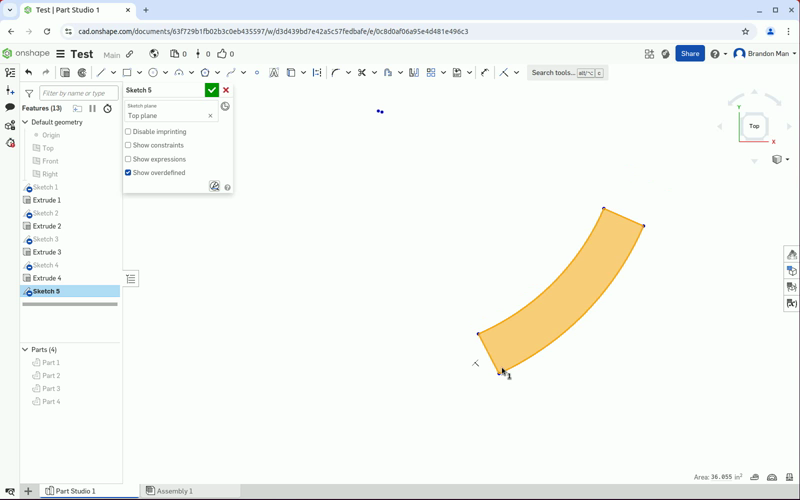
scroll(-6)
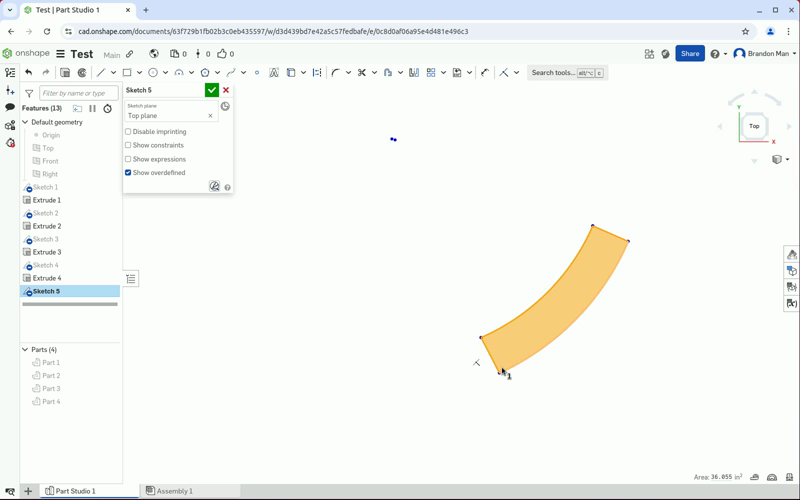
scroll(-6)
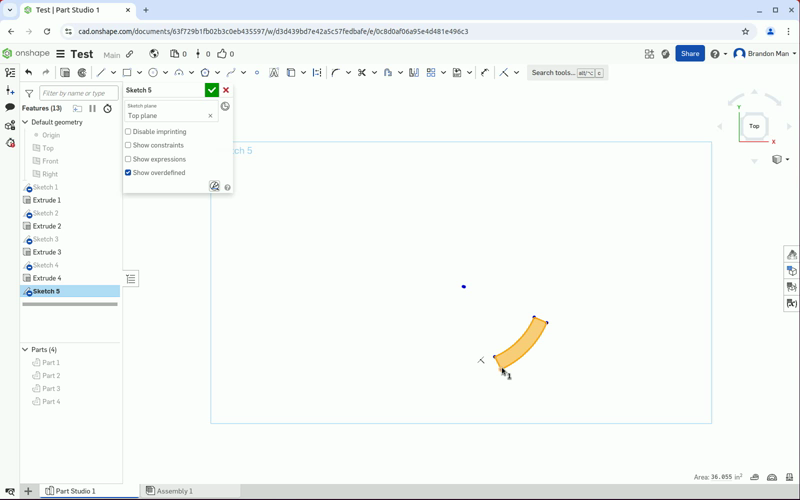
mouse_move(73, 352)
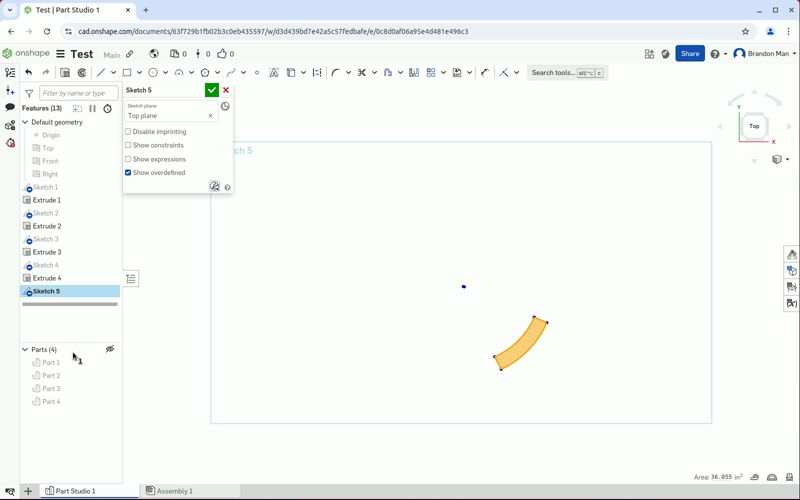
key(shift+y)
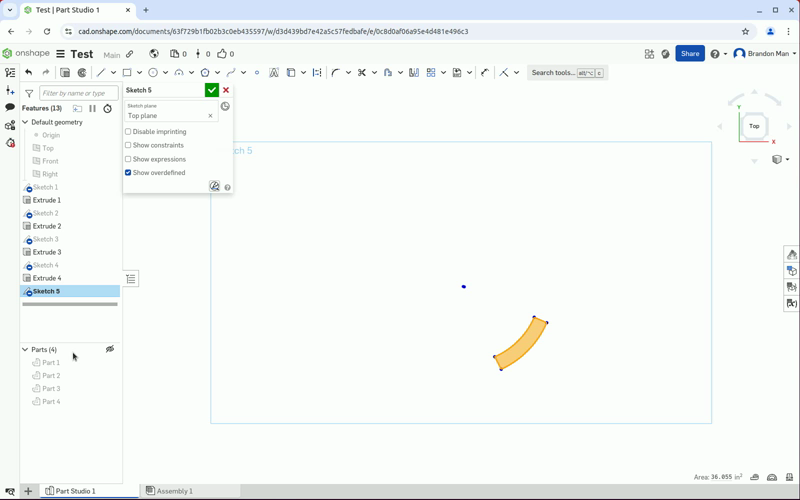
key(shift+e)
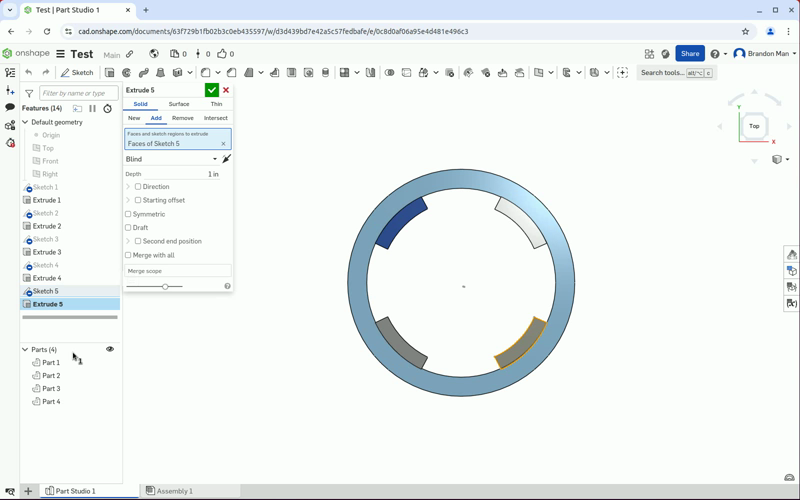
mouse_move(143, 106)
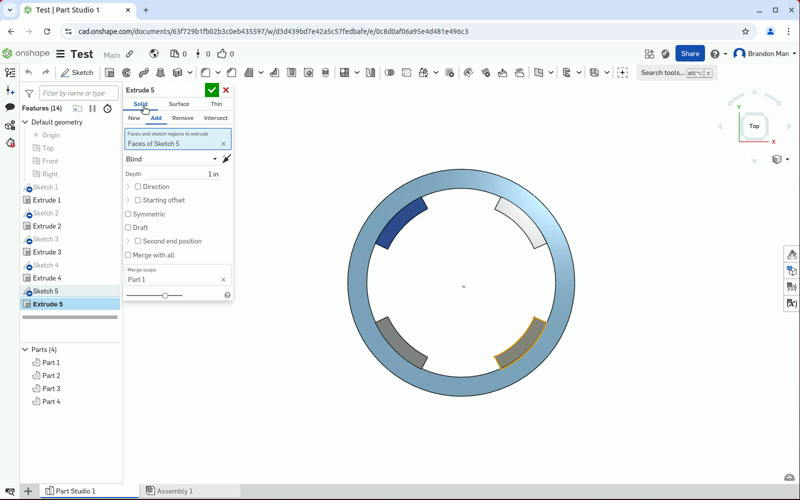
click(143, 106)
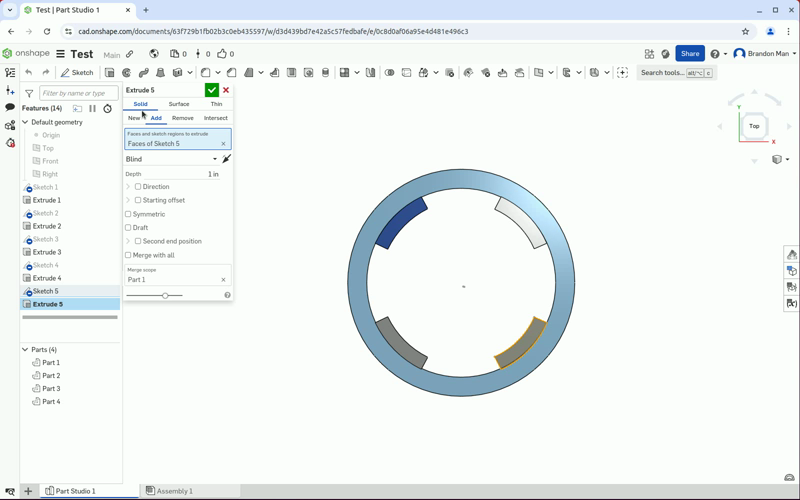
mouse_move(137, 120)
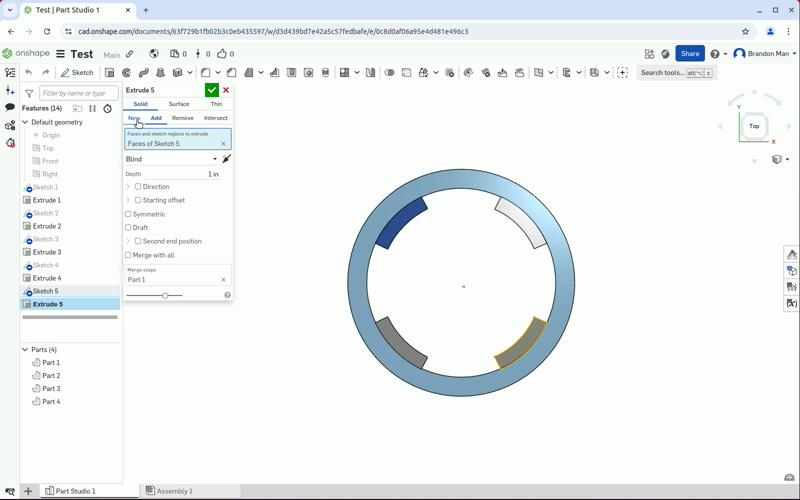
click(137, 120)
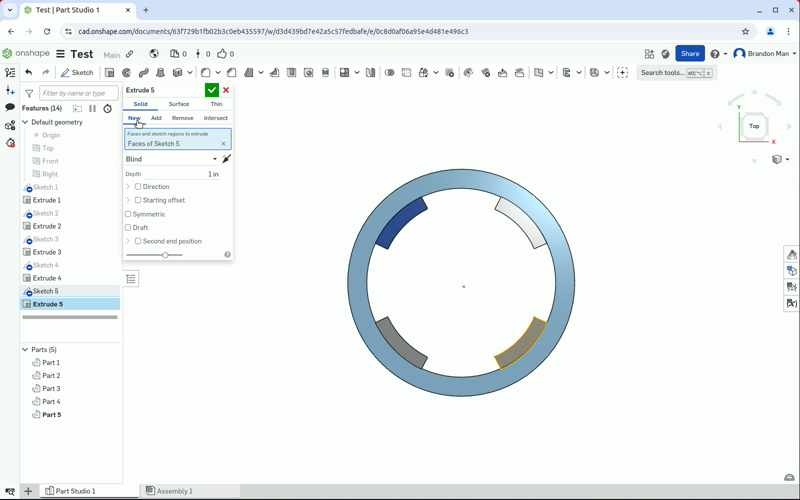
key(tab, 4)
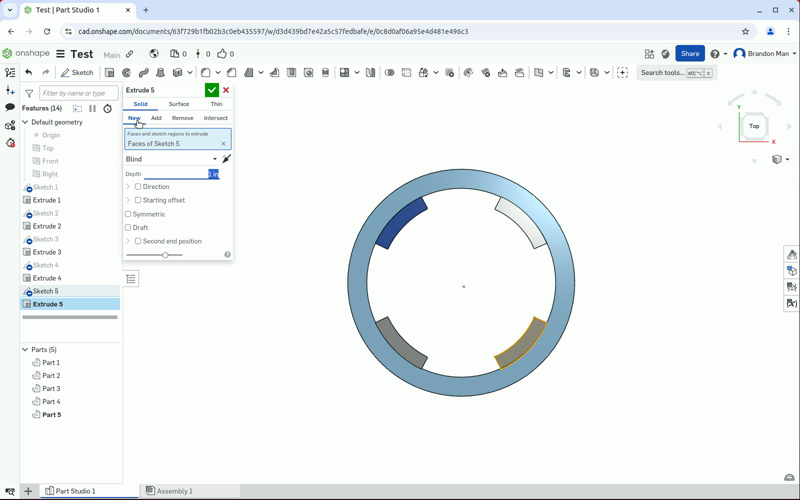
text(4.574)
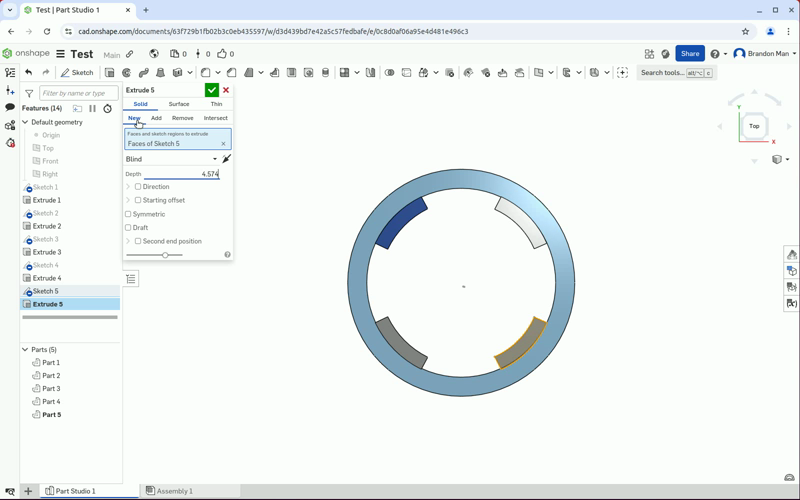
key(enter)
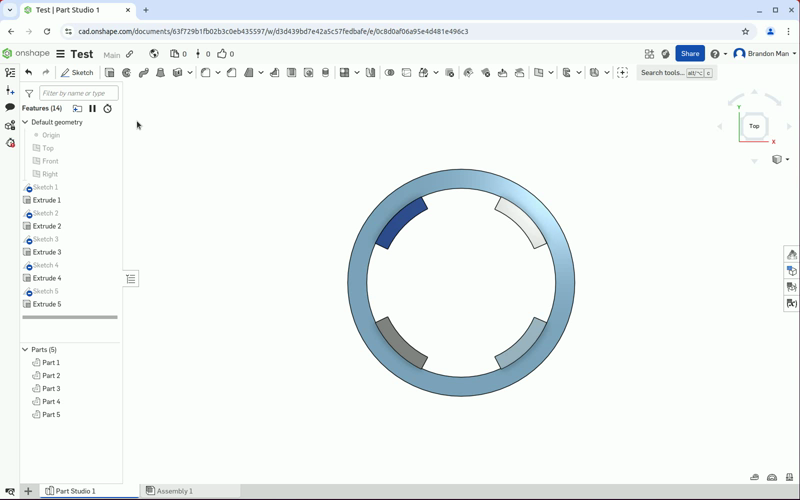
key(shift+h)
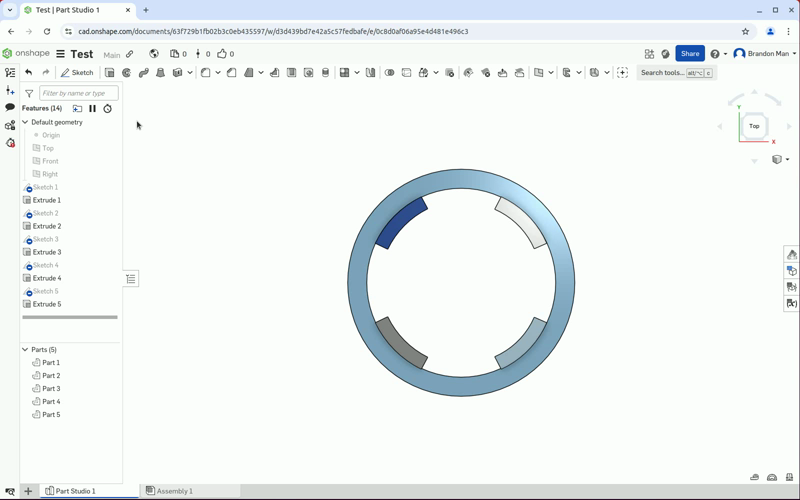
key(shift+h)
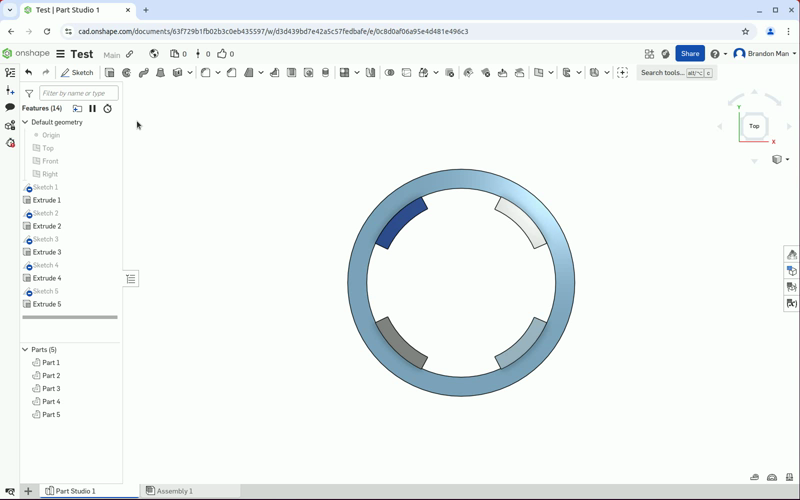
mouse_move(73, 189)
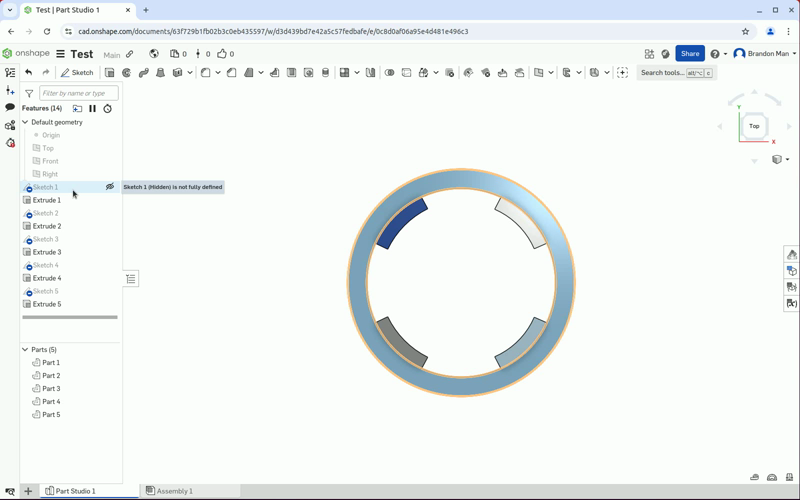
click(73, 189)
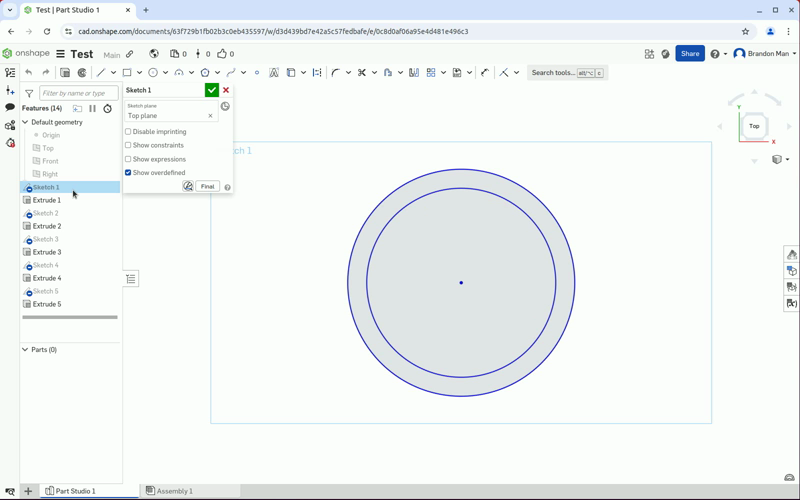
mouse_move(229, 92)
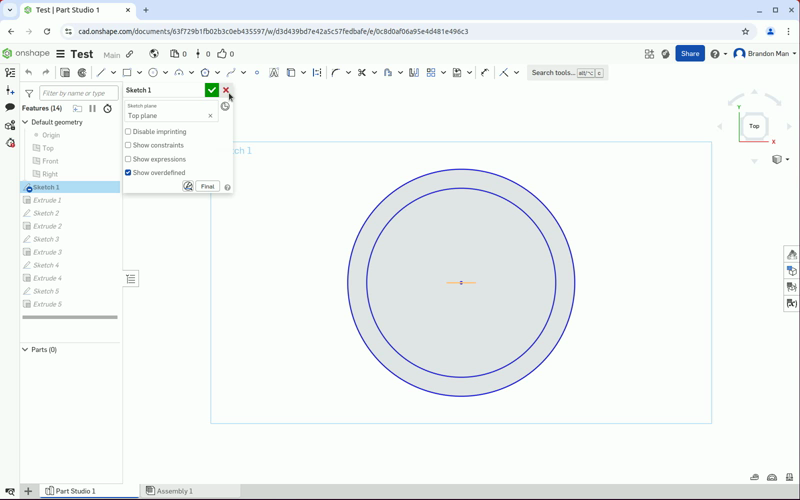
click(229, 92)
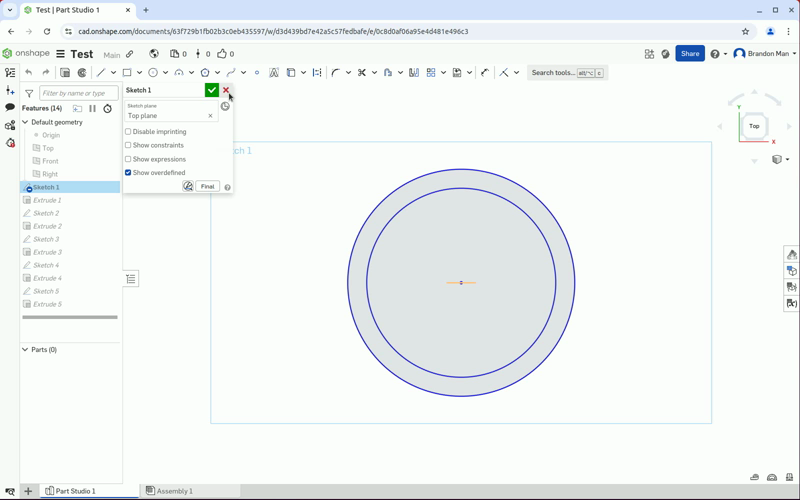
key(shift+s)
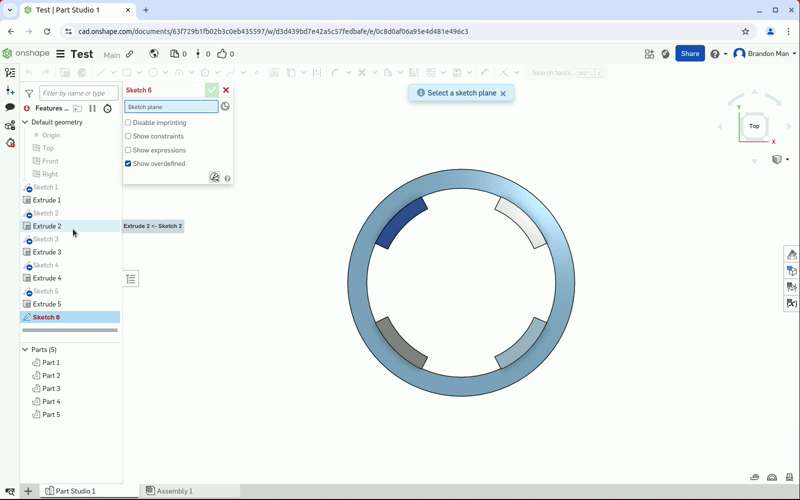
scroll(3)
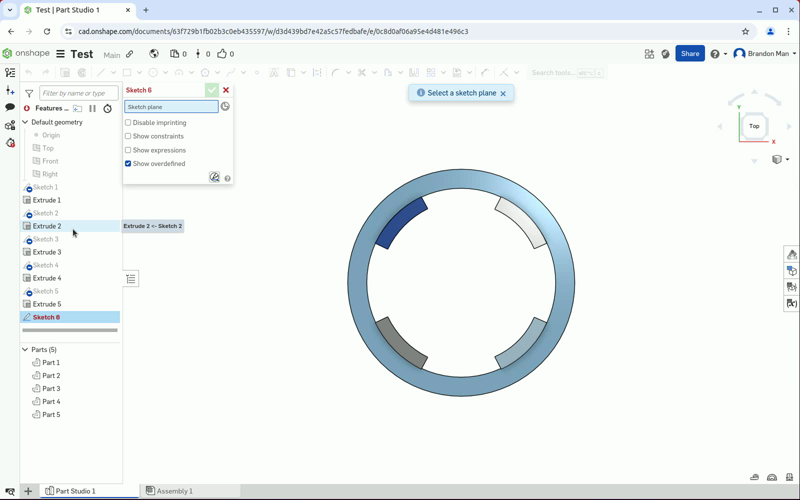
mouse_move(73, 150)
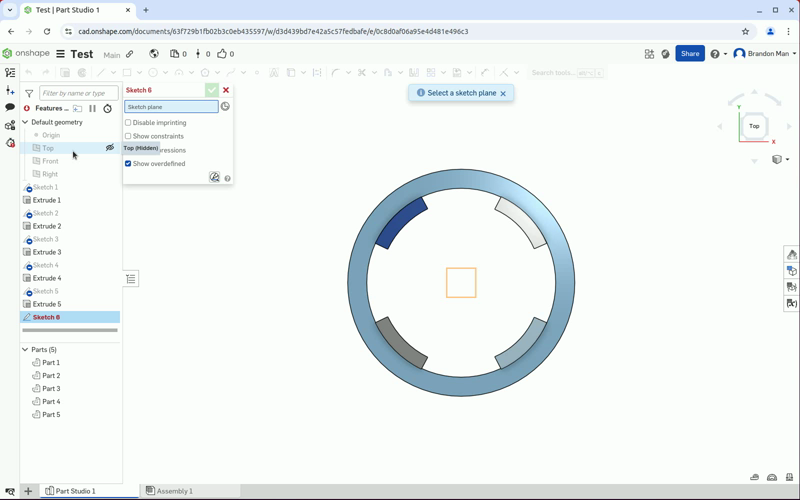
click(73, 150)
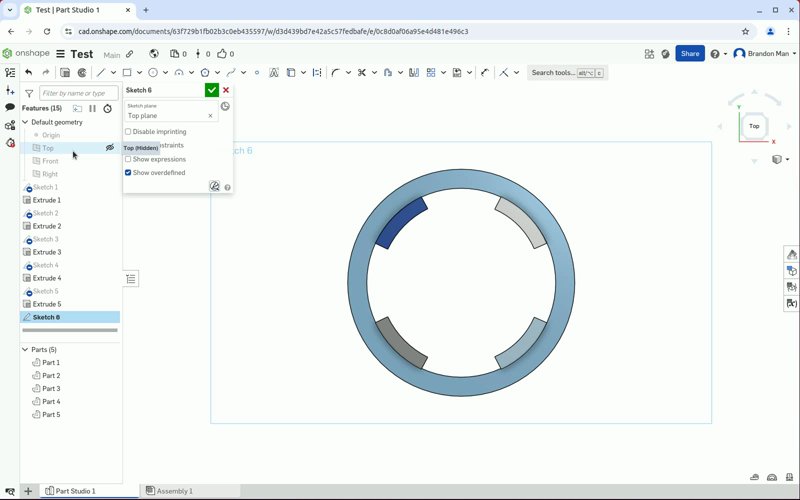
mouse_move(73, 352)
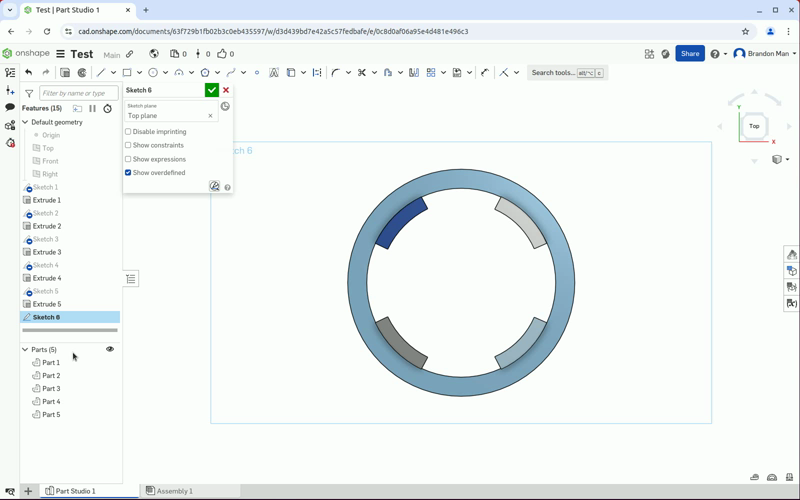
key(y)
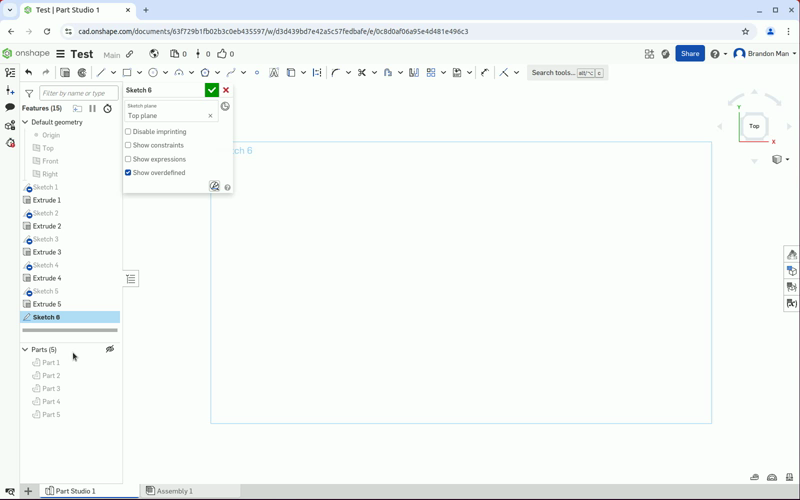
key(c)
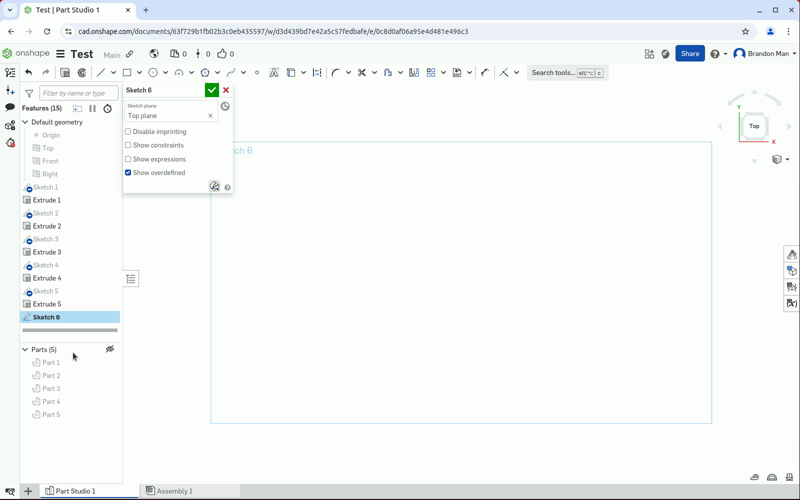
key_down(shift)
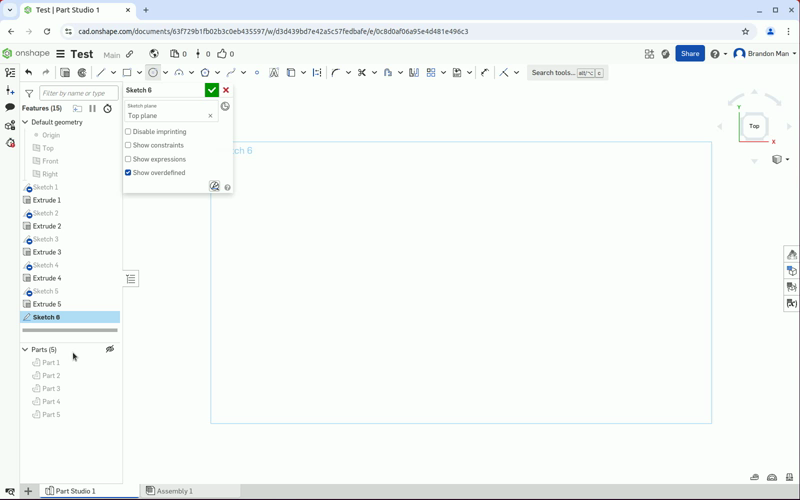
mouse_move(461, 282)
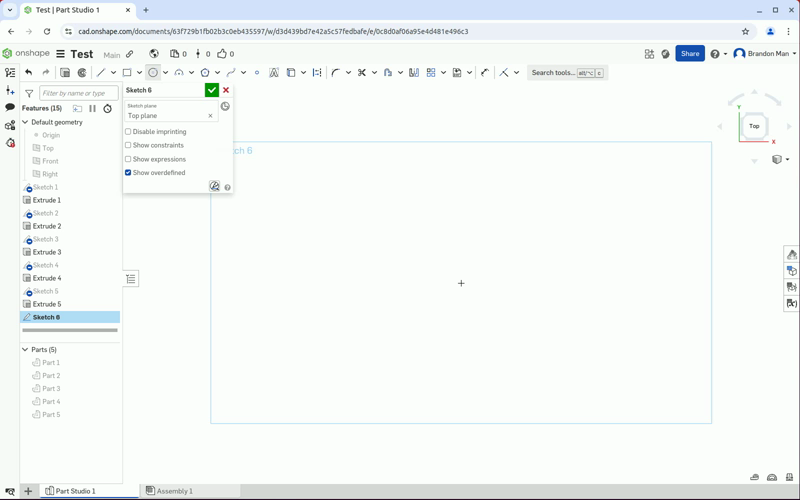
click(461, 282)
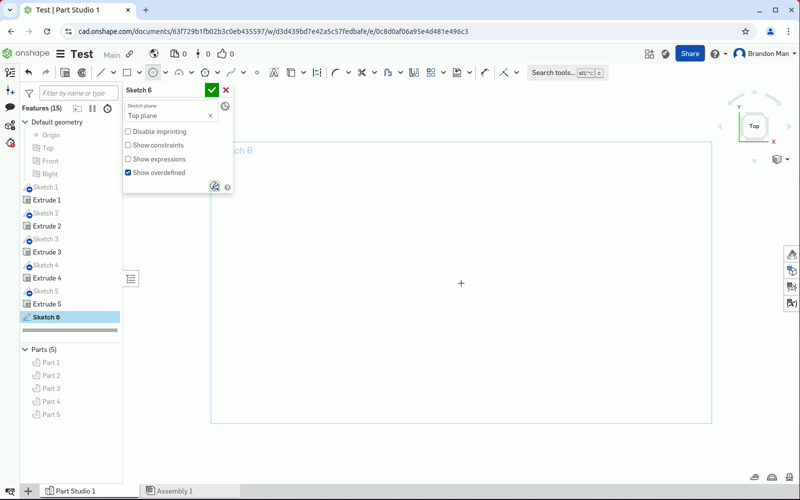
key_up(shift)
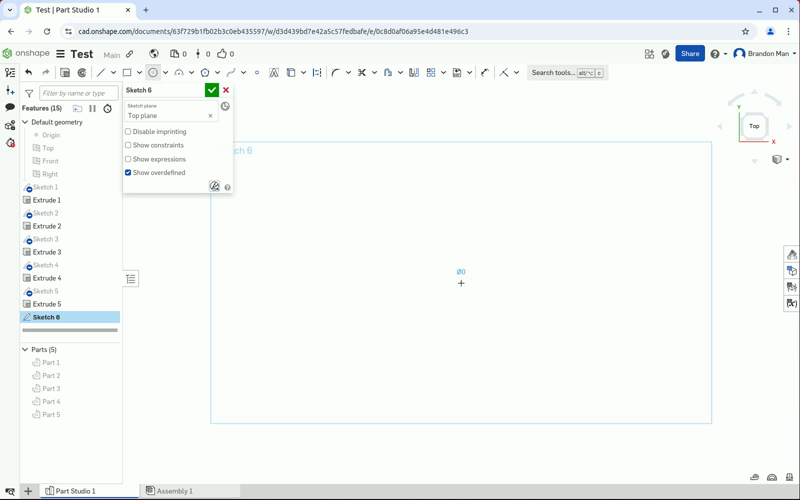
mouse_move(542, 282)
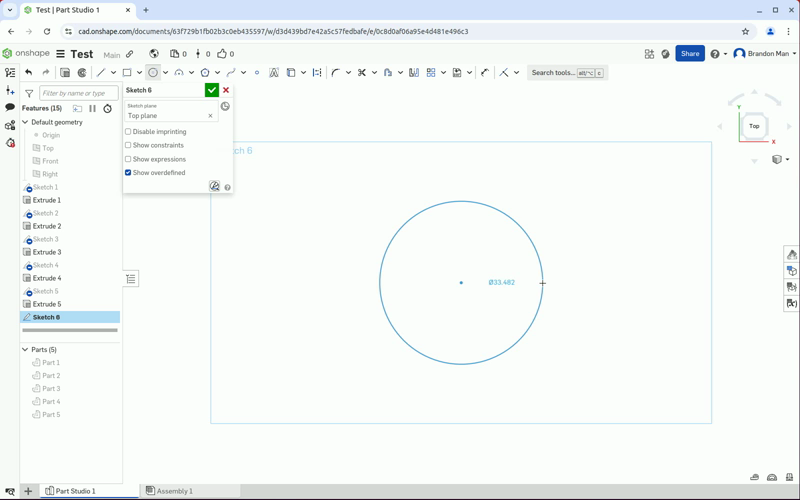
click(542, 282)
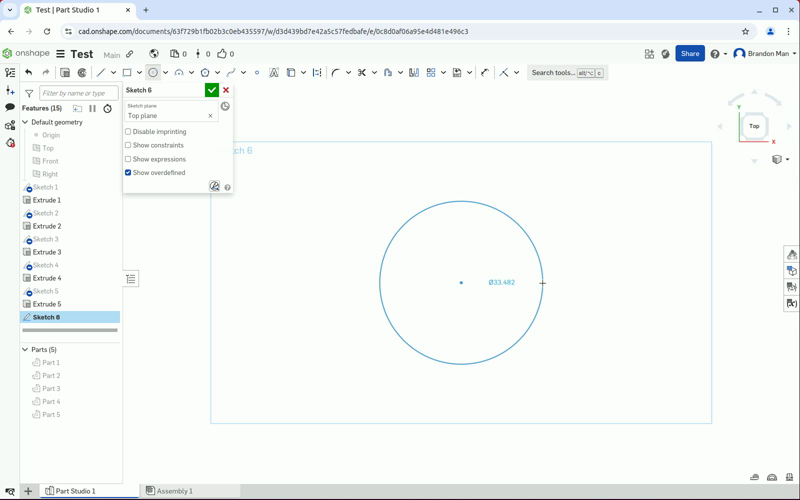
key(esc)
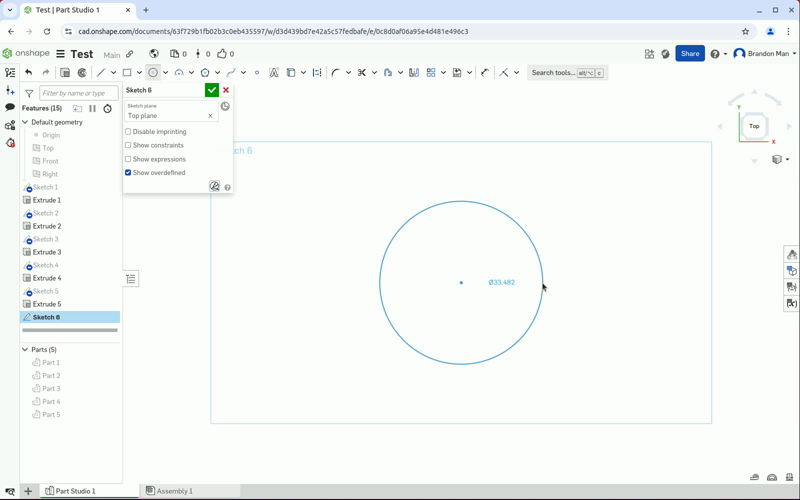
mouse_move(406, 314)
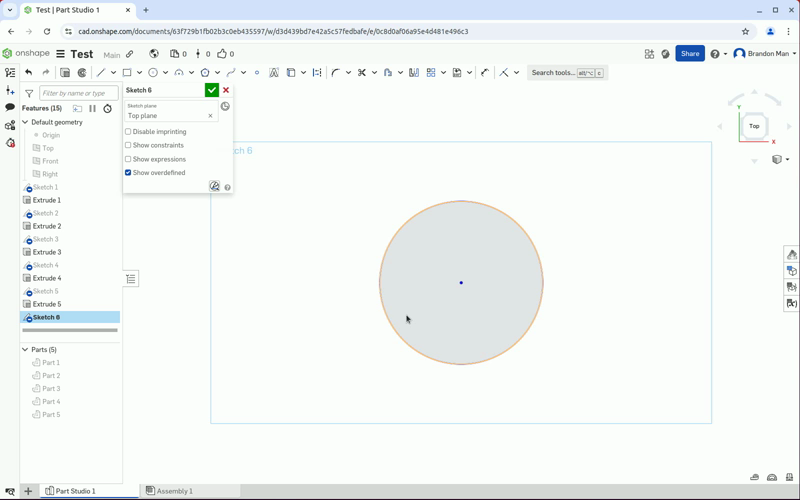
click(406, 314)
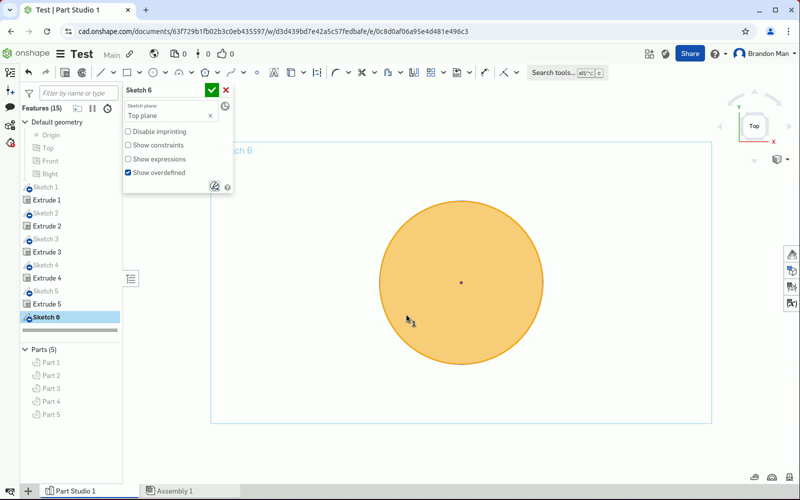
mouse_move(73, 352)
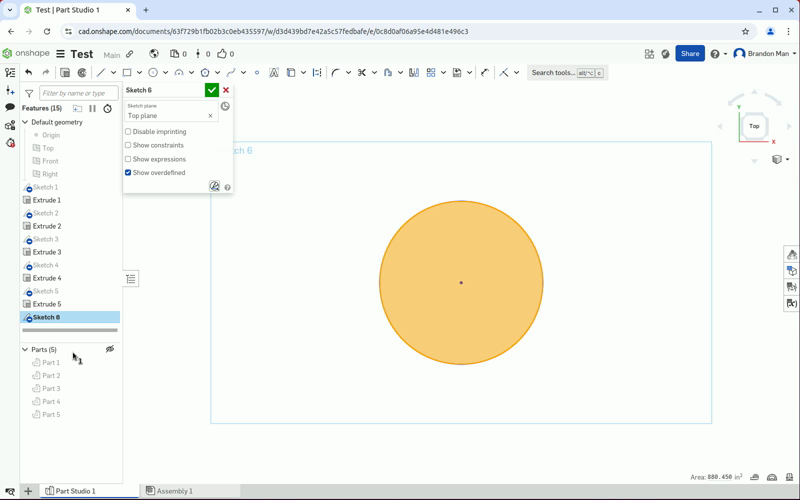
key(shift+y)
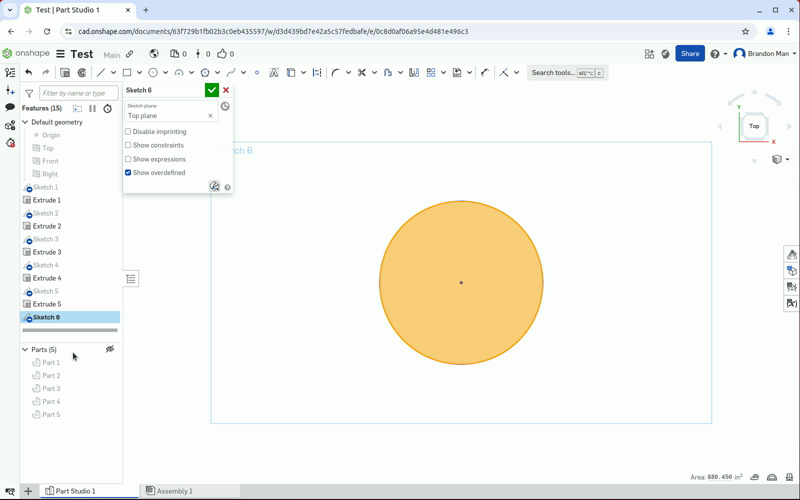
key(shift+e)
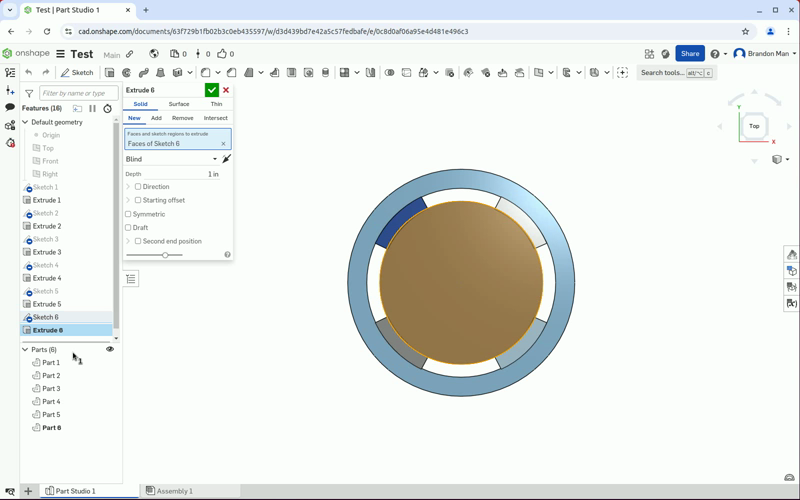
mouse_move(143, 106)
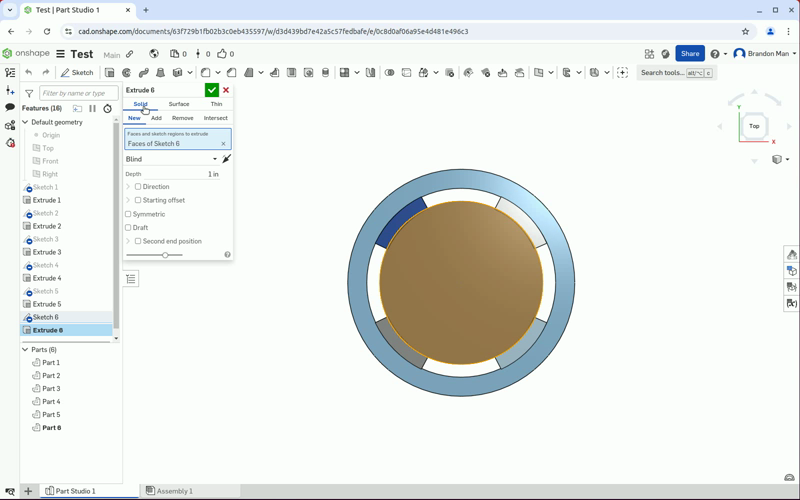
click(143, 106)
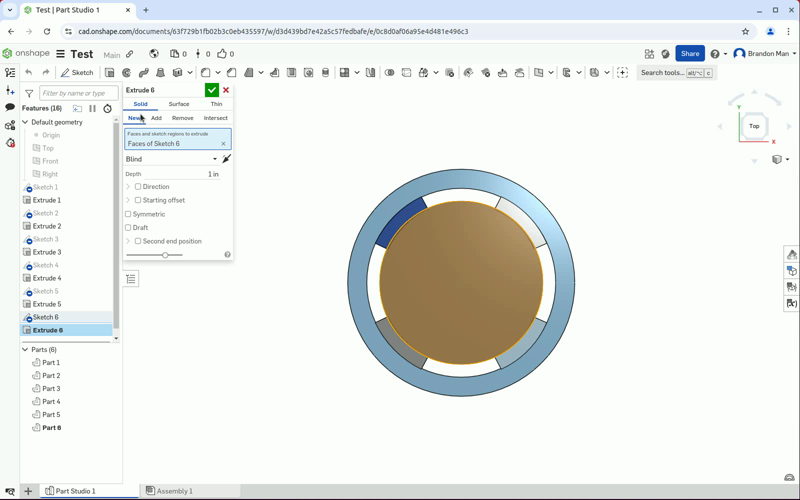
mouse_move(137, 120)
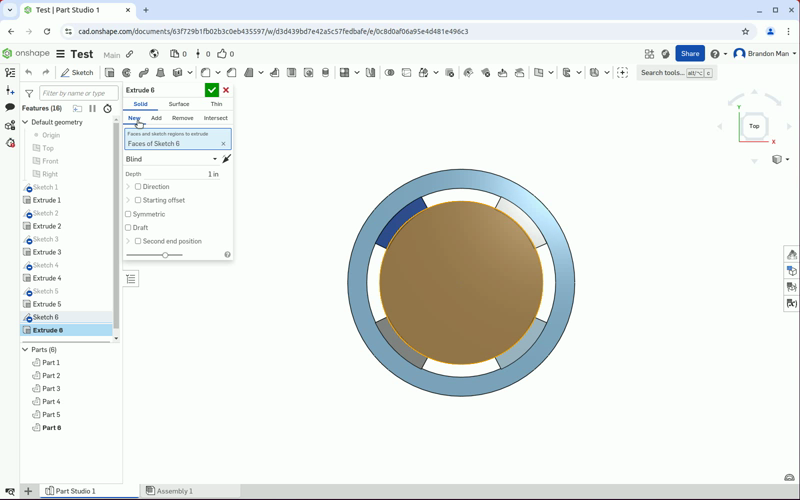
click(137, 120)
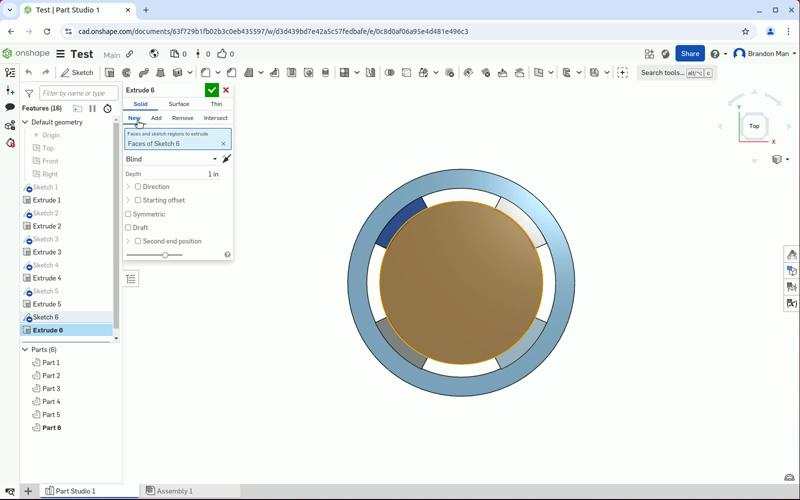
key(tab, 4)
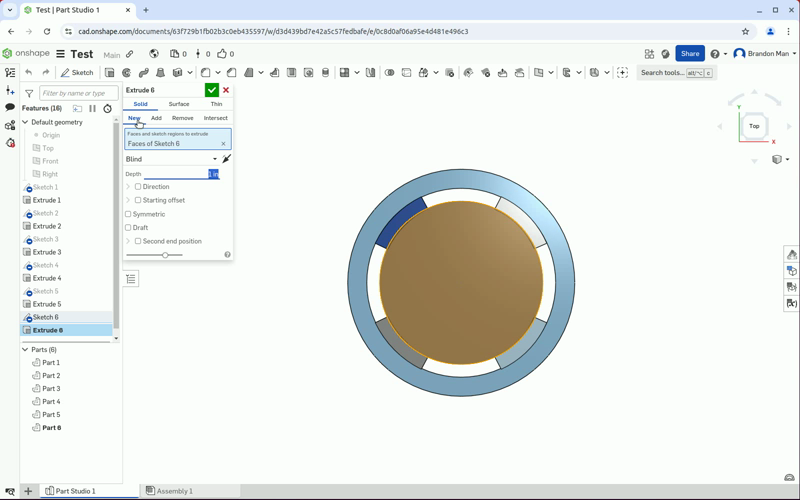
text(4.574)
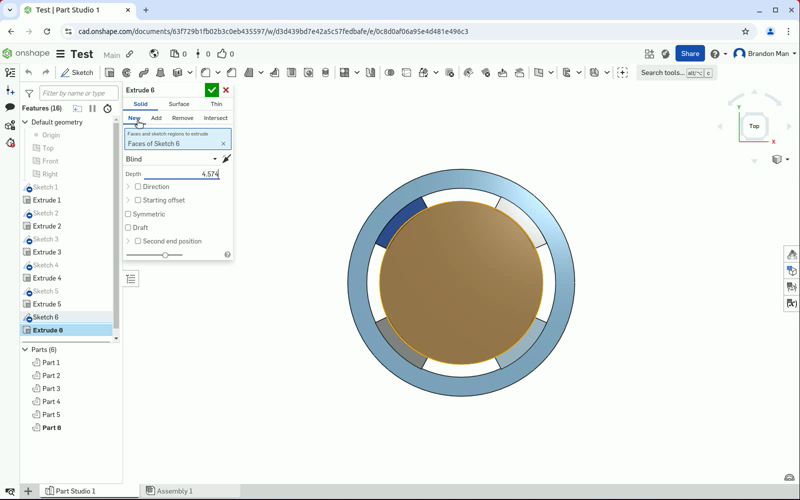
key(enter)
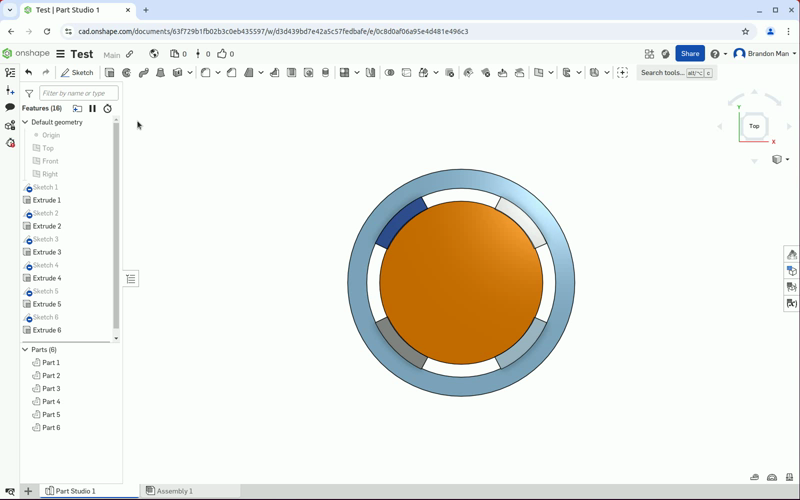
key(shift+h)
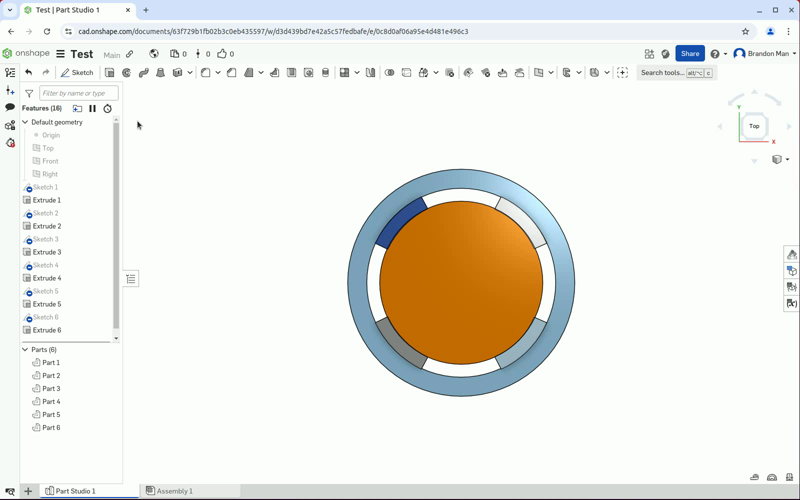
key(shift+h)
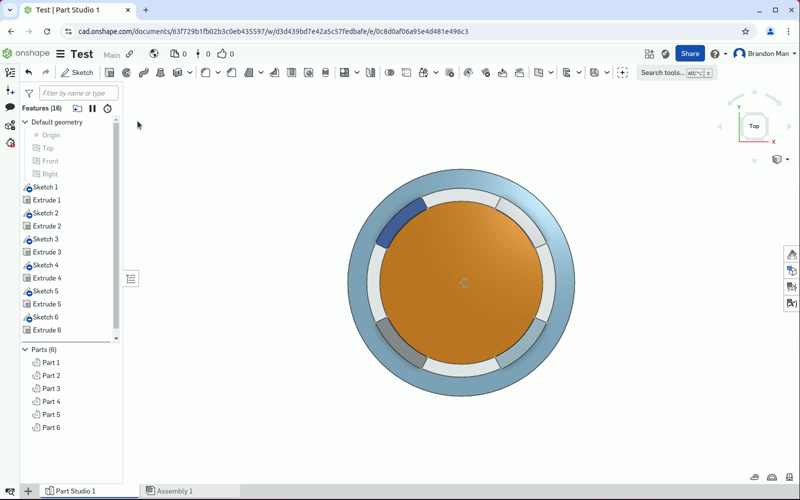
key(shift+7)
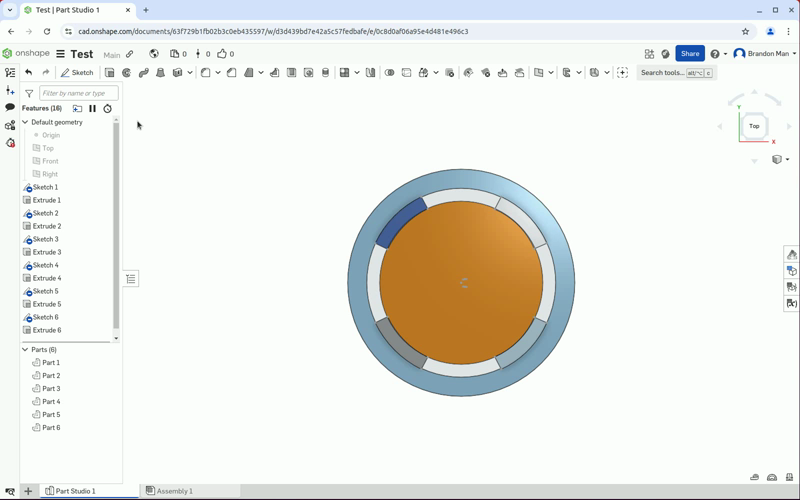
key(up, 3)
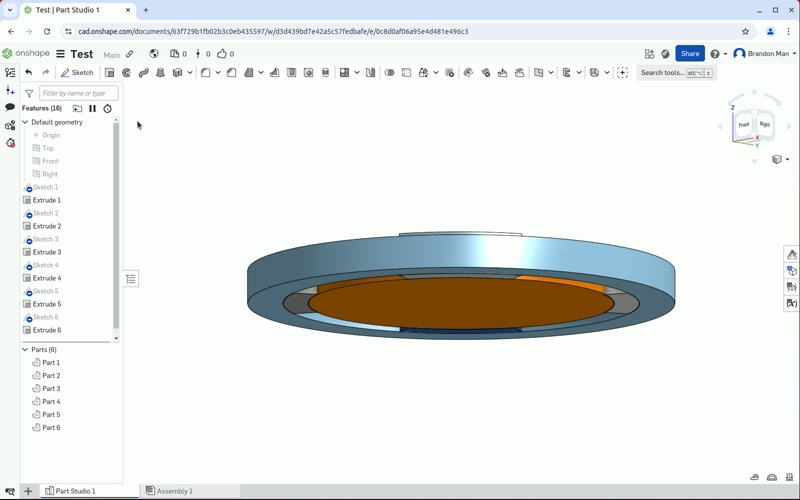
key(left, 3)
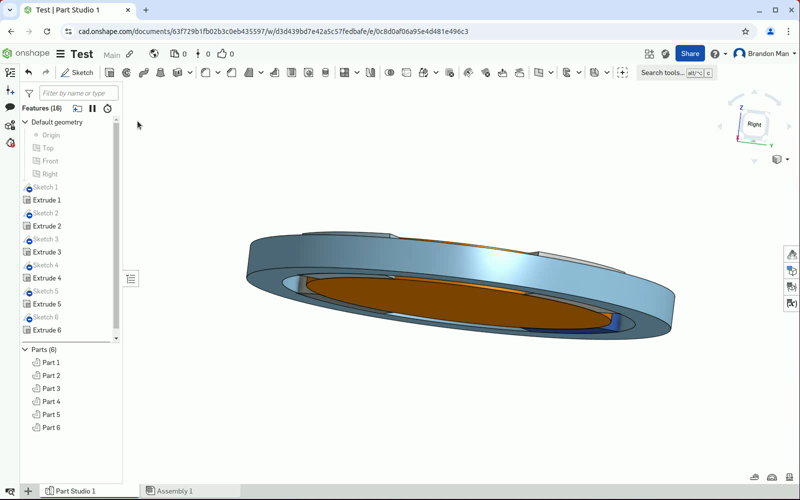
key(right, 3)
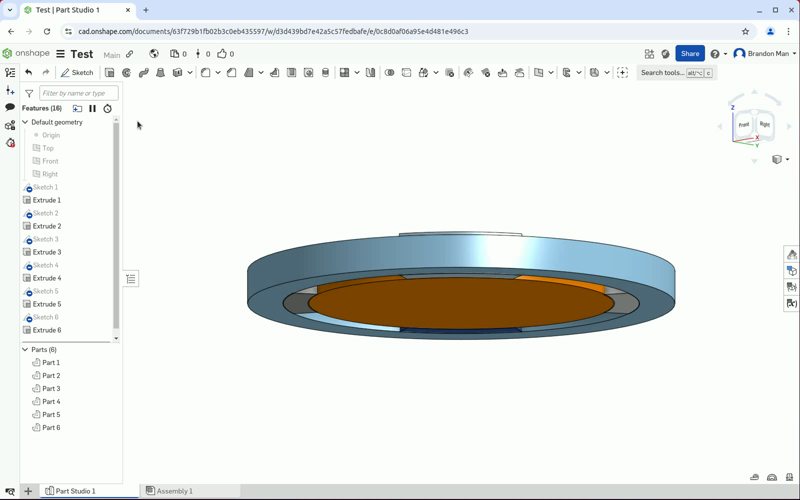
key(down, 3)
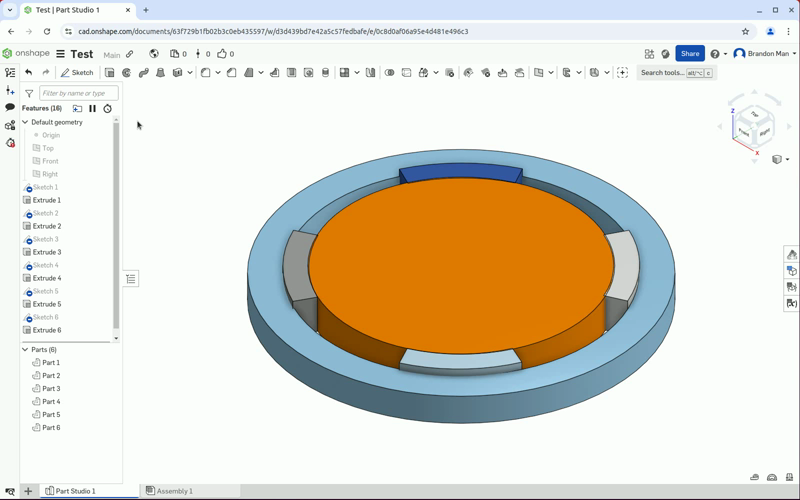
mouse_move(69, 189)
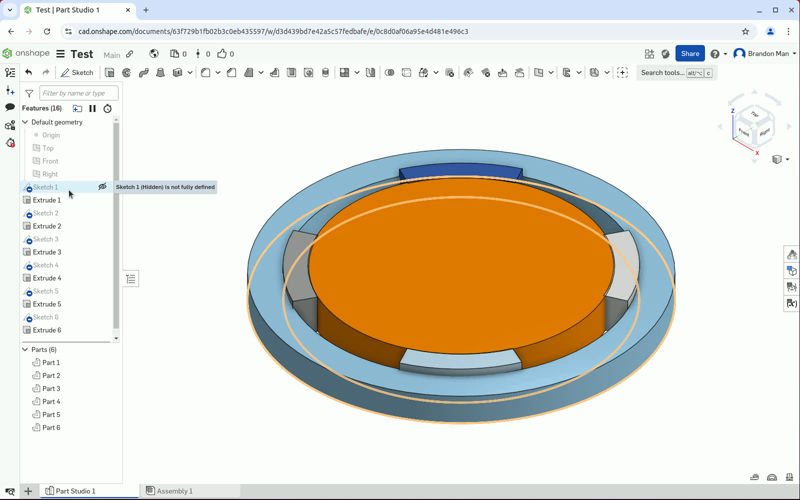
click(69, 189)